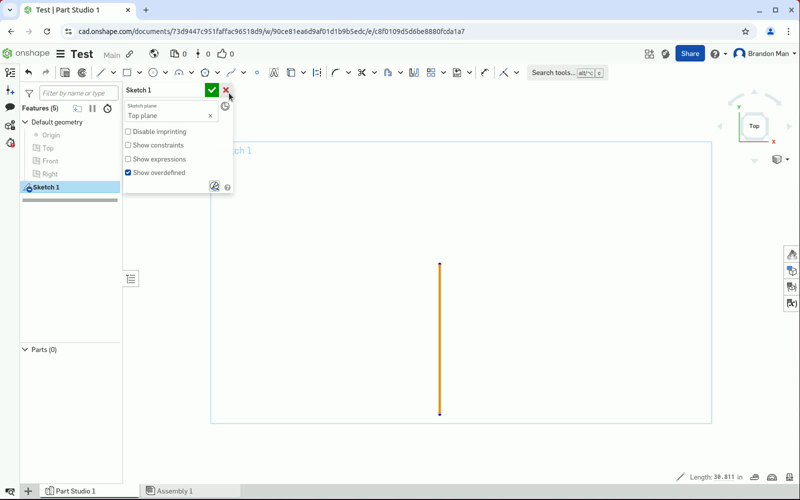
key(shift+h)
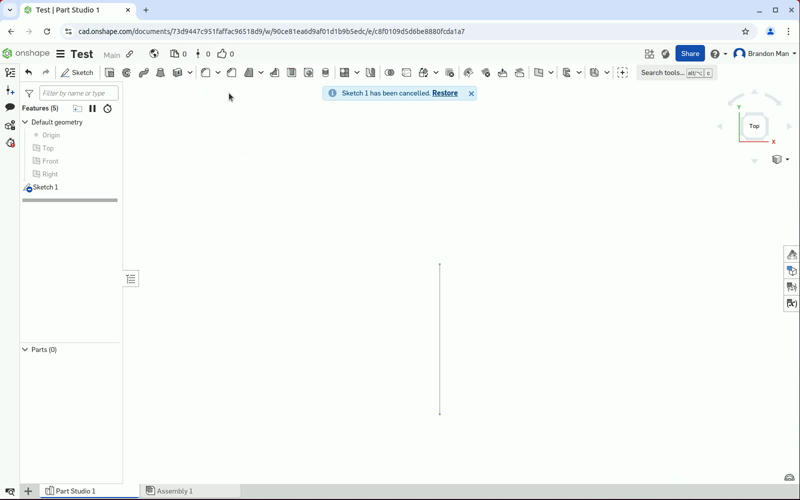
key(shift+s)
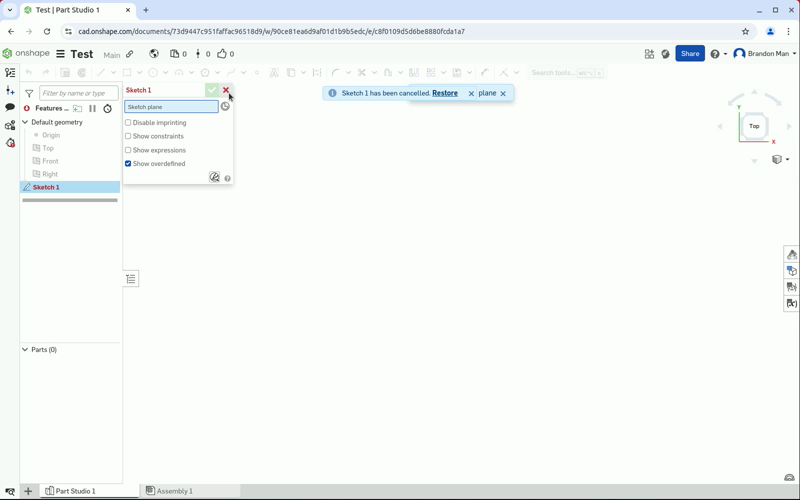
mouse_move(73, 150)
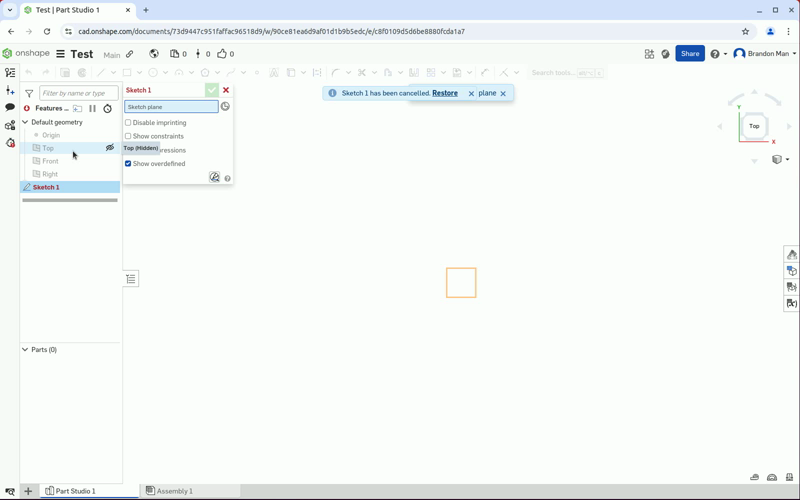
click(73, 150)
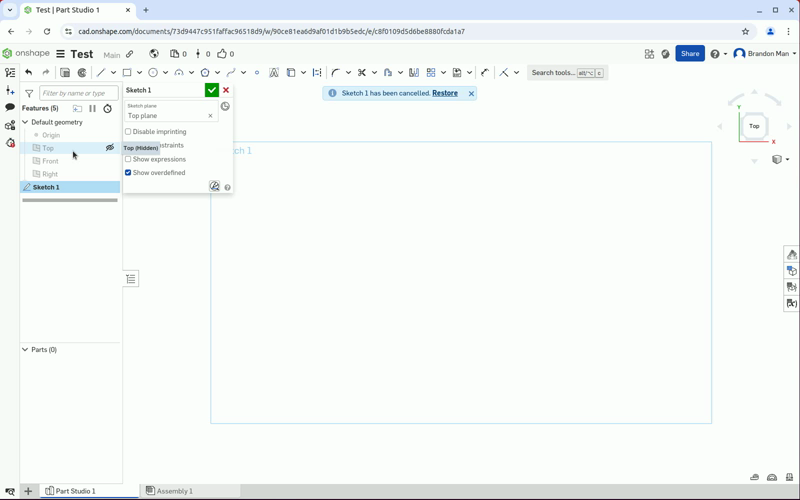
mouse_move(73, 352)
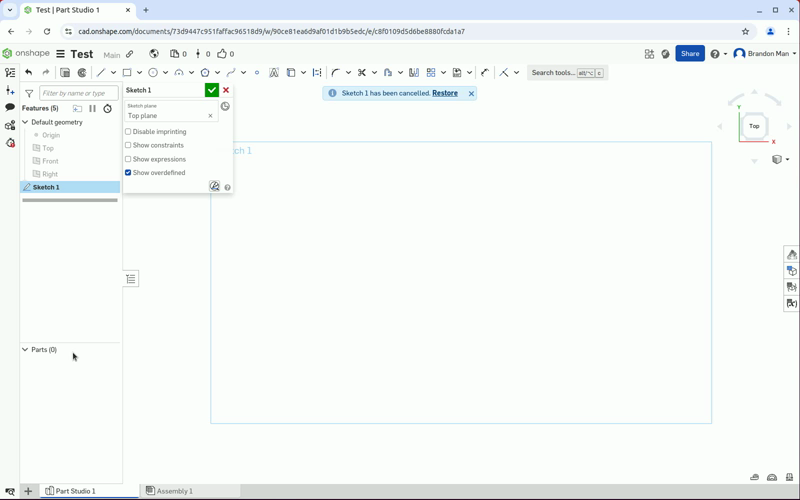
key(y)
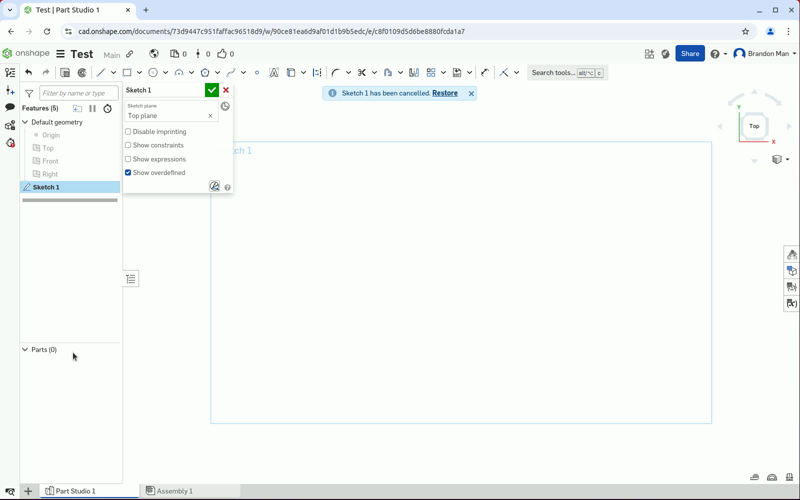
key(l)
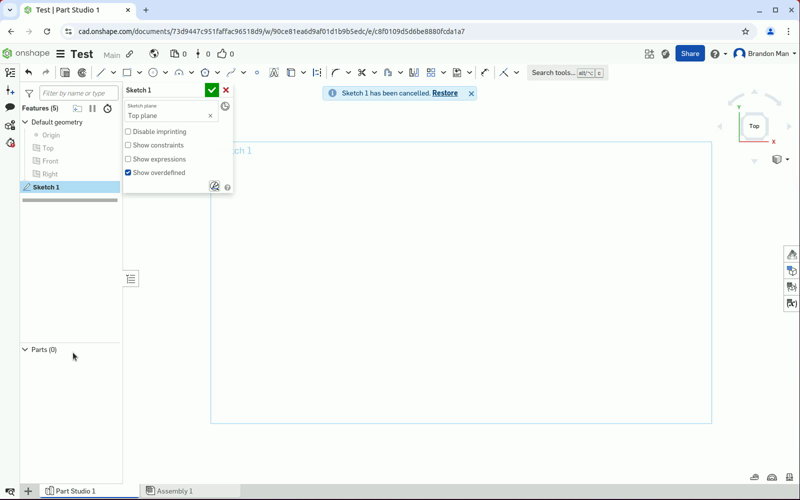
key_down(shift)
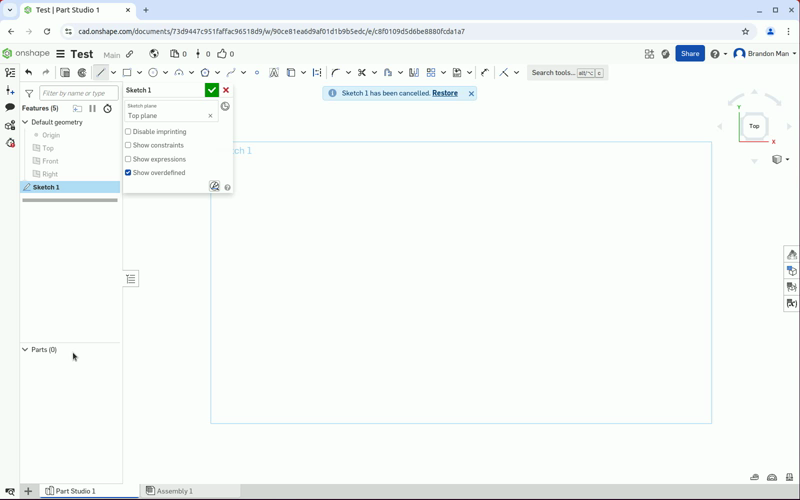
mouse_move(460, 292)
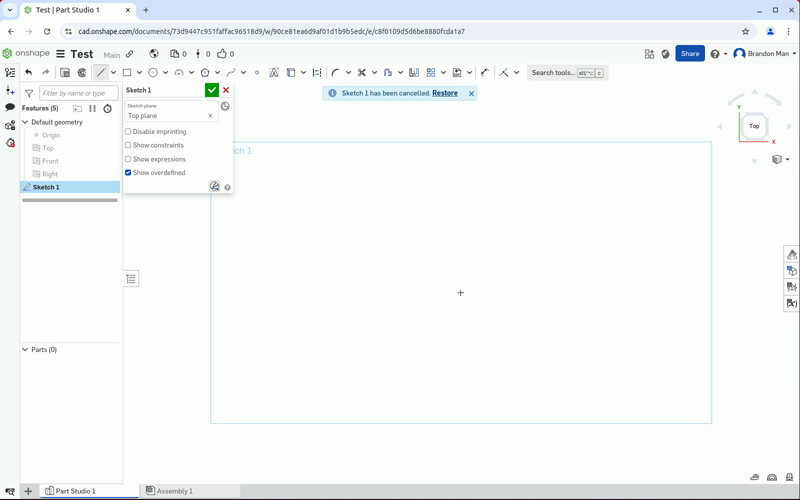
click(460, 292)
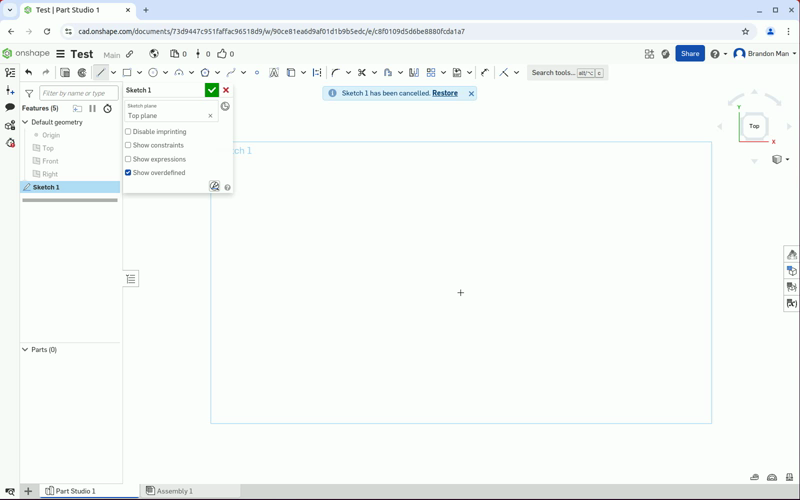
key_up(shift)
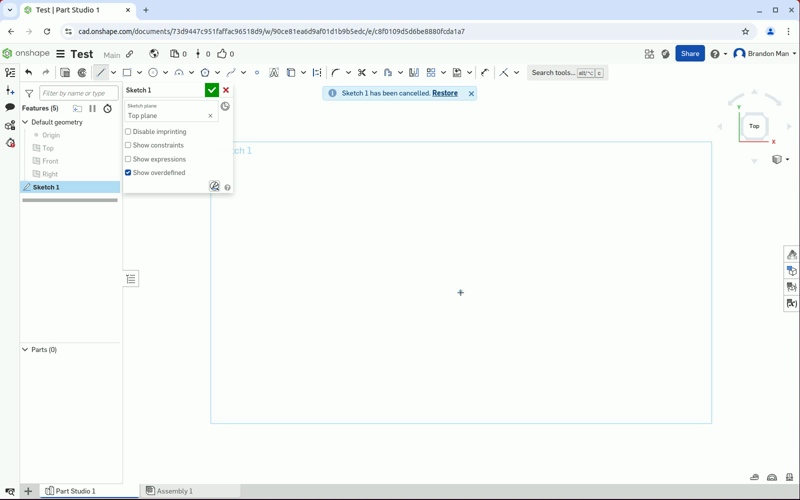
key_down(shift)
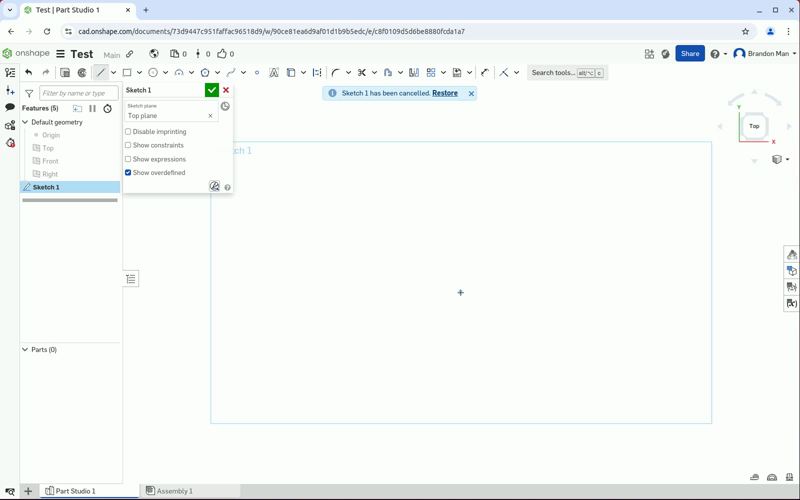
mouse_move(490, 292)
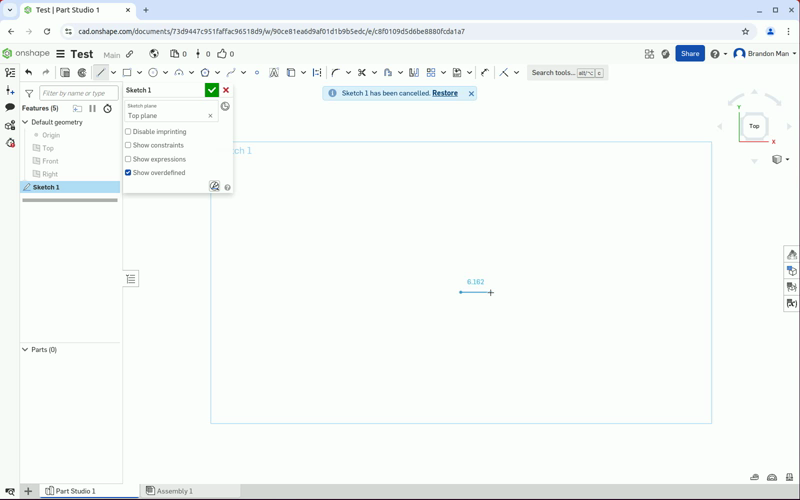
mouse_move(472, 292)
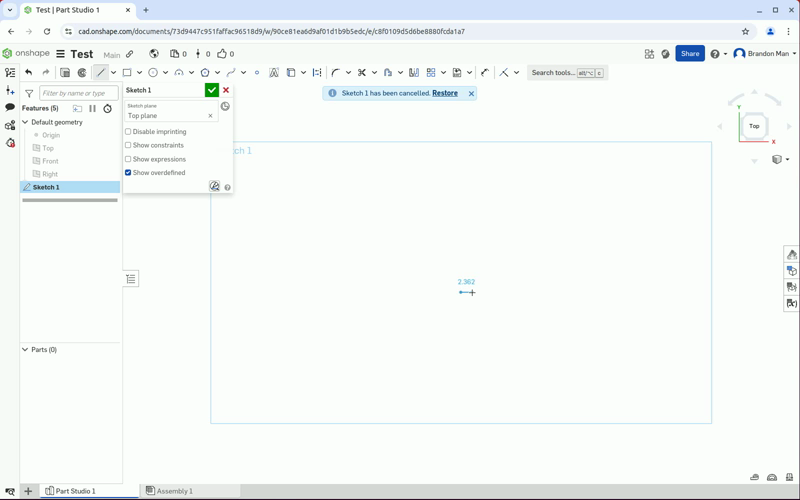
click(472, 292)
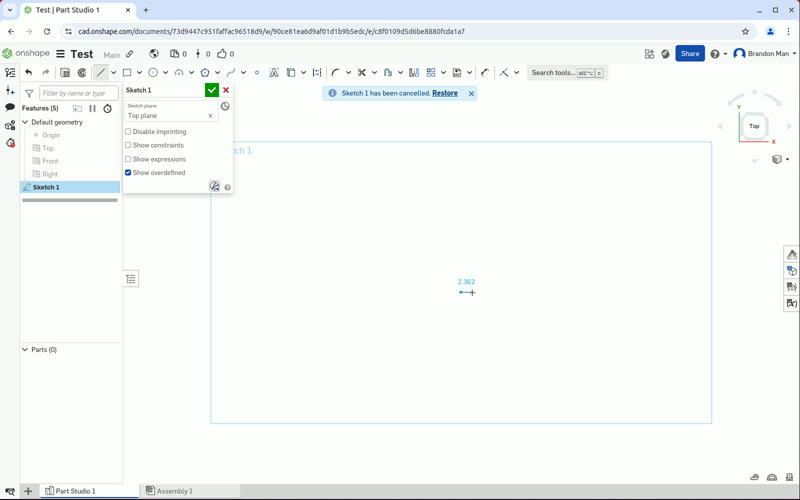
key_up(shift)
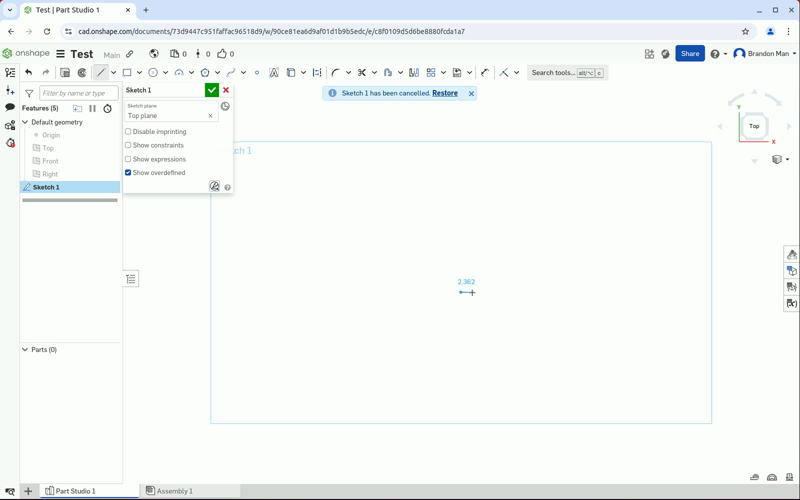
key(esc)
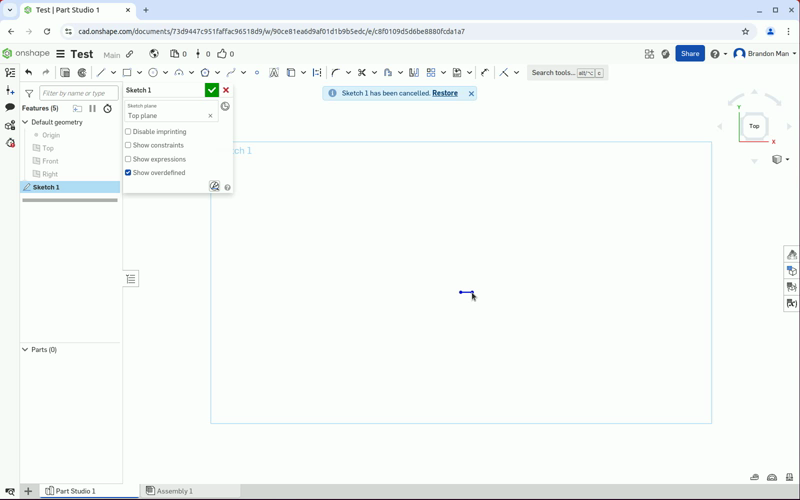
key(a)
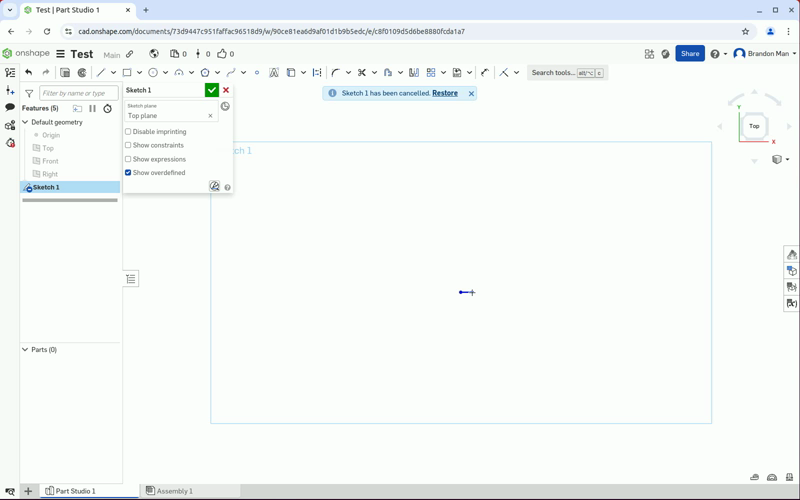
mouse_move(472, 292)
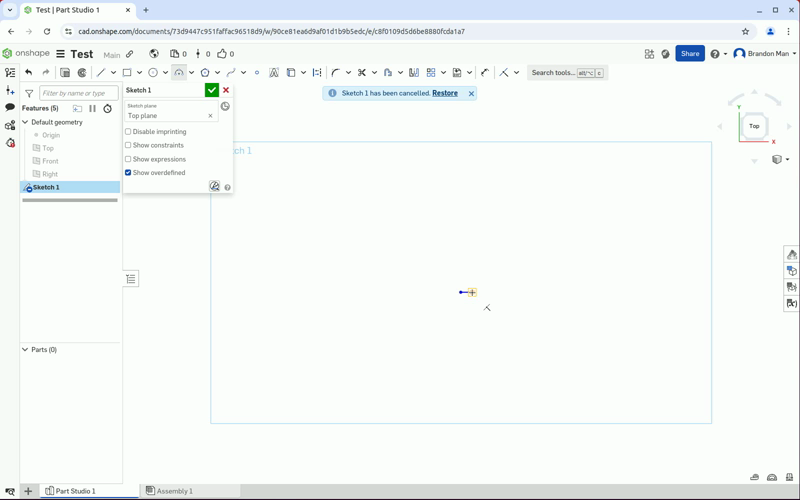
click(472, 292)
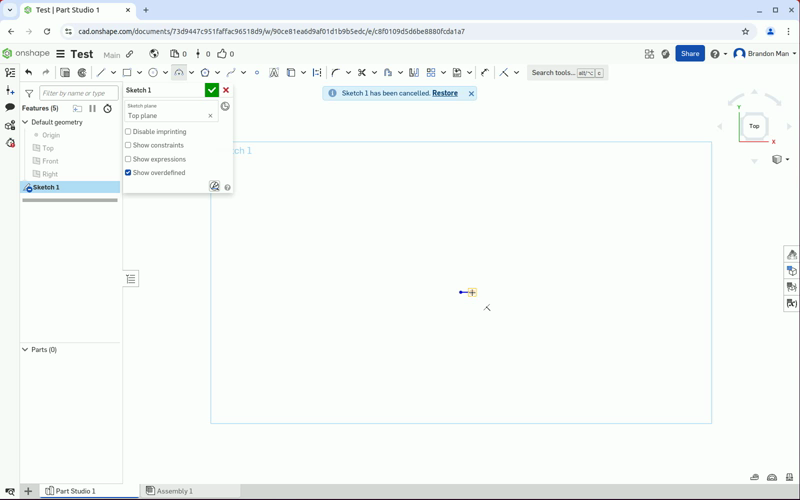
key_down(shift)
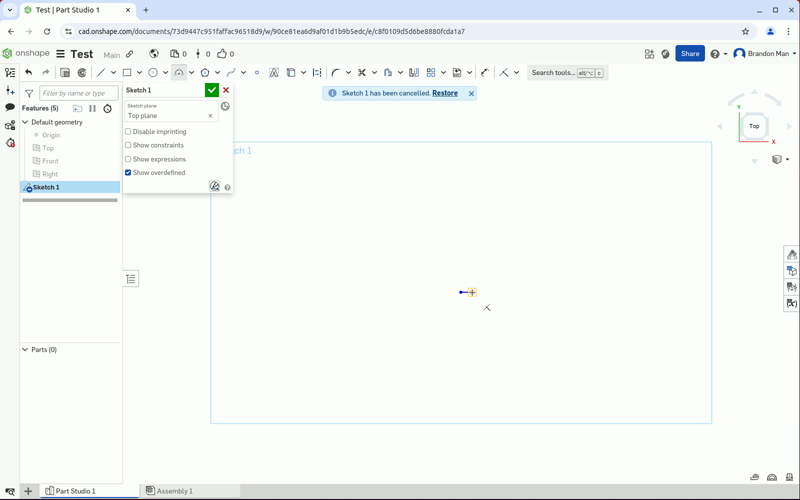
mouse_move(472, 271)
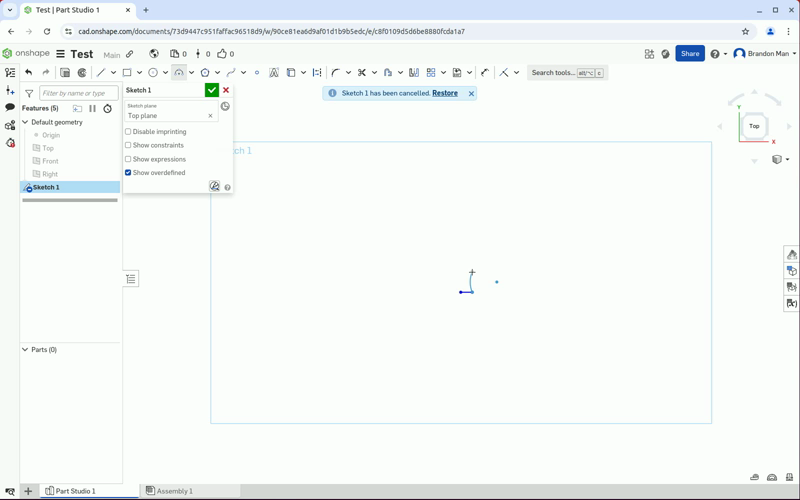
click(472, 271)
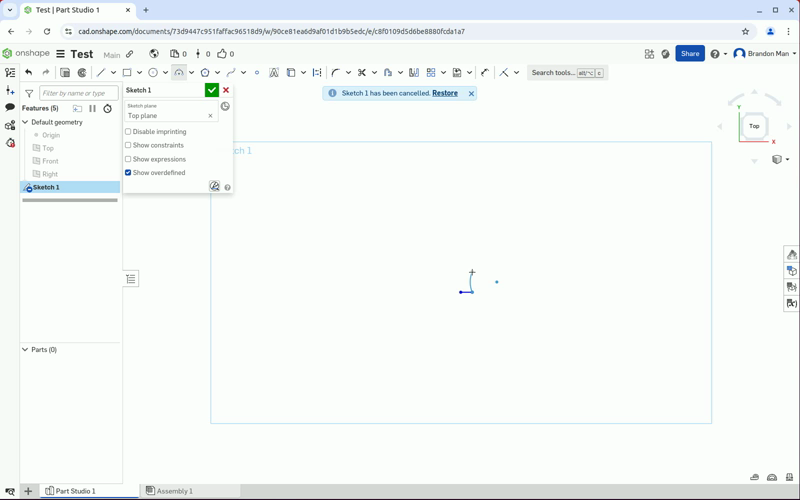
mouse_move(445, 282)
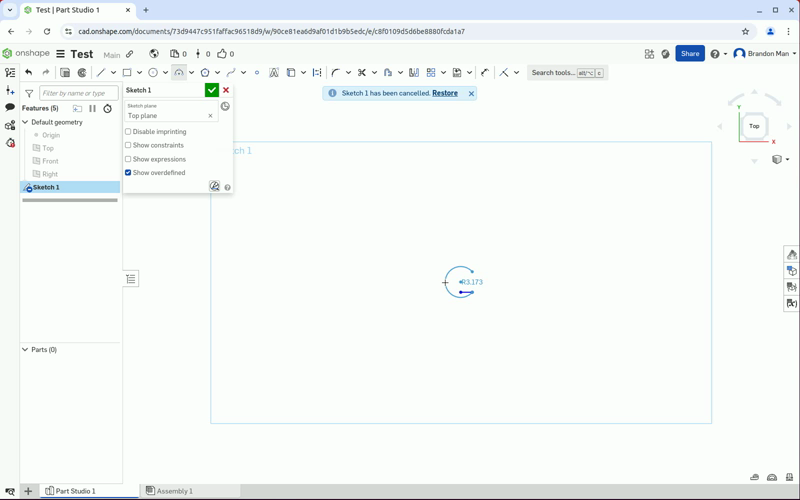
click(445, 282)
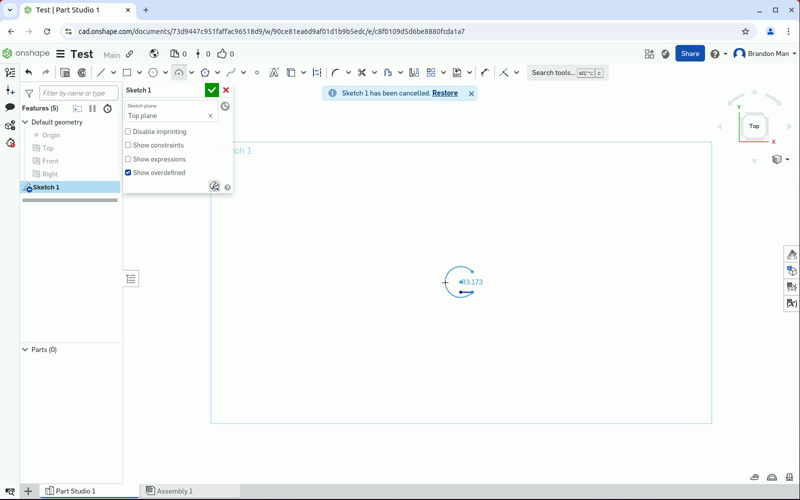
key_up(shift)
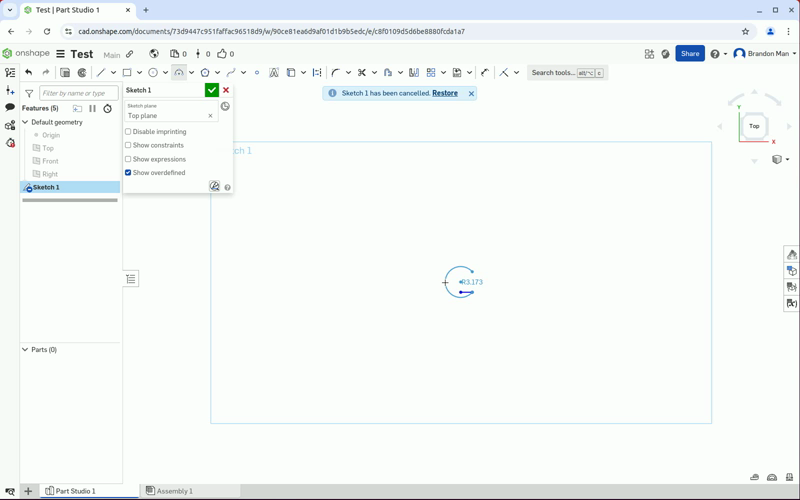
key(esc)
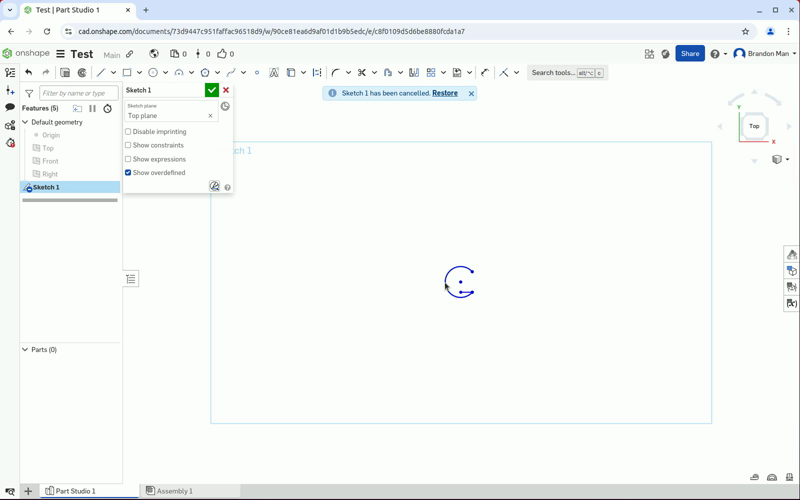
key(l)
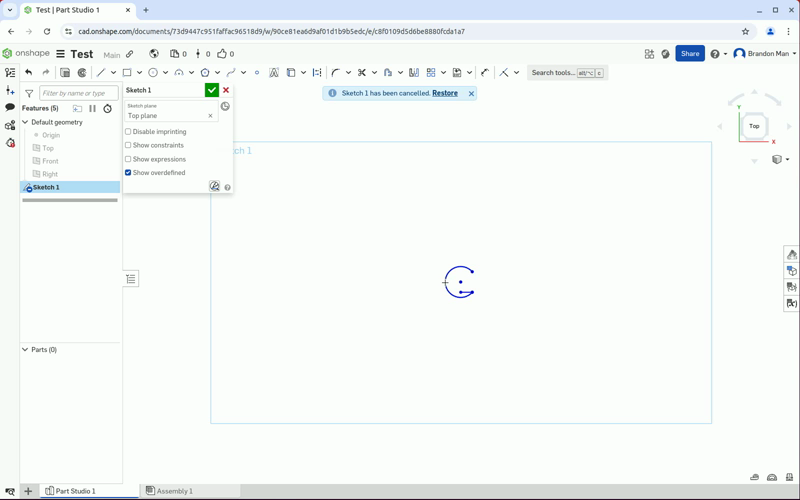
mouse_move(472, 271)
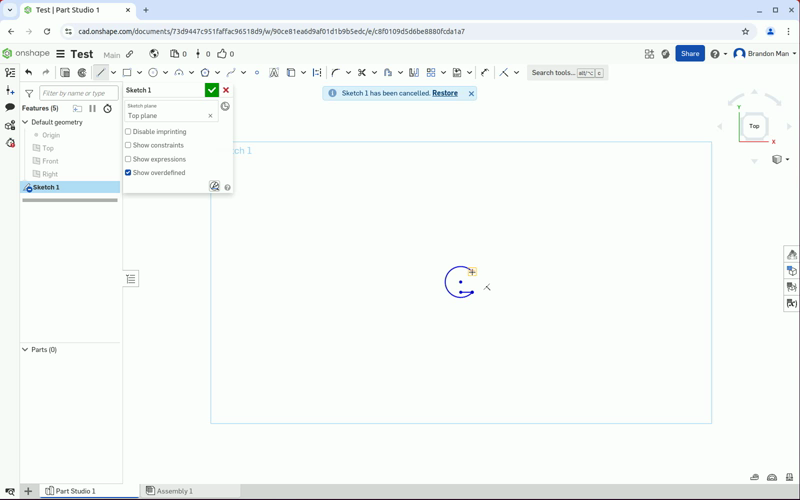
click(472, 271)
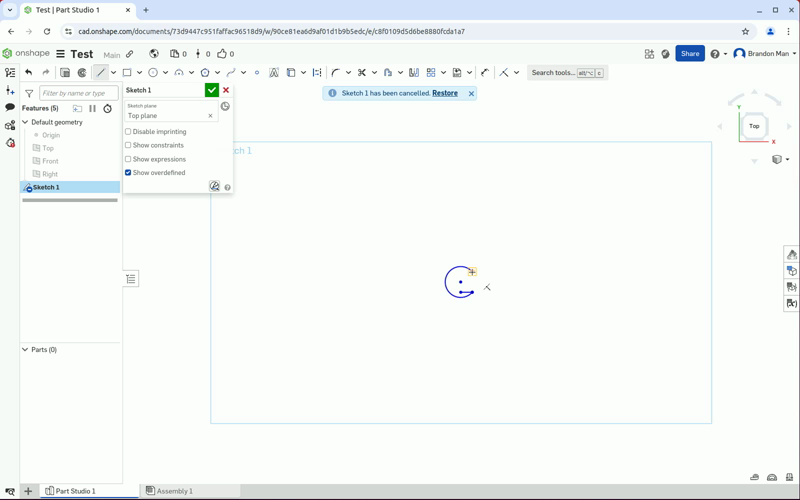
key_down(shift)
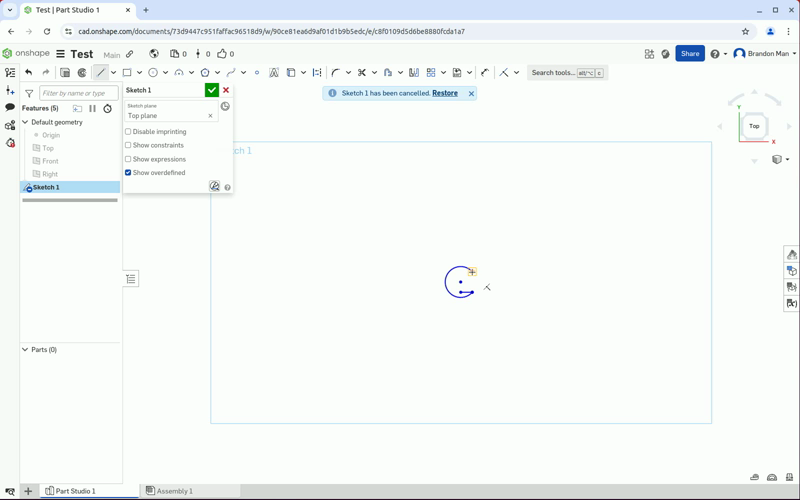
mouse_move(502, 271)
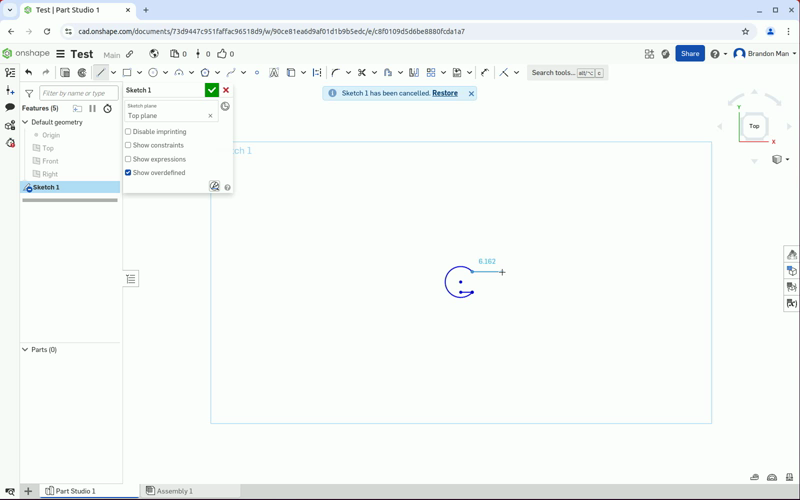
mouse_move(460, 271)
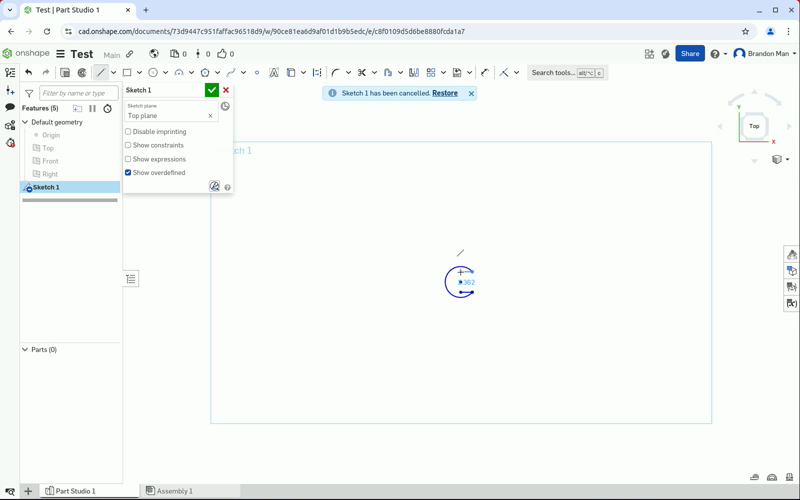
click(460, 271)
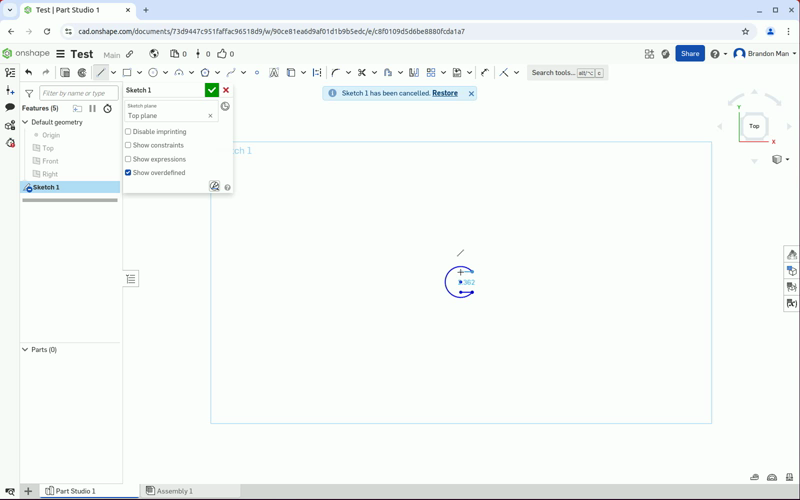
key_up(shift)
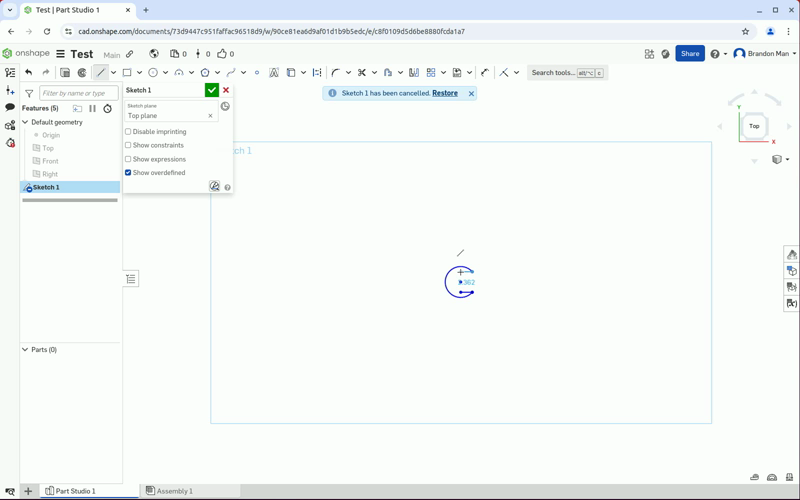
key(esc)
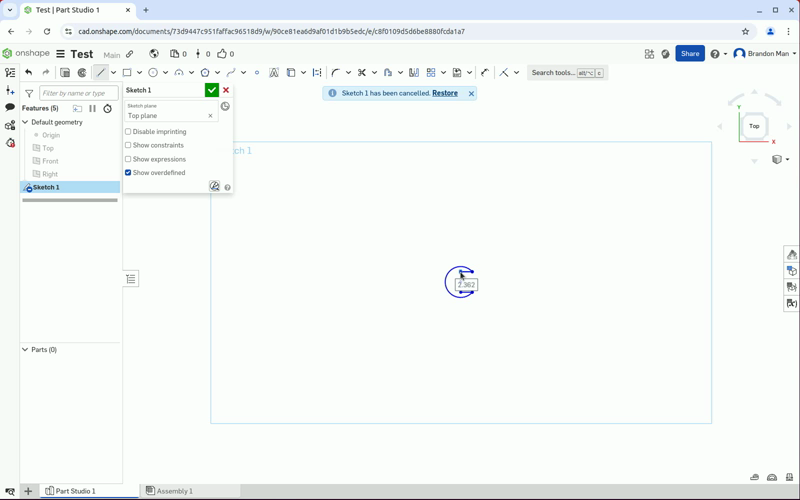
key(a)
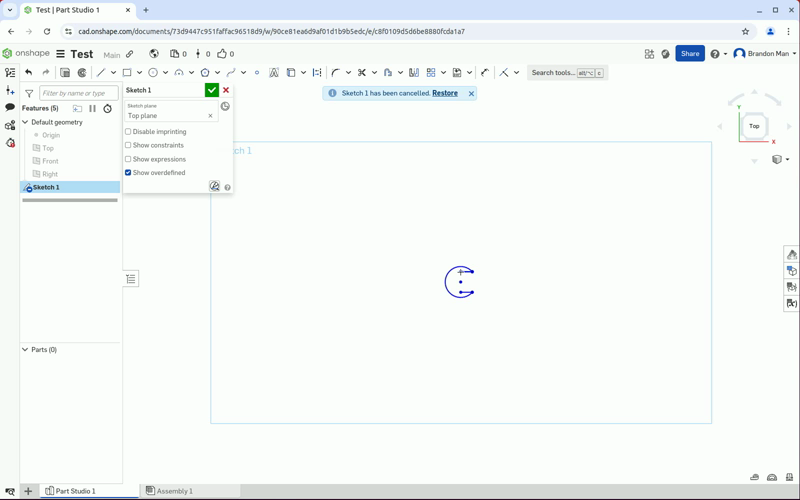
mouse_move(460, 271)
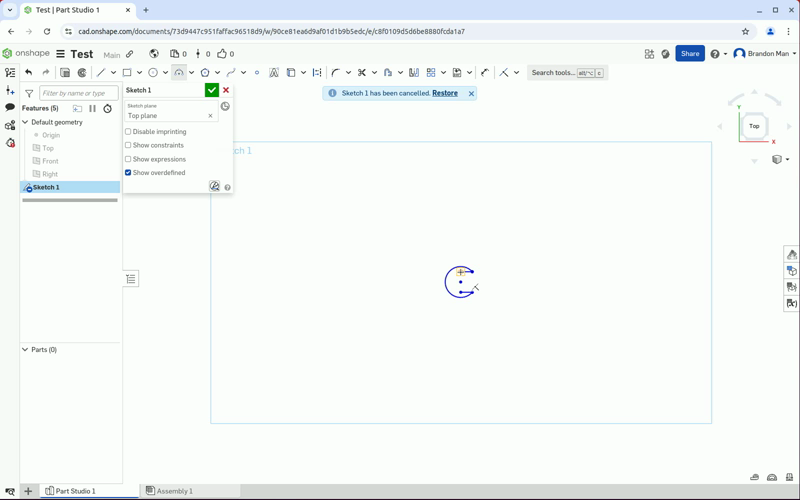
click(460, 271)
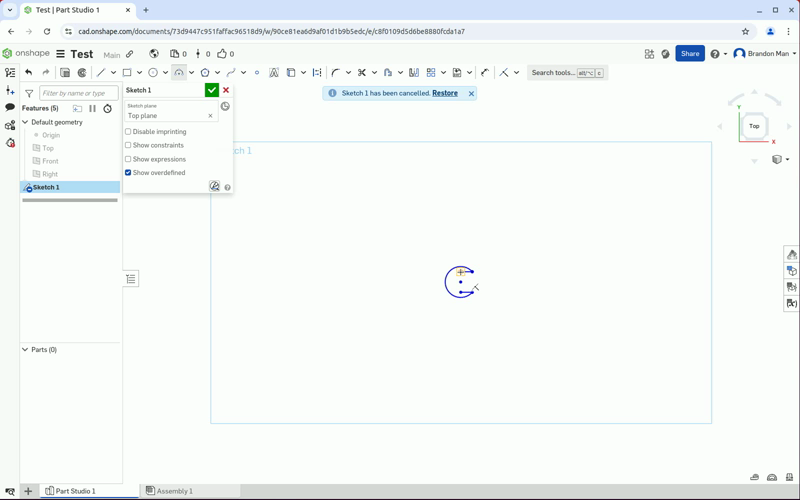
mouse_move(460, 292)
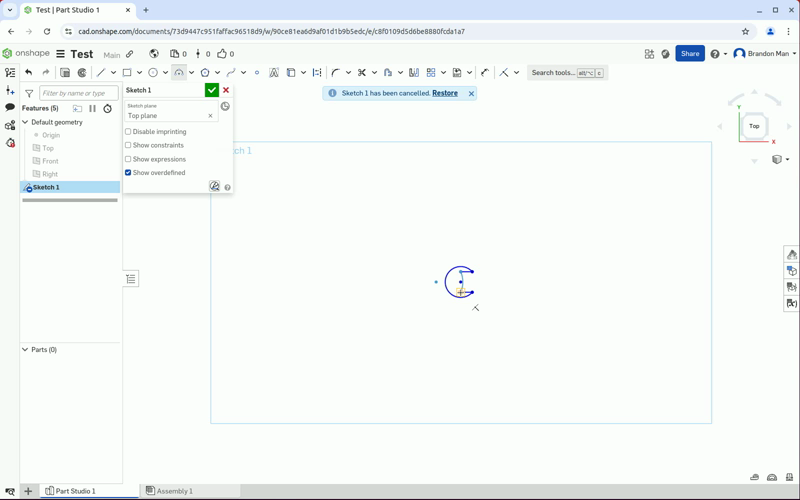
click(460, 292)
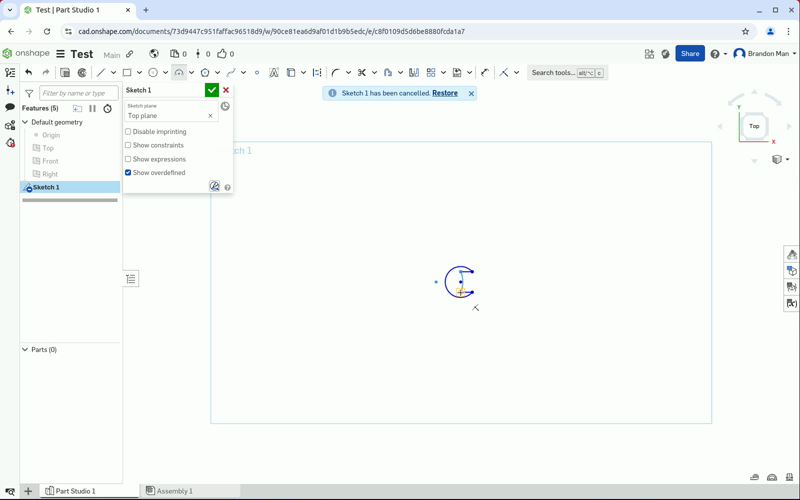
key_down(shift)
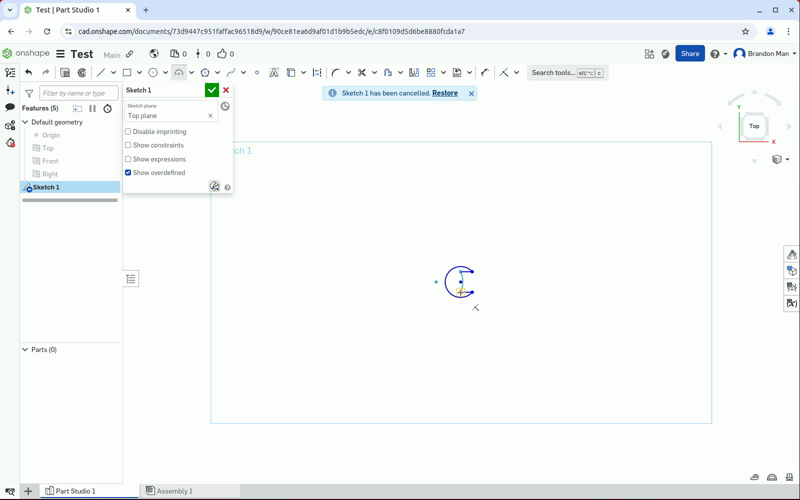
mouse_move(450, 282)
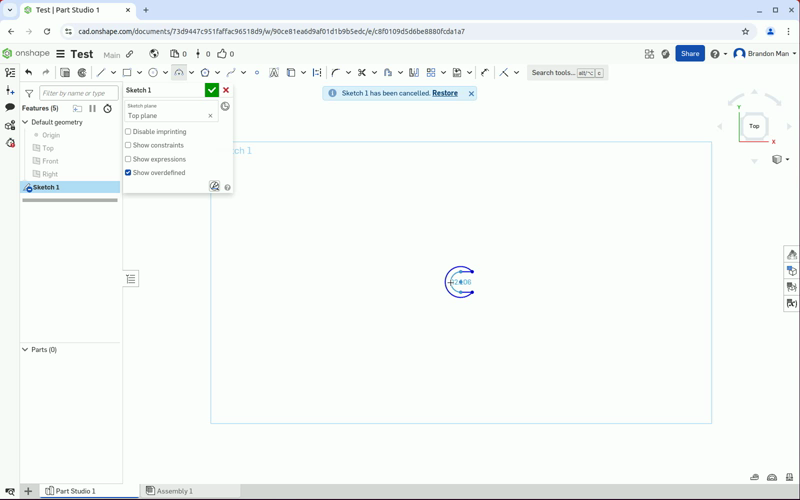
click(450, 282)
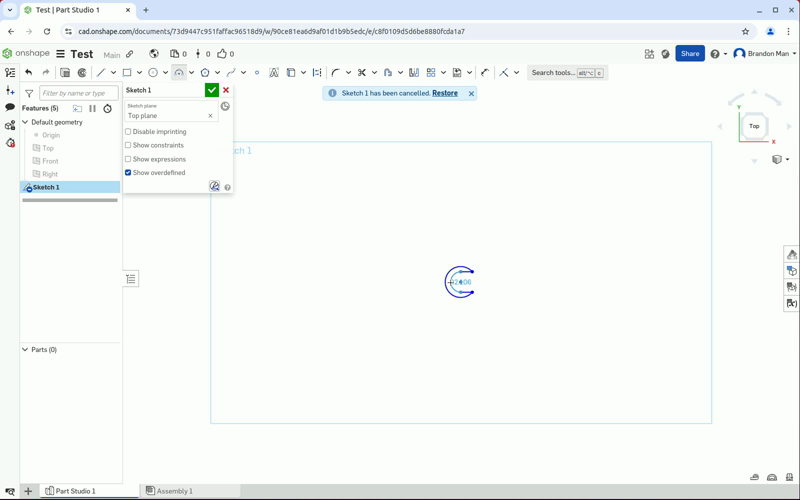
key_up(shift)
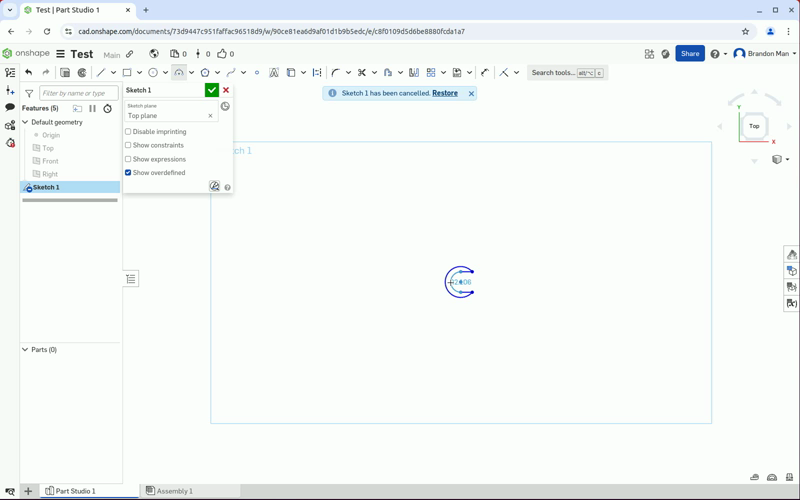
key(esc)
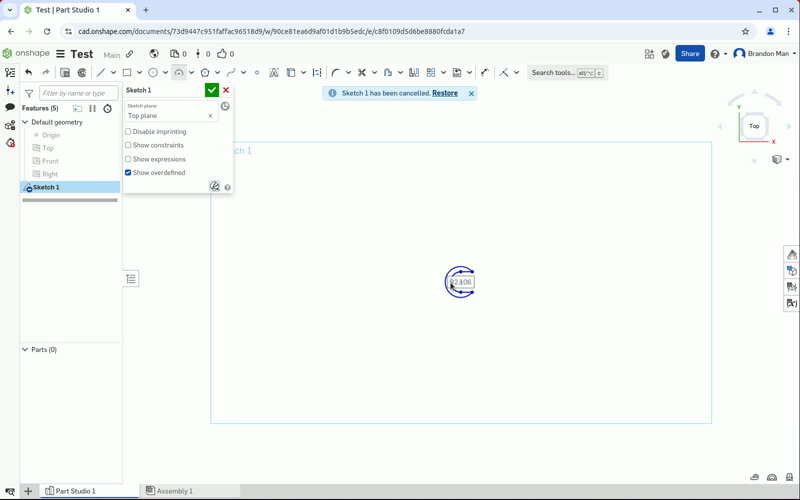
mouse_move(462, 295)
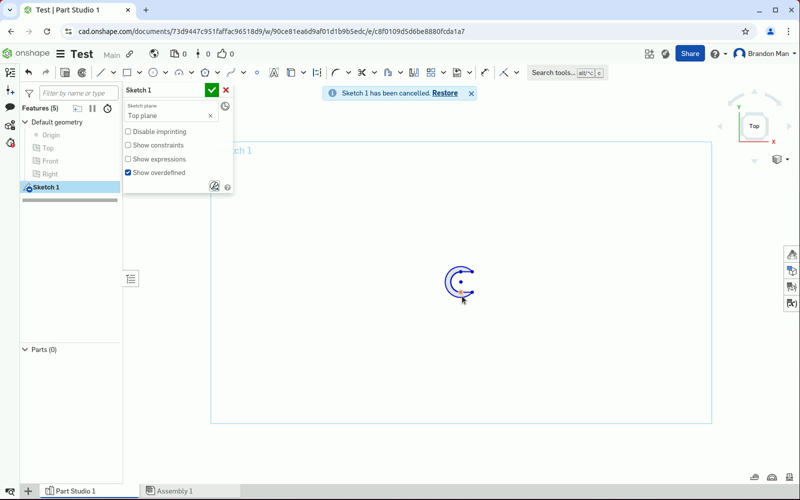
scroll(6)
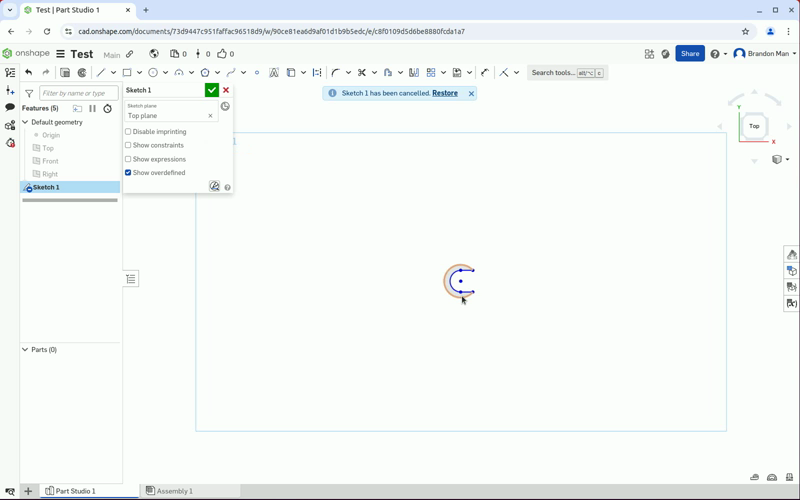
scroll(6)
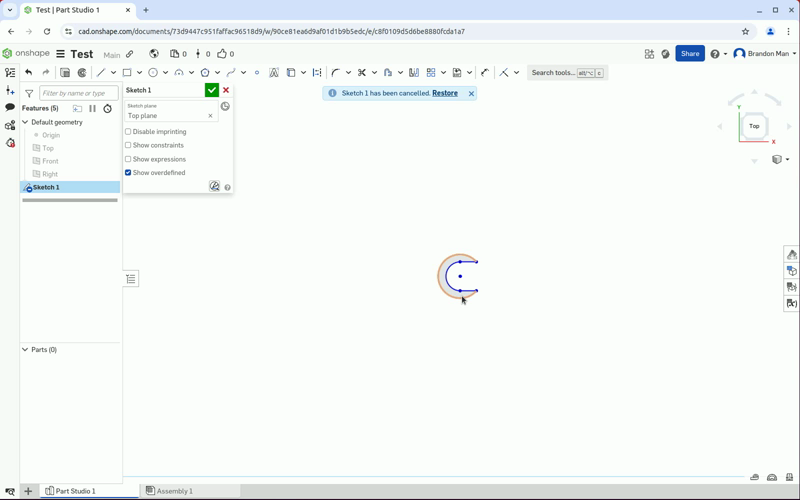
scroll(6)
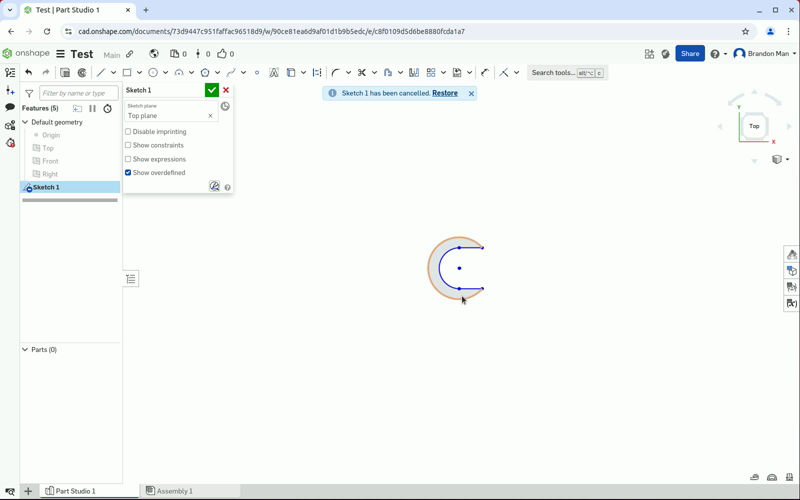
scroll(6)
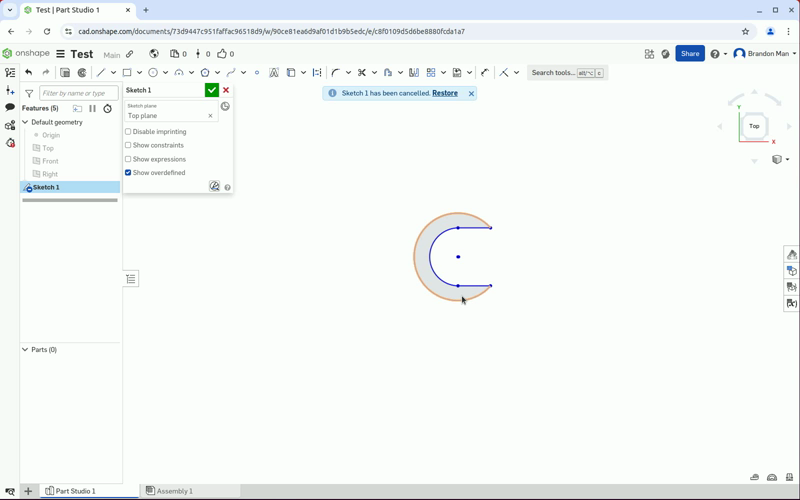
scroll(6)
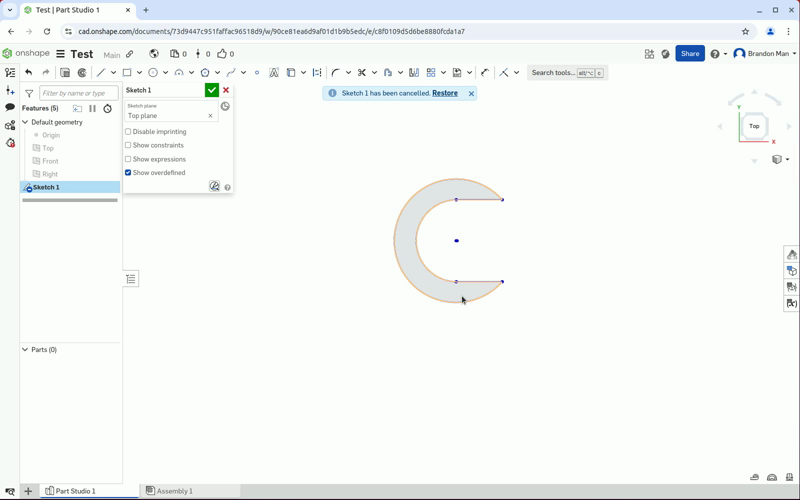
scroll(6)
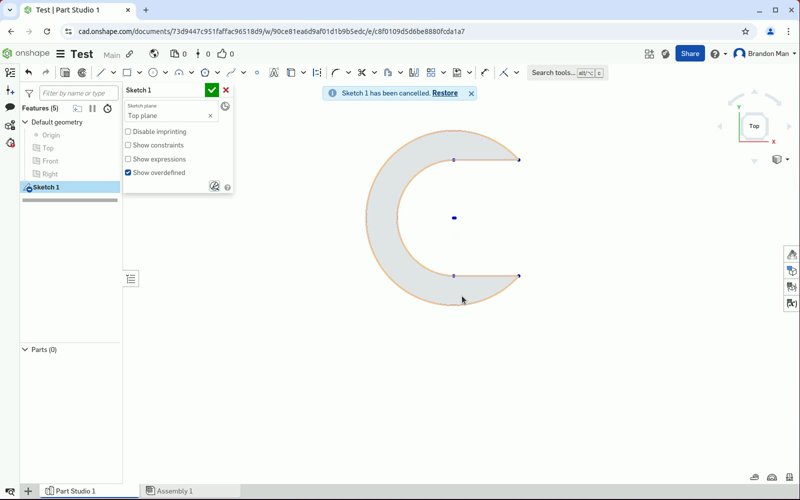
scroll(6)
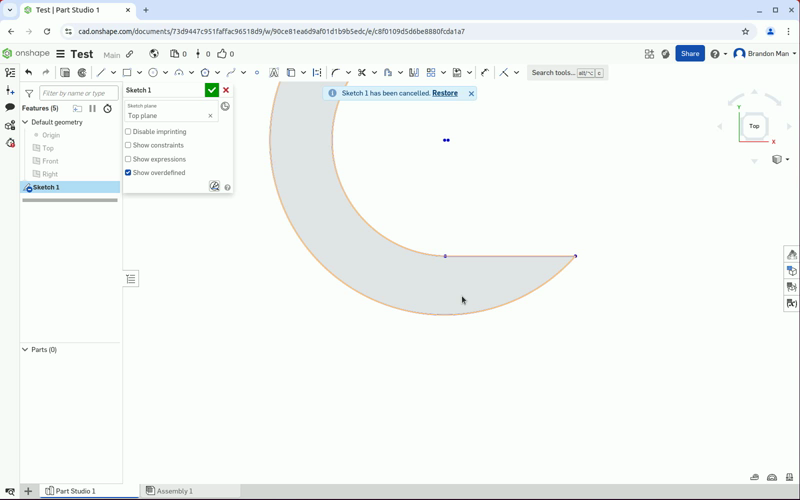
click(462, 295)
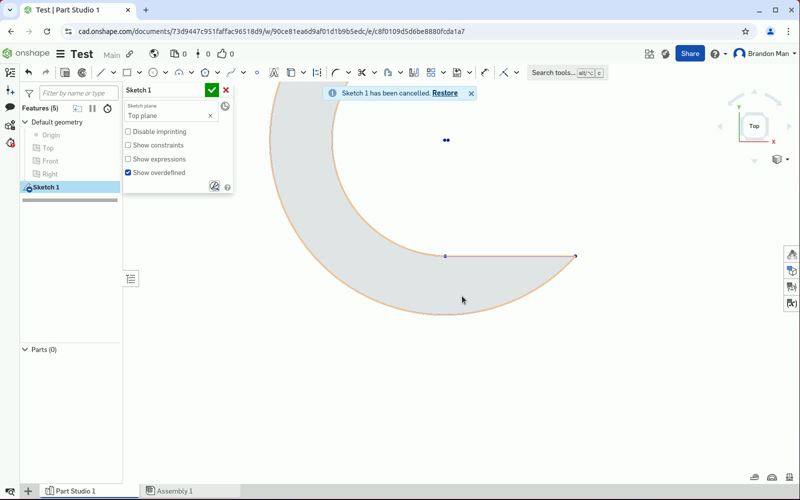
scroll(-6)
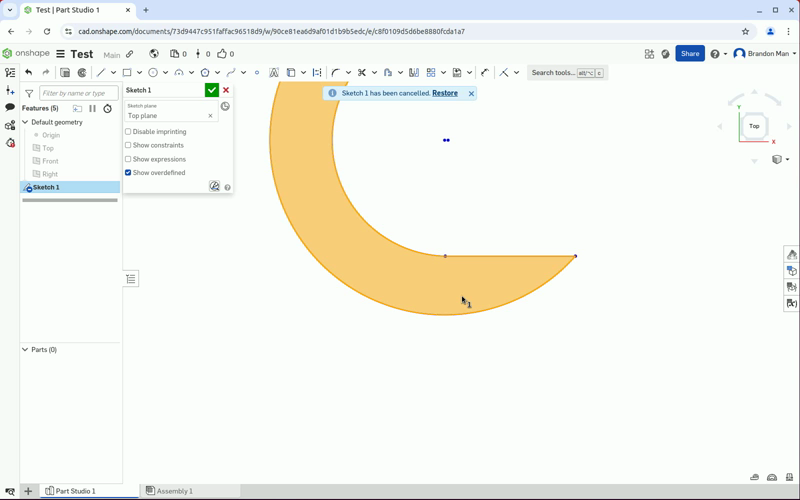
scroll(-6)
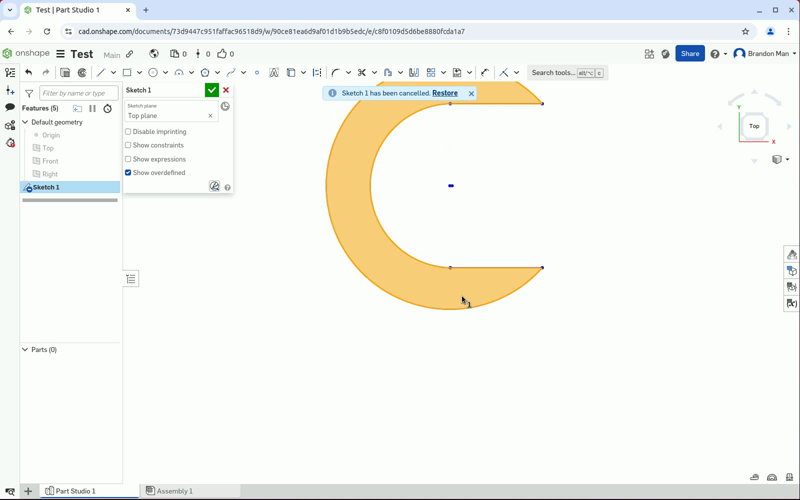
scroll(-6)
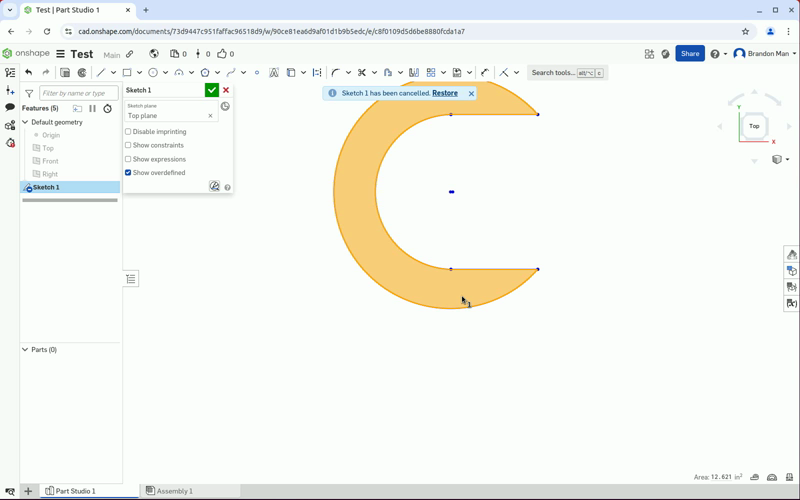
scroll(-6)
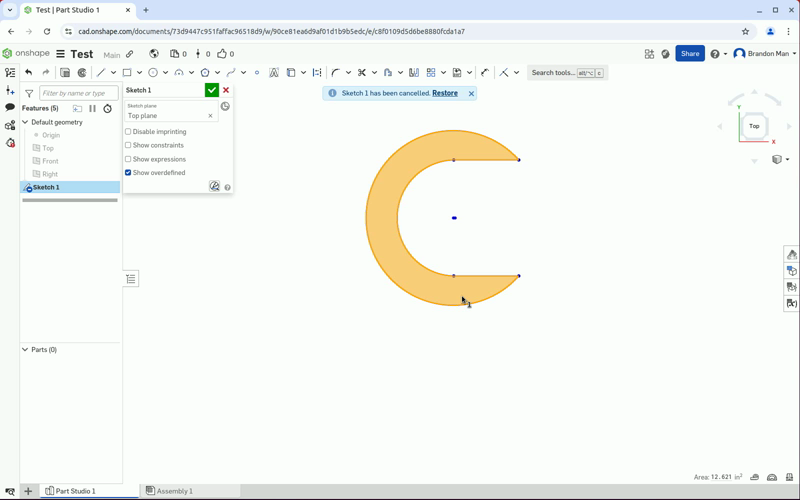
scroll(-6)
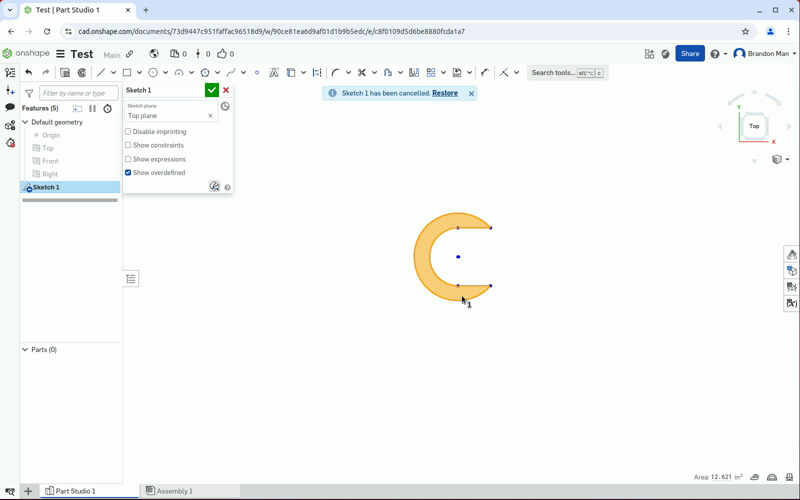
scroll(-6)
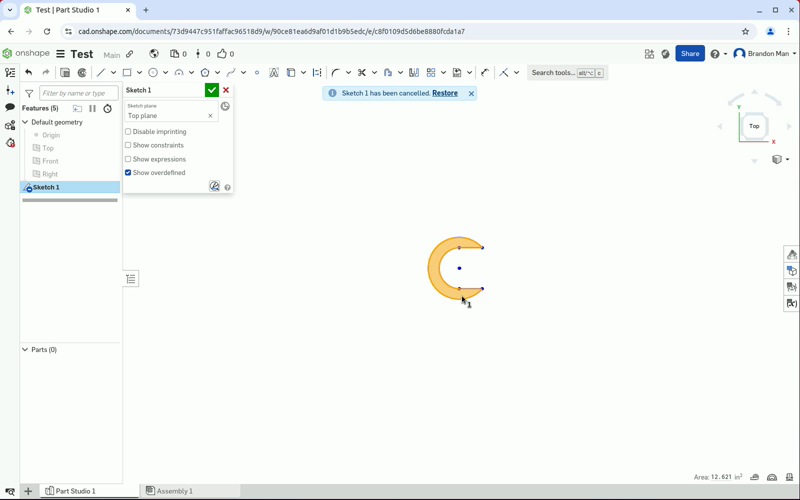
scroll(-6)
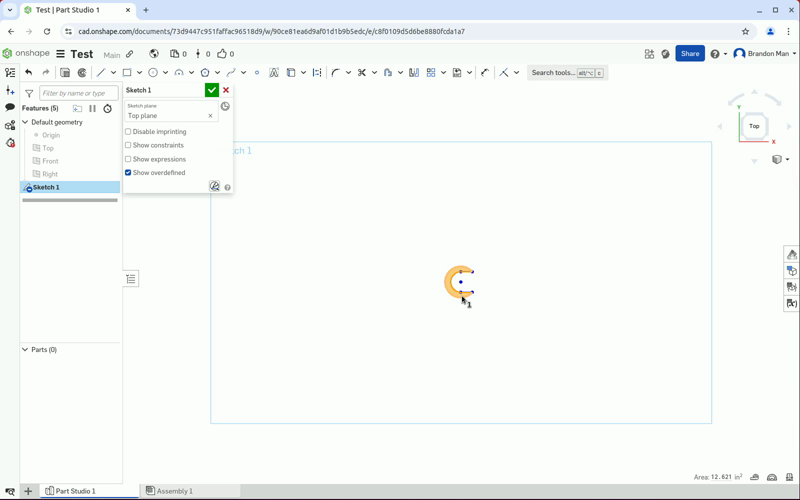
mouse_move(73, 352)
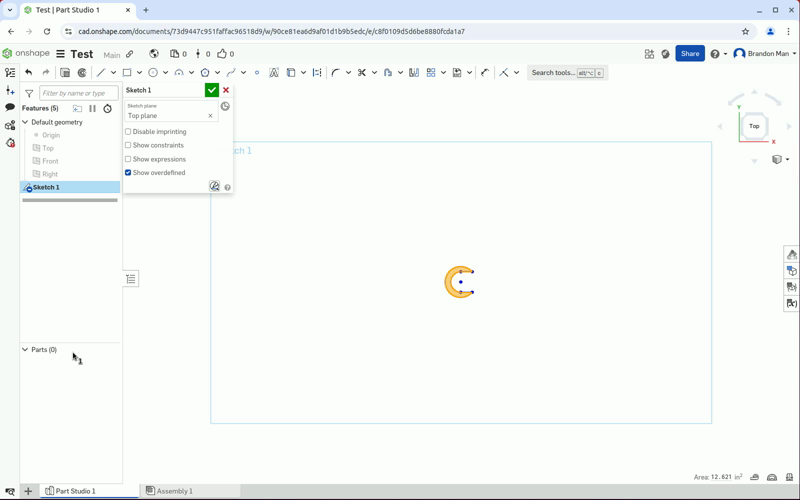
key(shift+y)
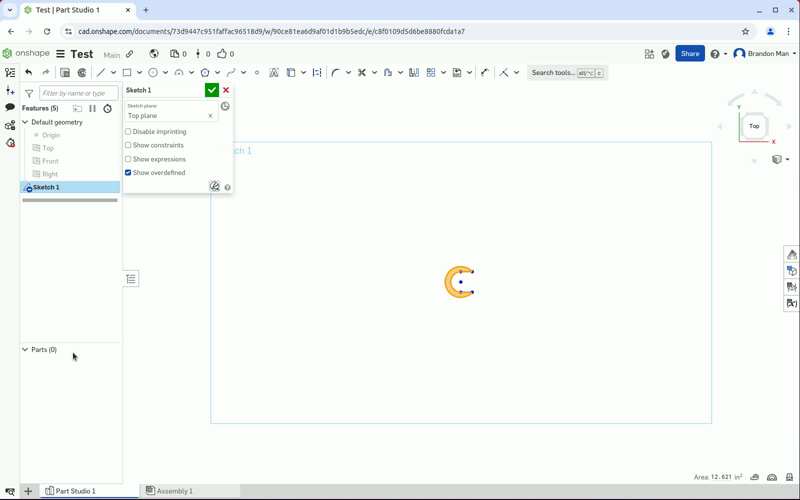
key(shift+e)
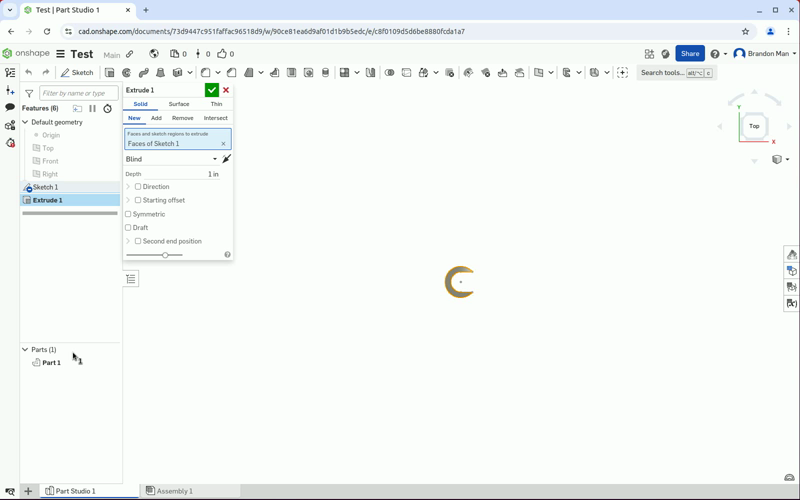
mouse_move(143, 106)
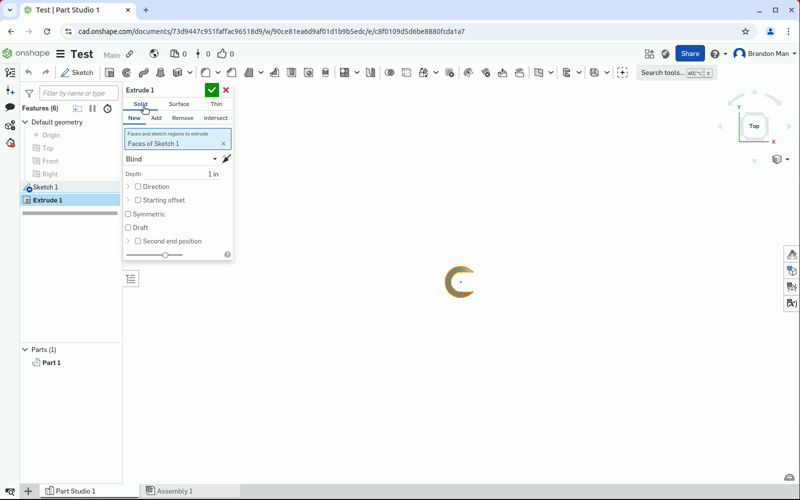
click(143, 106)
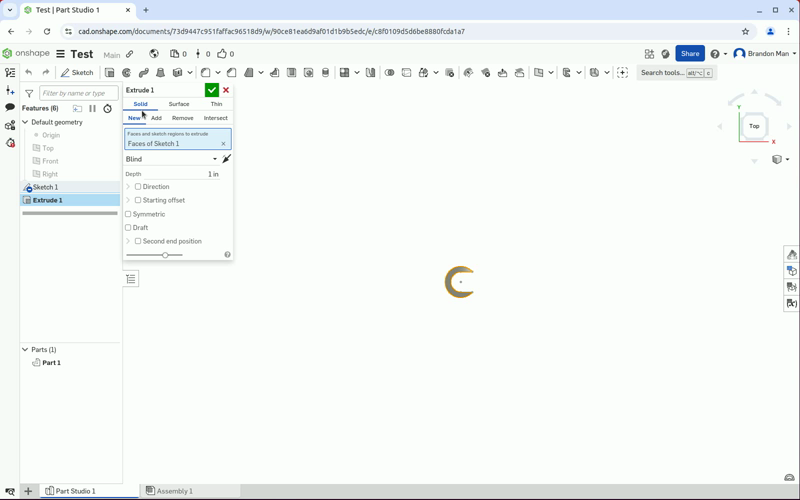
mouse_move(137, 120)
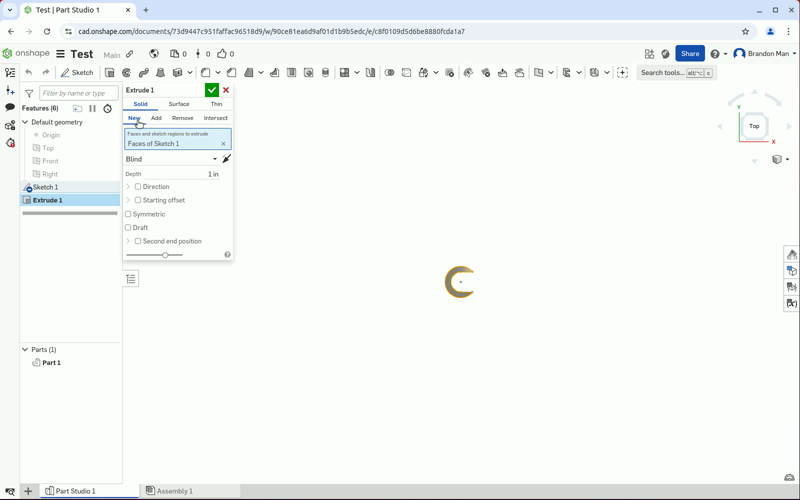
click(137, 120)
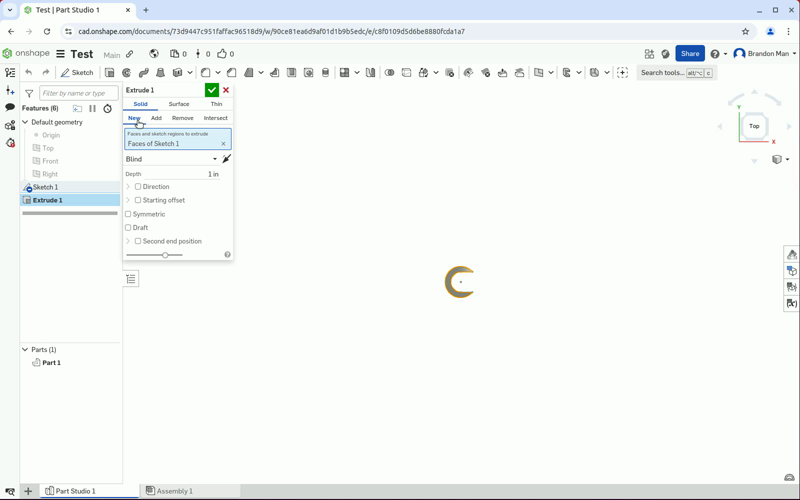
key(tab, 4)
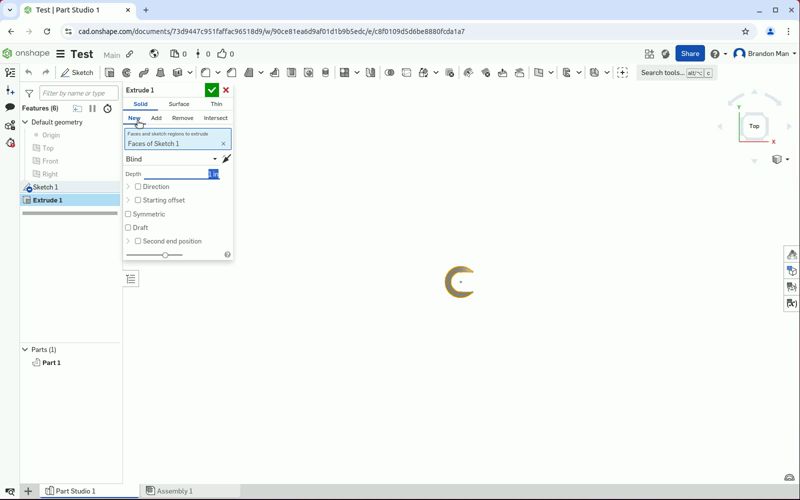
text(1.926)
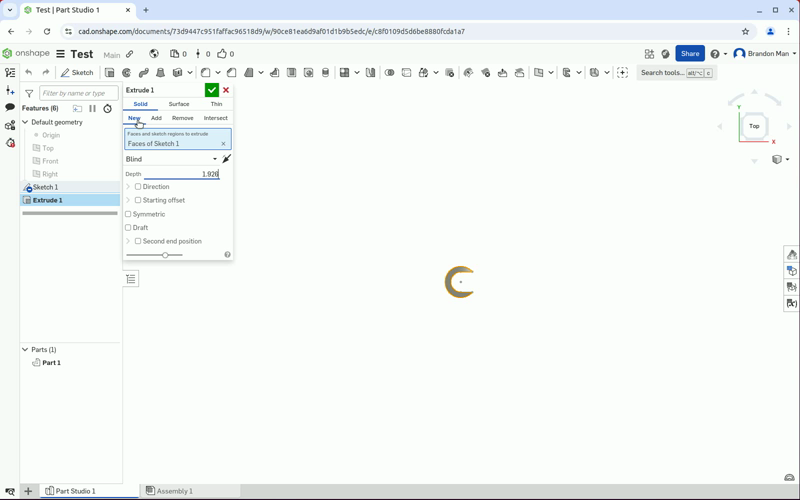
key(enter)
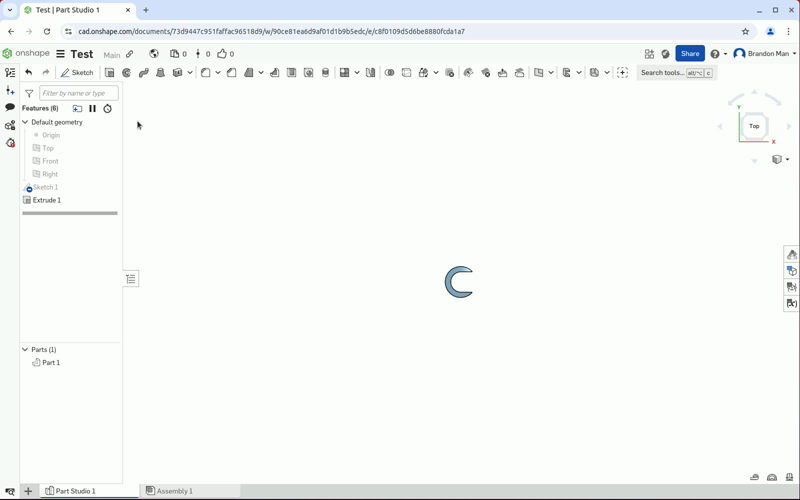
key(shift+h)
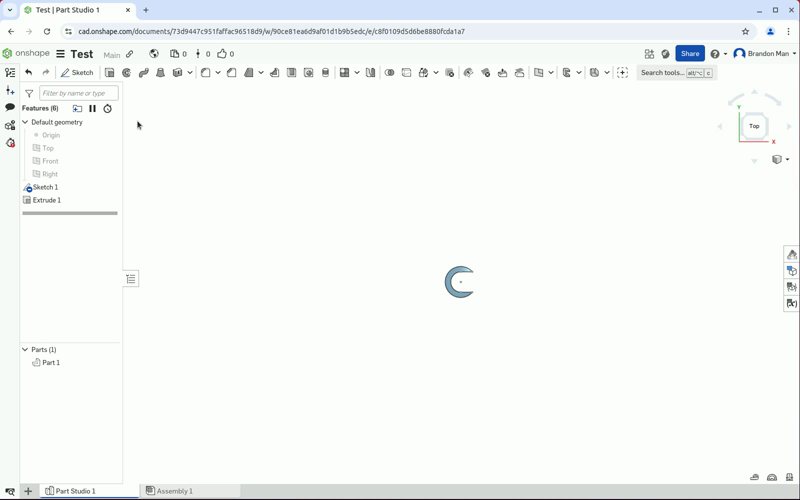
key(shift+h)
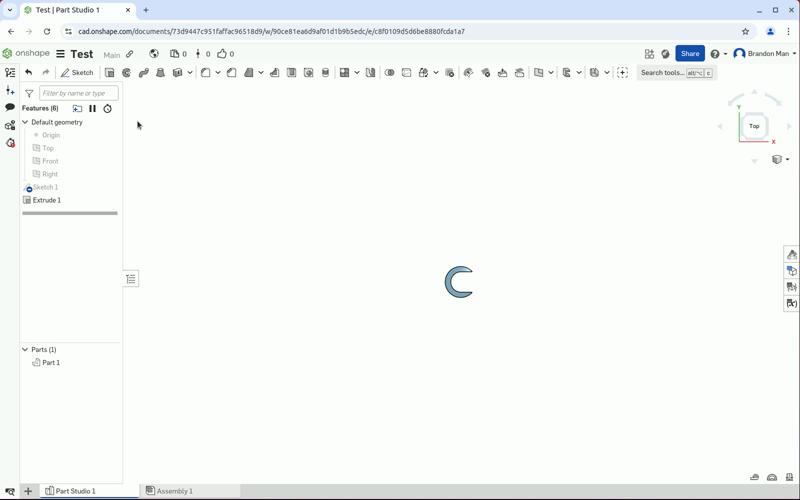
mouse_move(73, 189)
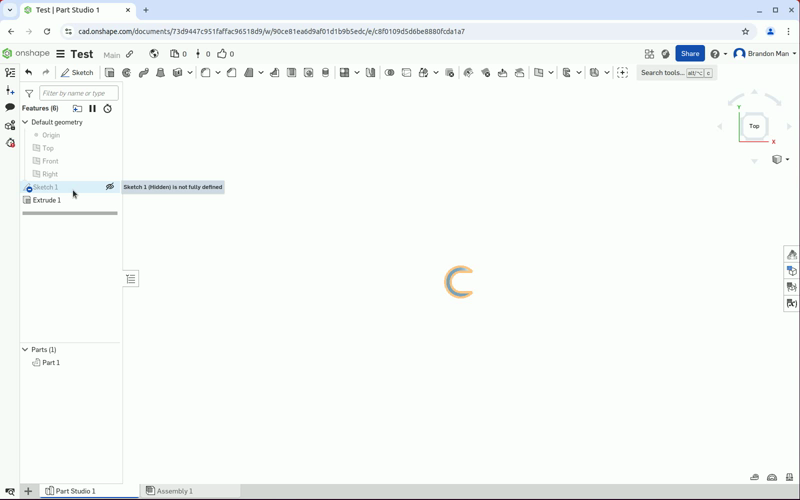
click(73, 189)
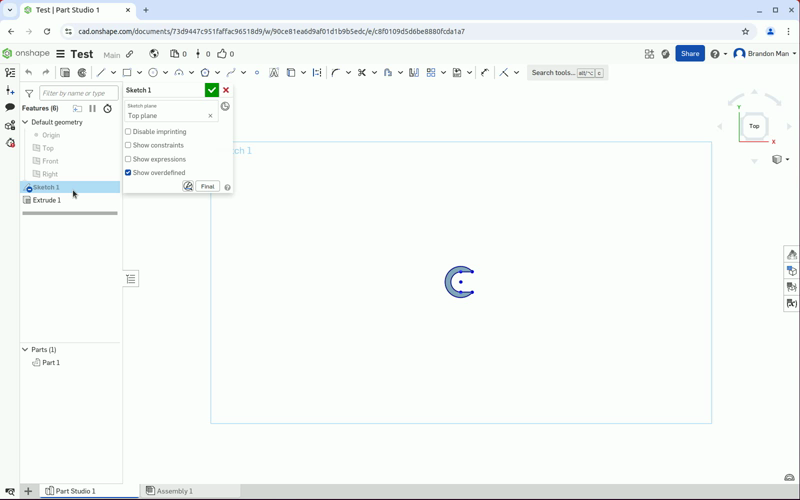
mouse_move(229, 92)
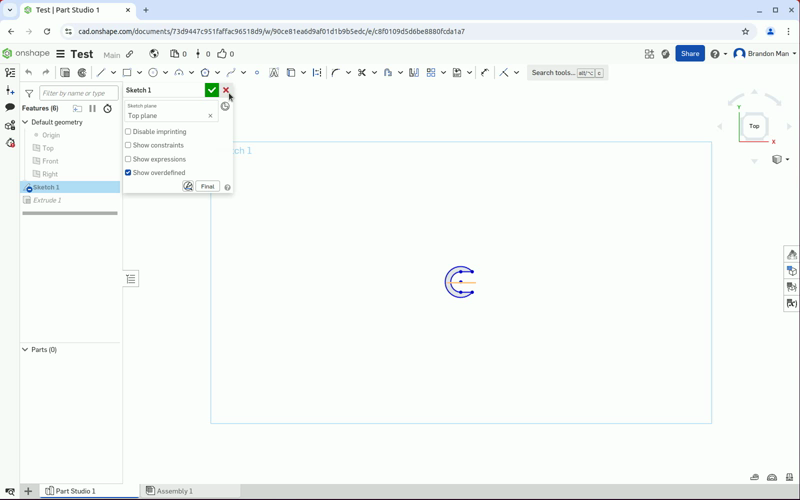
click(229, 92)
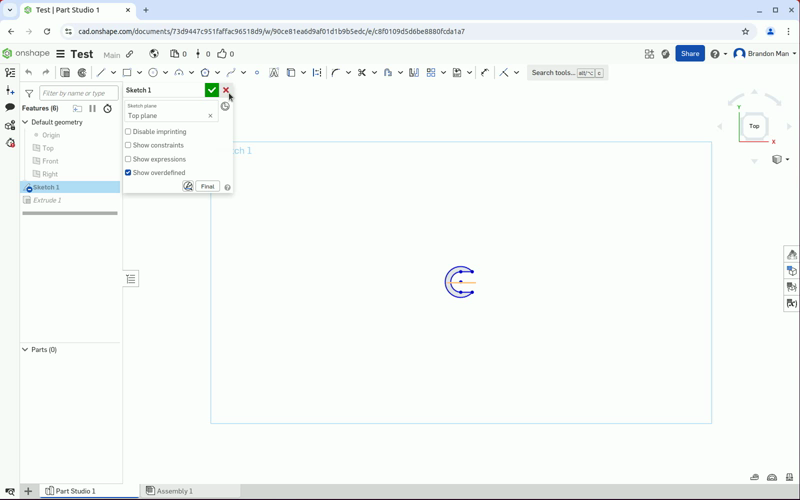
key(shift+s)
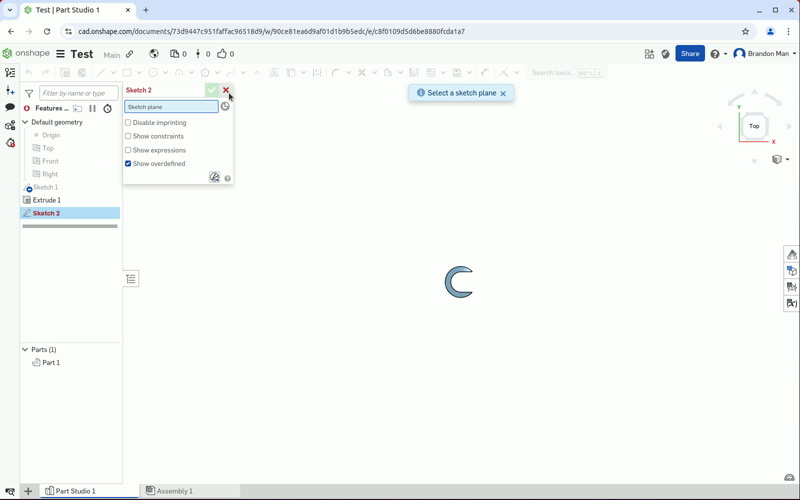
mouse_move(73, 150)
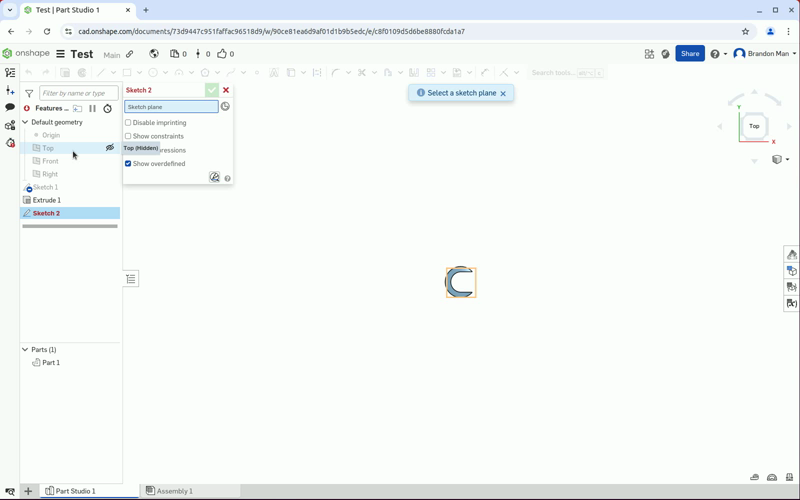
click(73, 150)
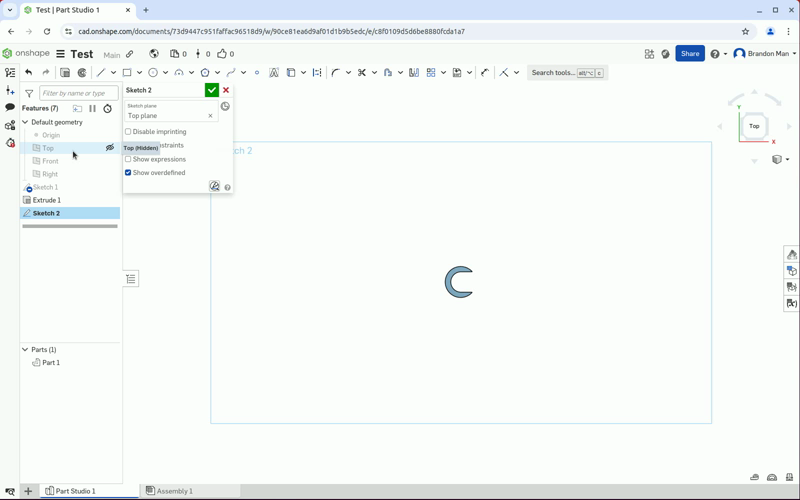
mouse_move(73, 352)
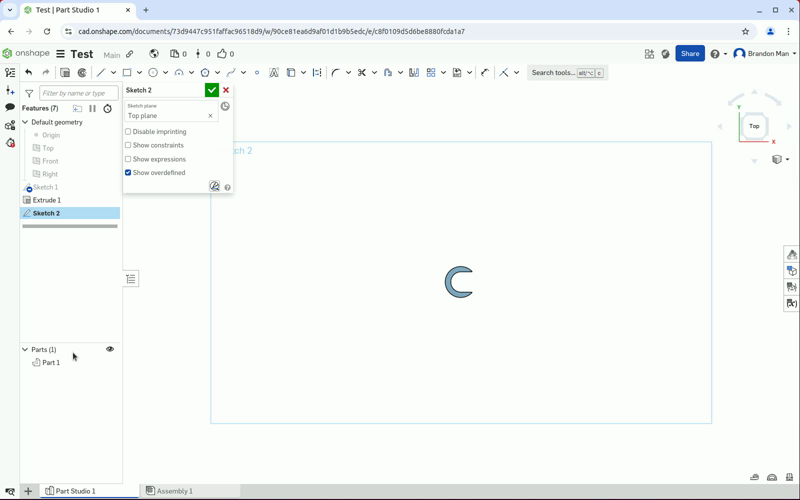
key(y)
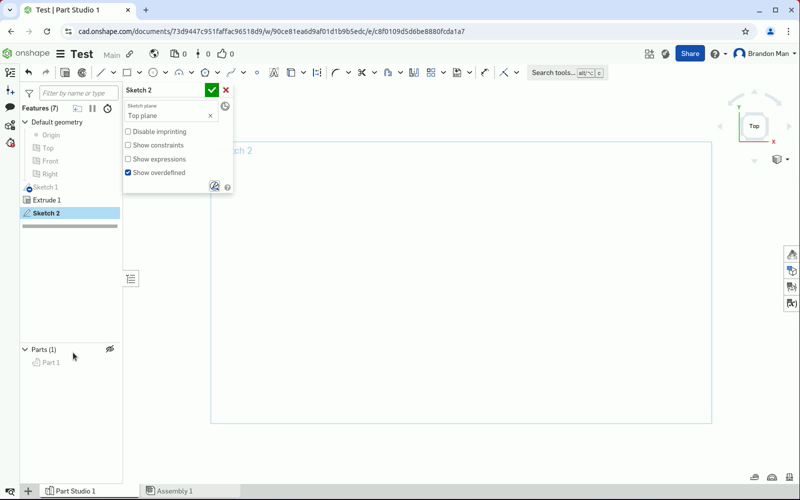
key(a)
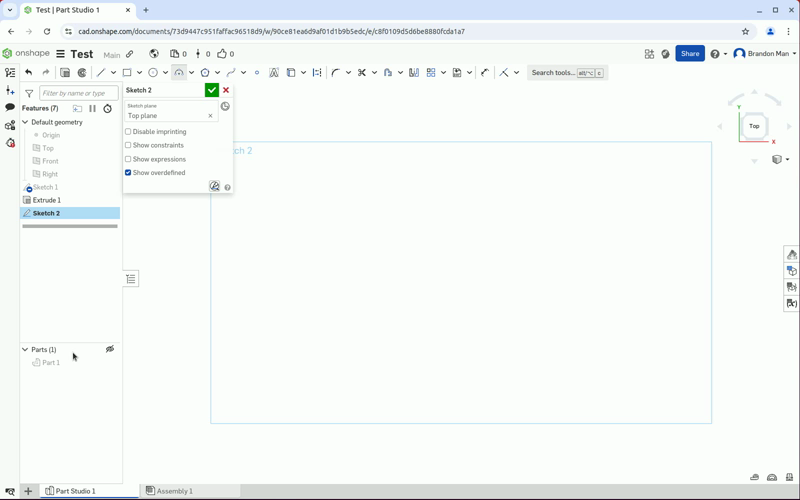
key_down(shift)
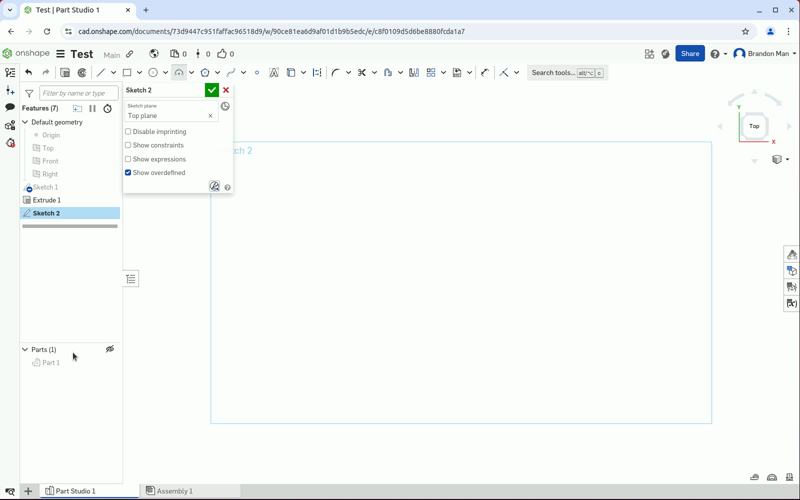
mouse_move(460, 267)
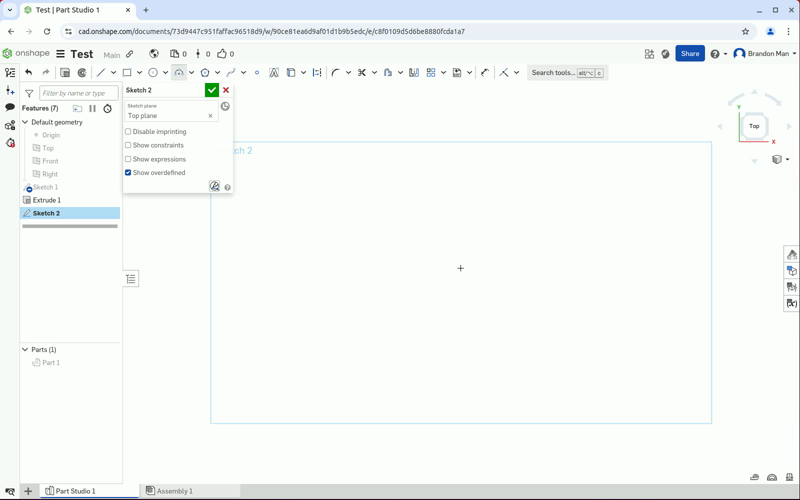
click(460, 267)
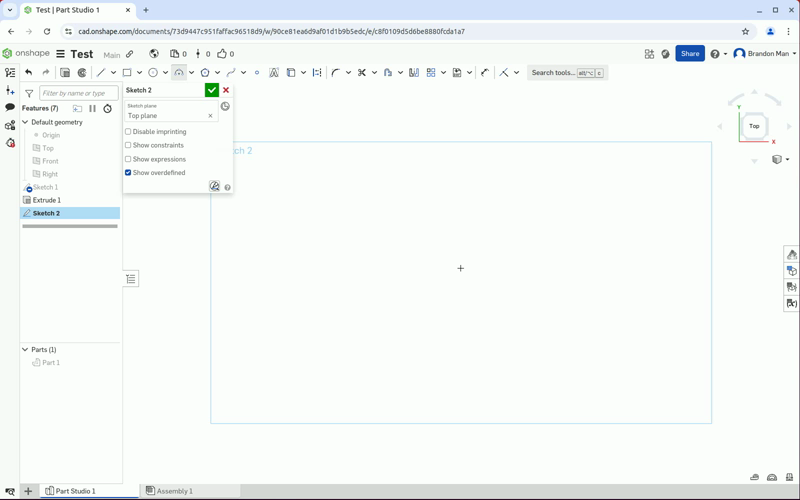
key_up(shift)
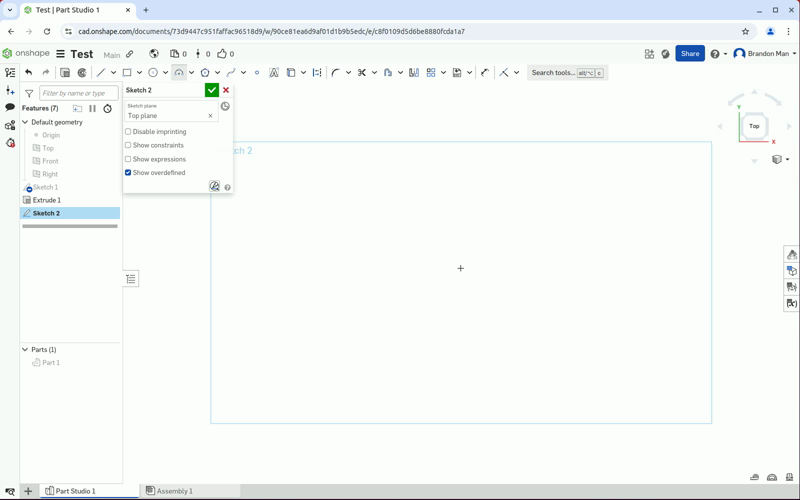
key_down(shift)
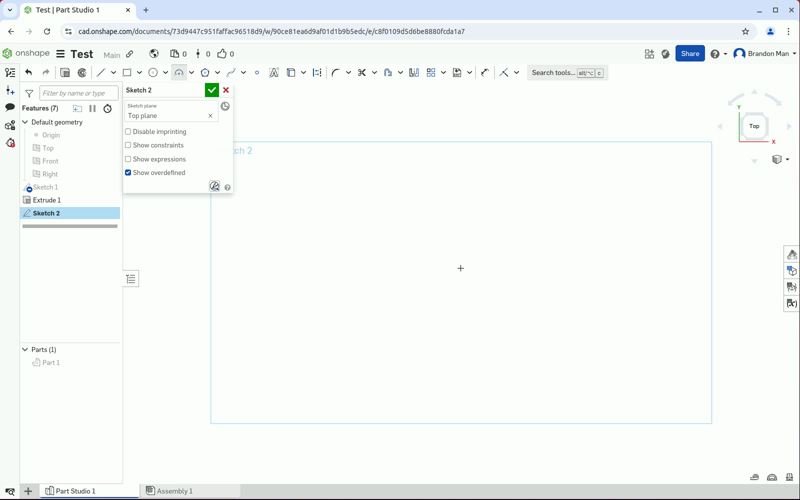
mouse_move(472, 272)
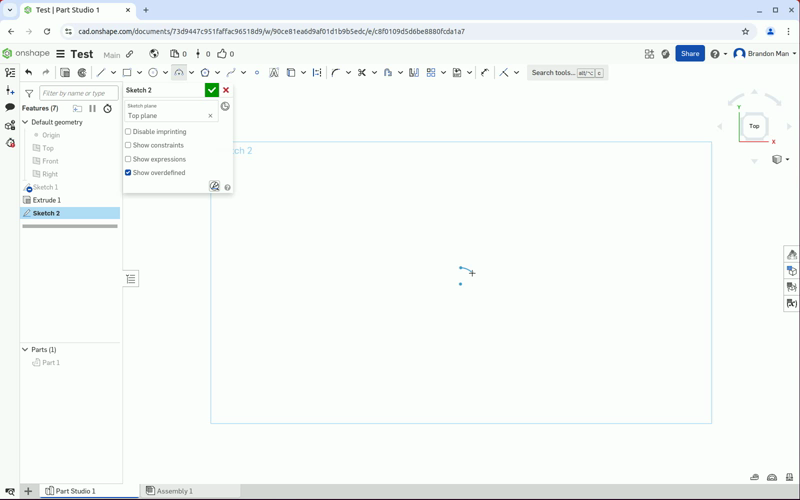
click(472, 272)
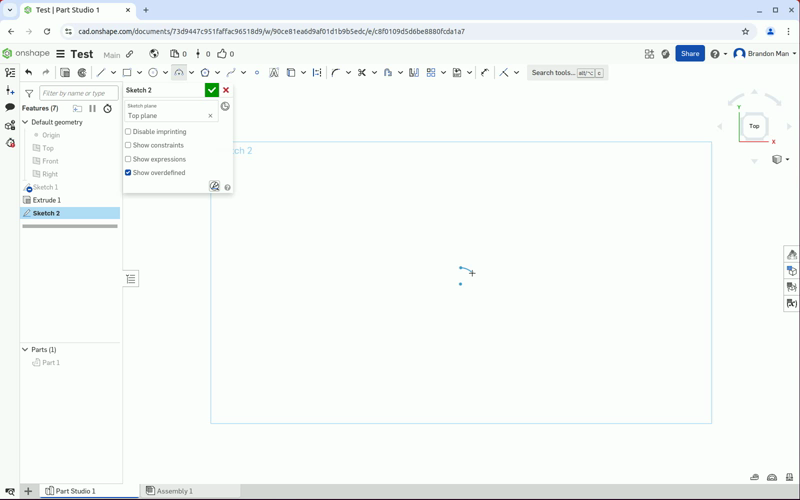
mouse_move(467, 269)
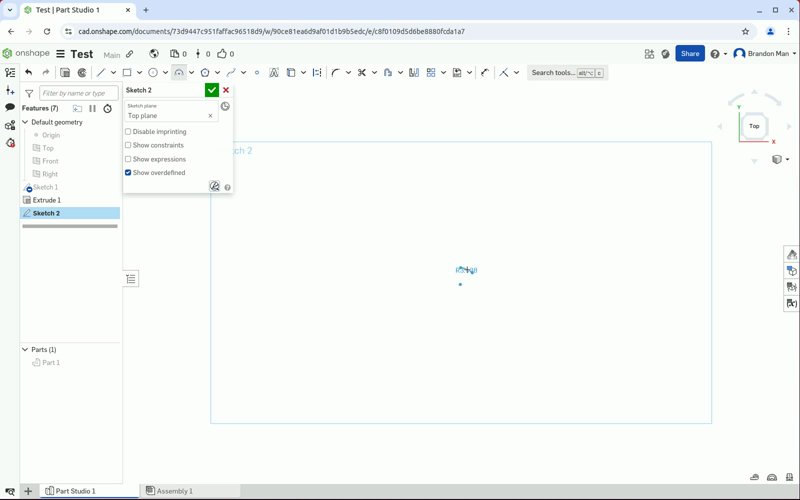
click(467, 269)
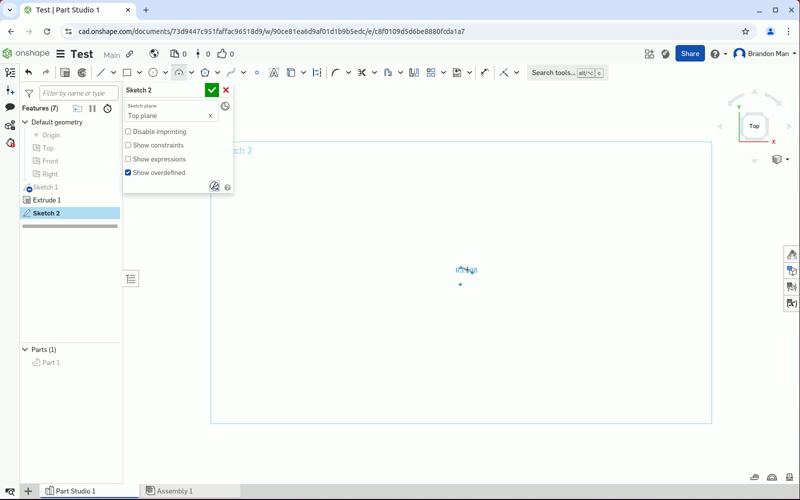
key_up(shift)
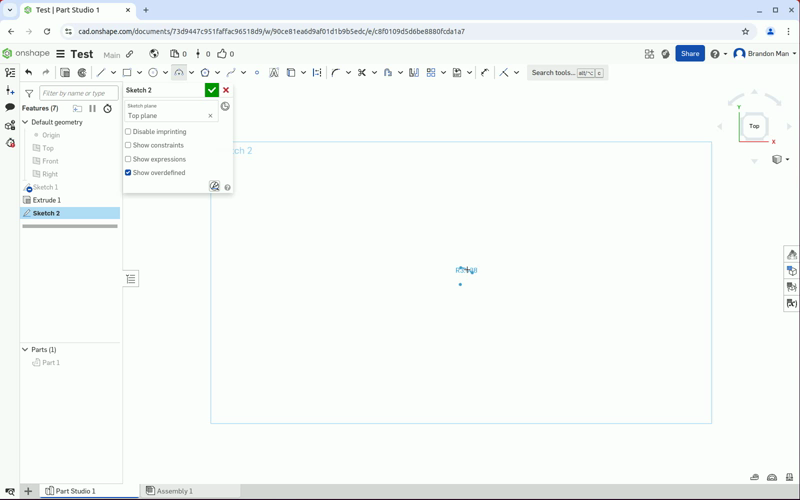
key(esc)
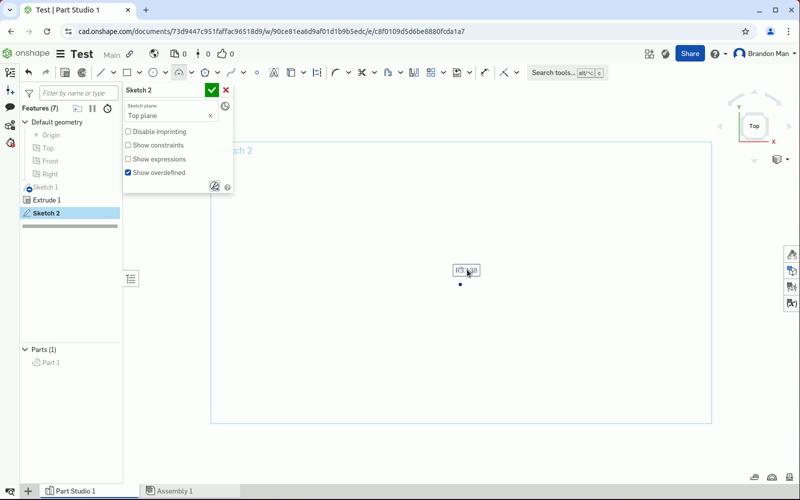
key(l)
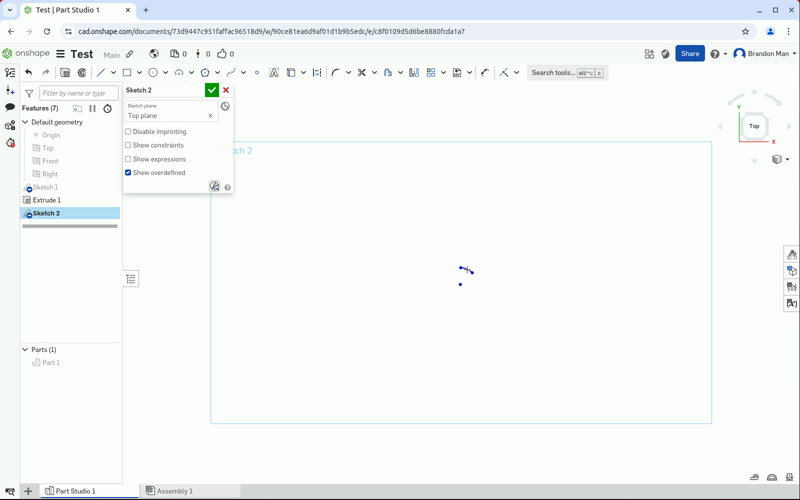
mouse_move(472, 272)
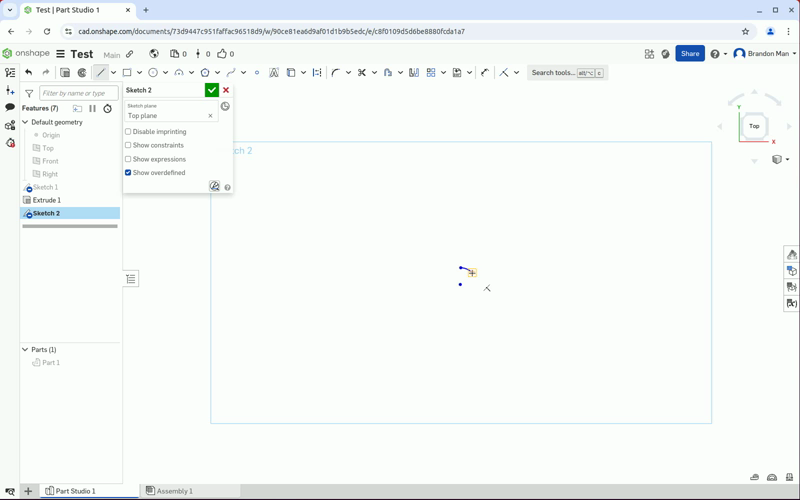
click(472, 272)
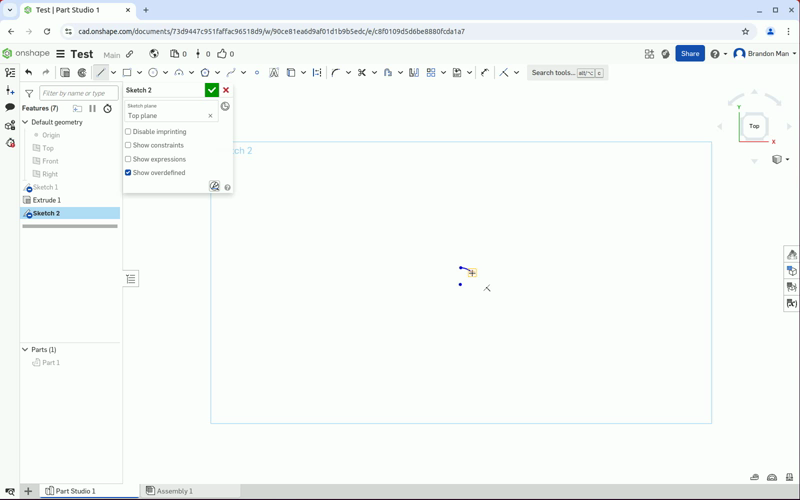
key_down(shift)
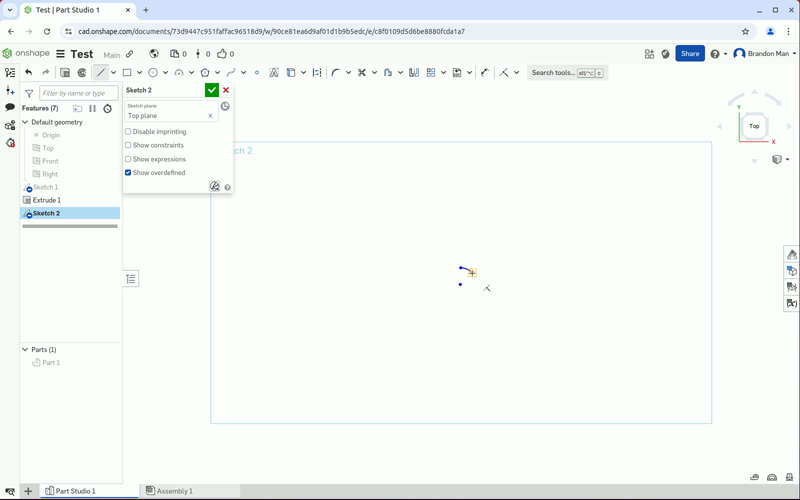
mouse_move(546, 272)
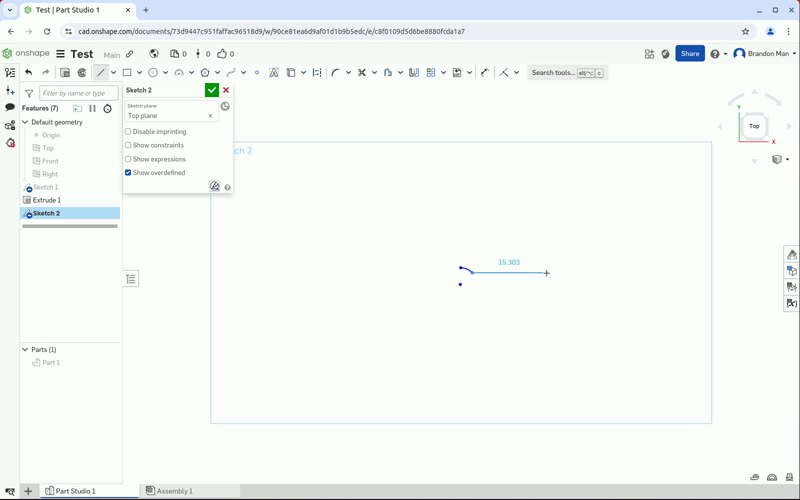
click(546, 272)
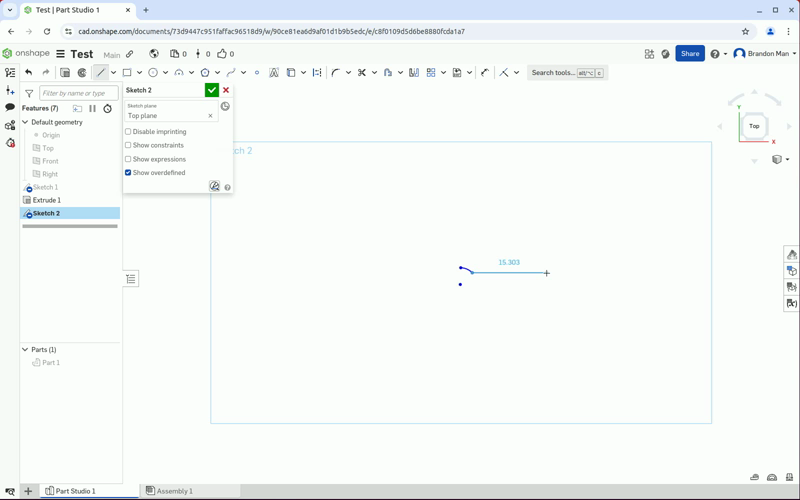
key_up(shift)
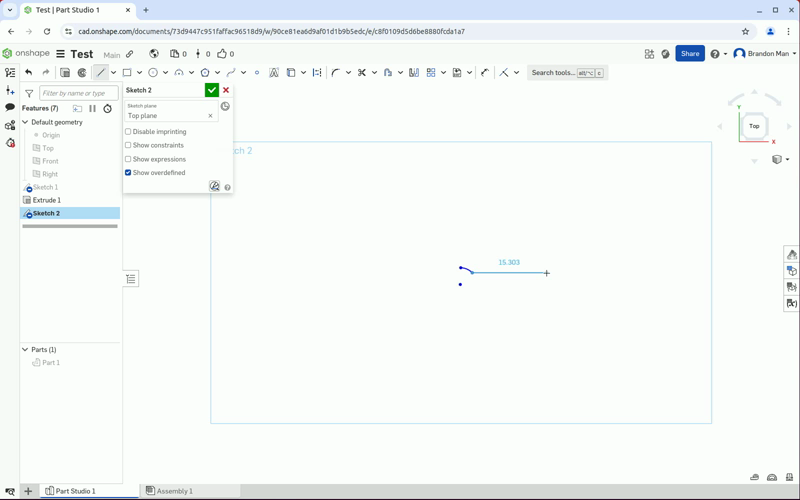
key(esc)
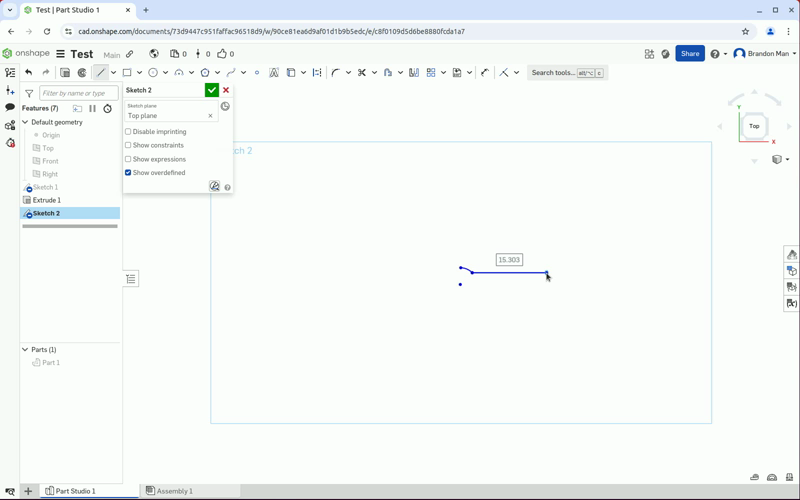
key(a)
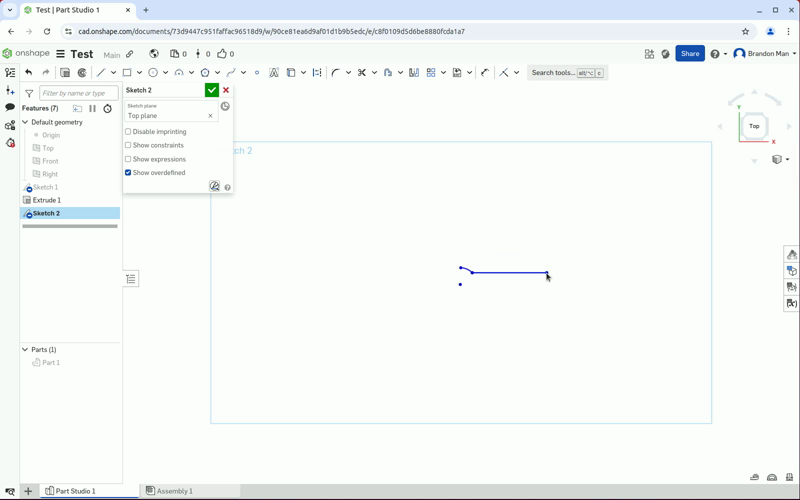
mouse_move(546, 272)
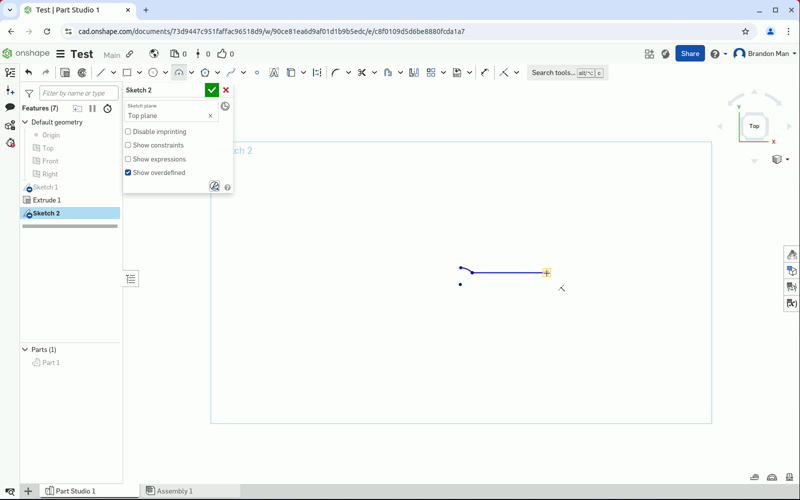
click(546, 272)
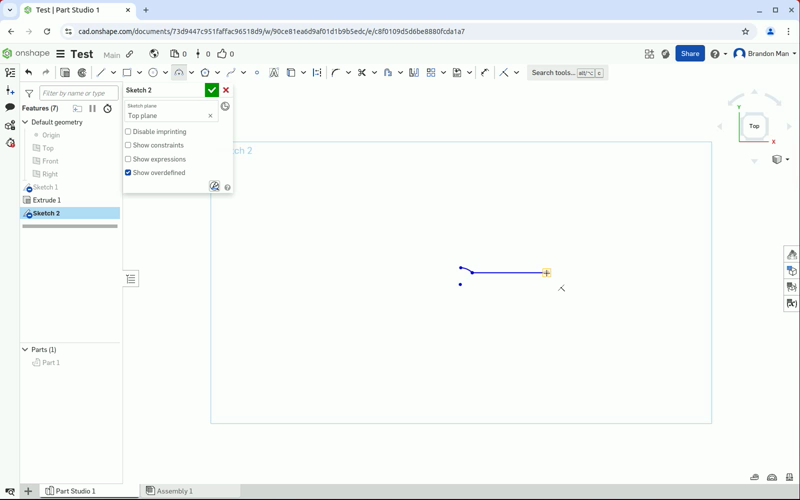
key_down(shift)
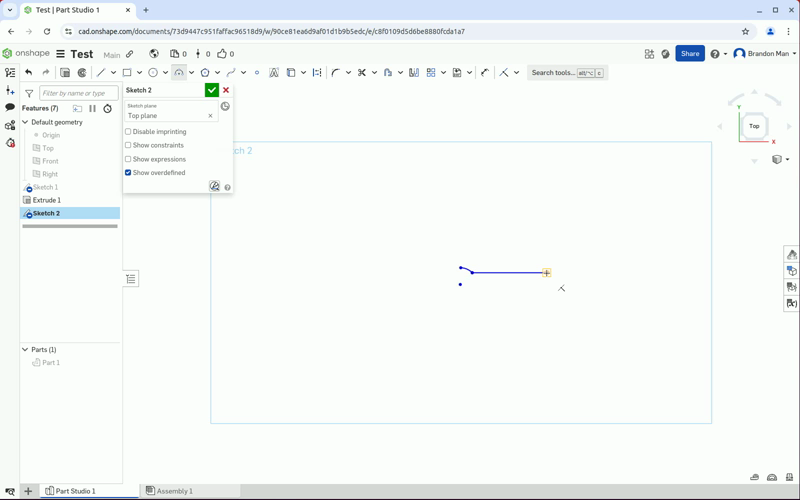
mouse_move(558, 267)
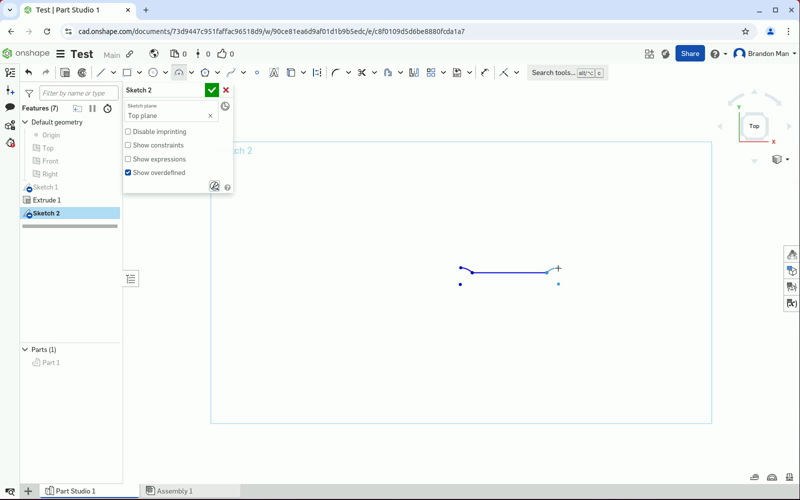
click(558, 267)
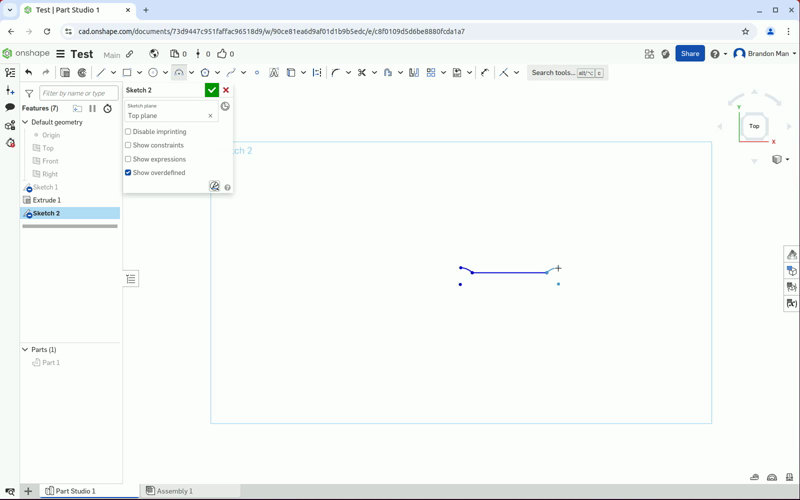
mouse_move(552, 269)
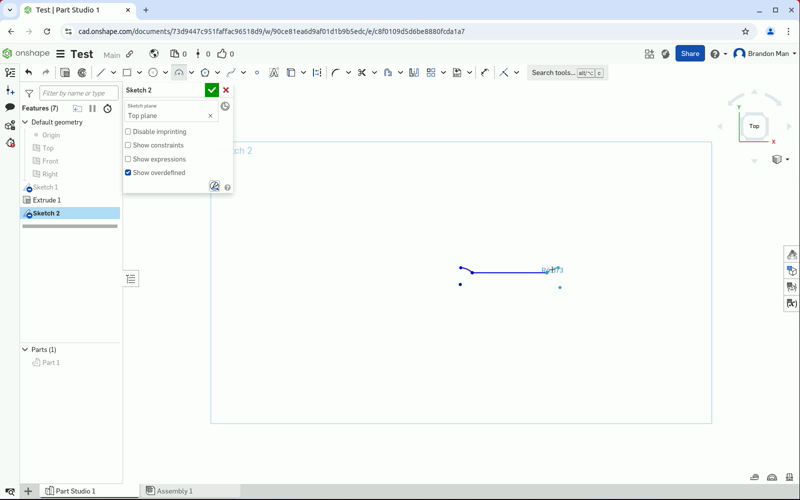
click(552, 269)
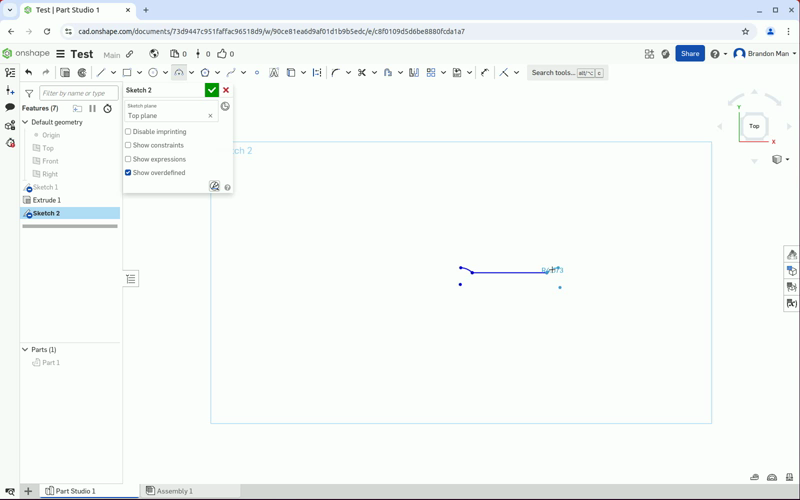
key_up(shift)
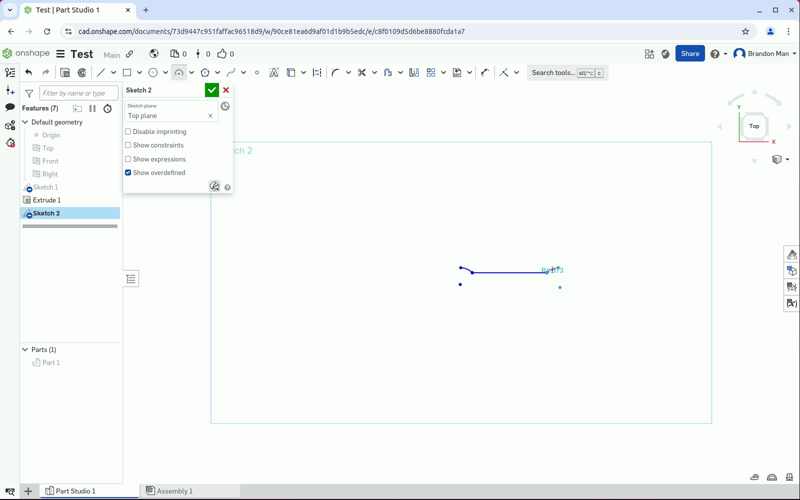
key(esc)
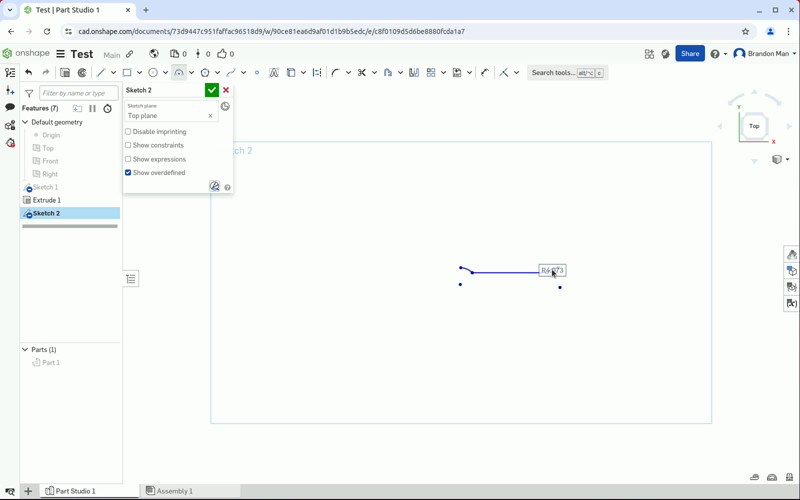
key(l)
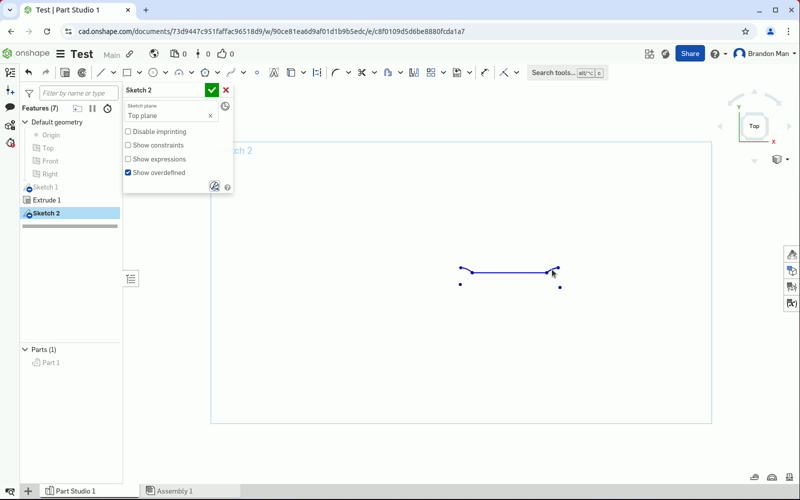
mouse_move(558, 267)
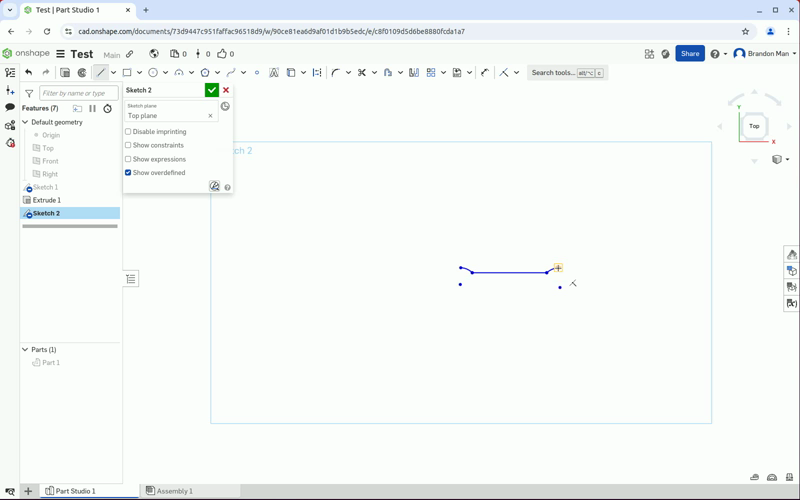
click(558, 267)
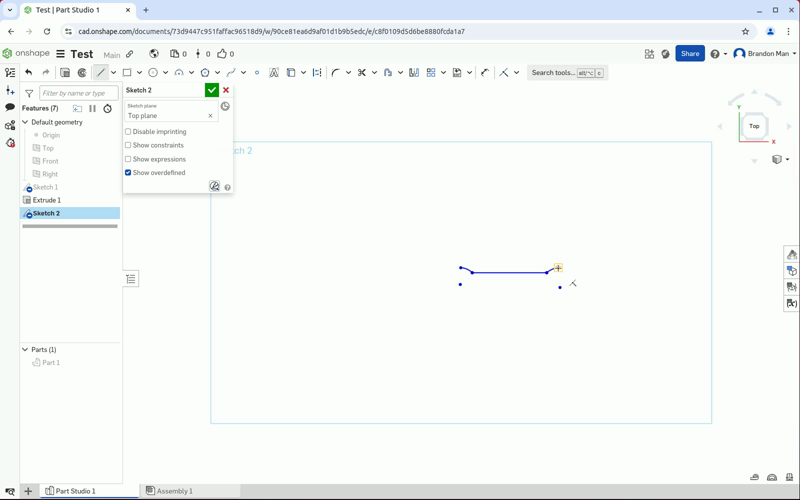
key_down(shift)
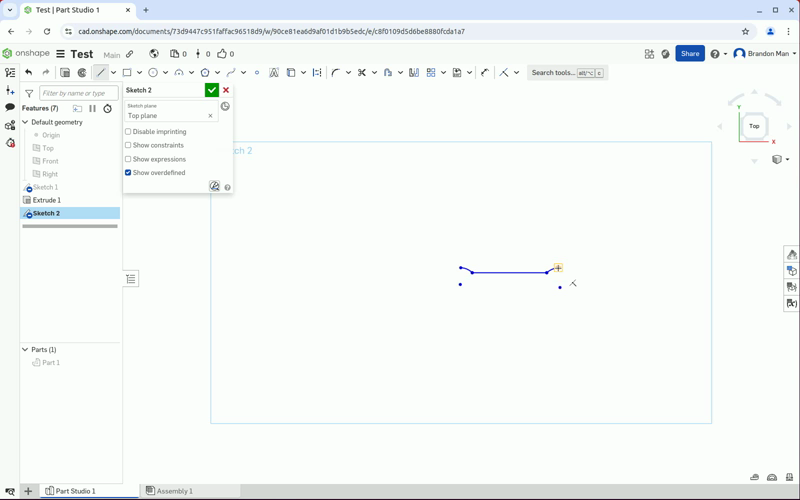
mouse_move(460, 267)
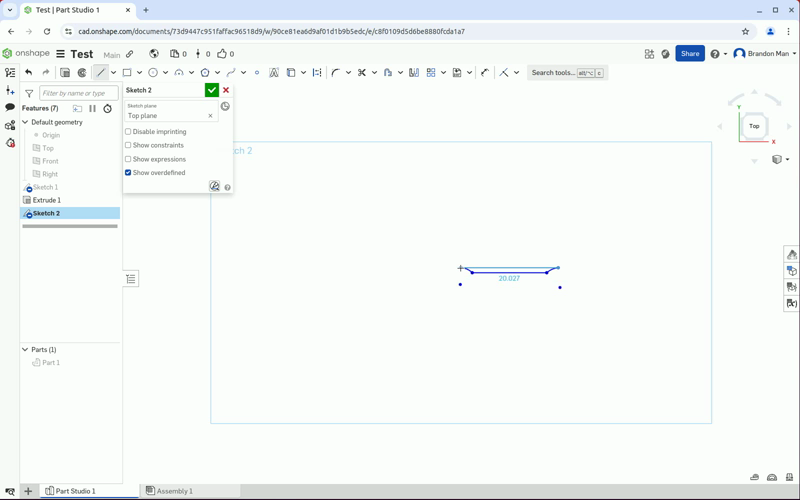
key_up(shift)
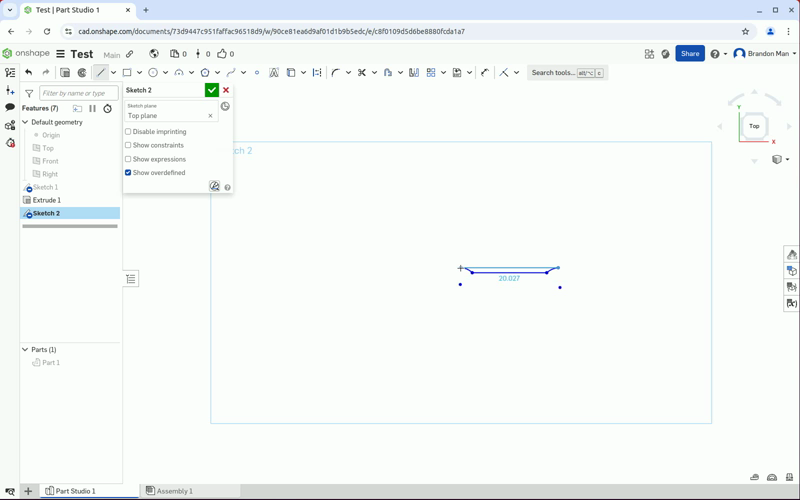
click(460, 267)
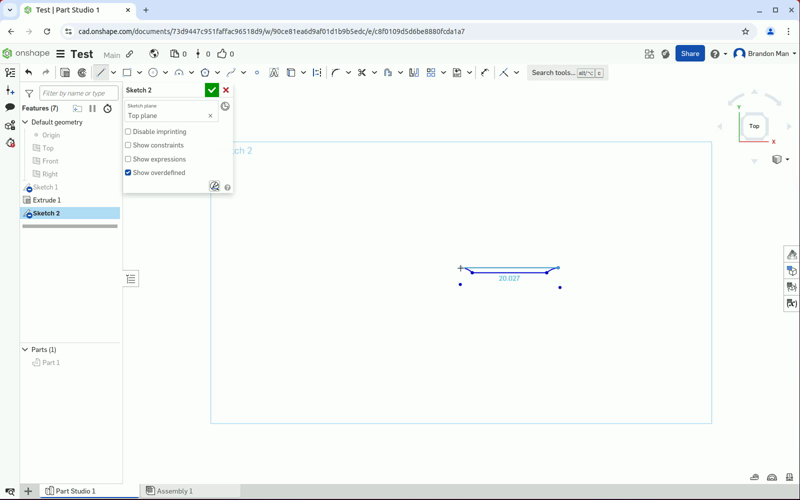
key(esc)
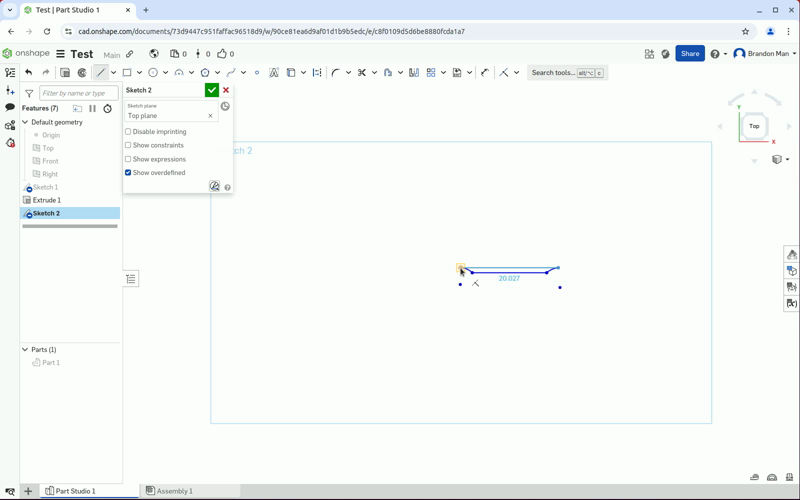
mouse_move(523, 271)
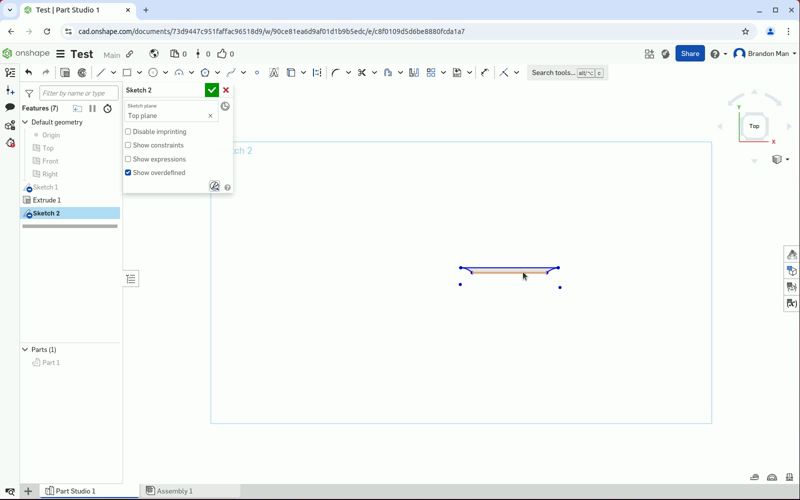
scroll(6)
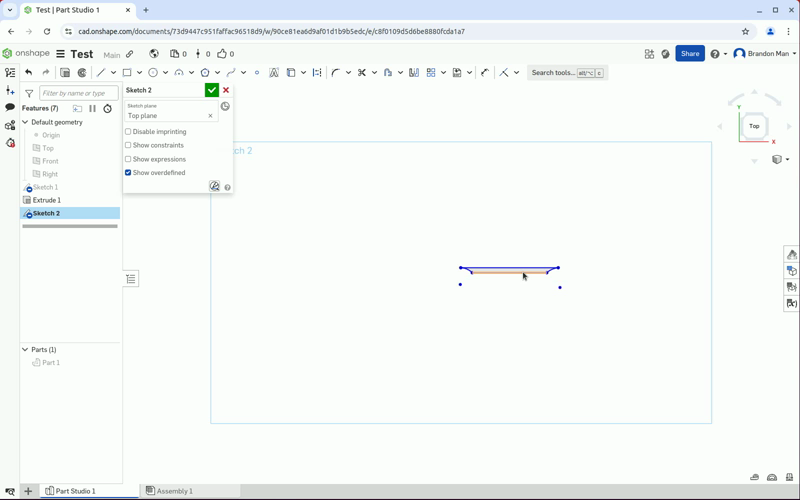
scroll(6)
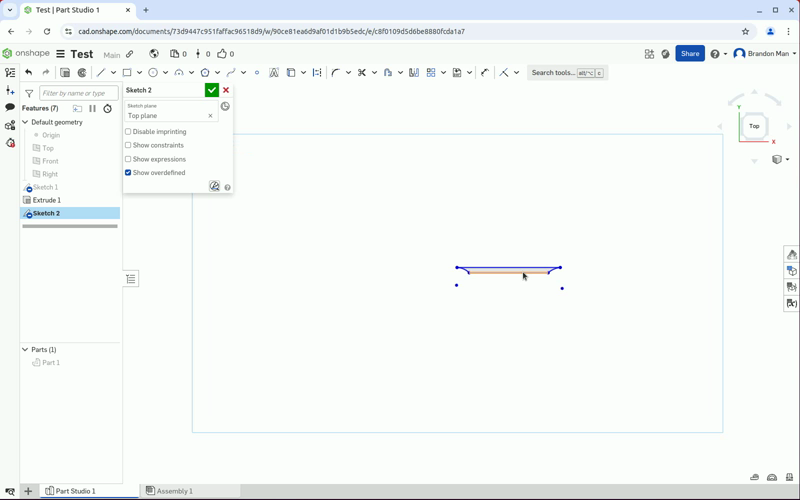
scroll(6)
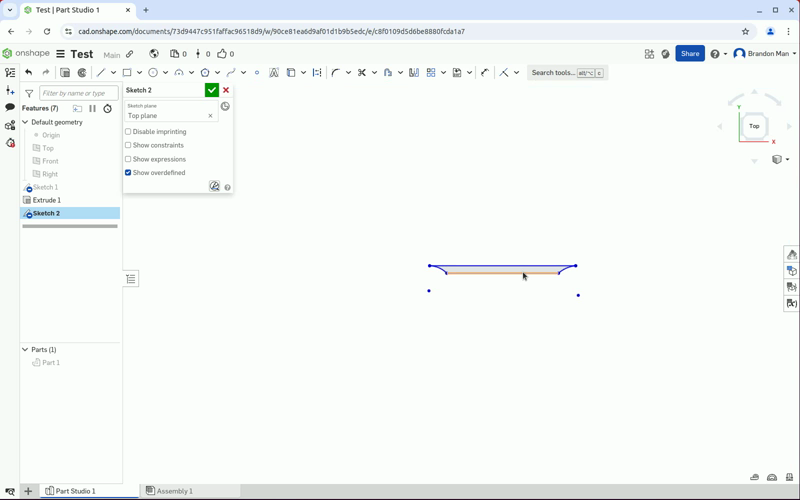
scroll(6)
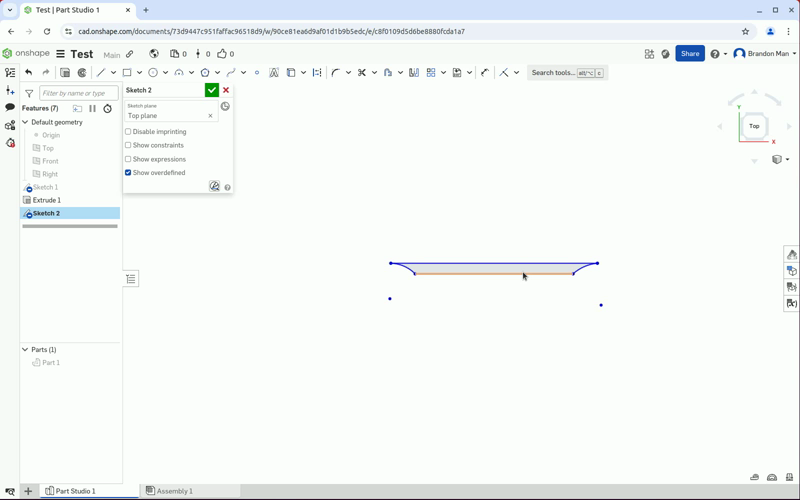
scroll(6)
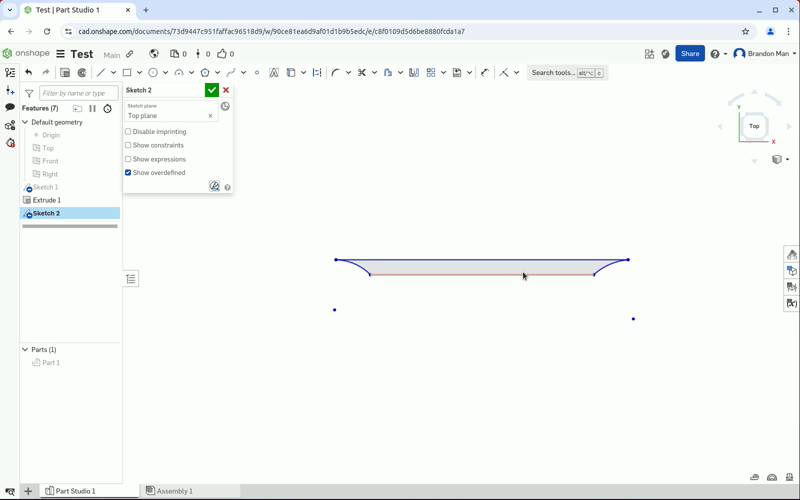
scroll(6)
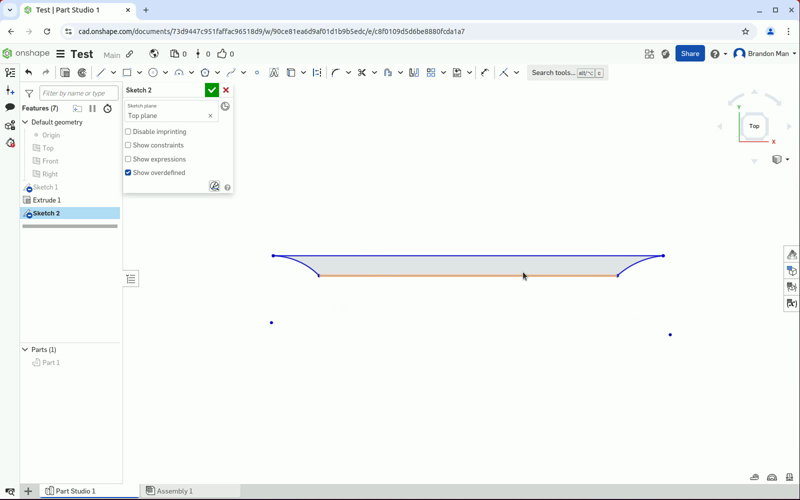
scroll(6)
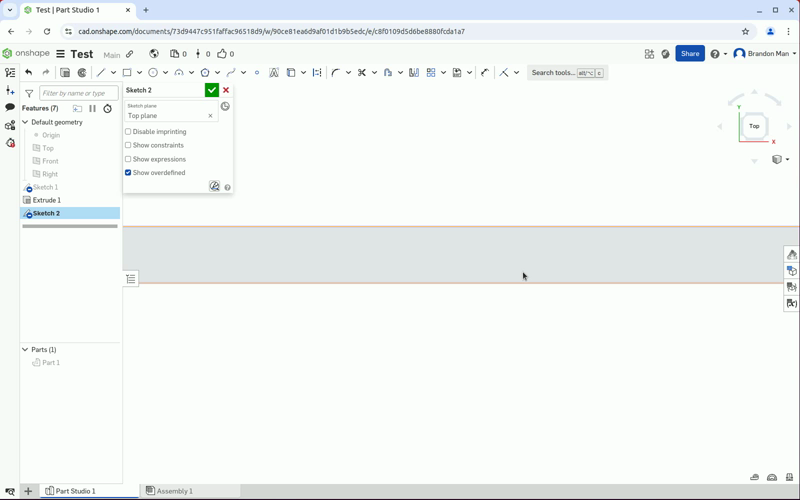
click(523, 271)
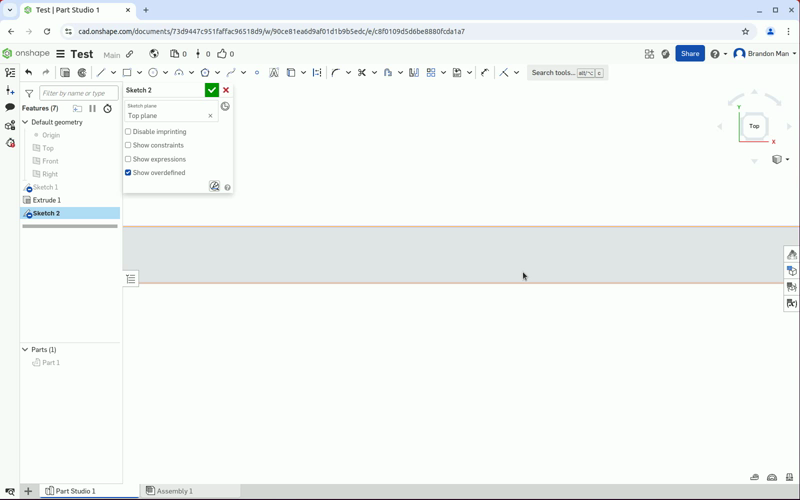
scroll(-6)
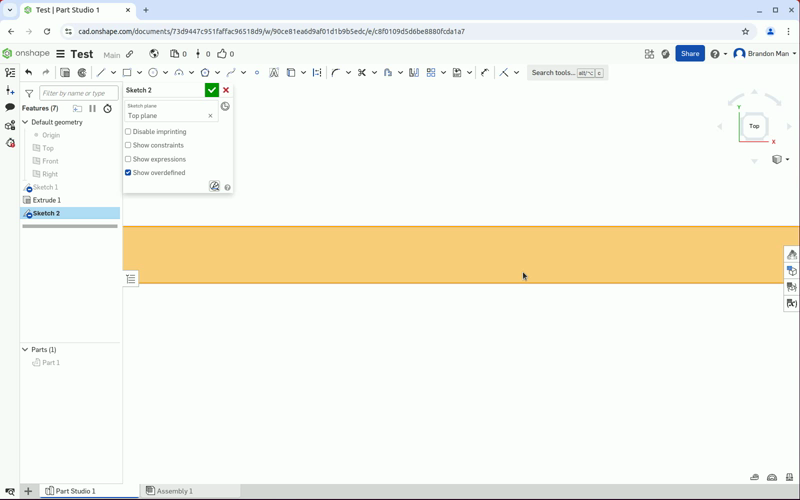
scroll(-6)
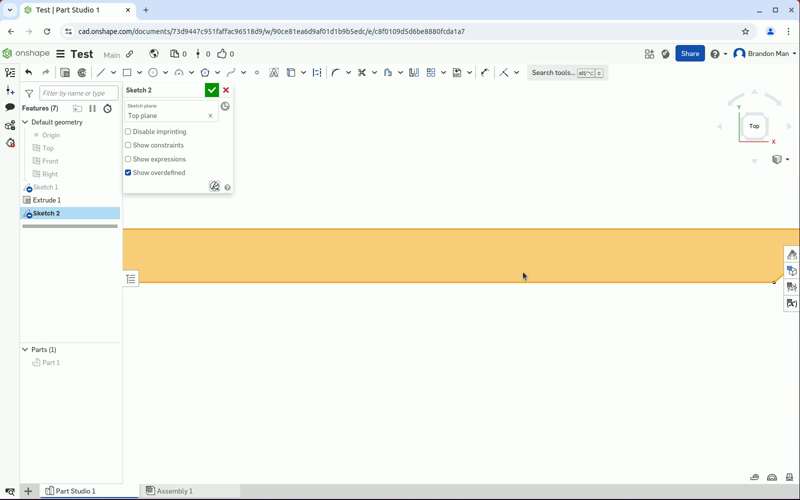
scroll(-6)
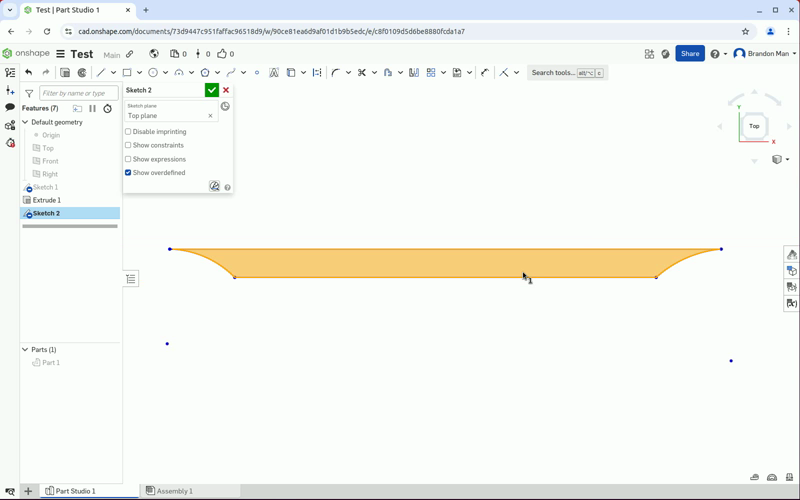
scroll(-6)
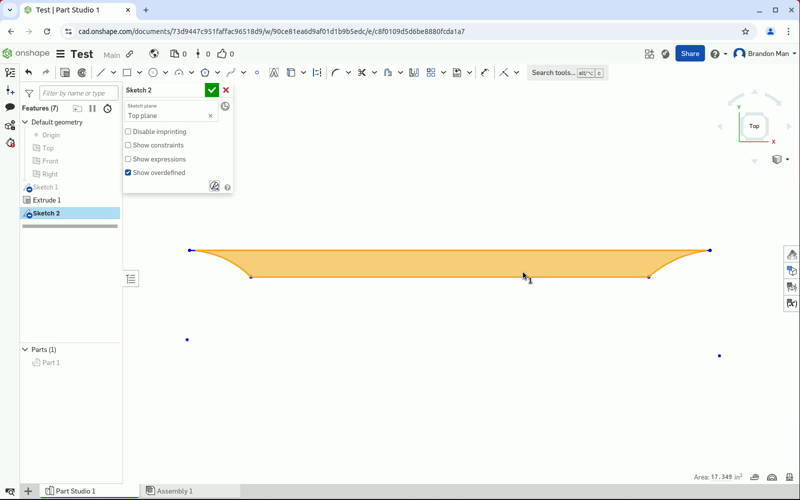
scroll(-6)
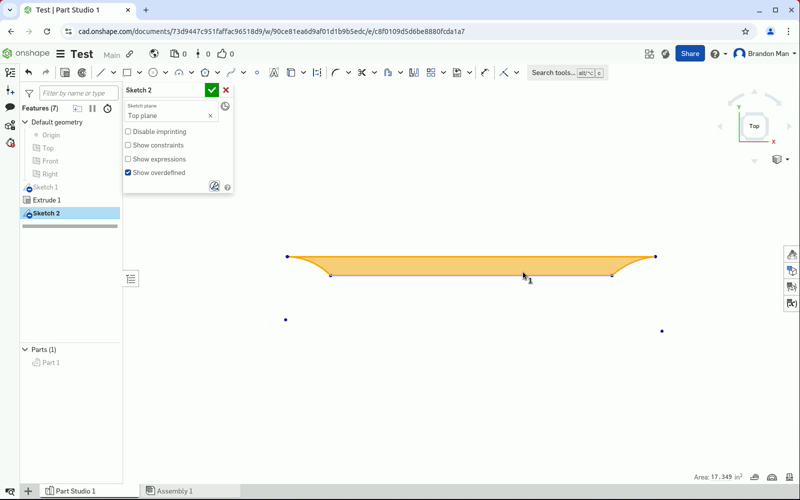
scroll(-6)
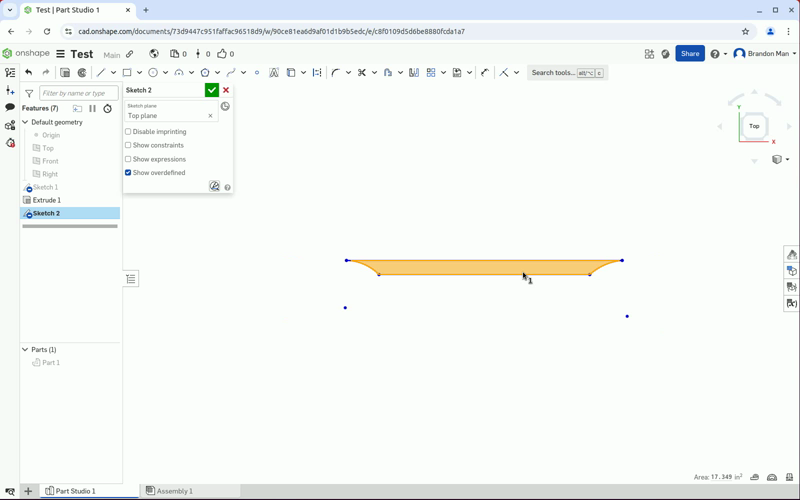
scroll(-6)
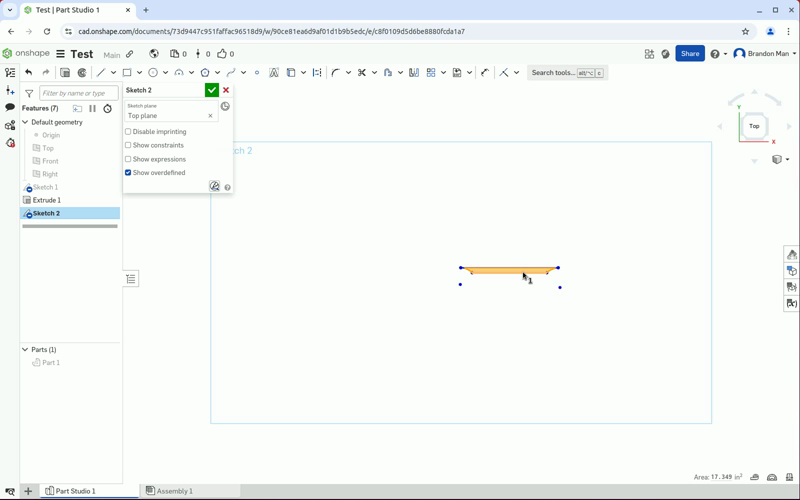
mouse_move(73, 352)
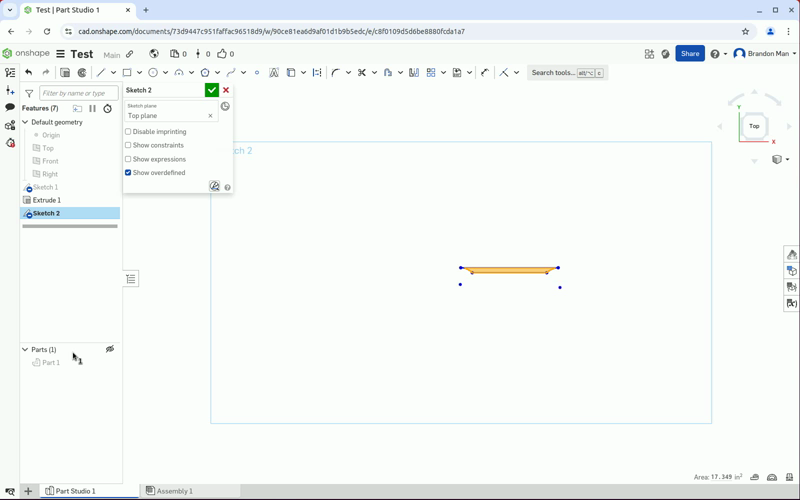
key(shift+y)
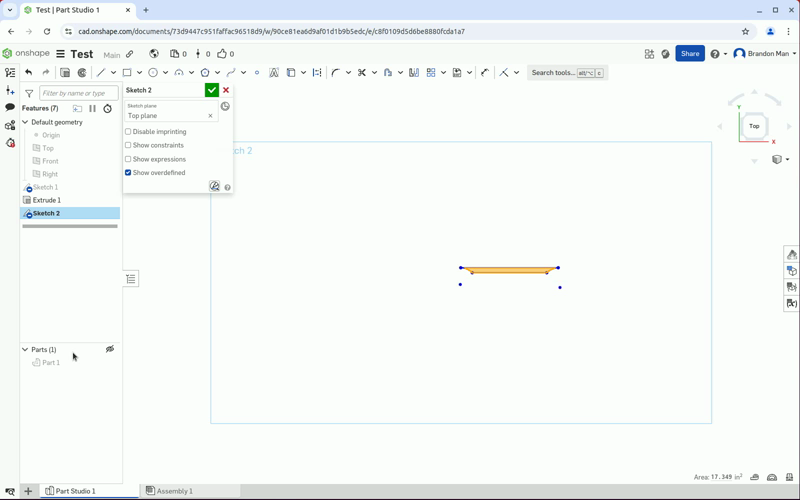
key(shift+e)
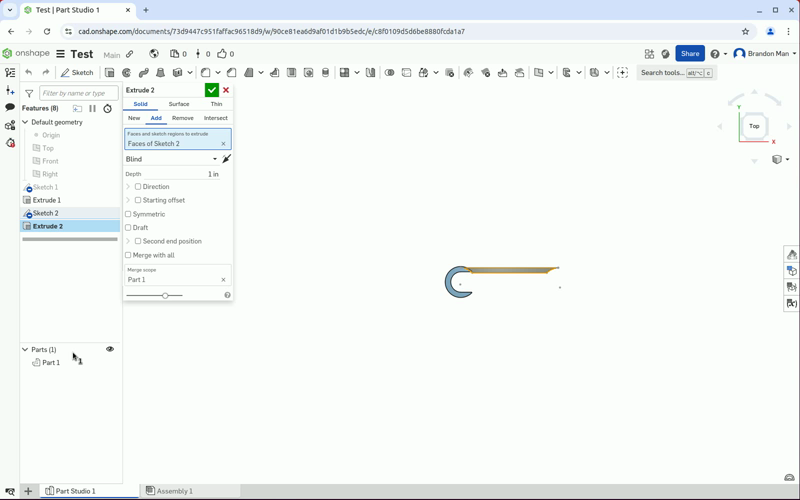
mouse_move(143, 106)
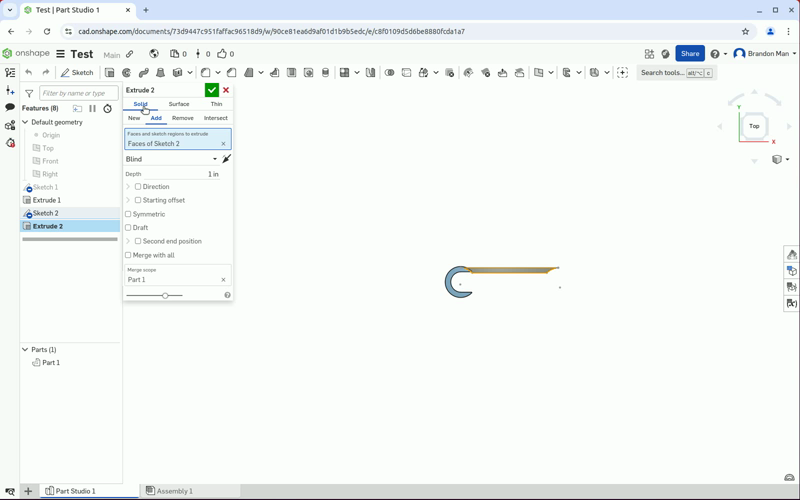
click(143, 106)
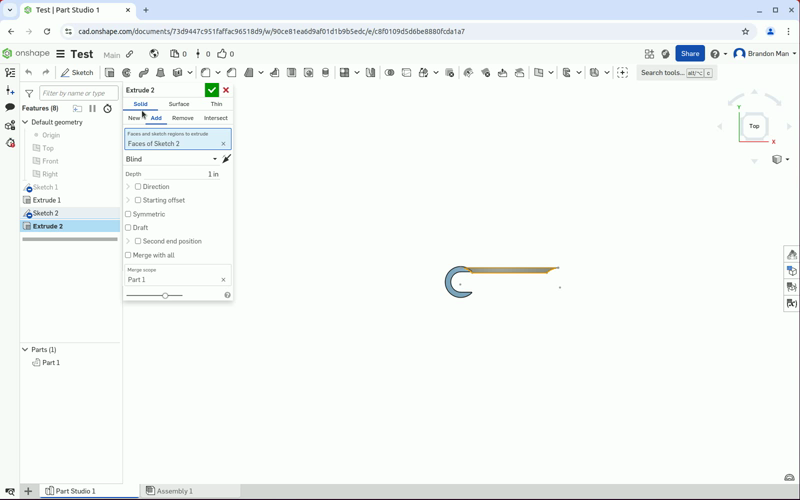
mouse_move(137, 120)
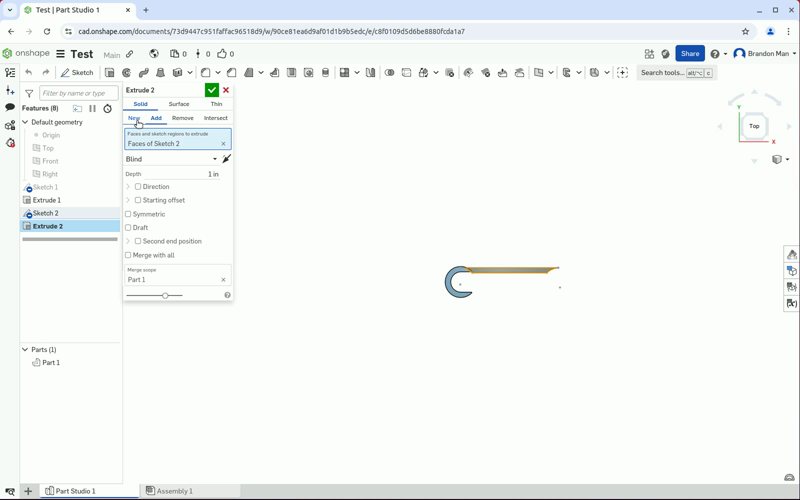
click(137, 120)
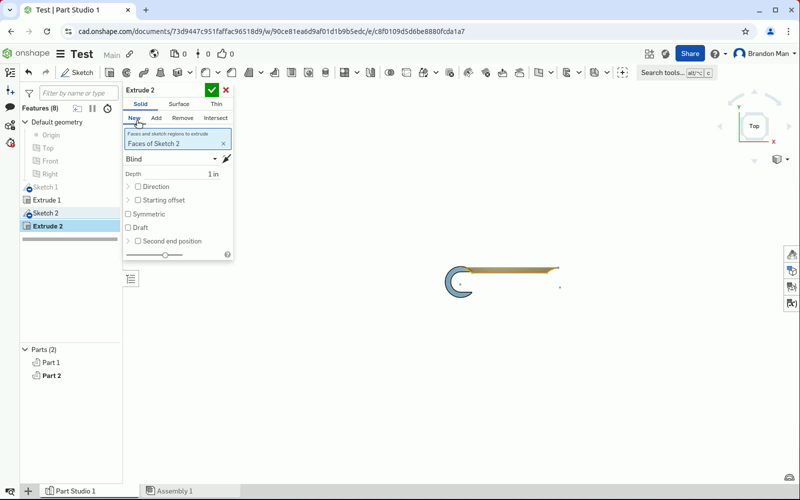
key(tab, 4)
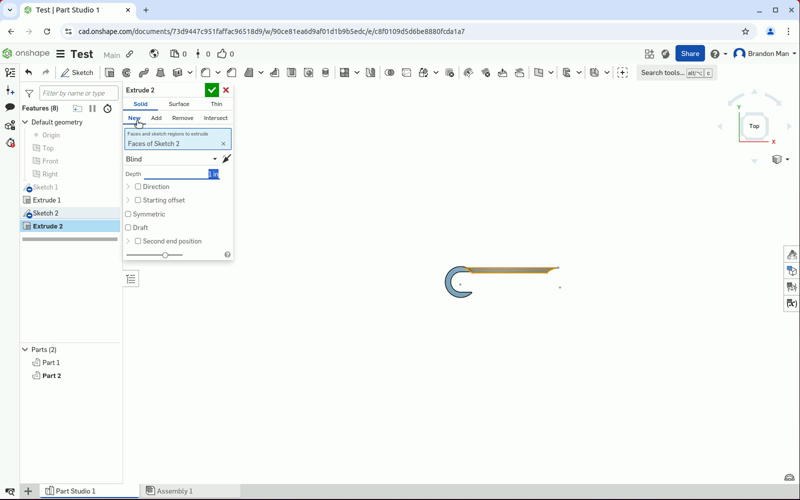
text(1.926)
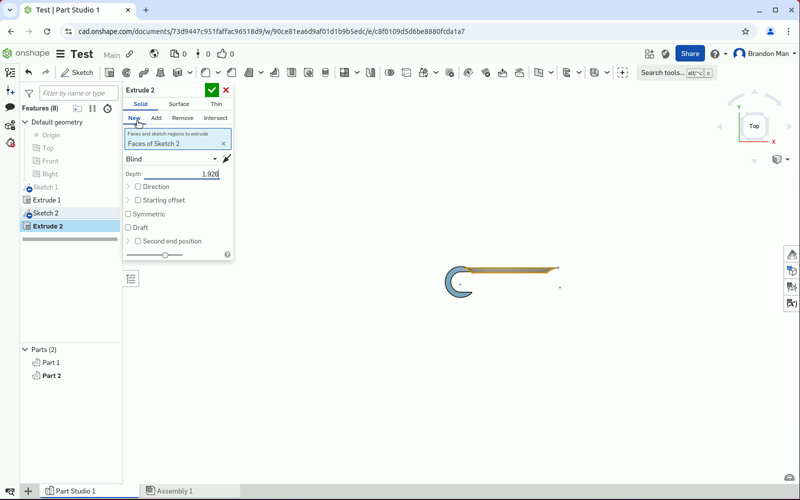
key(enter)
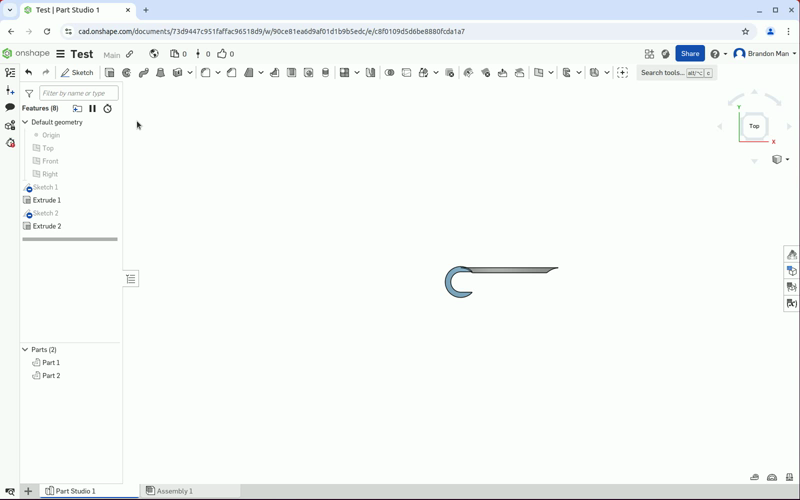
key(shift+h)
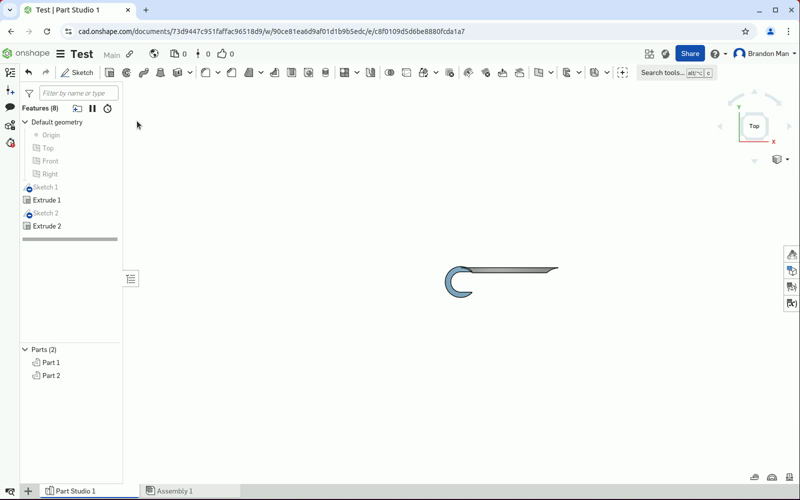
key(shift+h)
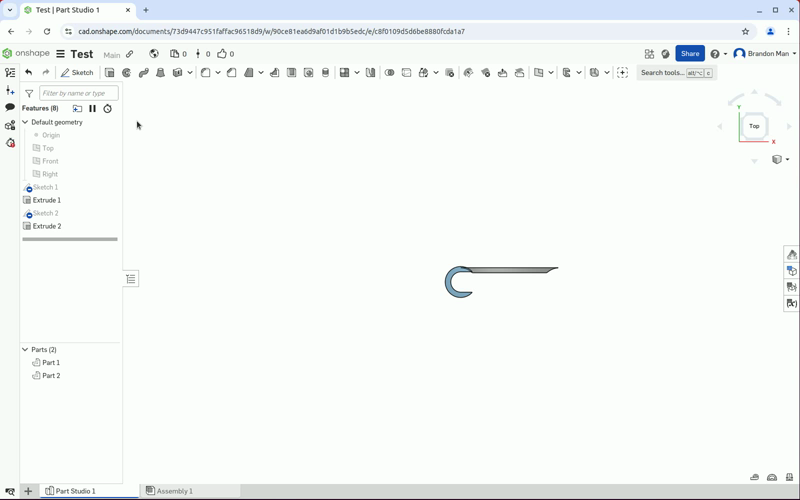
mouse_move(73, 189)
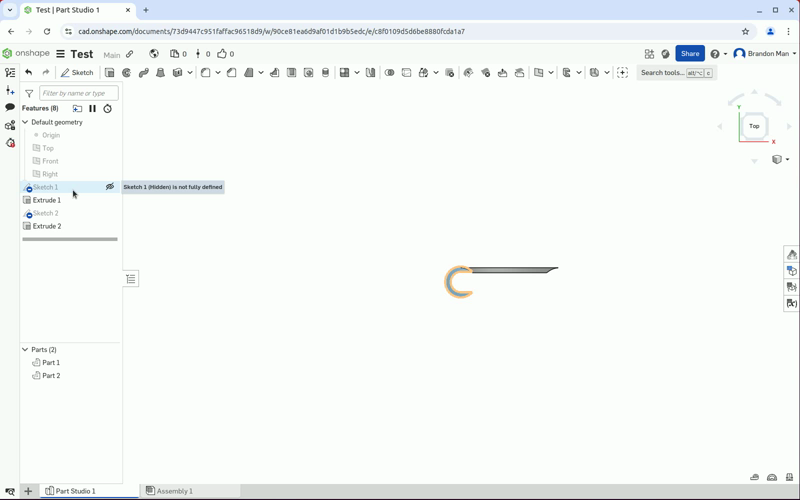
click(73, 189)
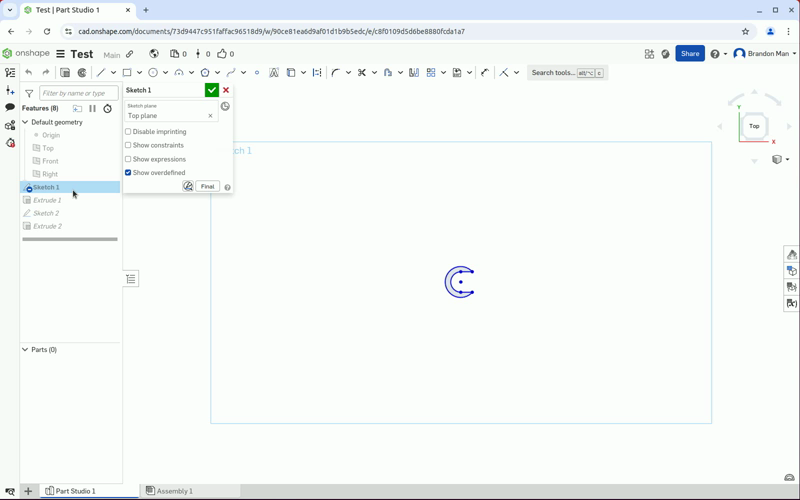
mouse_move(229, 92)
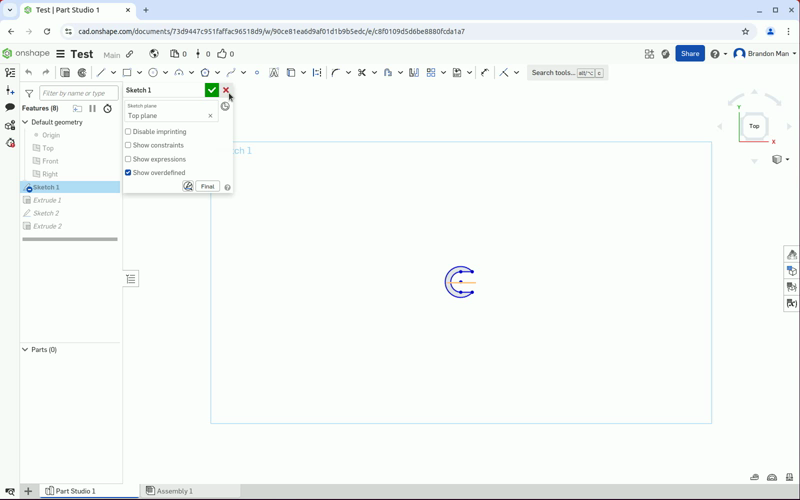
click(229, 92)
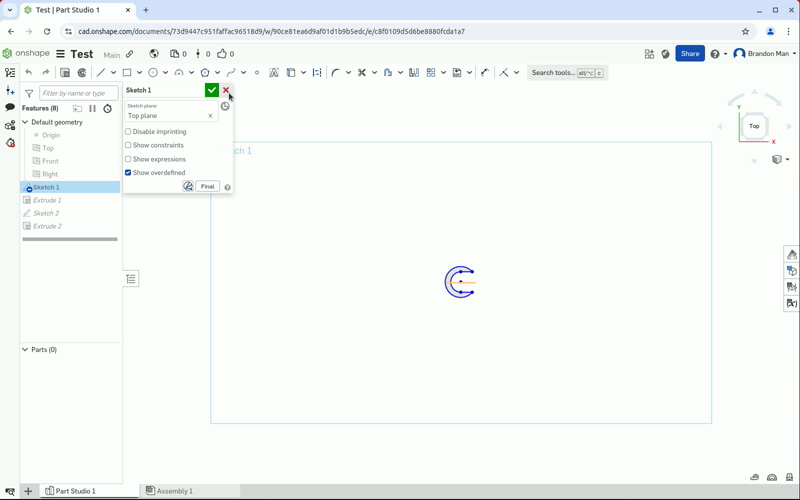
key(shift+s)
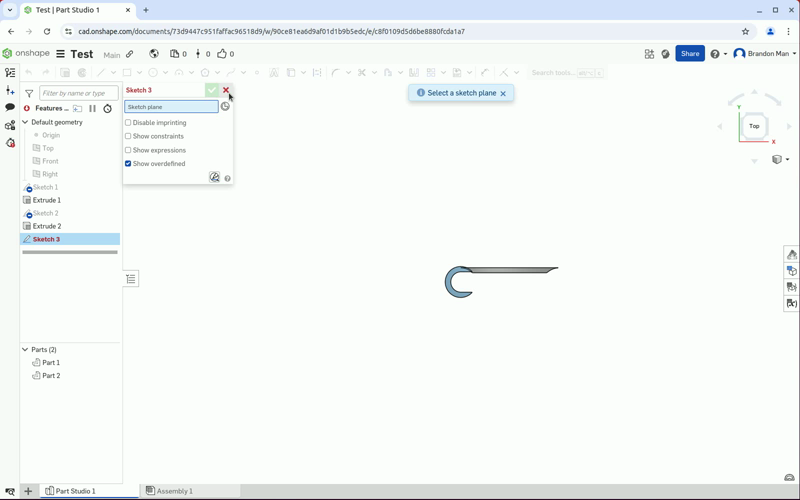
mouse_move(73, 150)
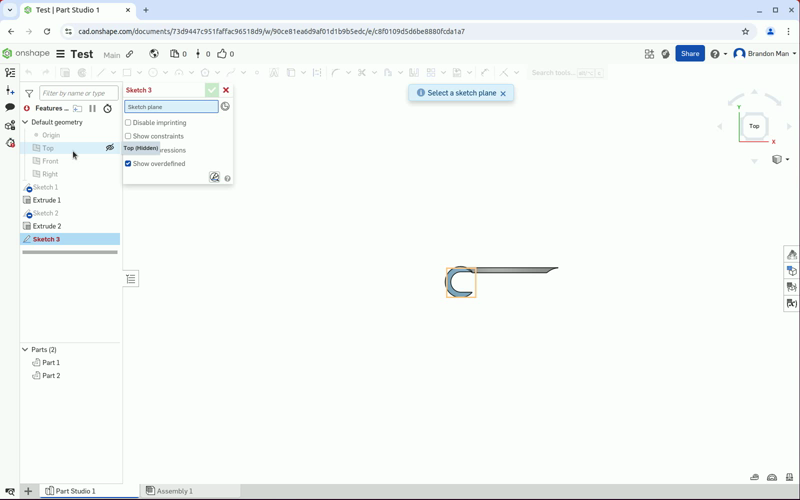
click(73, 150)
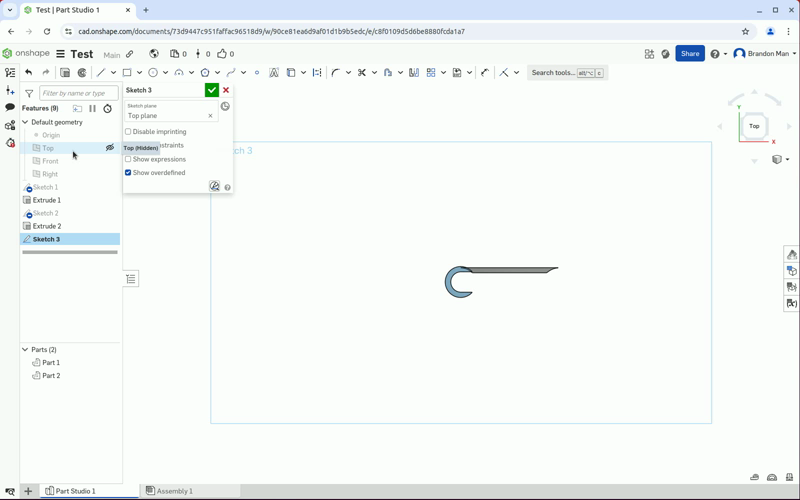
mouse_move(73, 352)
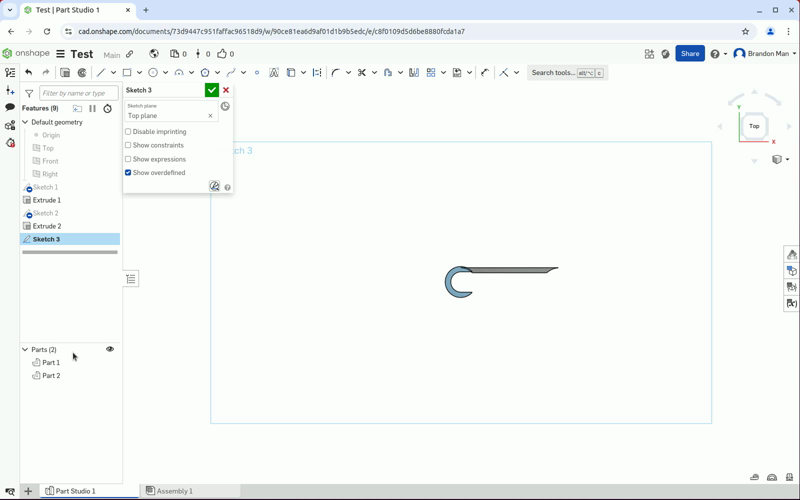
key(y)
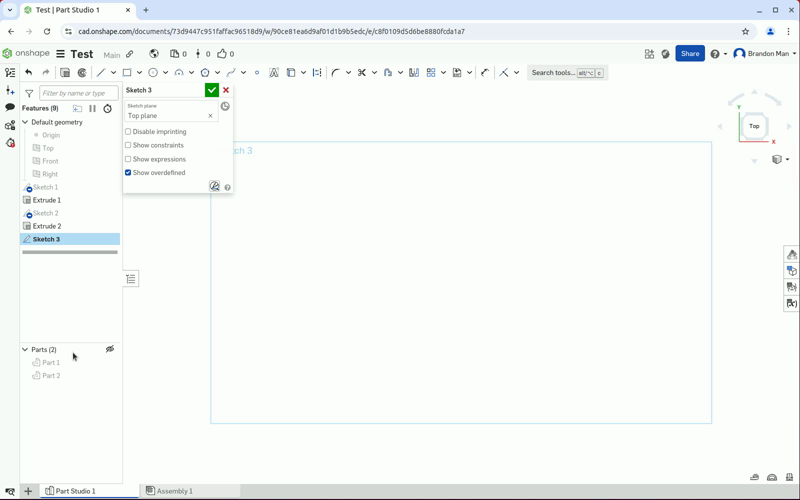
key(l)
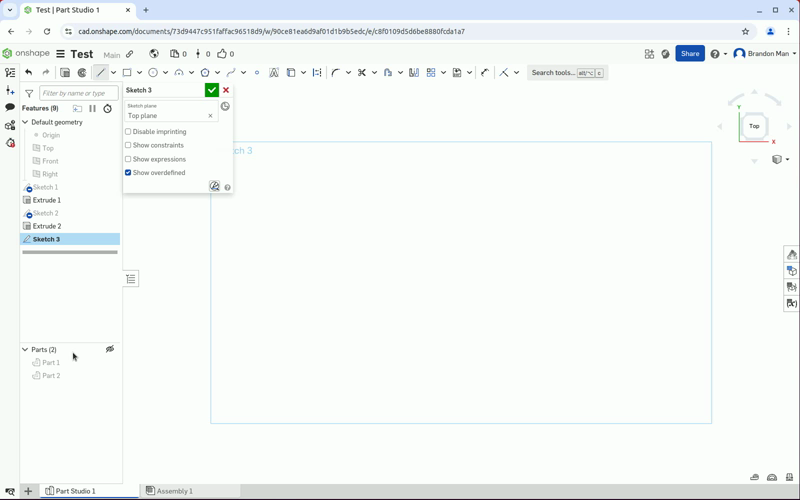
key_down(shift)
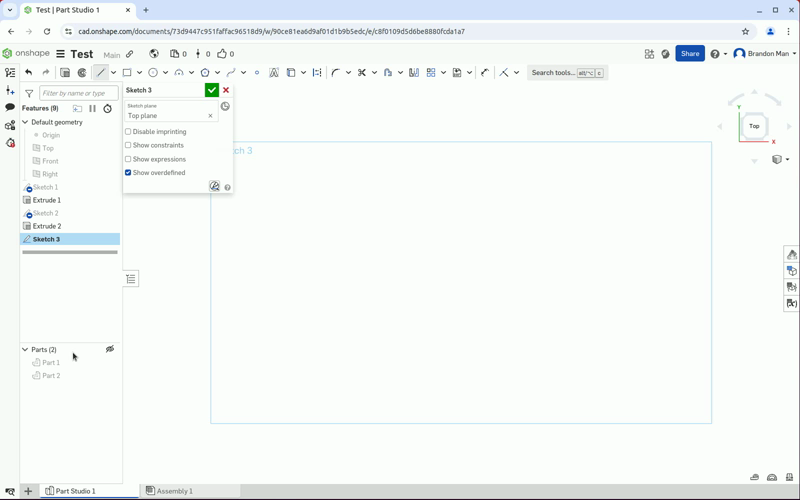
mouse_move(547, 292)
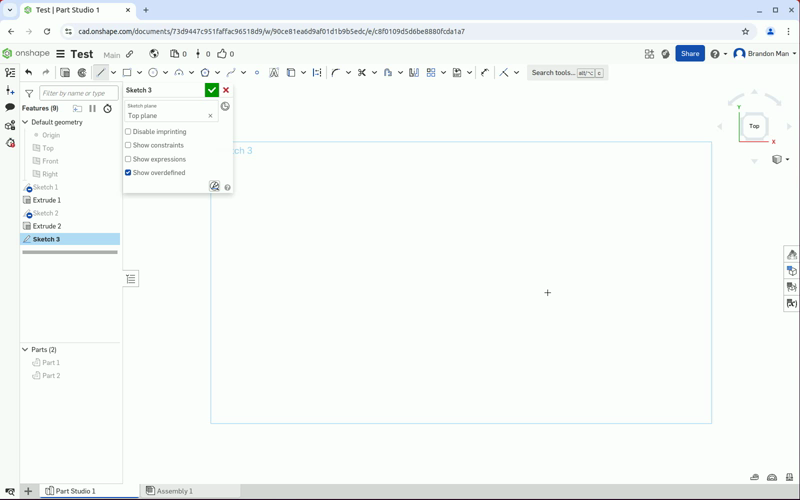
click(547, 292)
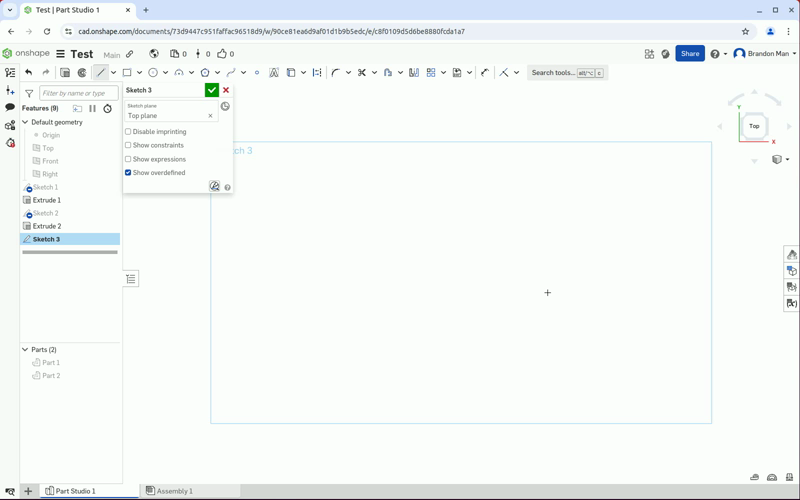
key_up(shift)
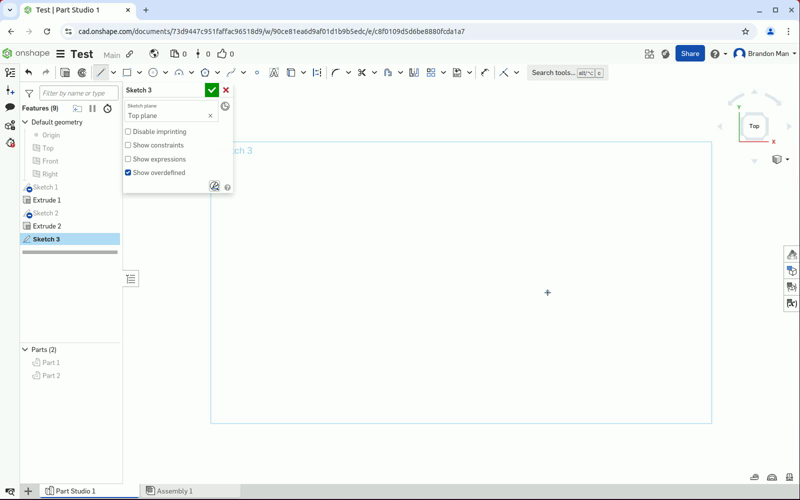
key_down(shift)
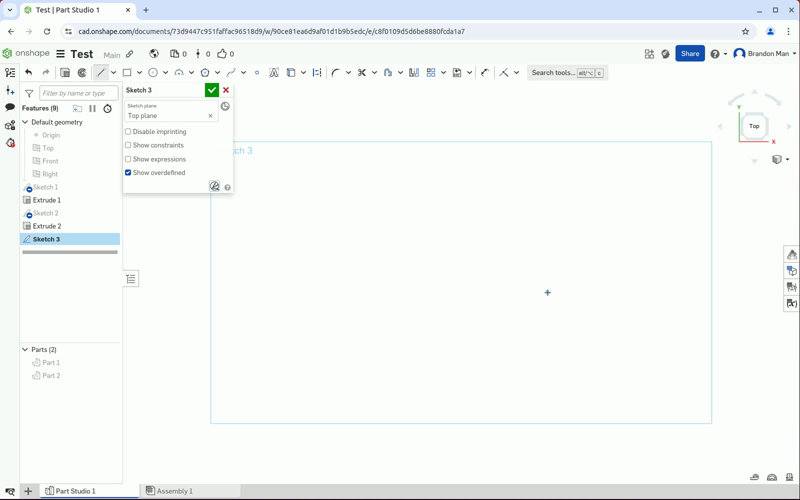
mouse_move(577, 292)
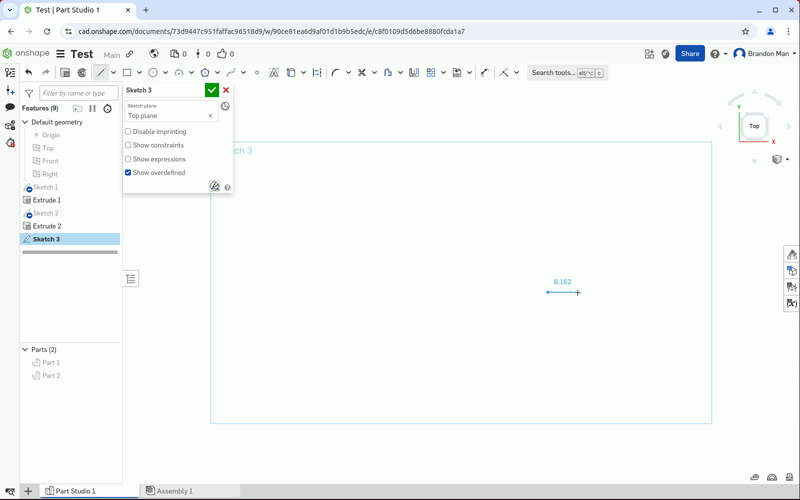
mouse_move(558, 292)
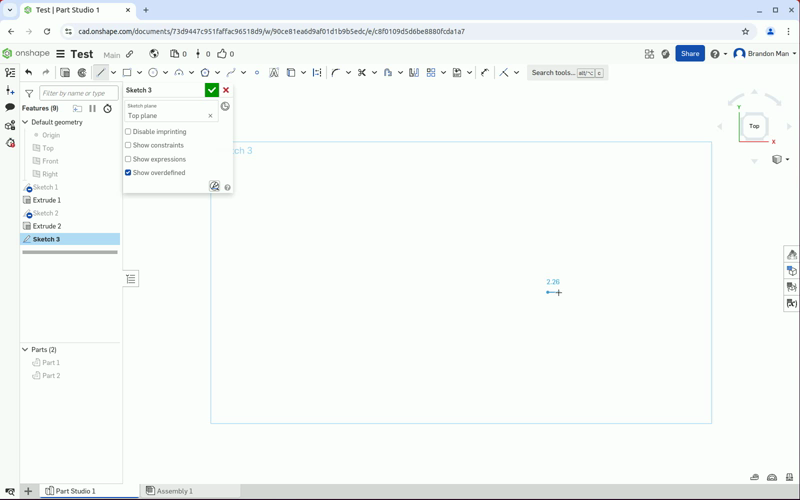
click(558, 292)
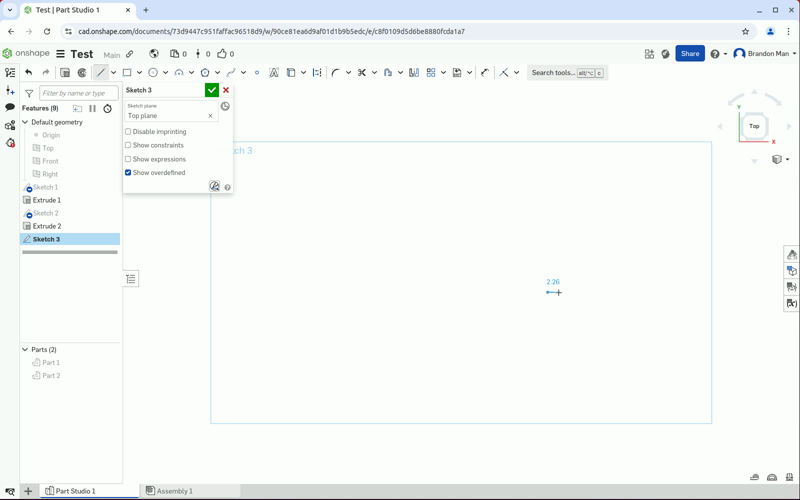
key_up(shift)
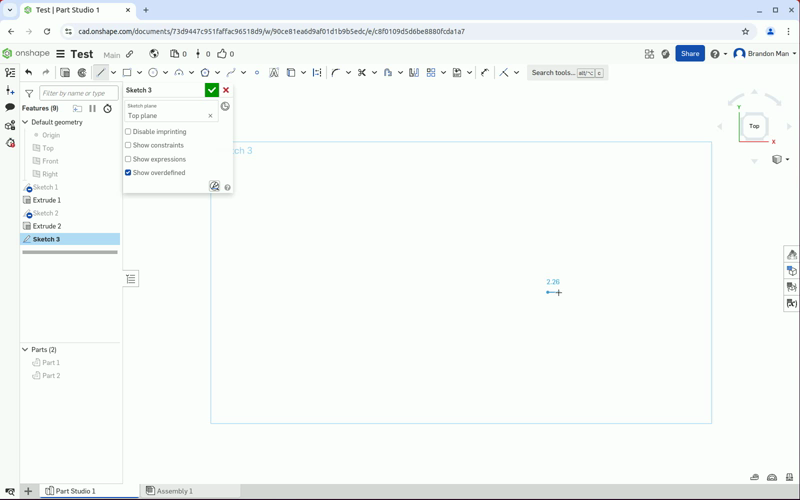
key(esc)
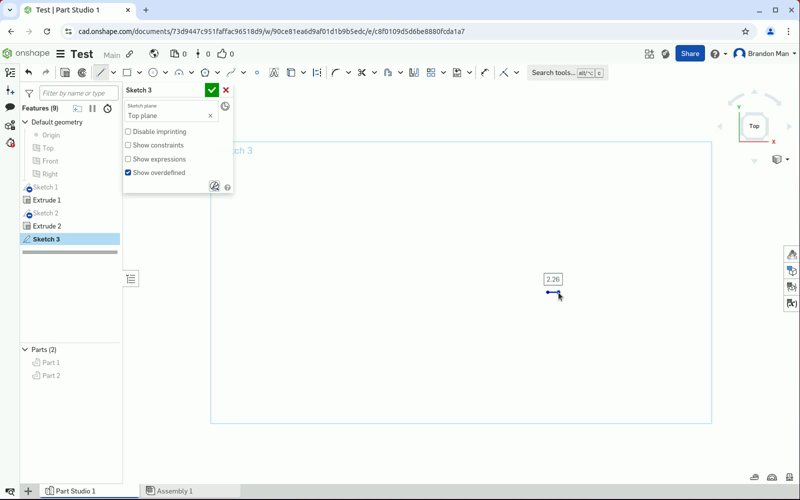
key(a)
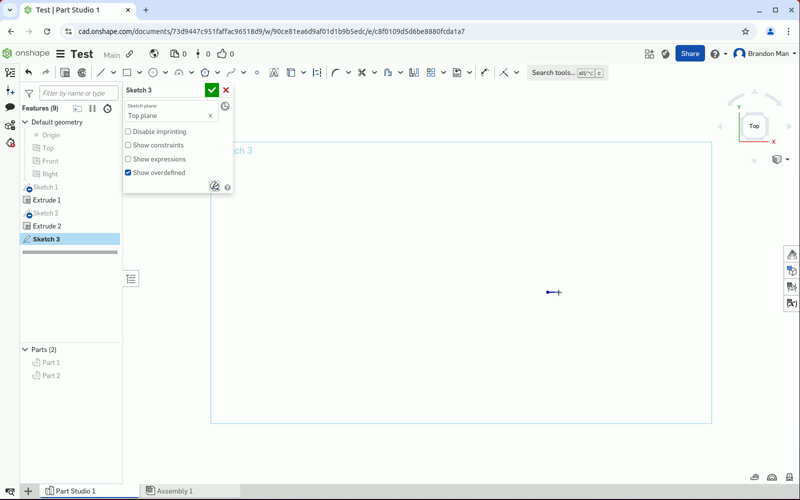
mouse_move(558, 292)
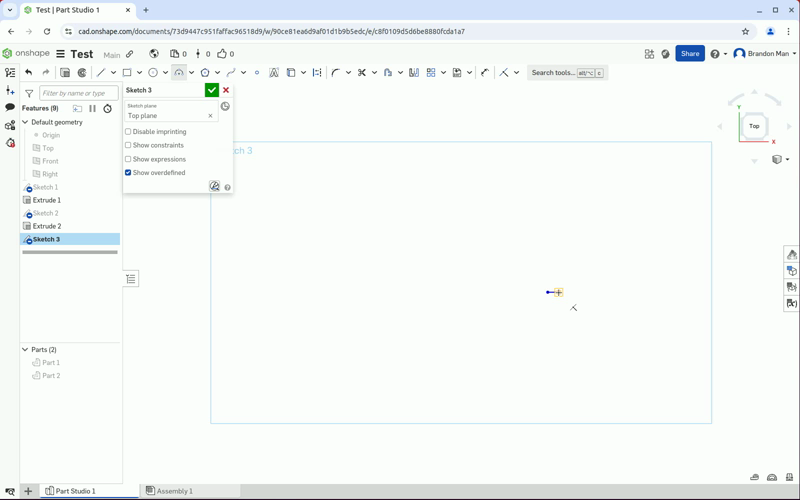
click(558, 292)
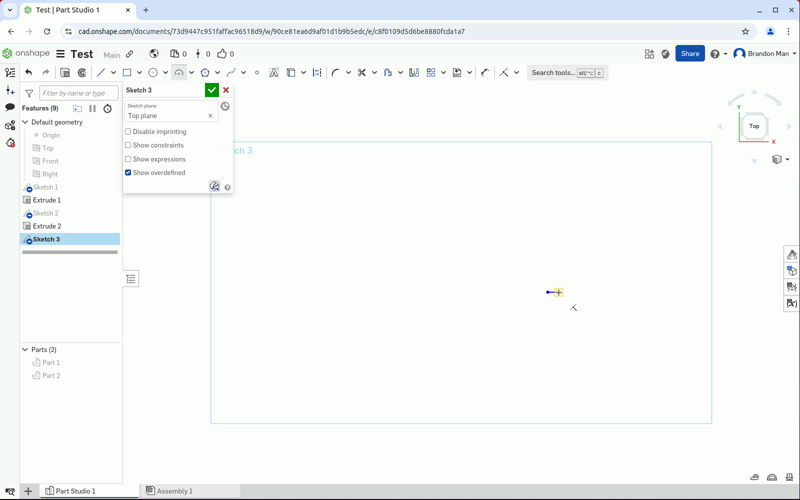
key_down(shift)
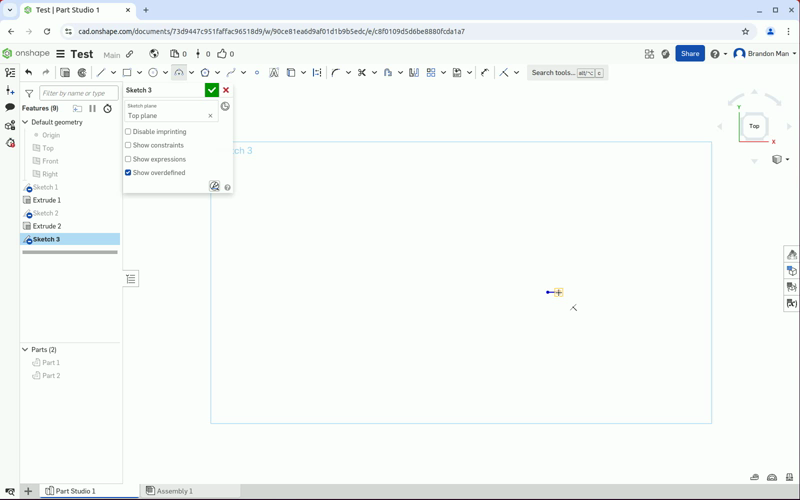
mouse_move(558, 271)
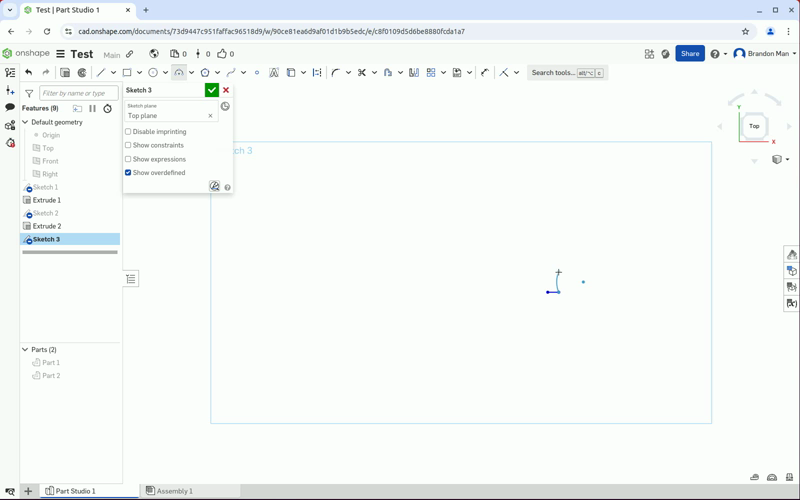
click(558, 271)
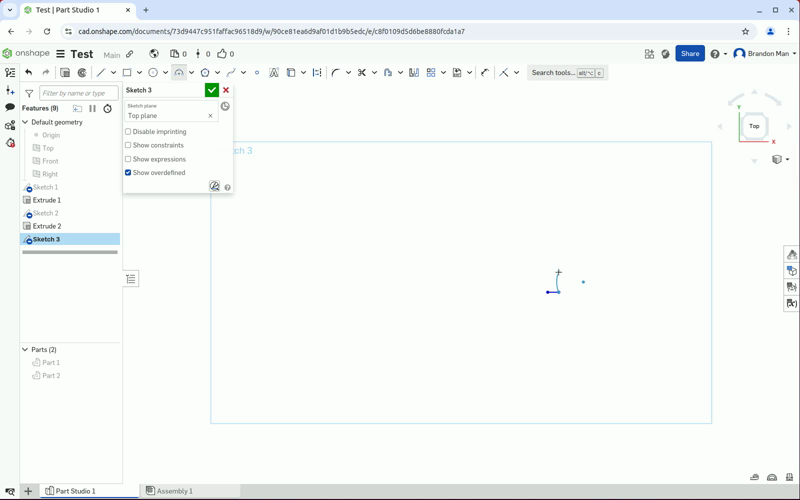
mouse_move(569, 282)
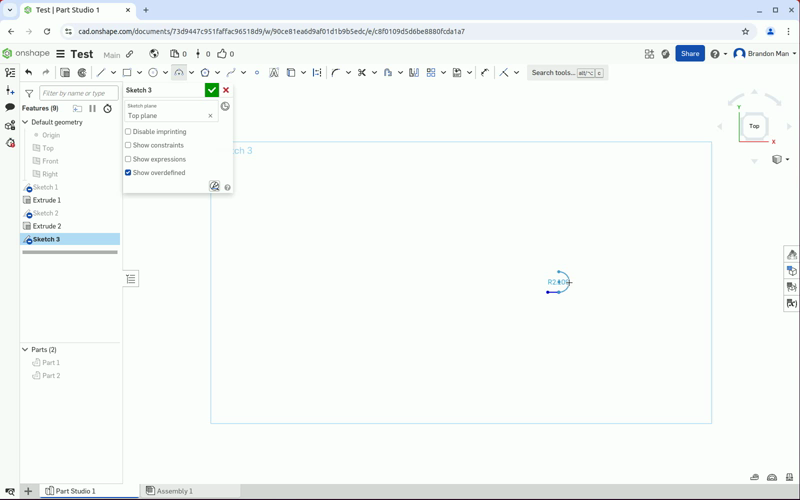
click(569, 282)
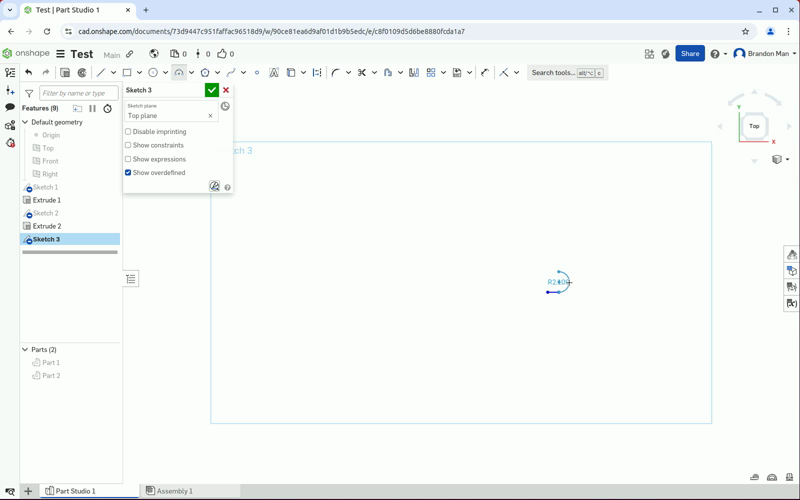
key_up(shift)
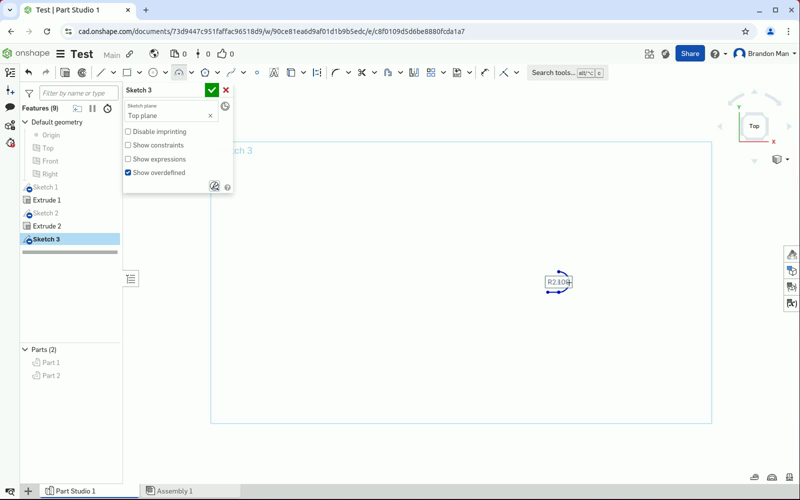
key(esc)
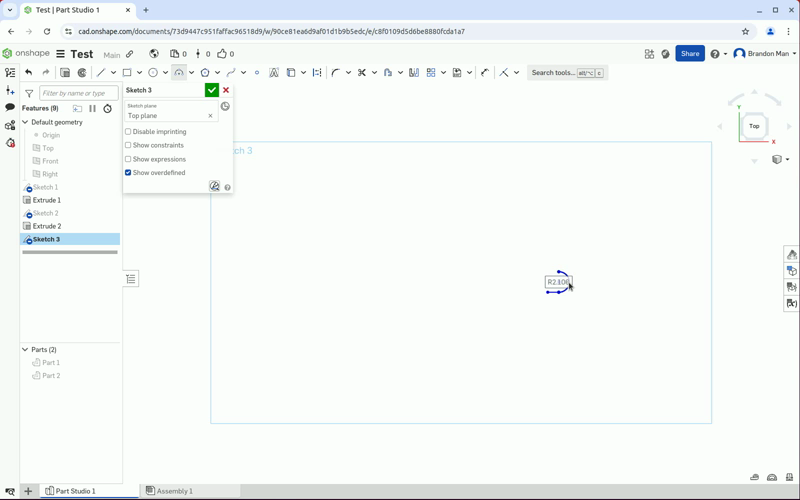
key(l)
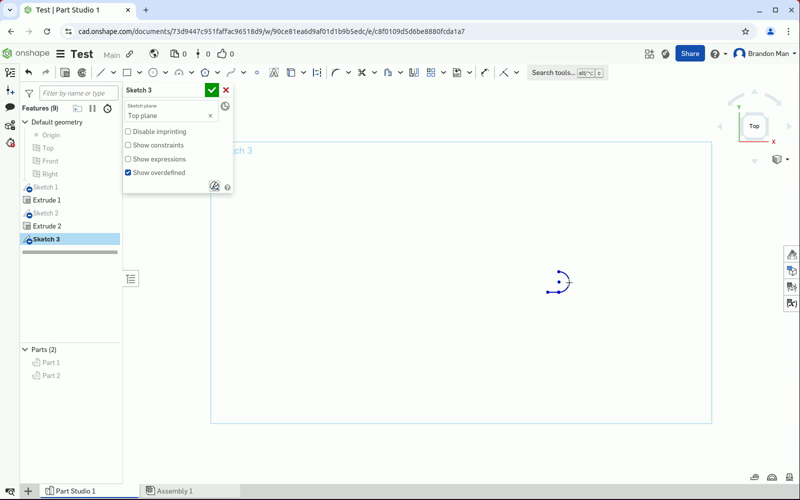
mouse_move(558, 271)
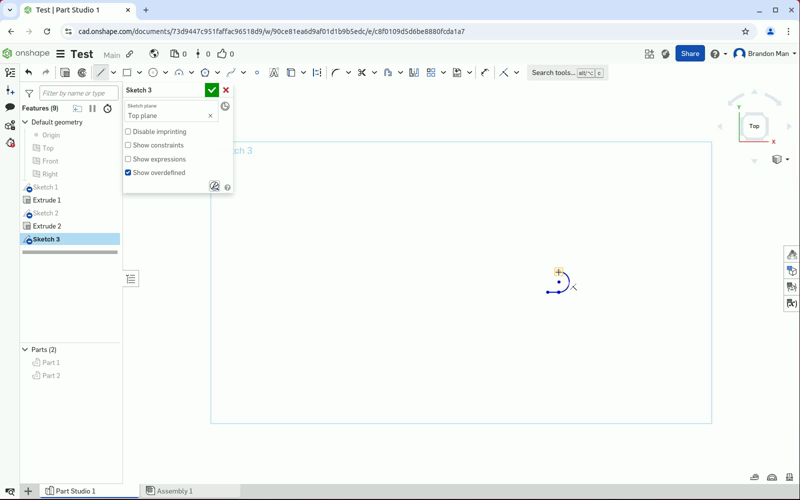
click(558, 271)
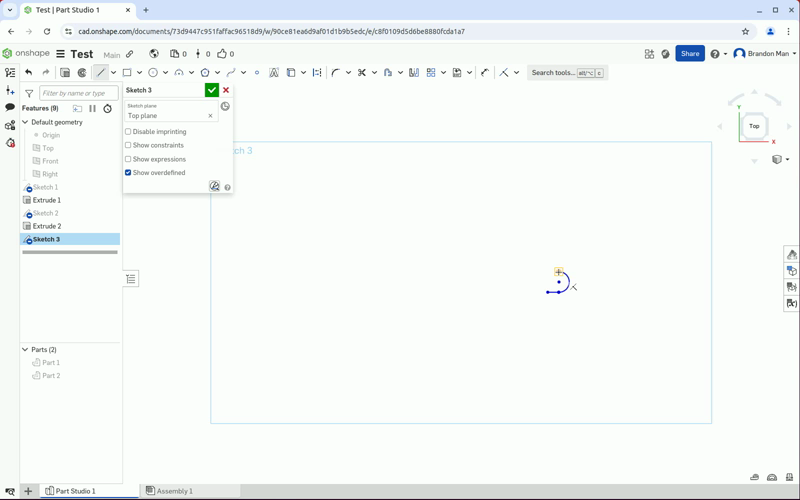
key_down(shift)
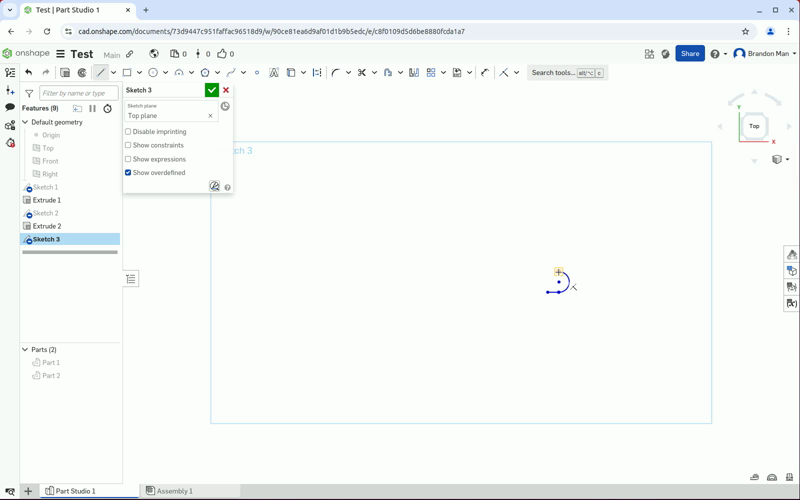
mouse_move(588, 271)
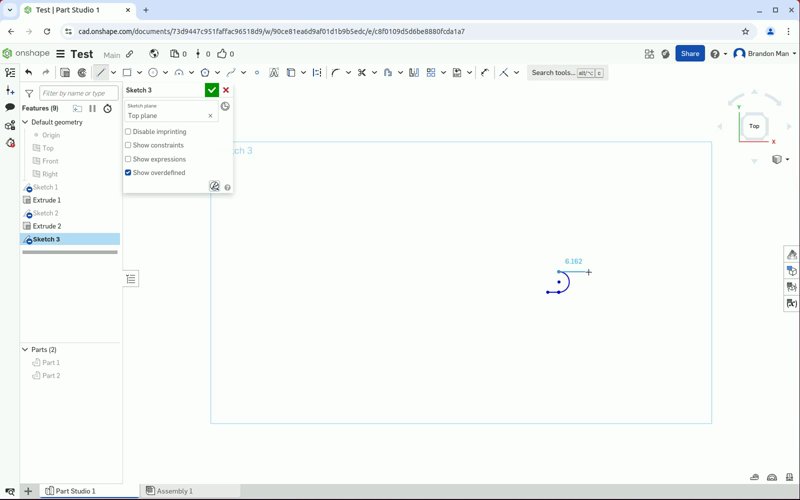
mouse_move(547, 271)
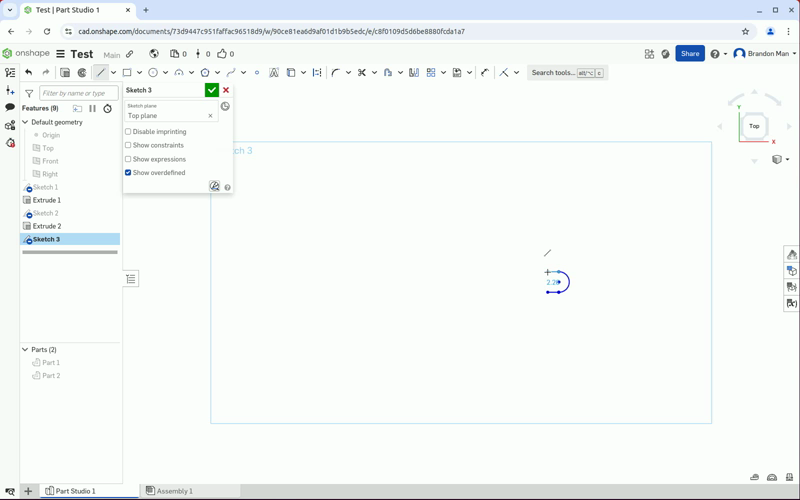
click(547, 271)
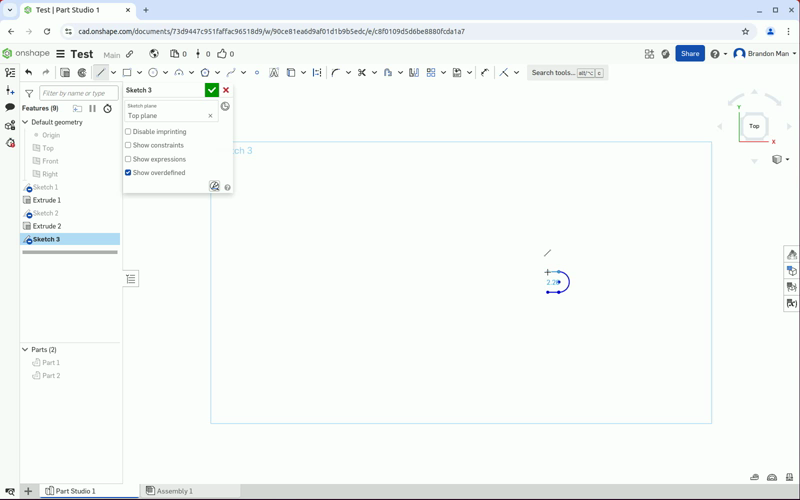
key_up(shift)
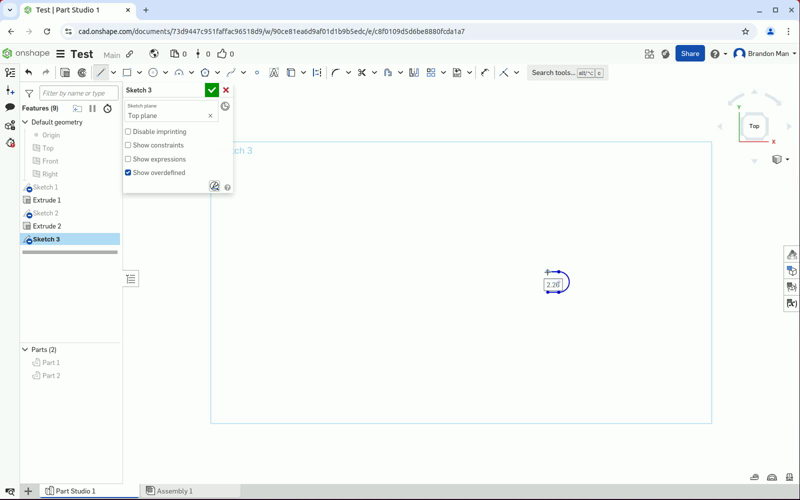
key(esc)
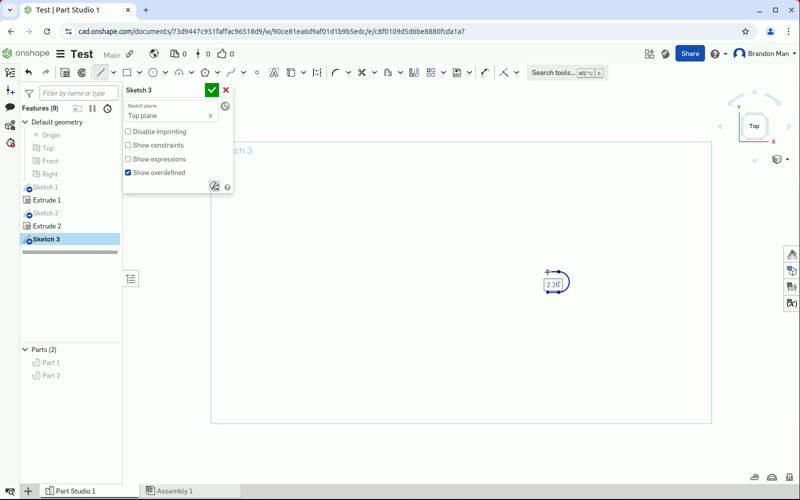
key(a)
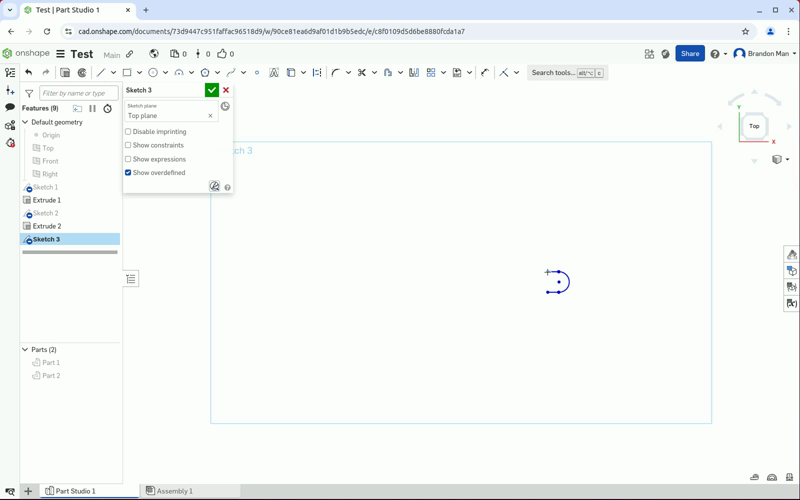
mouse_move(547, 271)
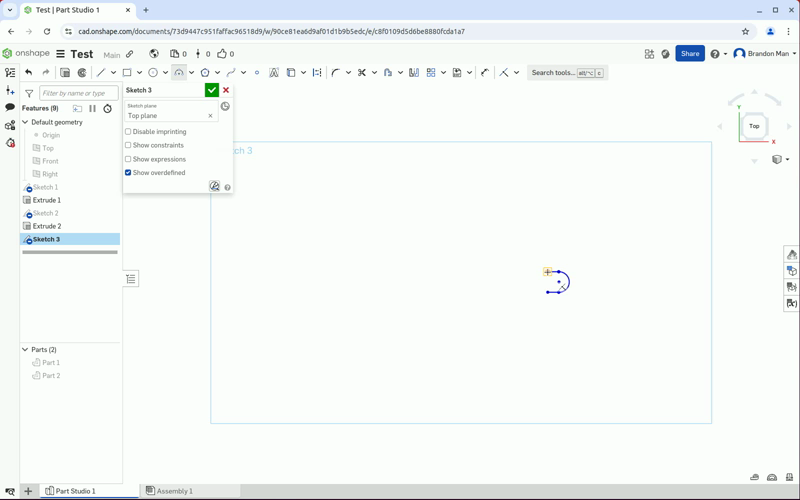
click(547, 271)
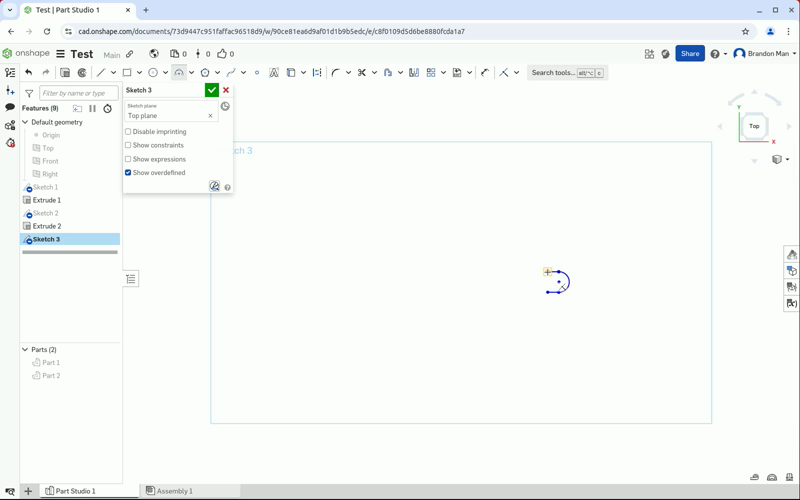
mouse_move(547, 292)
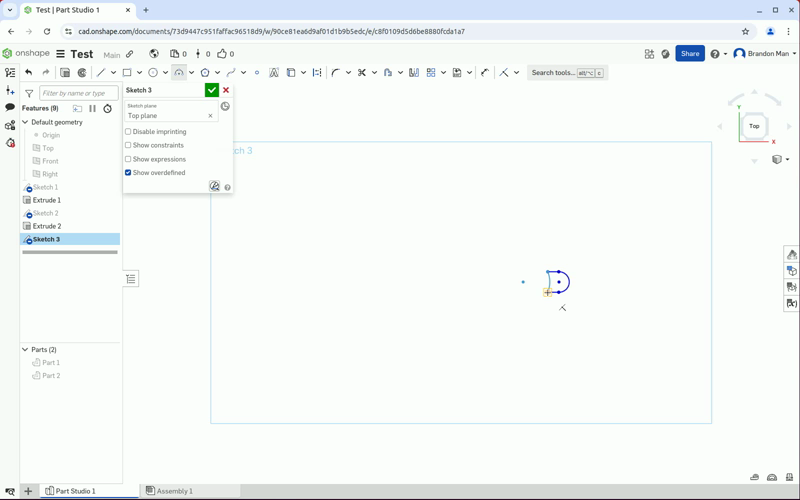
click(547, 292)
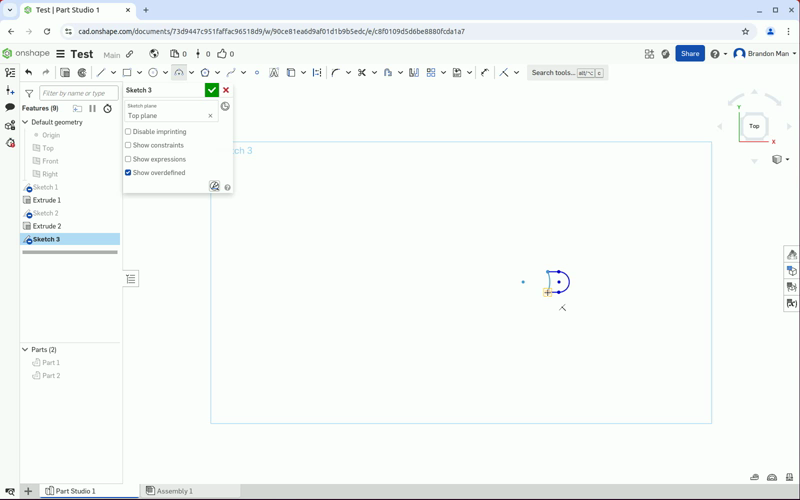
key_down(shift)
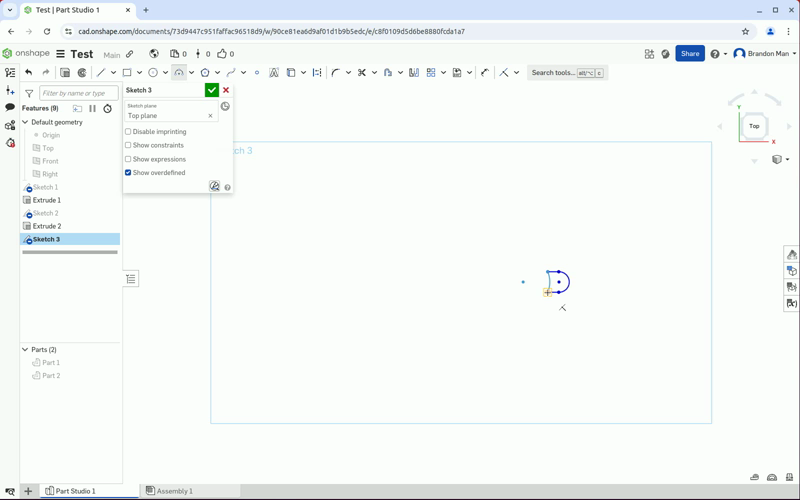
mouse_move(574, 282)
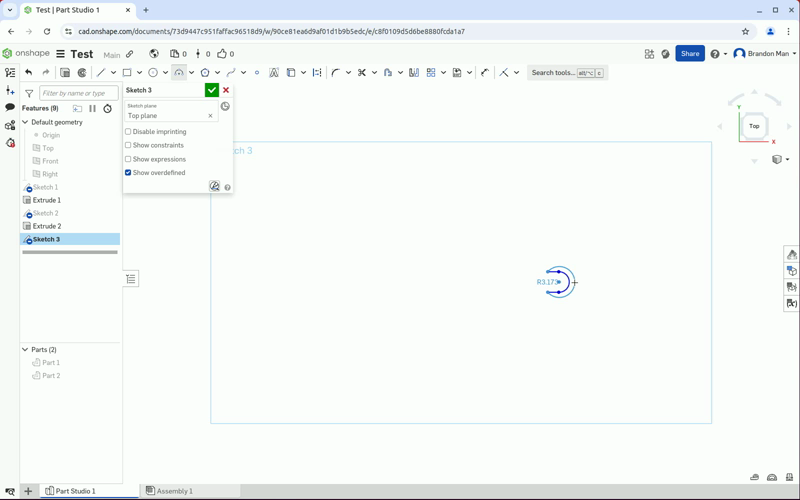
click(574, 282)
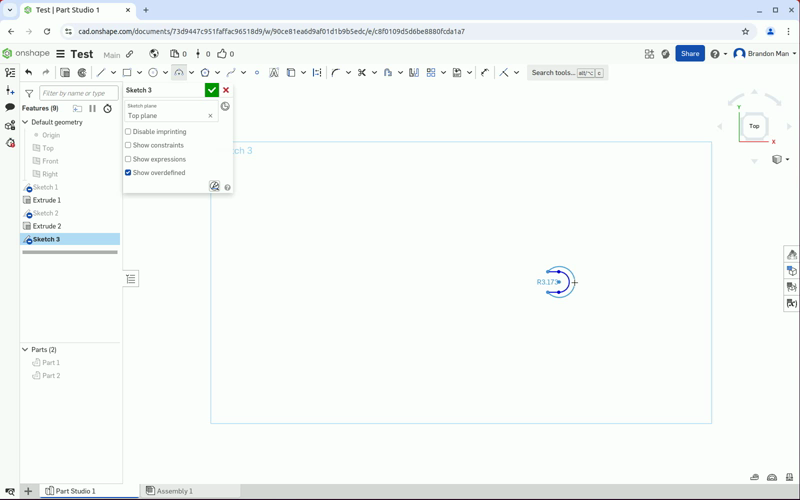
key_up(shift)
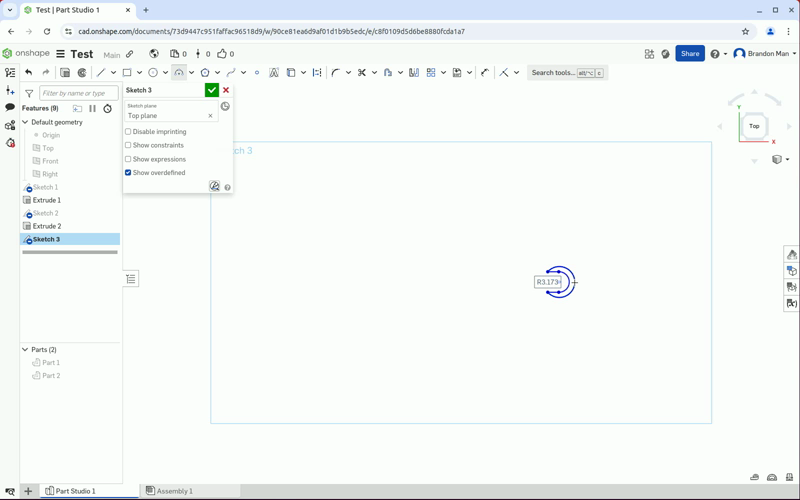
key(esc)
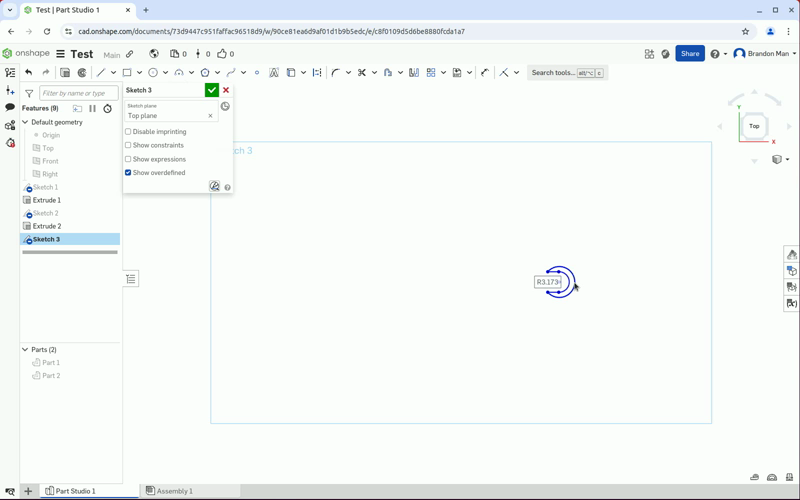
mouse_move(558, 267)
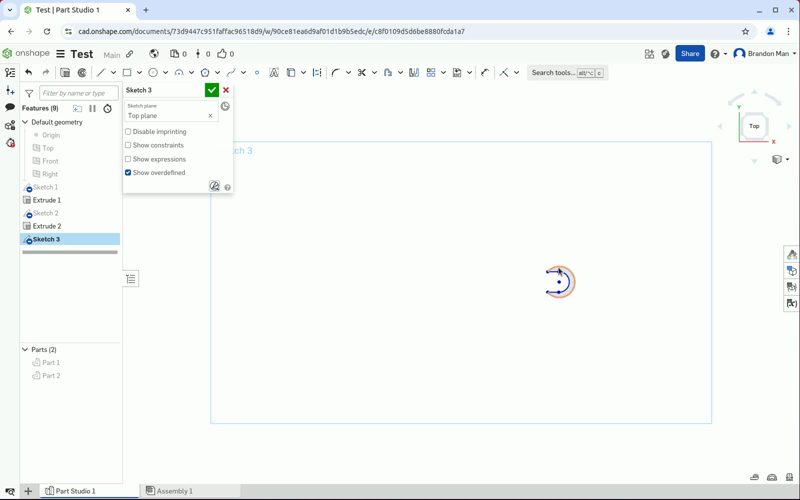
scroll(6)
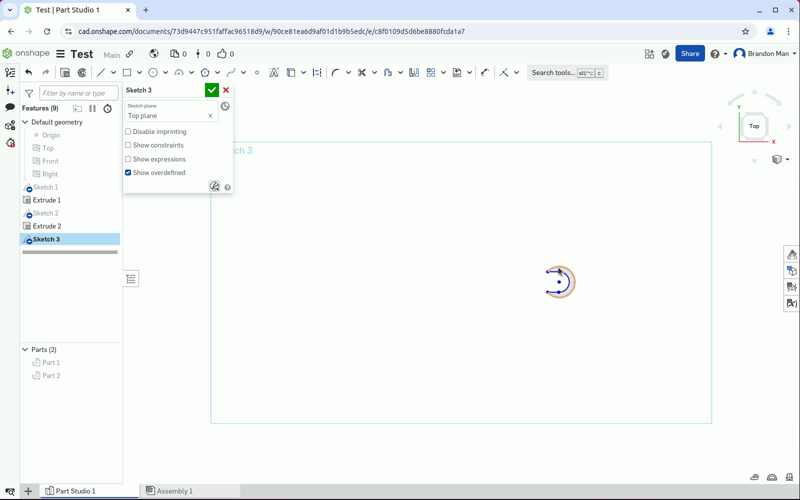
scroll(6)
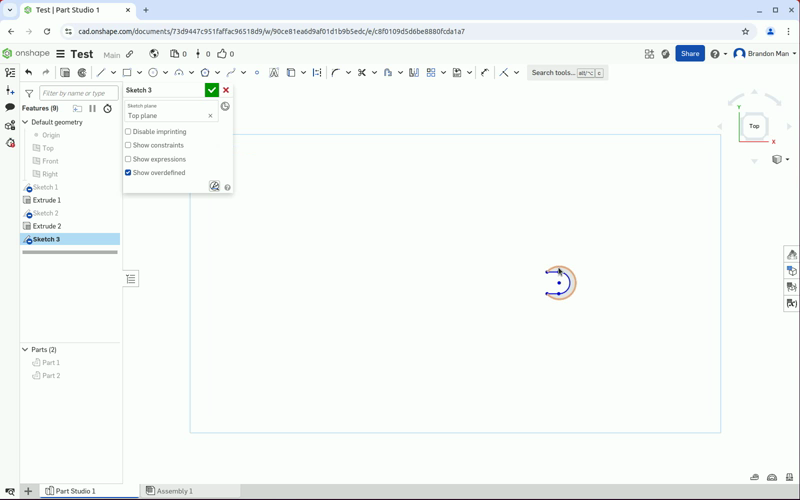
scroll(6)
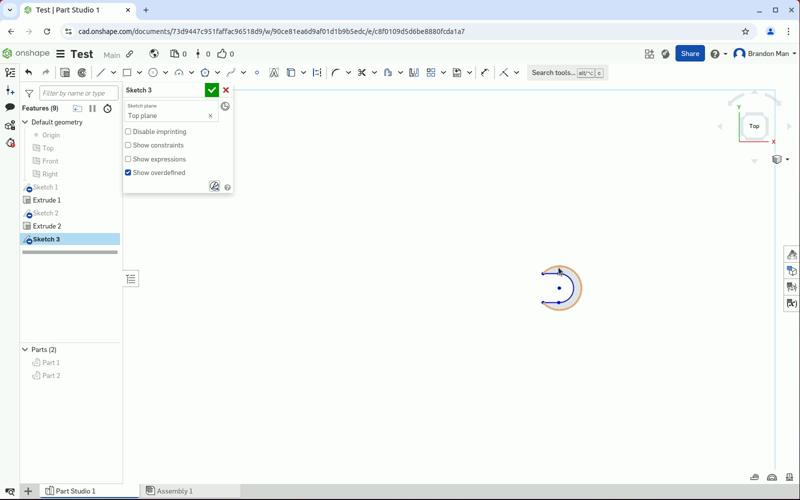
scroll(6)
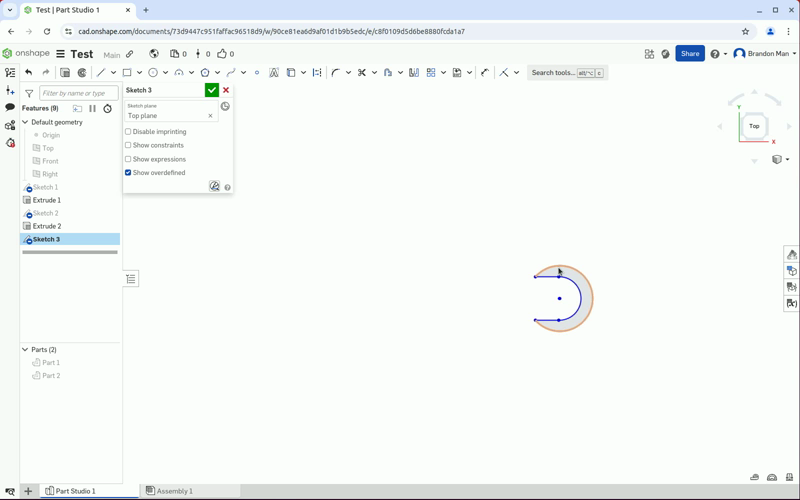
scroll(6)
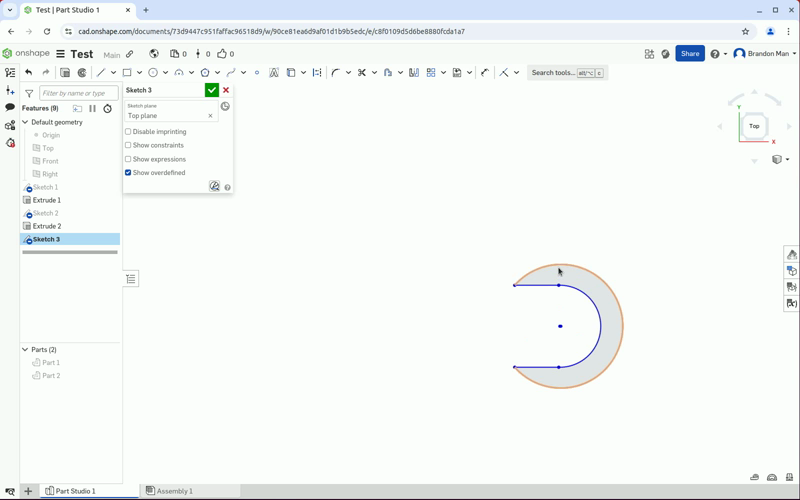
scroll(6)
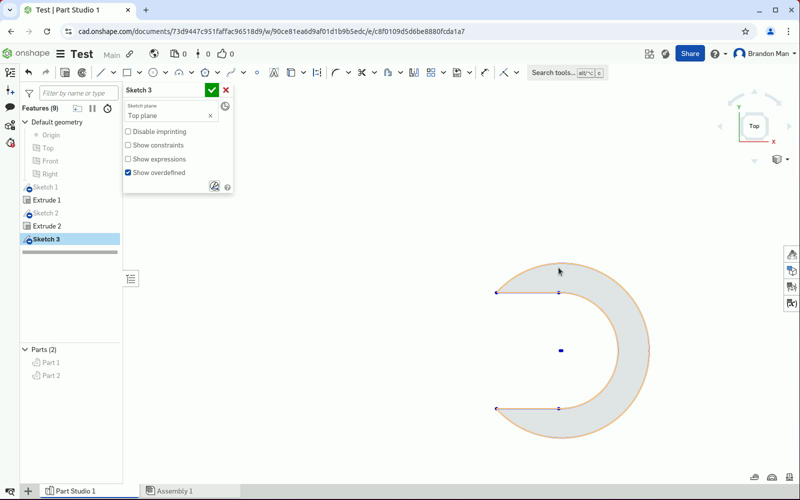
scroll(6)
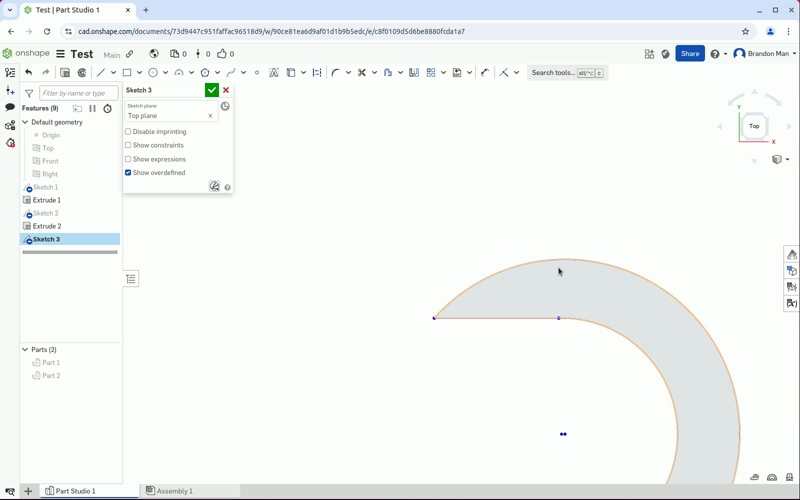
click(558, 267)
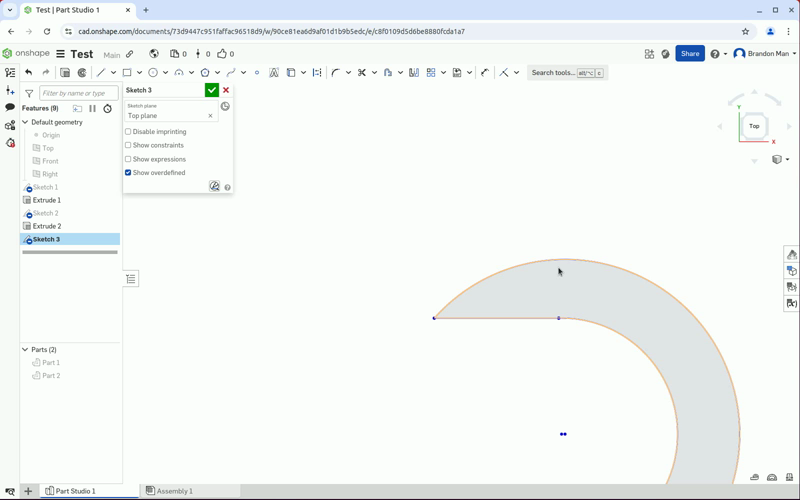
scroll(-6)
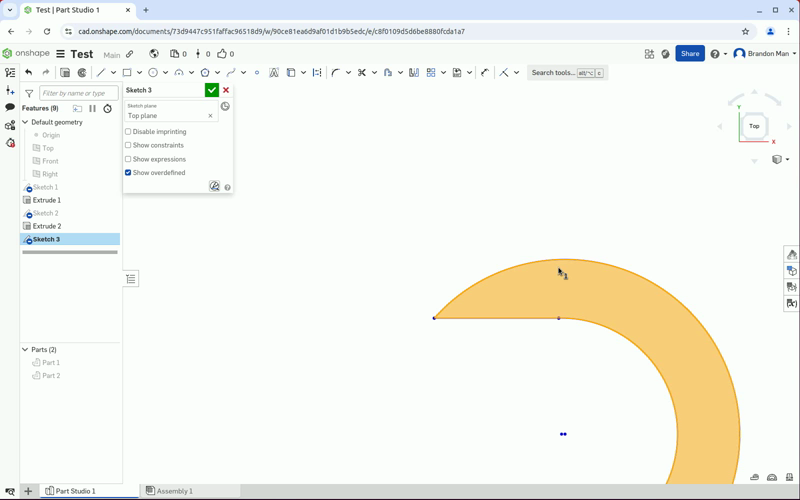
scroll(-6)
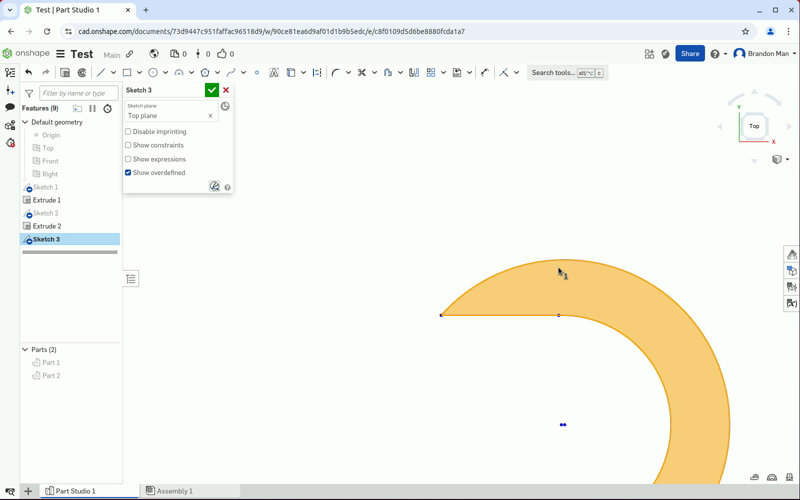
scroll(-6)
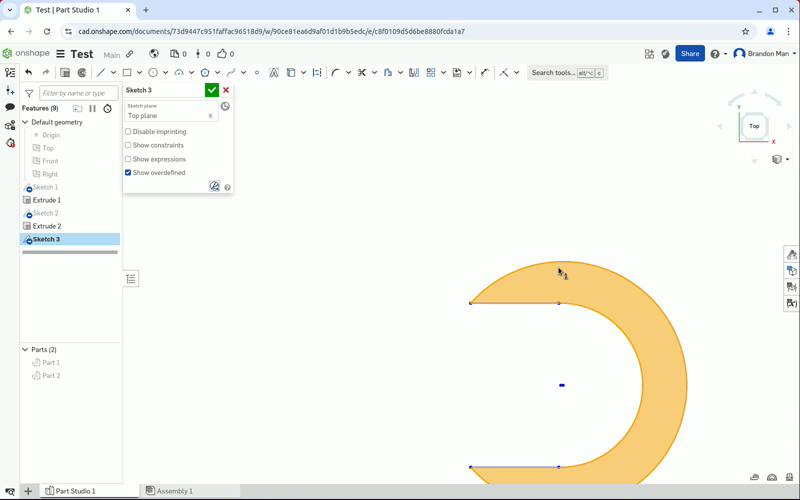
scroll(-6)
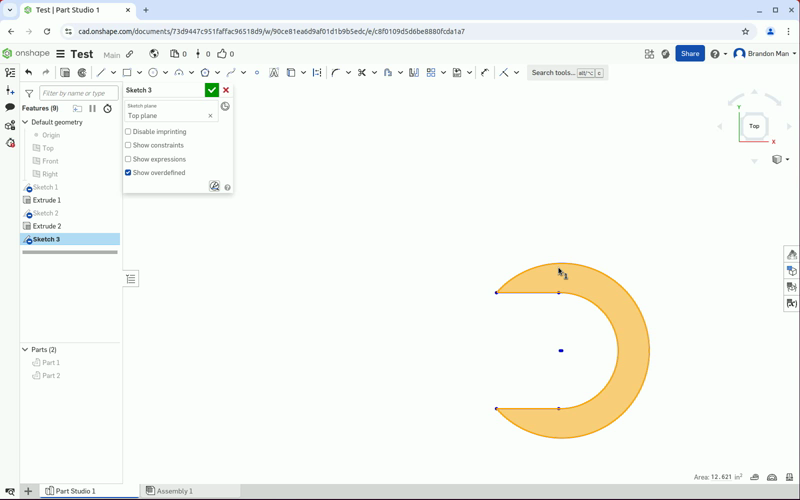
scroll(-6)
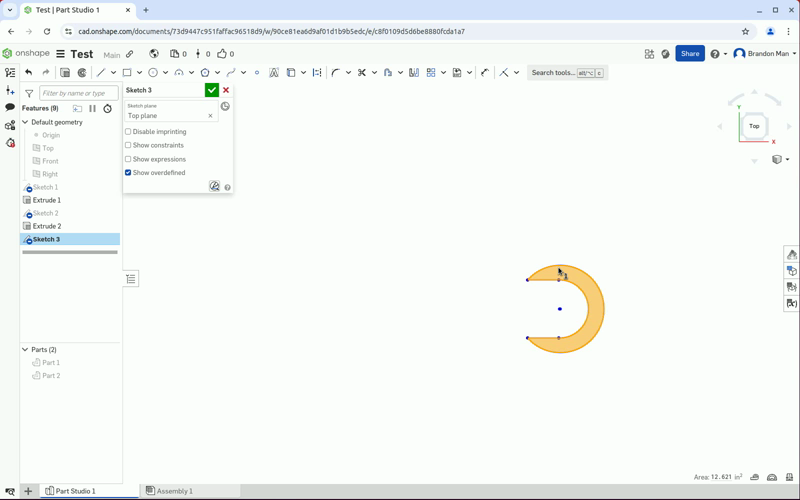
scroll(-6)
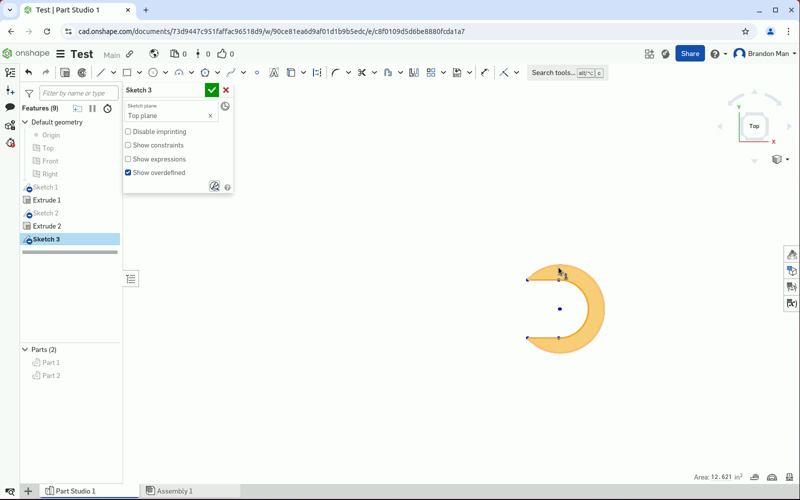
scroll(-6)
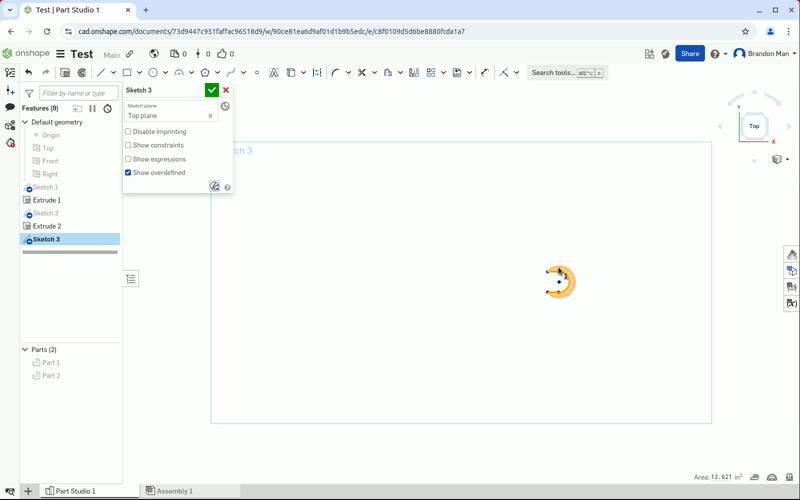
mouse_move(73, 352)
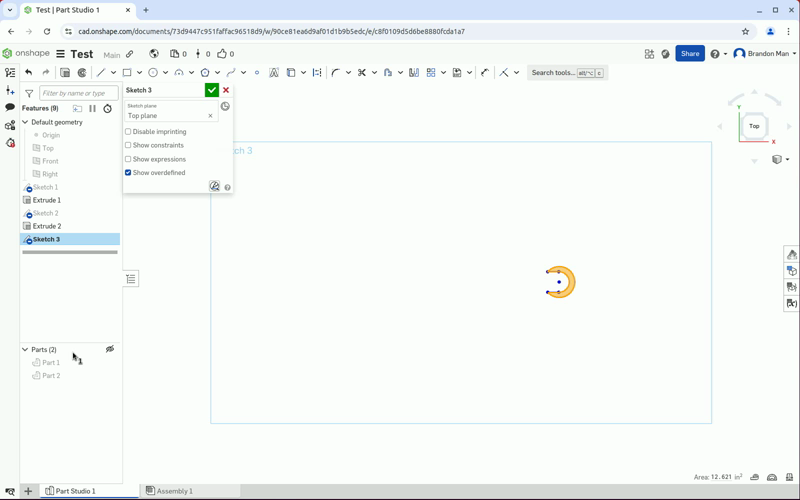
key(shift+y)
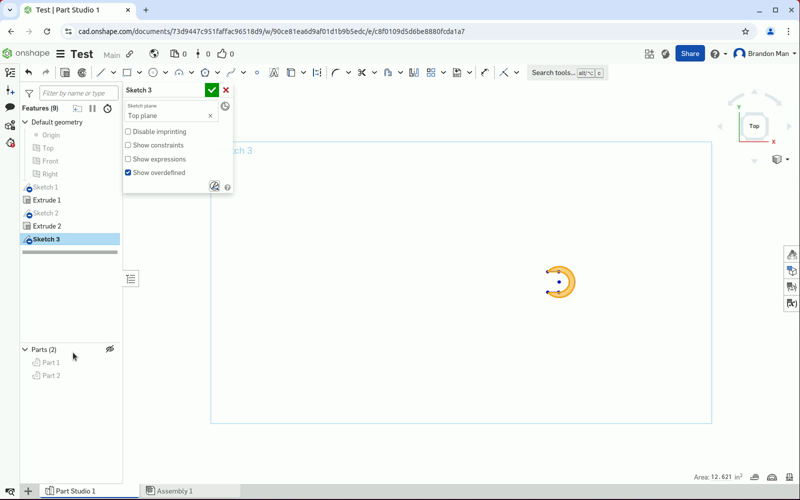
key(shift+e)
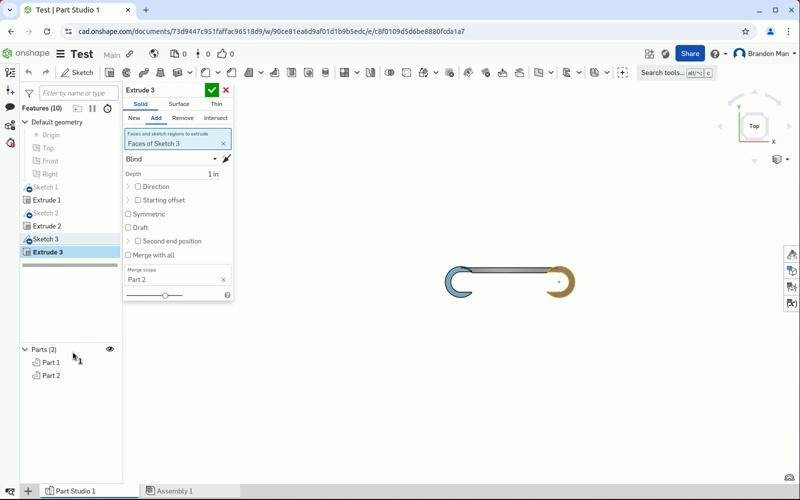
mouse_move(143, 106)
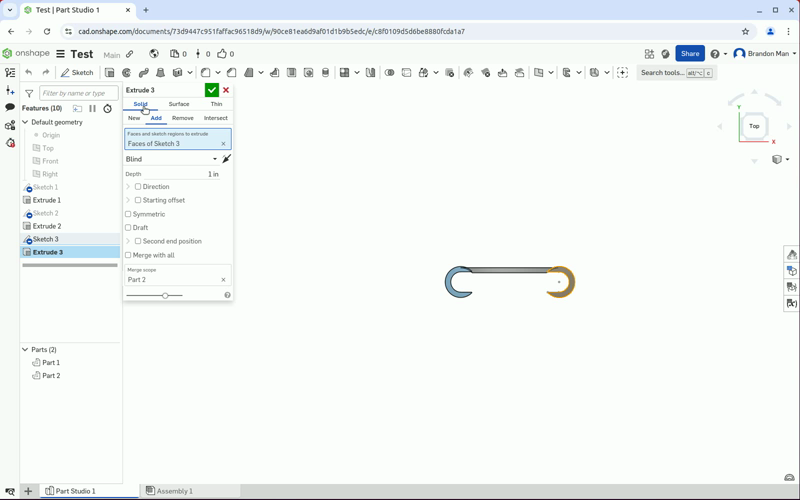
click(143, 106)
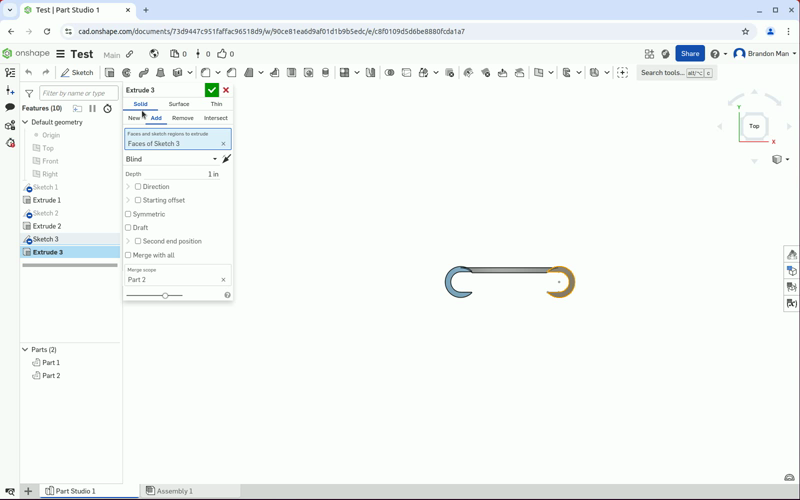
mouse_move(137, 120)
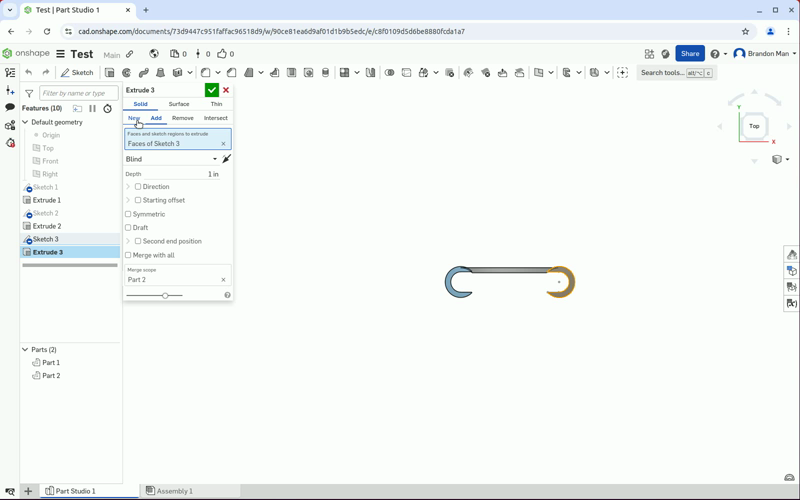
click(137, 120)
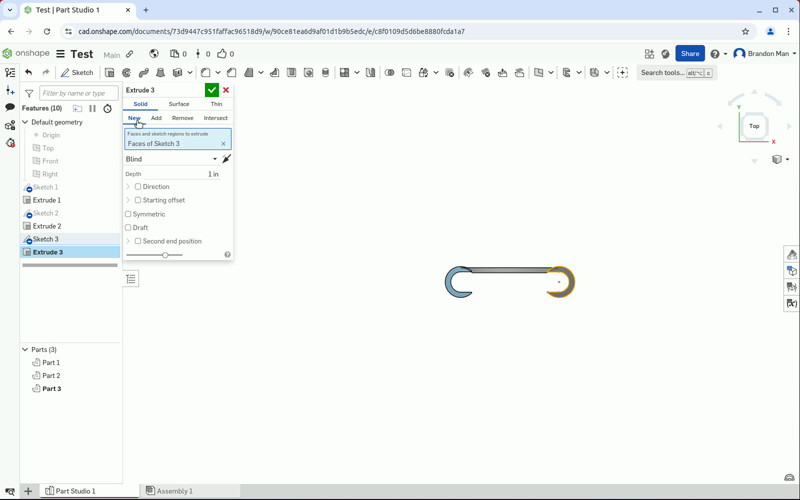
key(tab, 4)
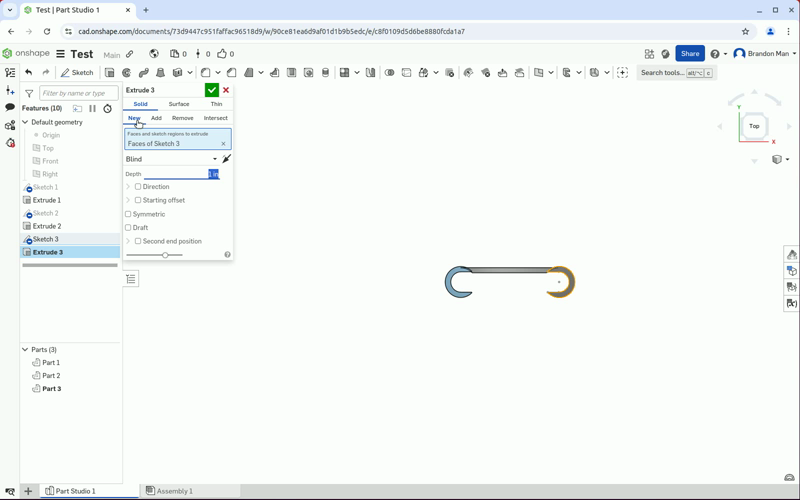
text(1.926)
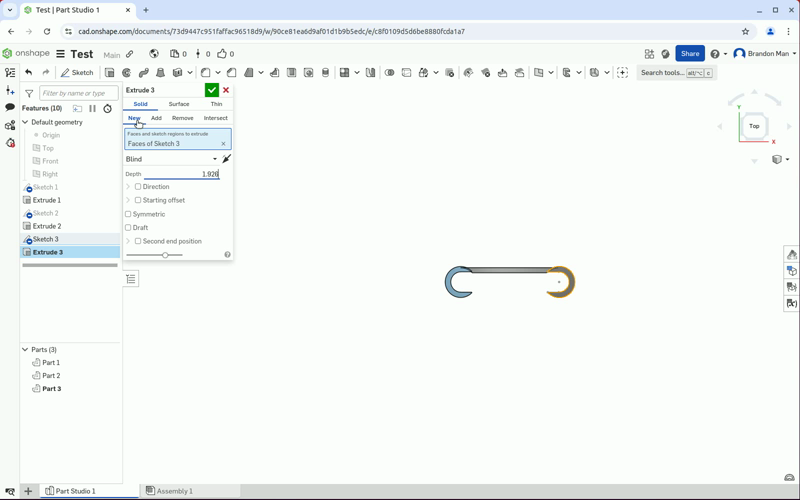
key(enter)
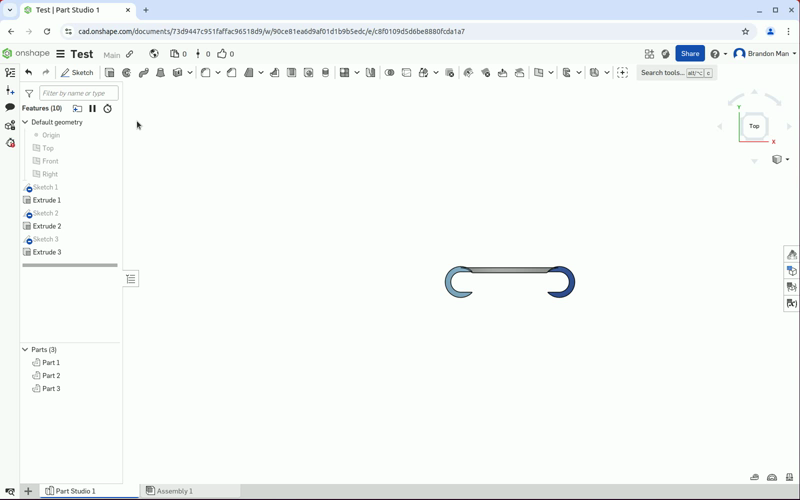
key(shift+h)
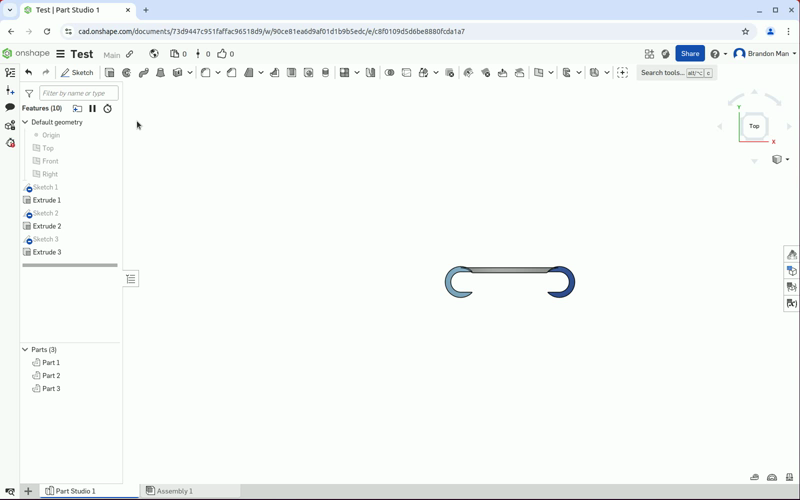
key(shift+h)
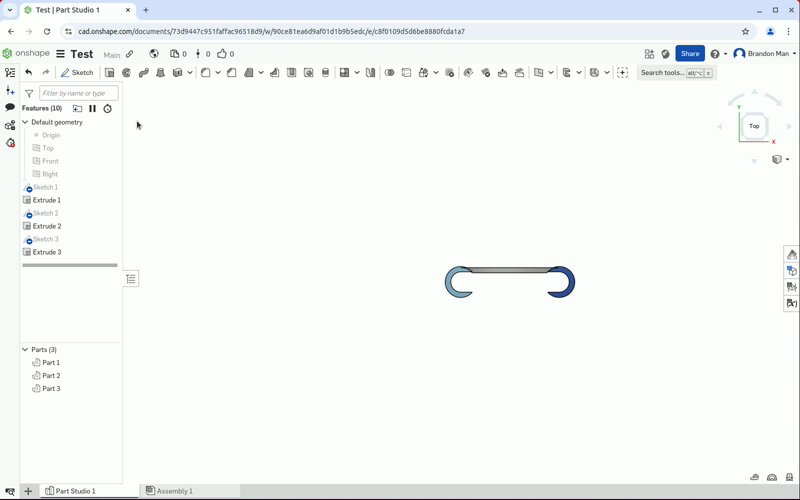
mouse_move(73, 189)
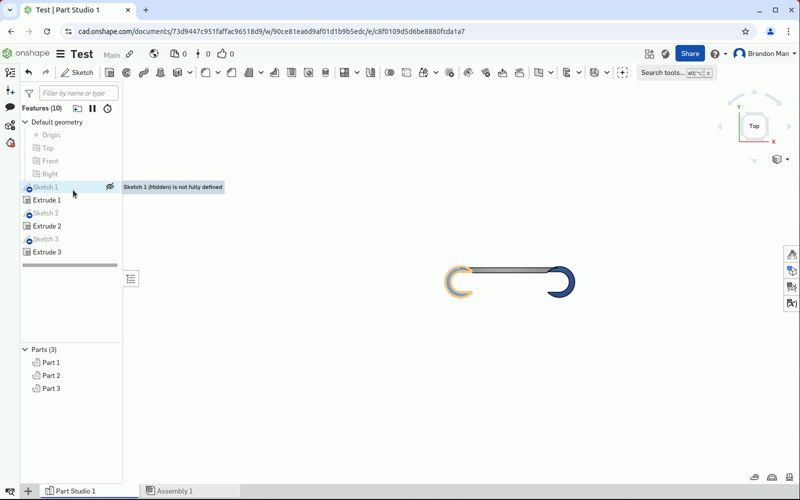
click(73, 189)
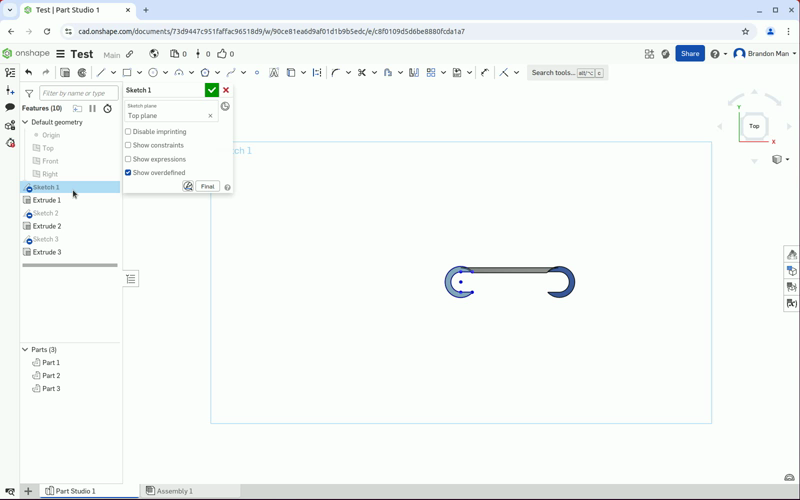
mouse_move(229, 92)
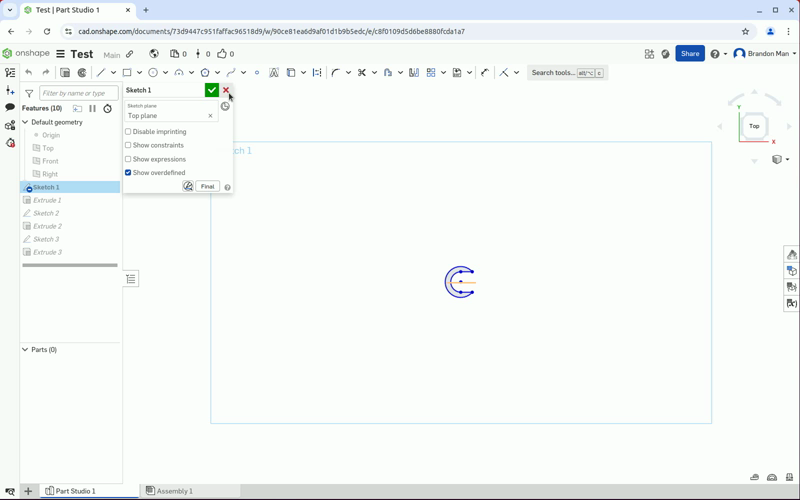
click(229, 92)
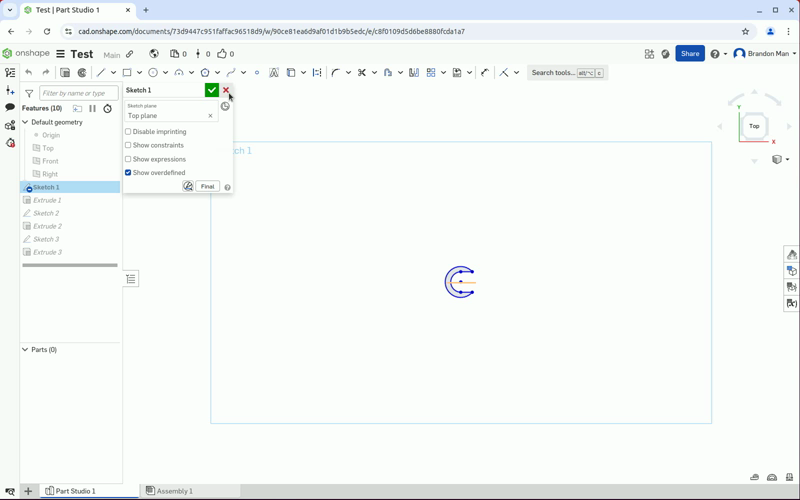
key(shift+s)
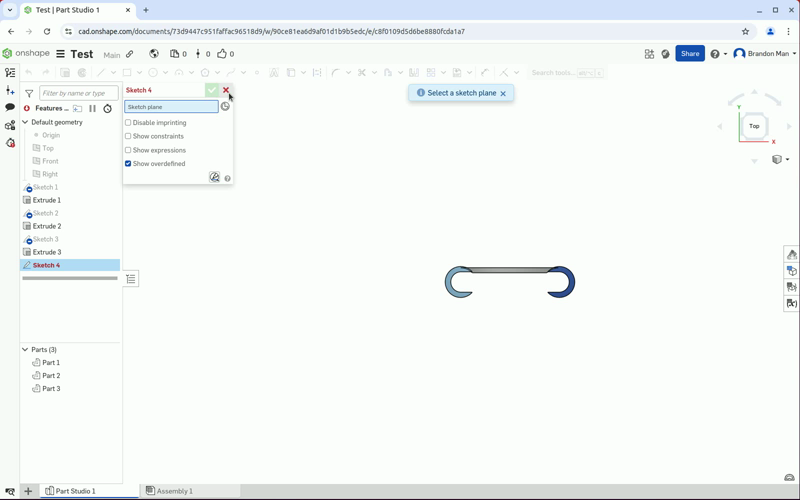
mouse_move(73, 150)
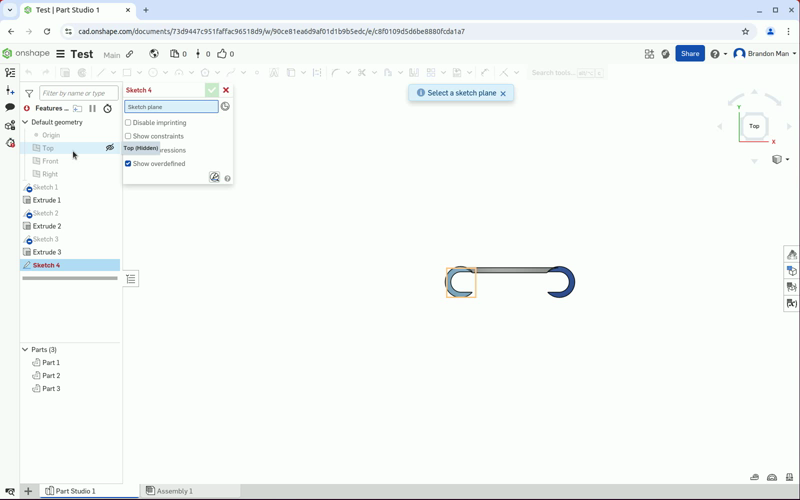
click(73, 150)
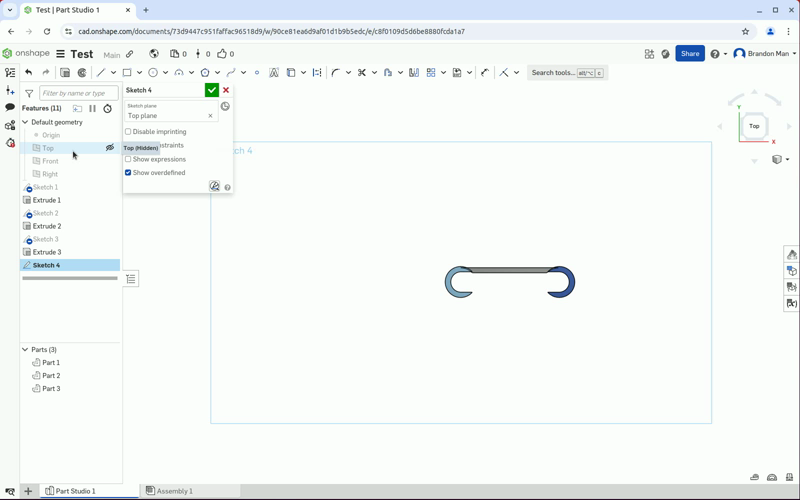
mouse_move(73, 352)
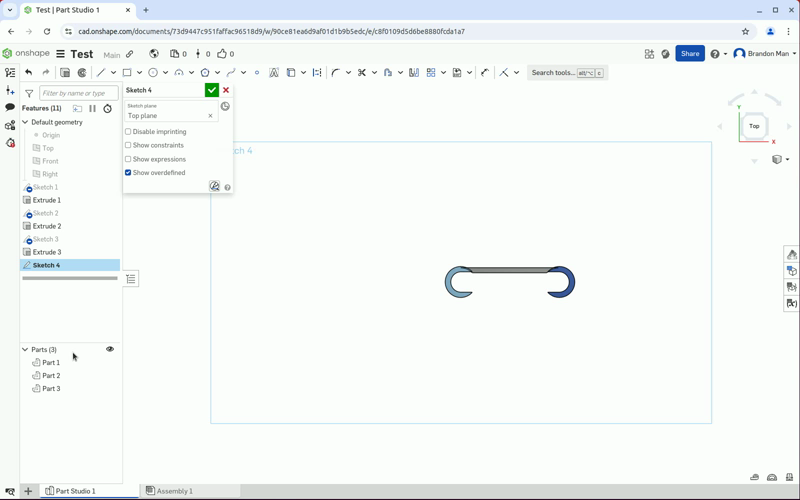
key(y)
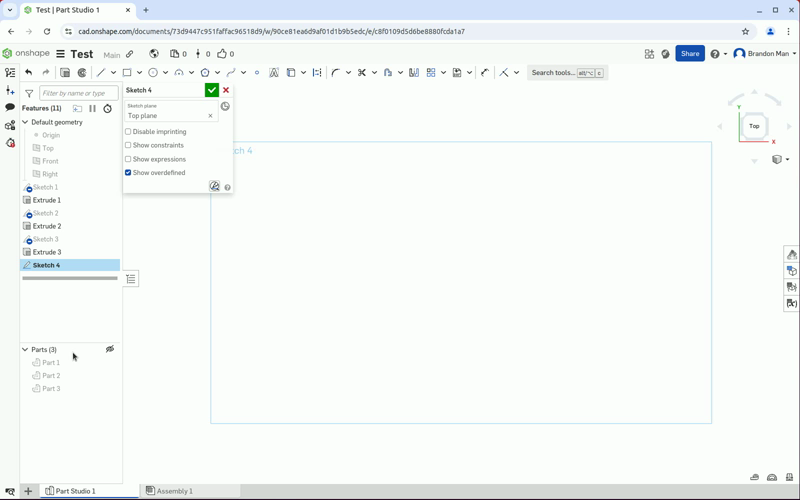
key(l)
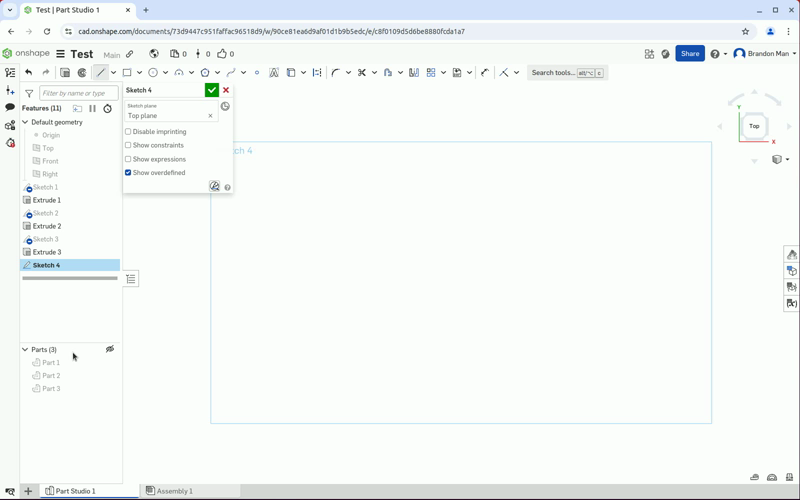
key_down(shift)
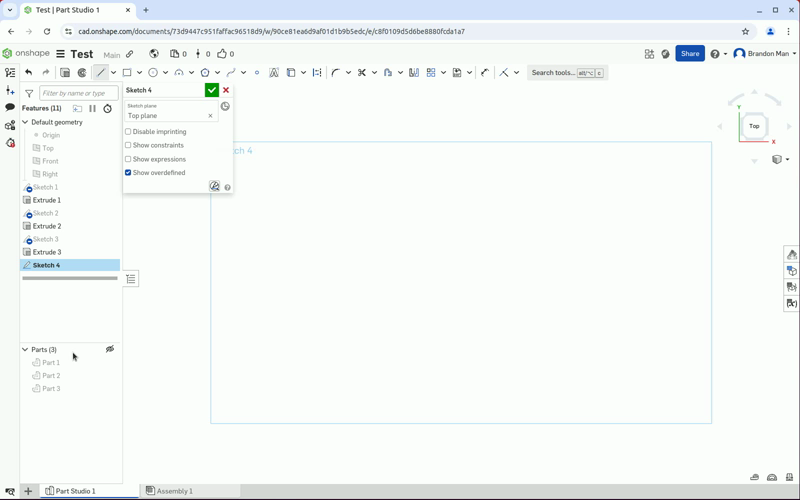
mouse_move(460, 298)
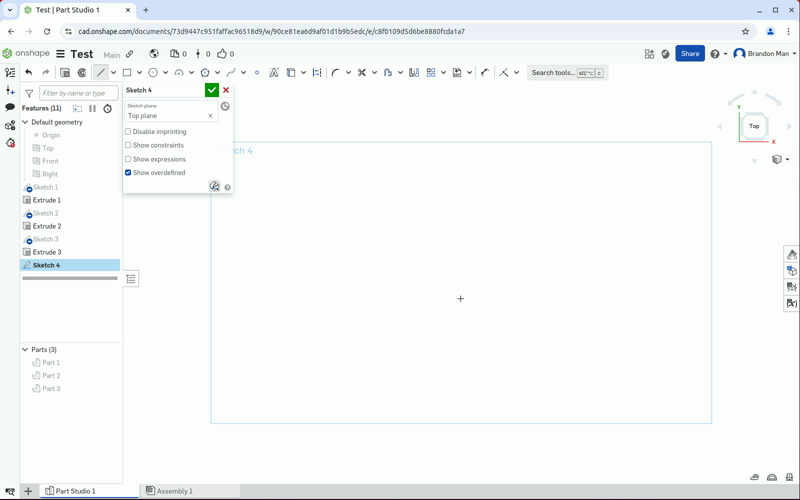
click(460, 298)
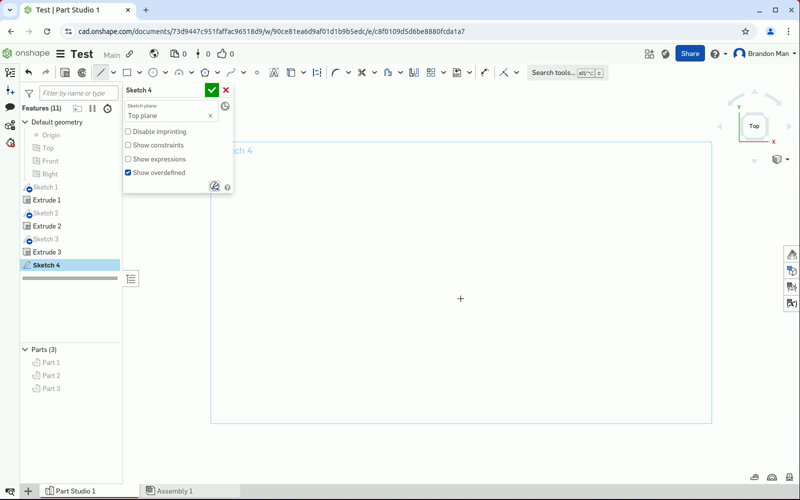
key_up(shift)
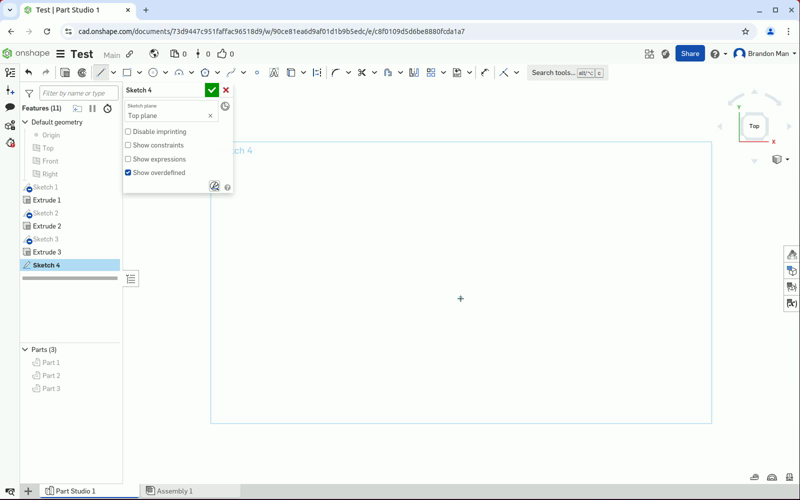
key_down(shift)
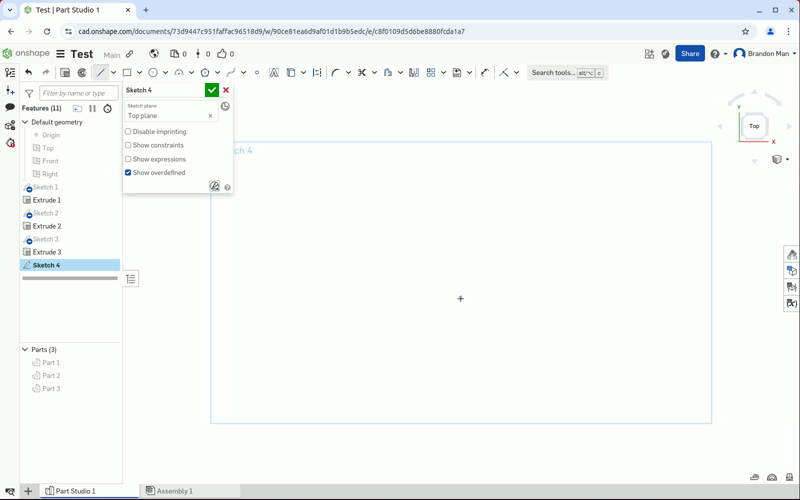
mouse_move(558, 298)
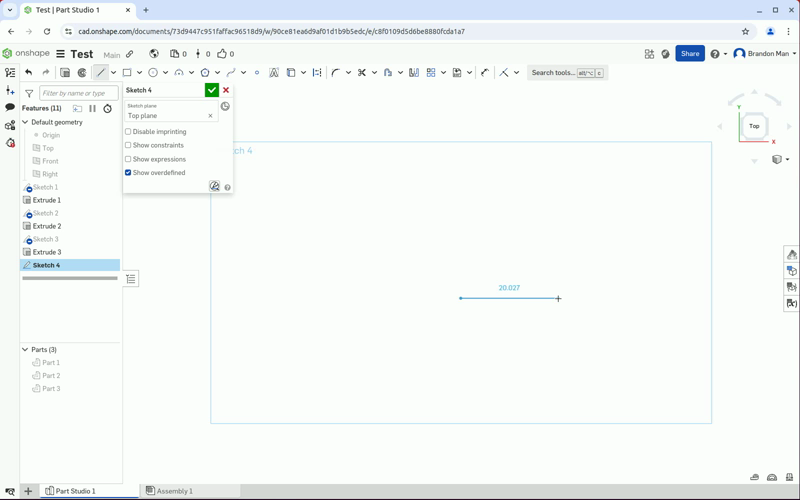
click(558, 298)
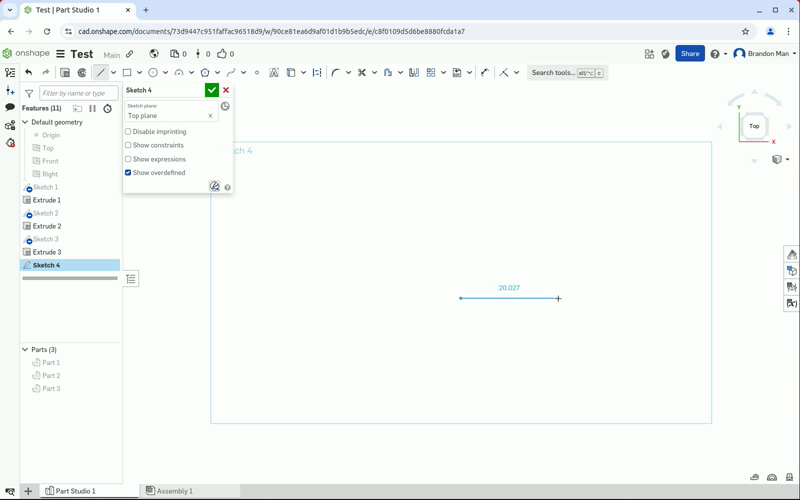
key_up(shift)
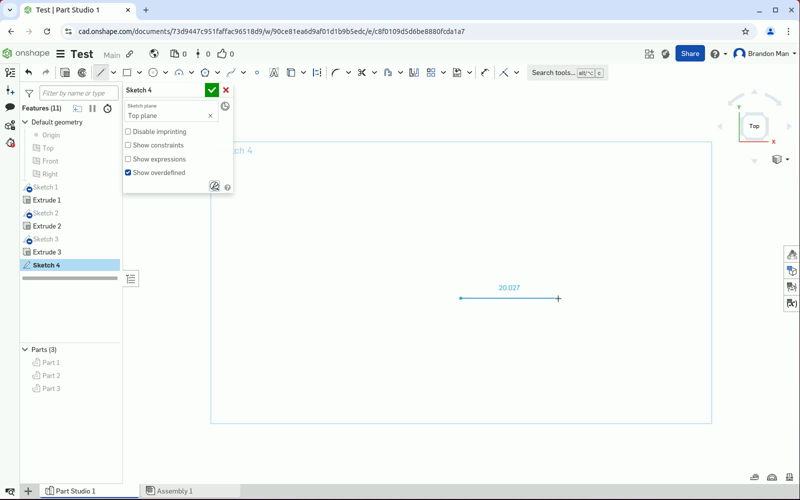
key(esc)
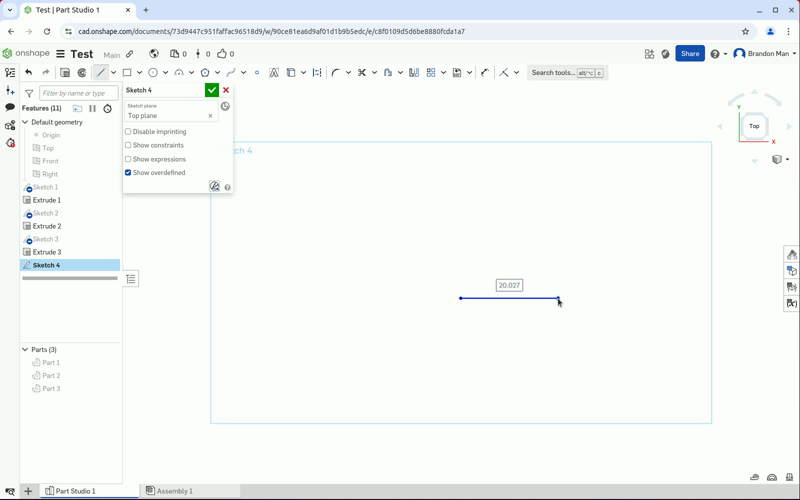
key(a)
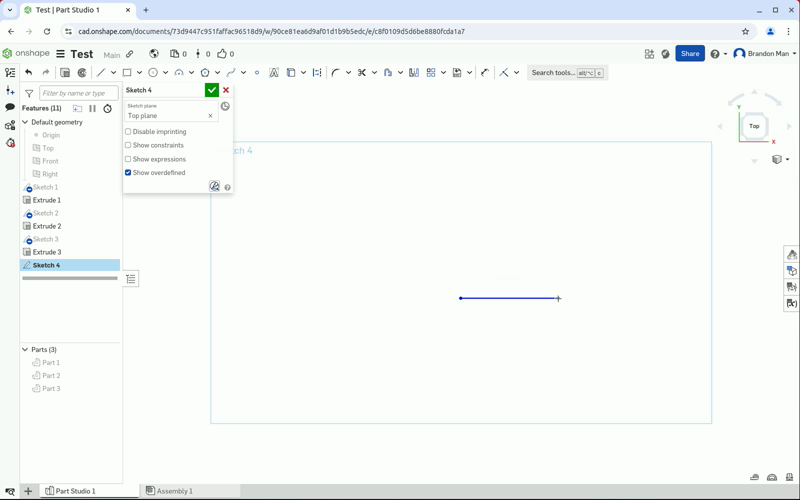
mouse_move(558, 298)
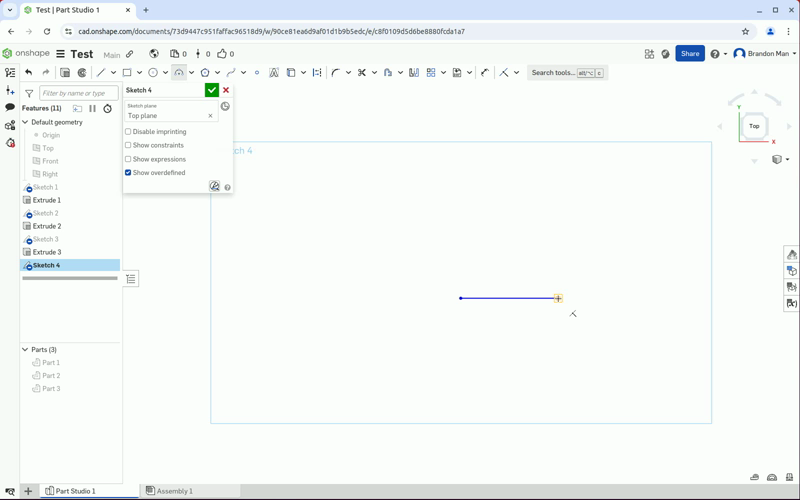
click(558, 298)
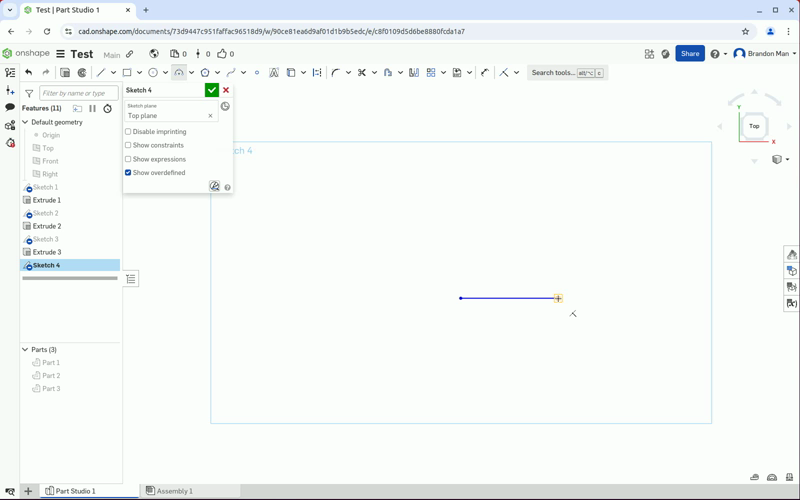
key_down(shift)
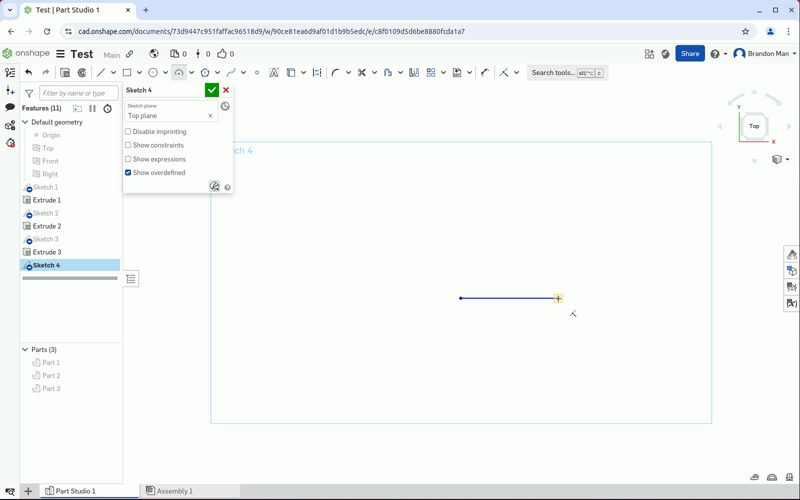
mouse_move(546, 293)
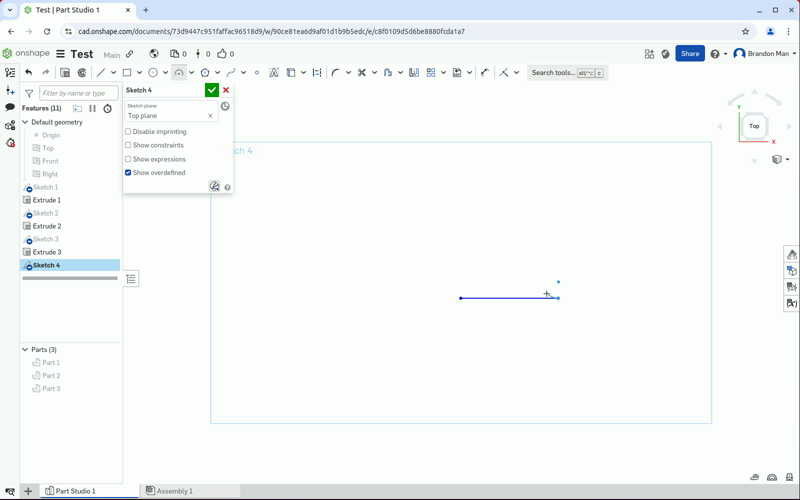
click(546, 293)
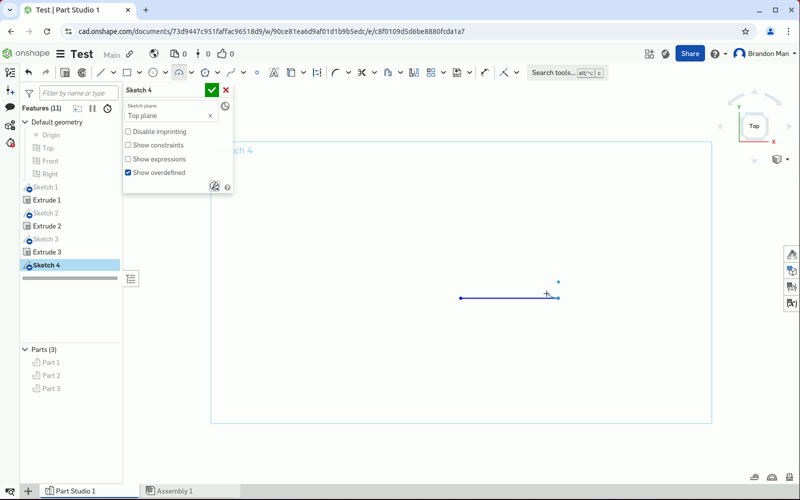
mouse_move(552, 296)
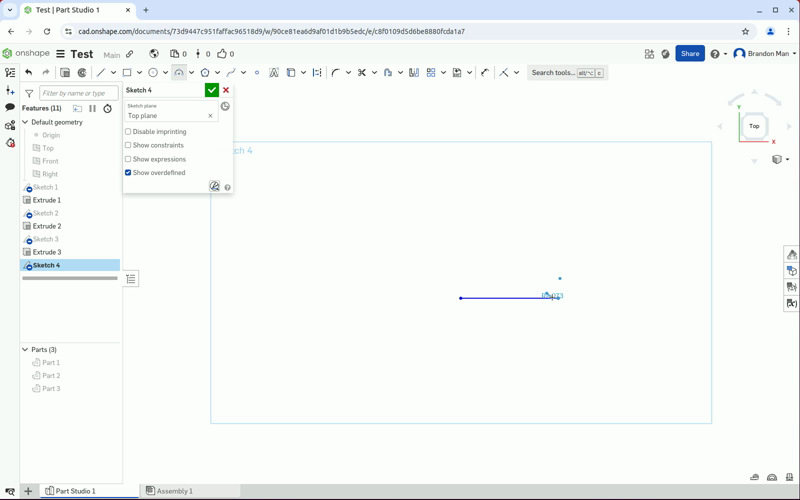
click(552, 296)
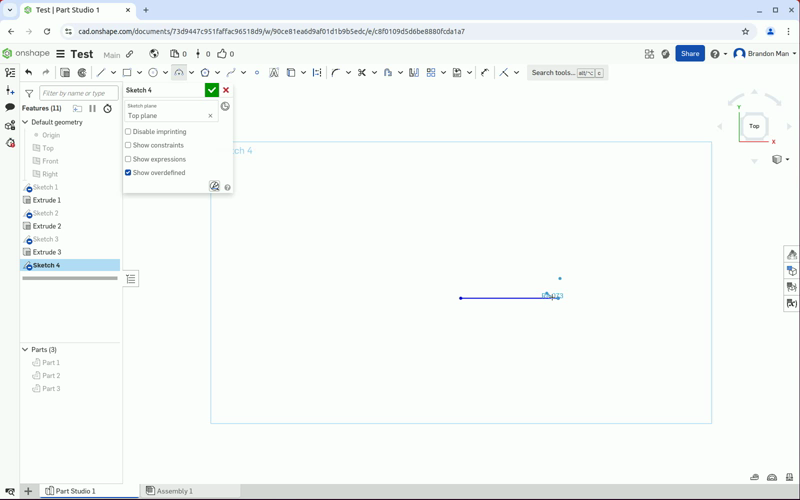
key_up(shift)
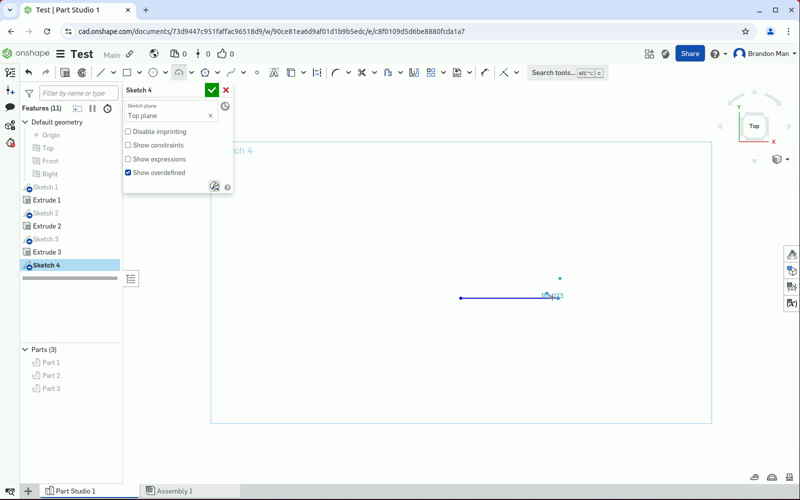
key(esc)
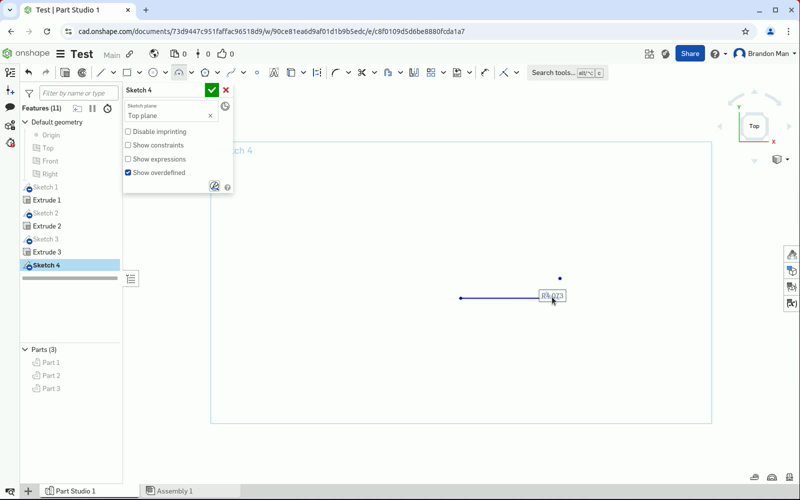
key(l)
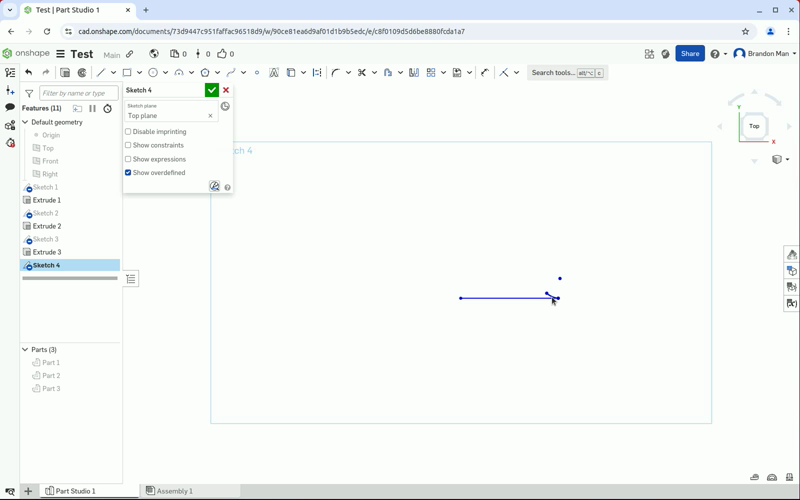
mouse_move(546, 293)
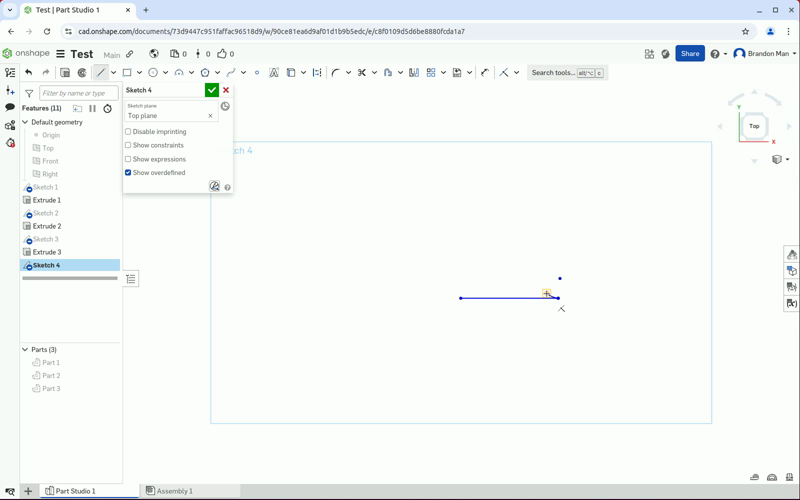
click(546, 293)
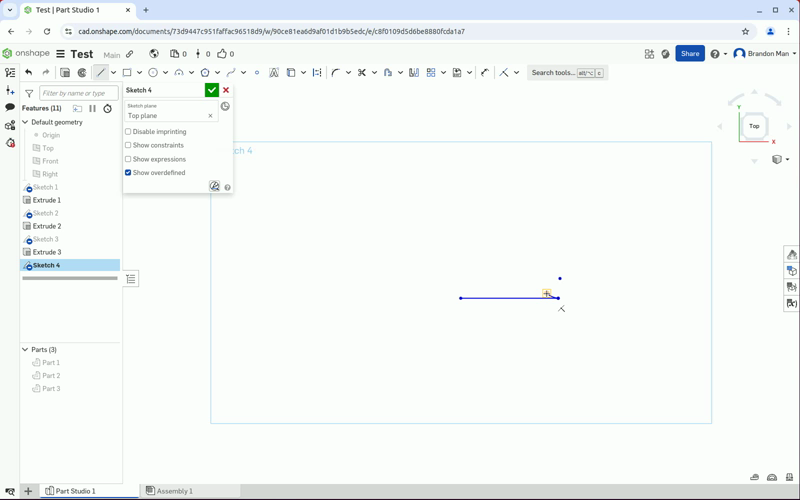
key_down(shift)
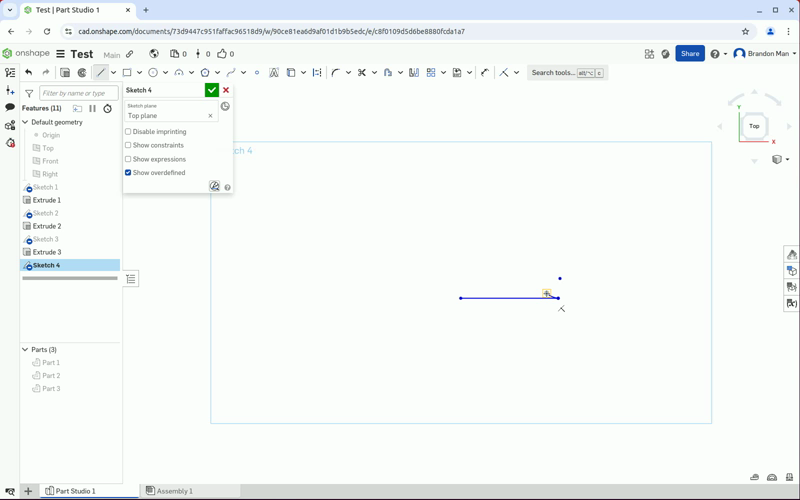
mouse_move(472, 293)
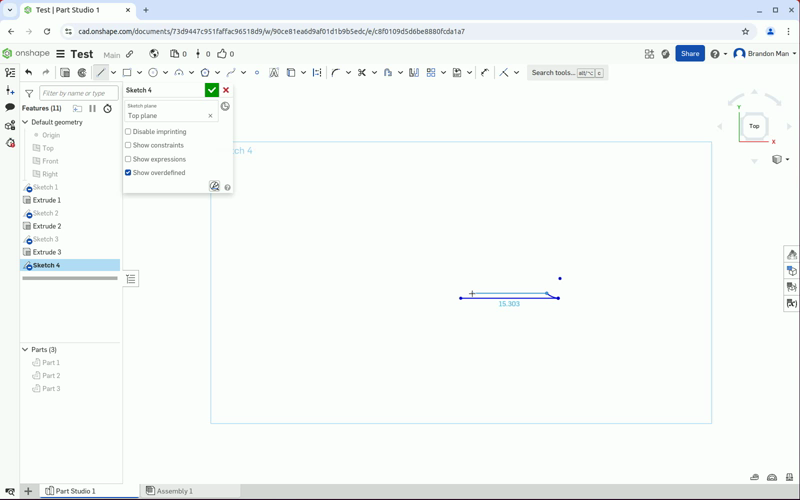
click(472, 293)
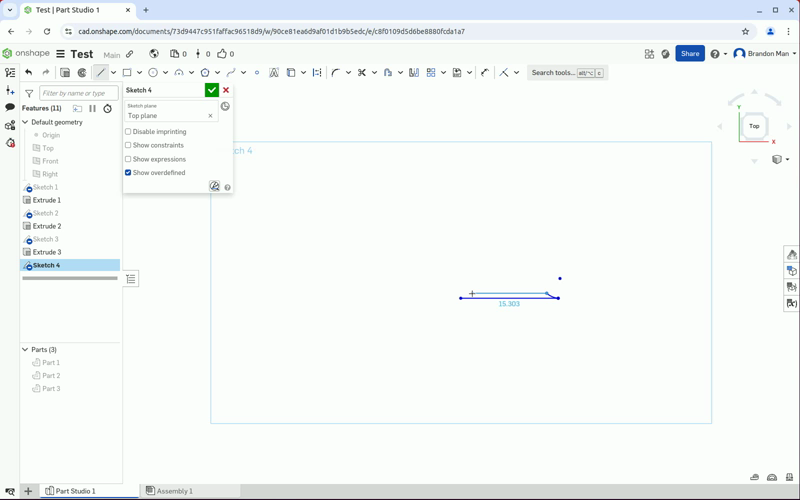
key_up(shift)
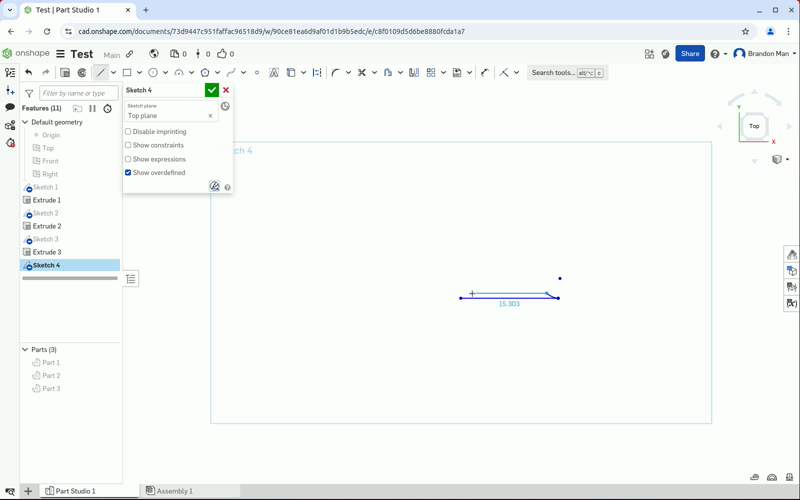
key(esc)
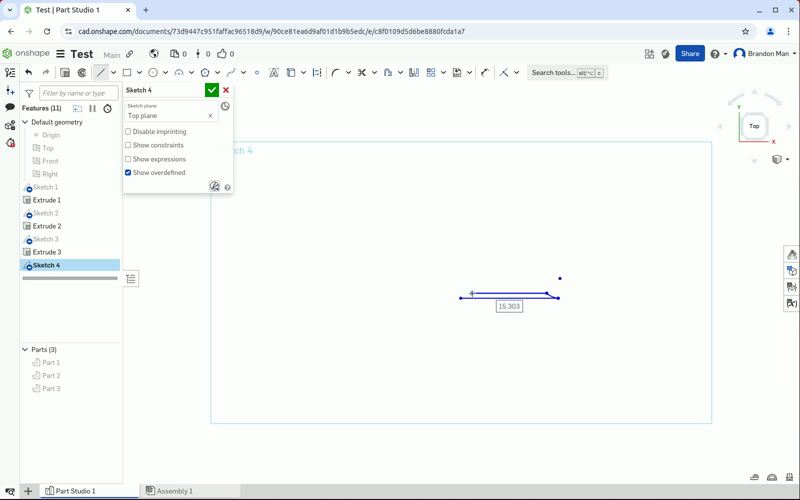
key(a)
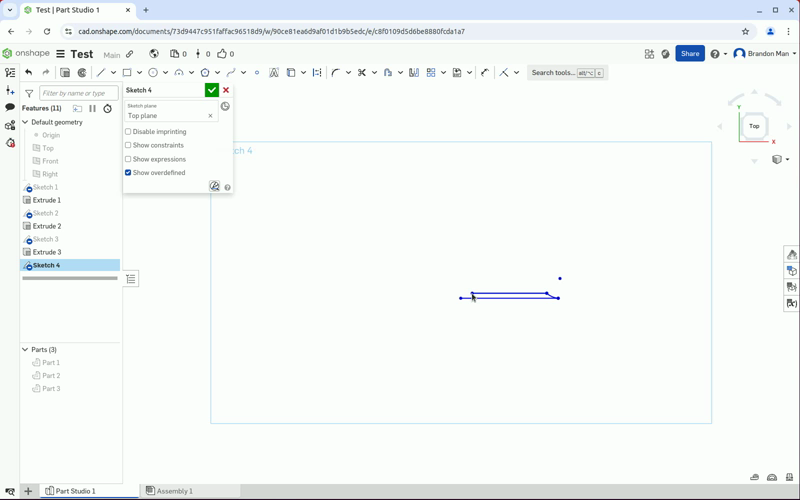
mouse_move(472, 293)
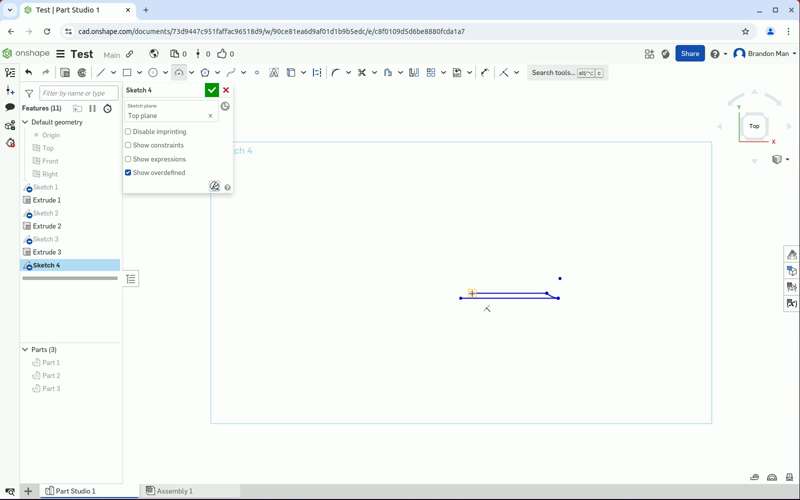
click(472, 293)
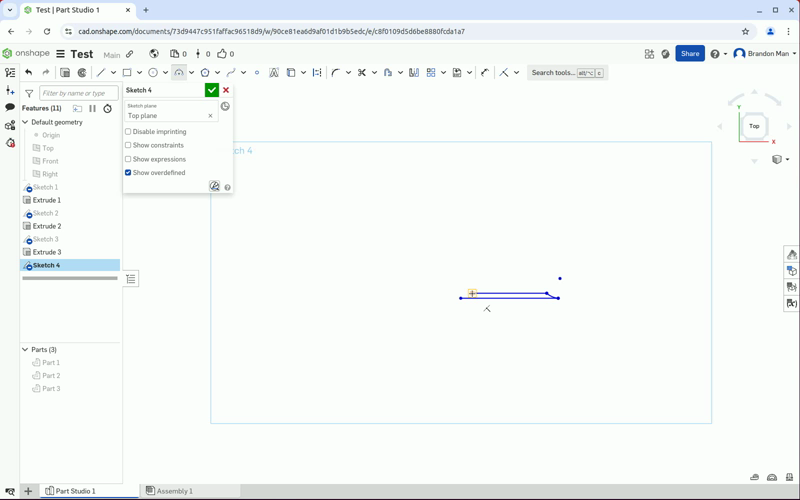
mouse_move(460, 298)
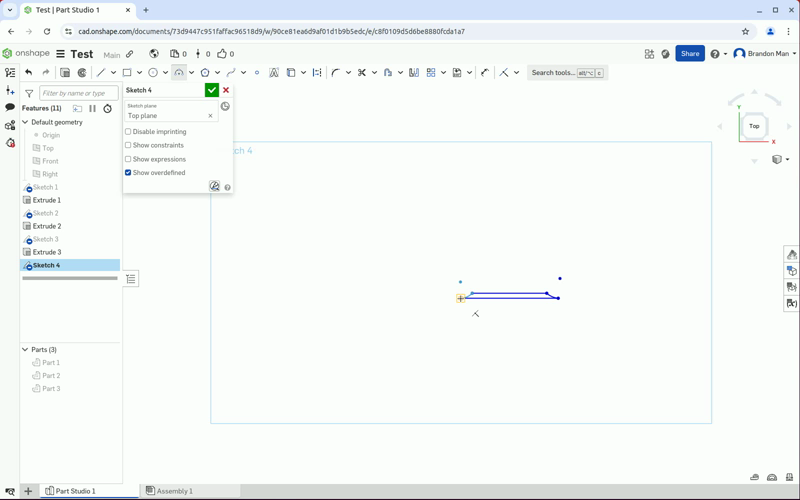
click(460, 298)
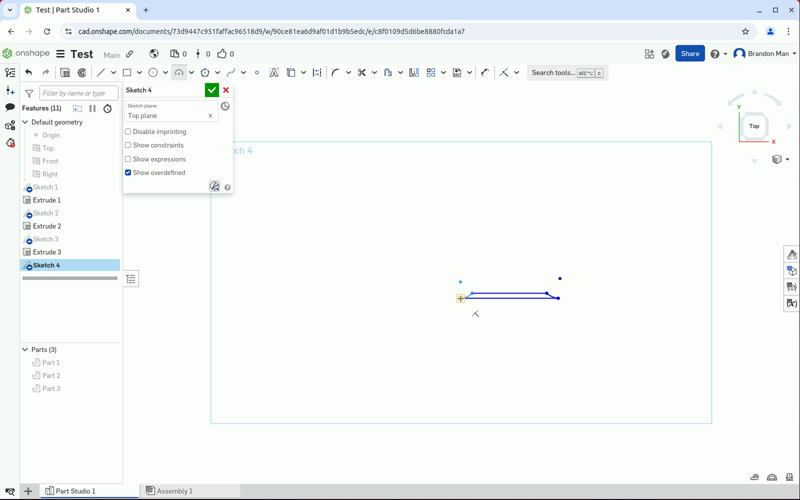
key_down(shift)
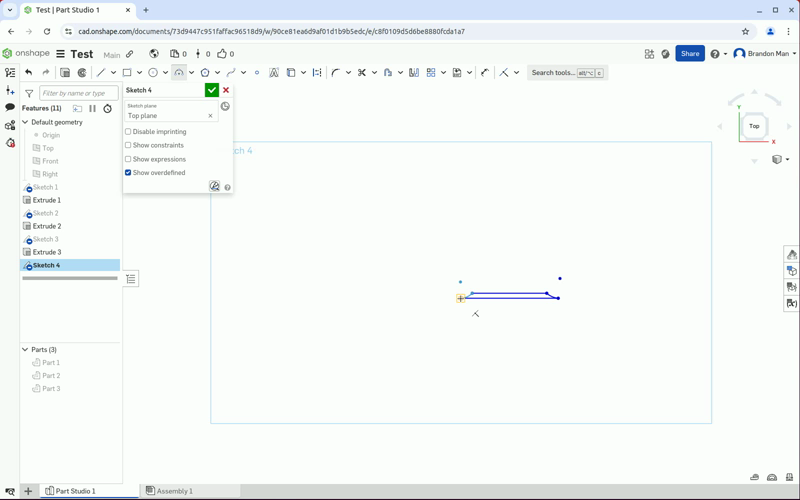
mouse_move(467, 296)
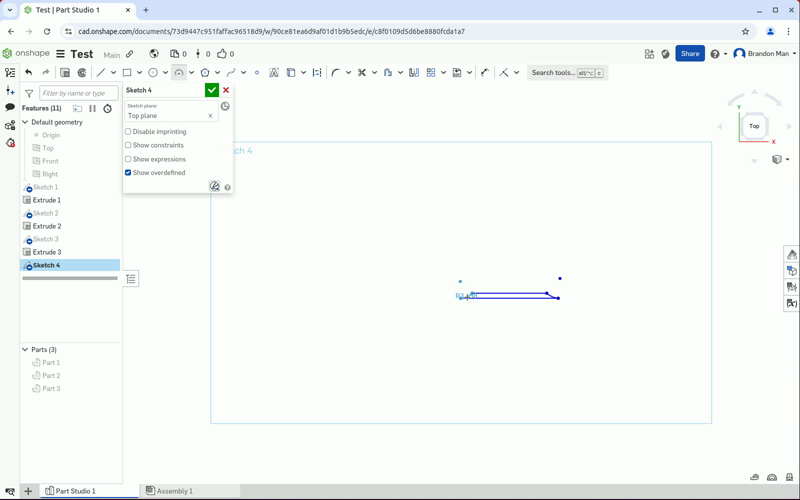
click(467, 296)
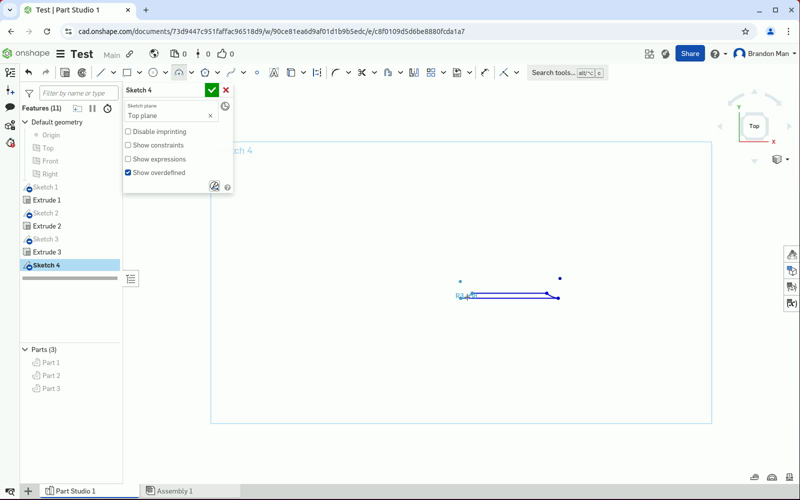
key_up(shift)
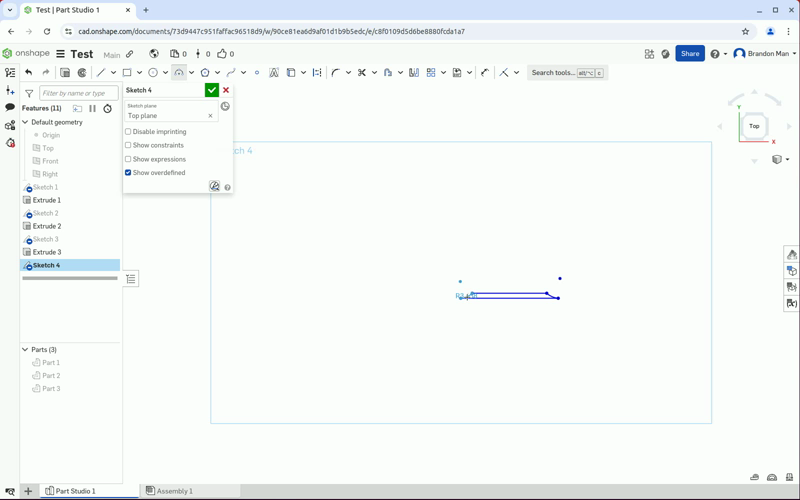
key(esc)
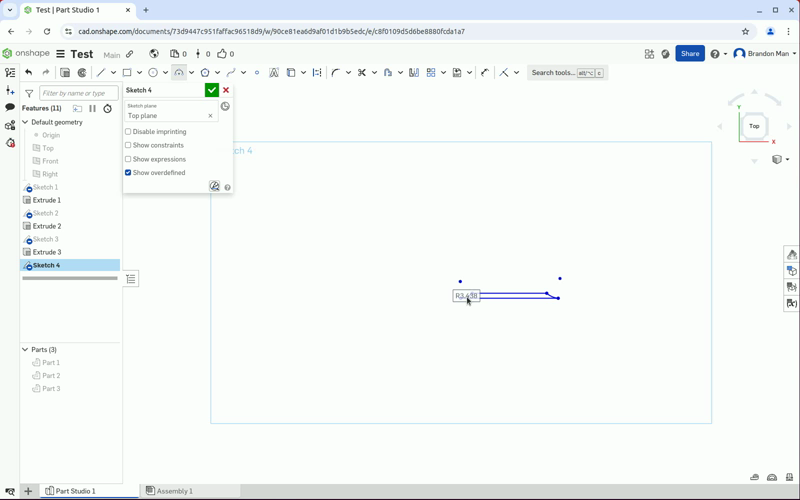
mouse_move(530, 296)
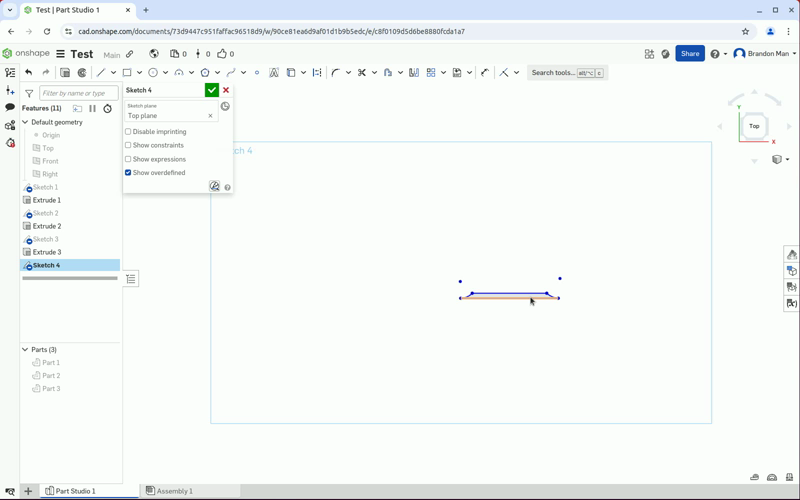
scroll(6)
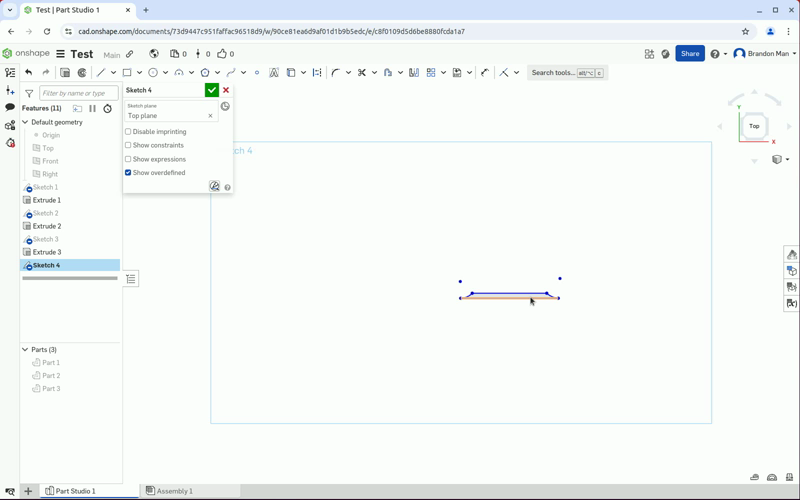
scroll(6)
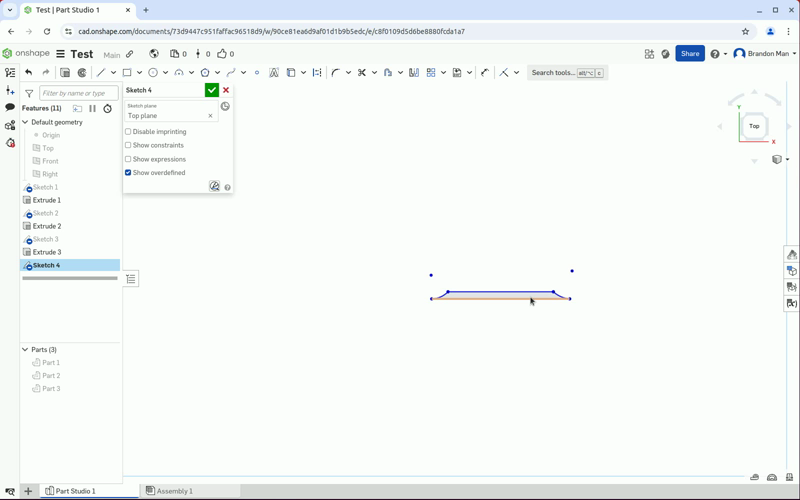
scroll(6)
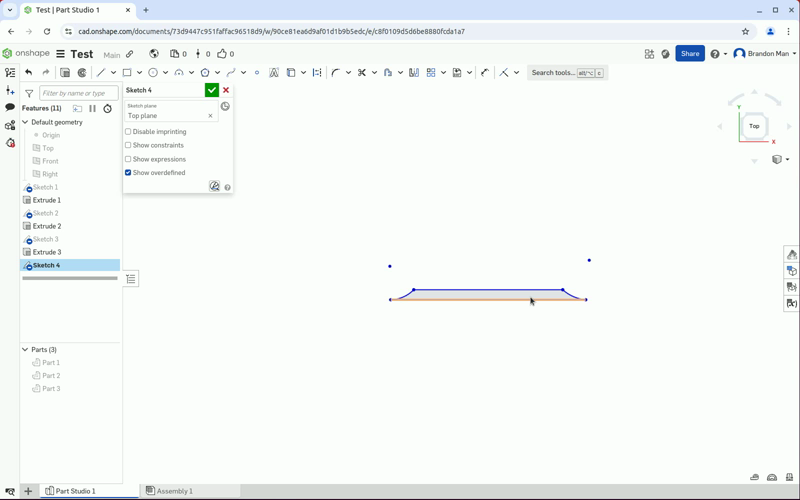
scroll(6)
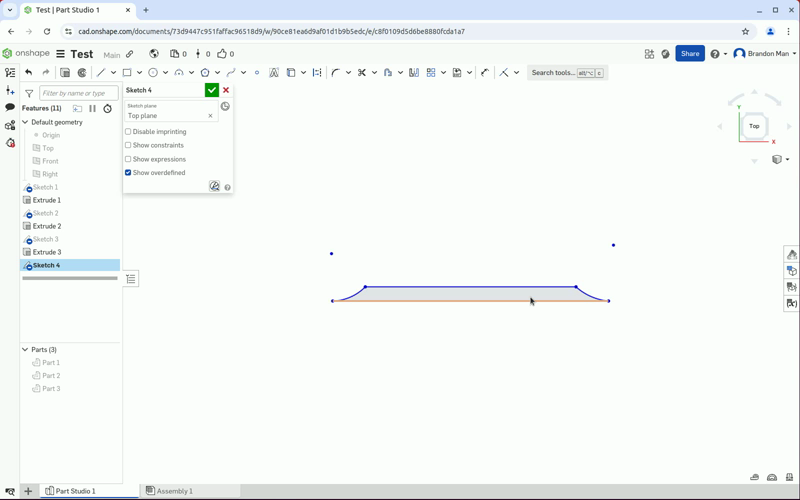
scroll(6)
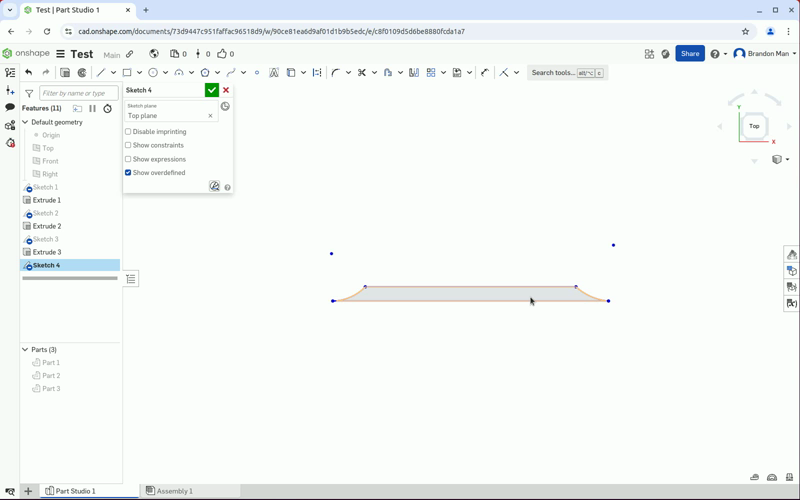
scroll(6)
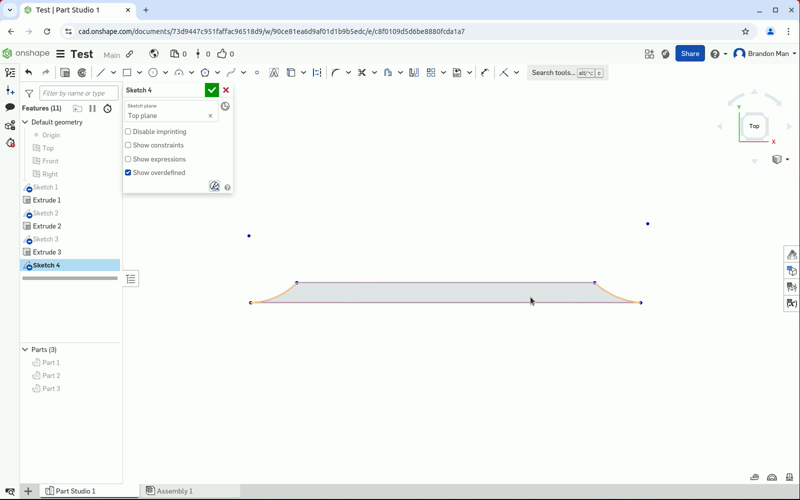
scroll(6)
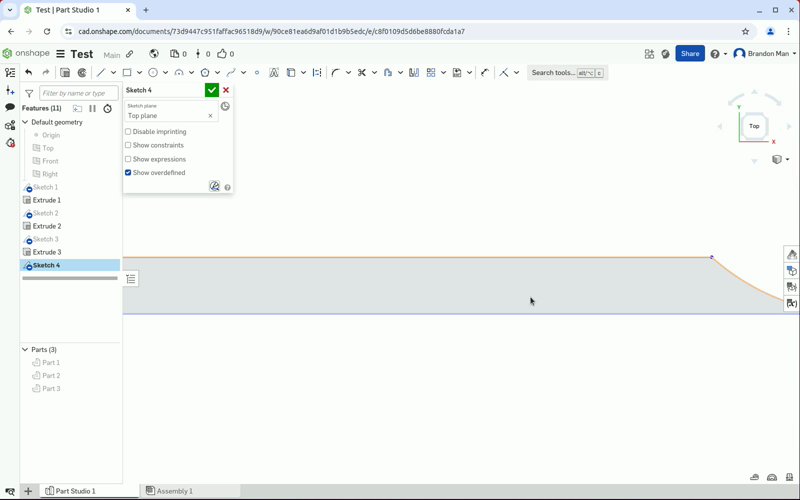
click(530, 296)
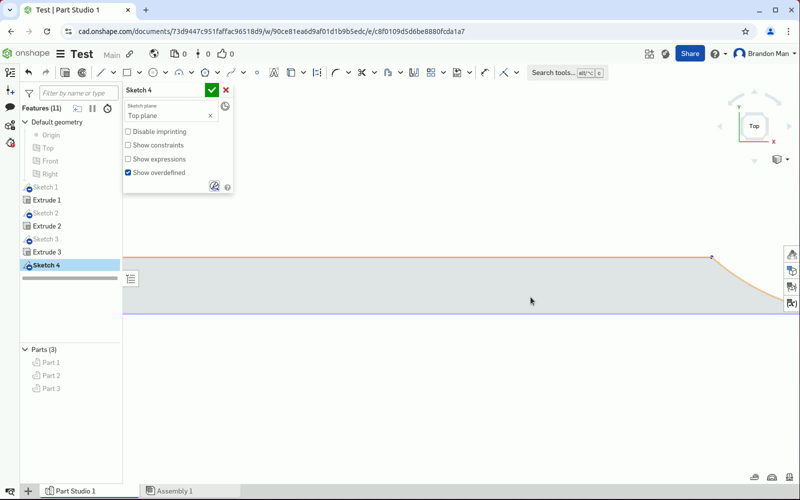
scroll(-6)
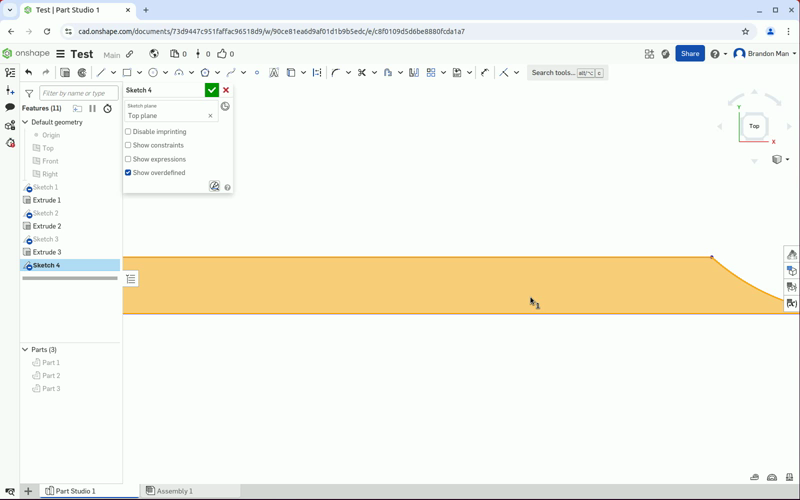
scroll(-6)
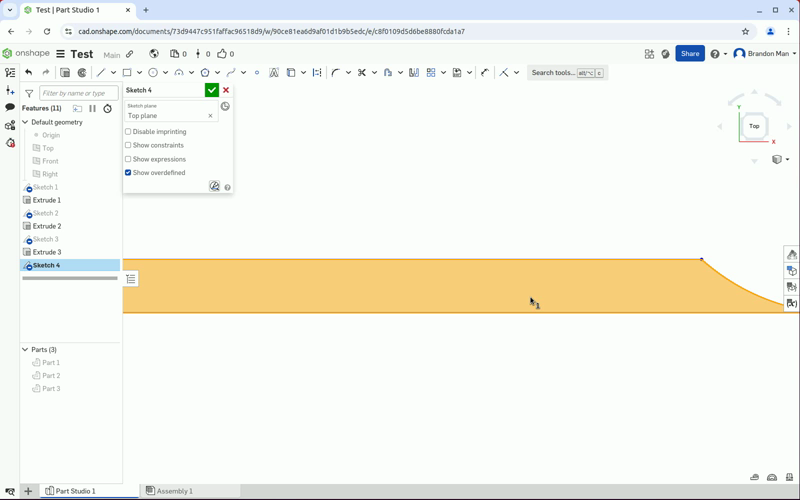
scroll(-6)
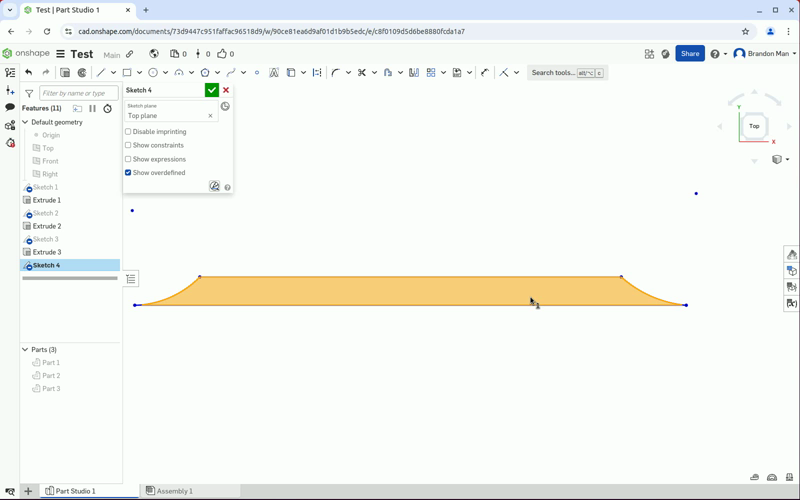
scroll(-6)
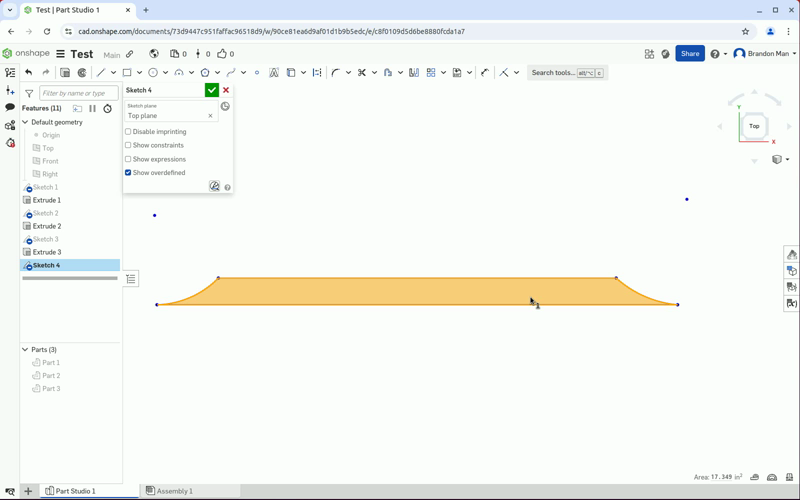
scroll(-6)
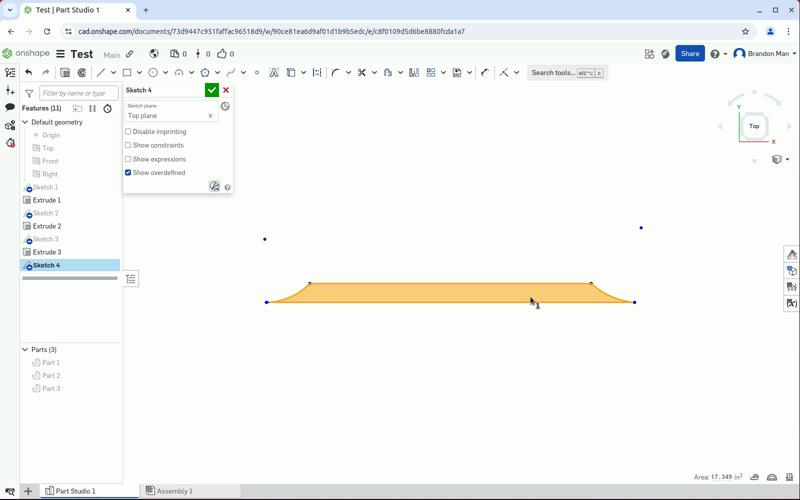
scroll(-6)
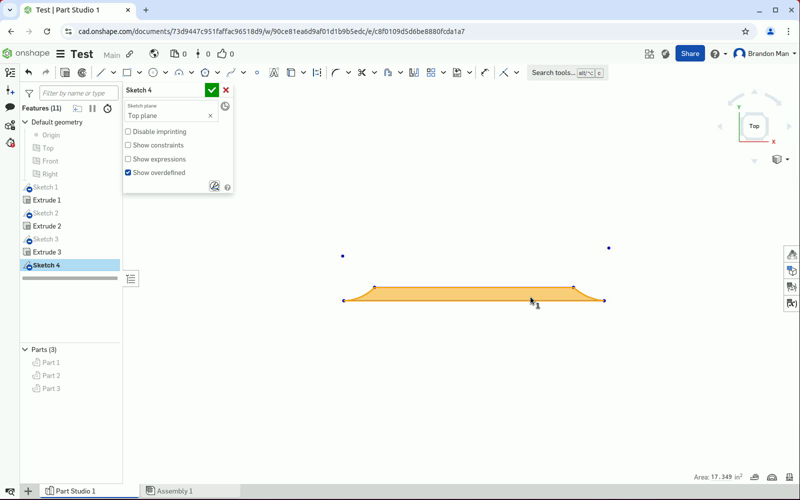
scroll(-6)
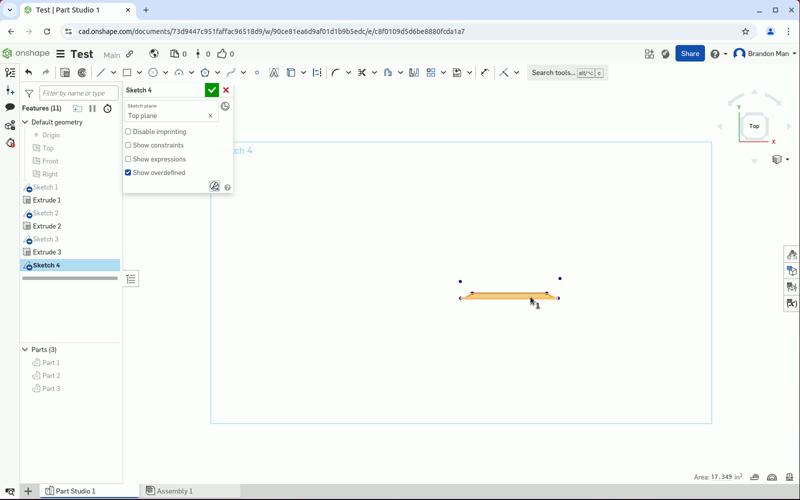
mouse_move(73, 352)
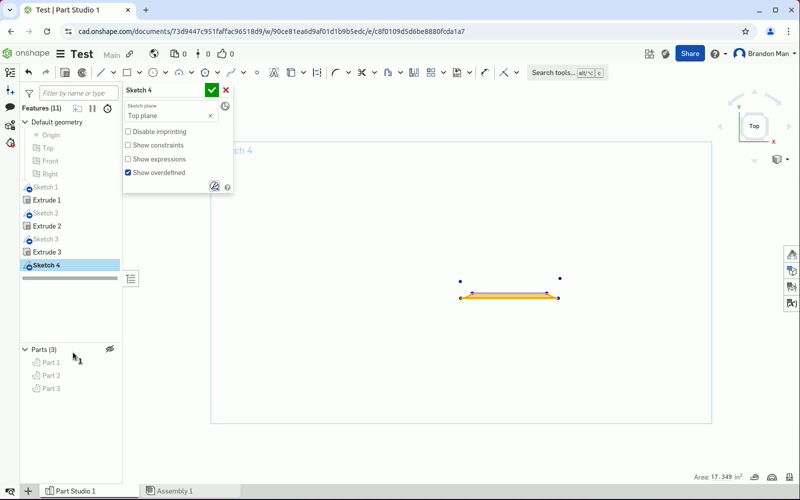
key(shift+y)
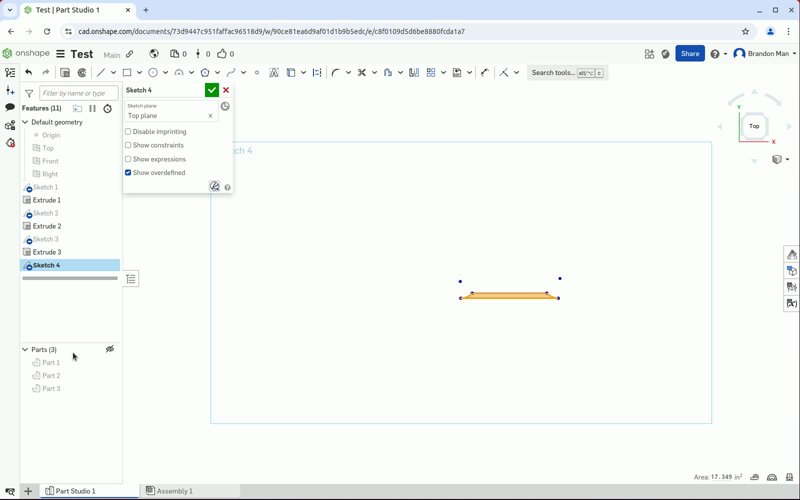
key(shift+e)
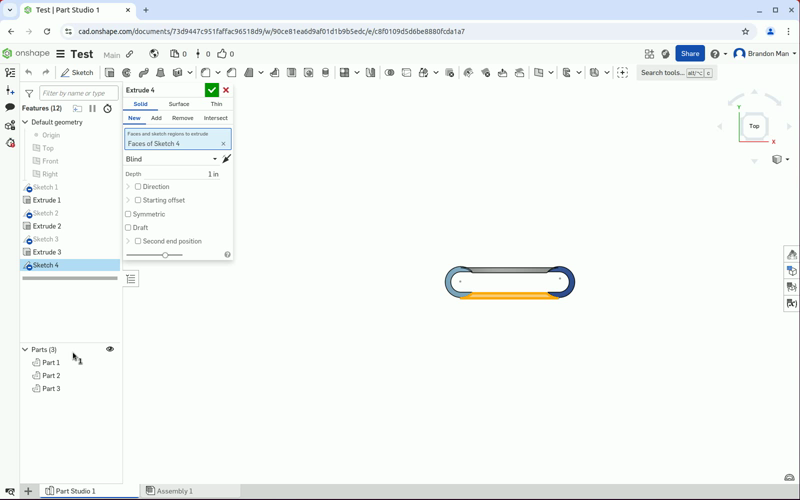
mouse_move(143, 106)
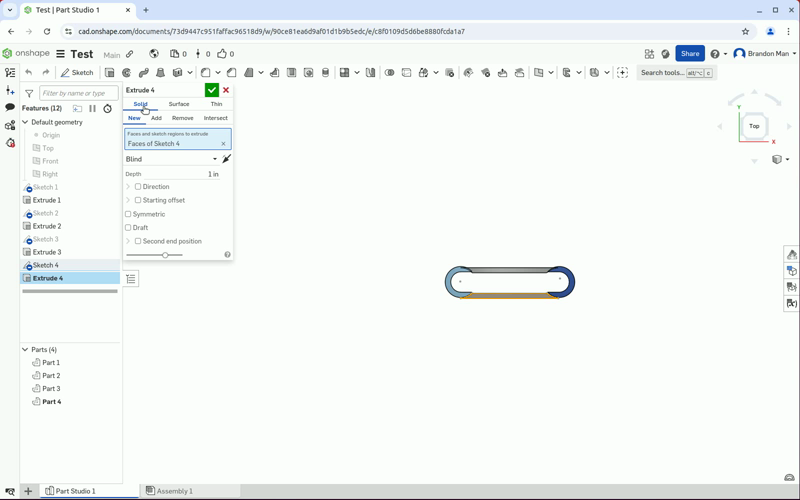
click(143, 106)
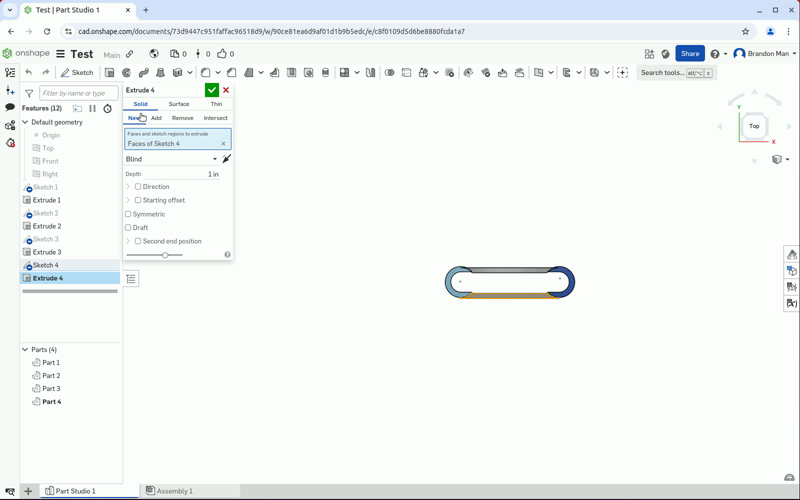
mouse_move(137, 120)
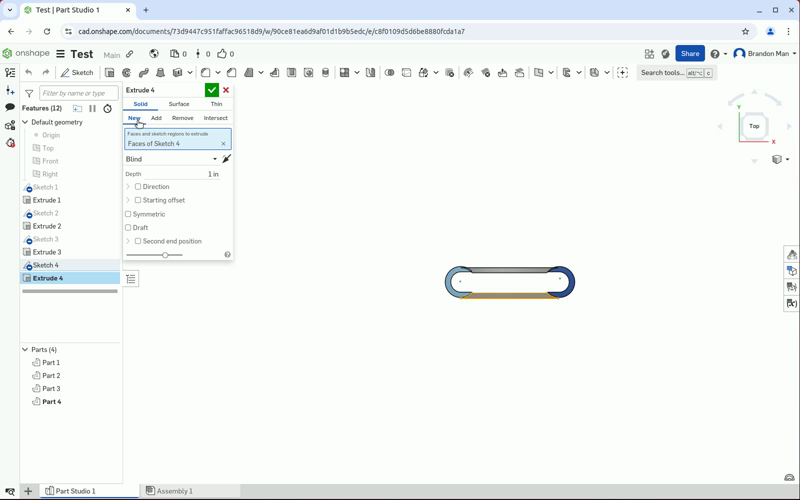
click(137, 120)
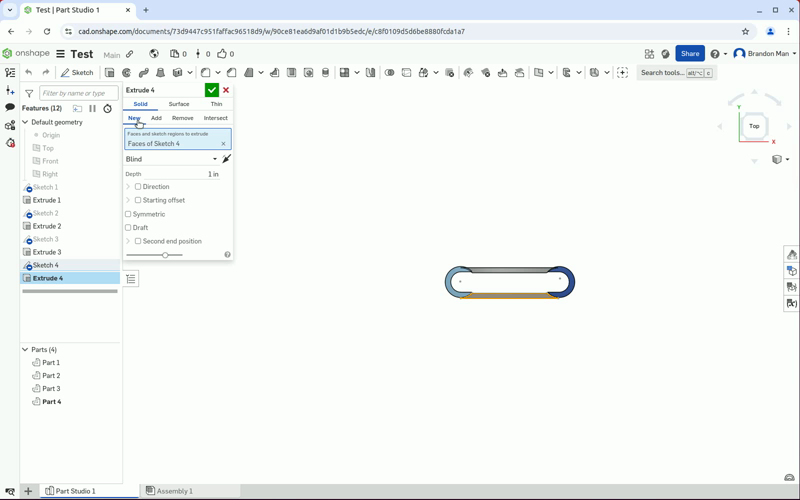
key(tab, 4)
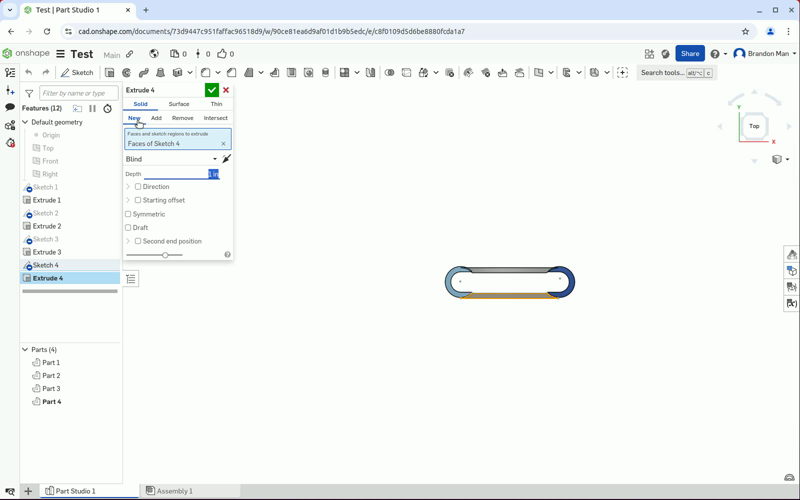
text(1.926)
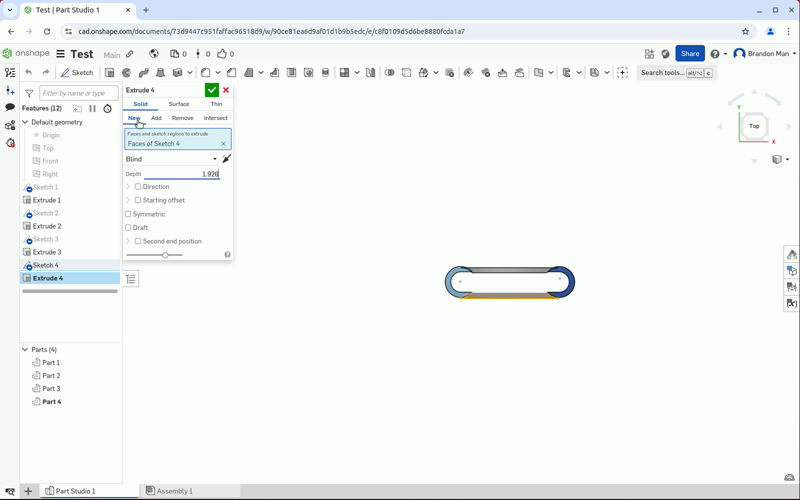
key(enter)
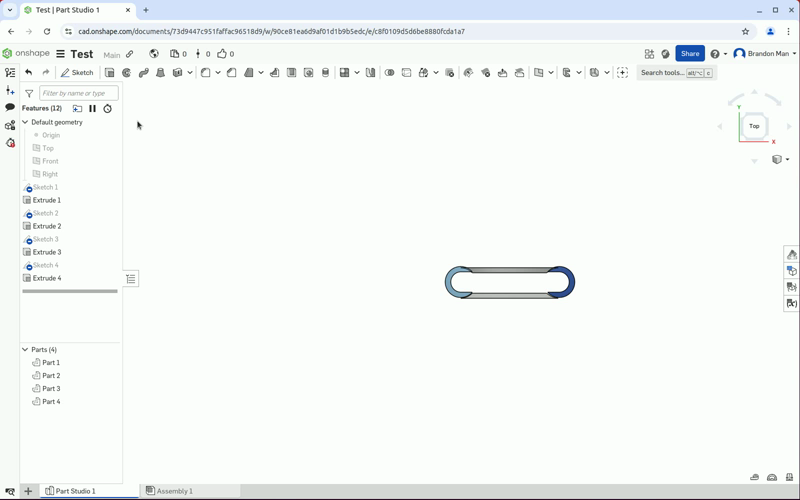
key(shift+h)
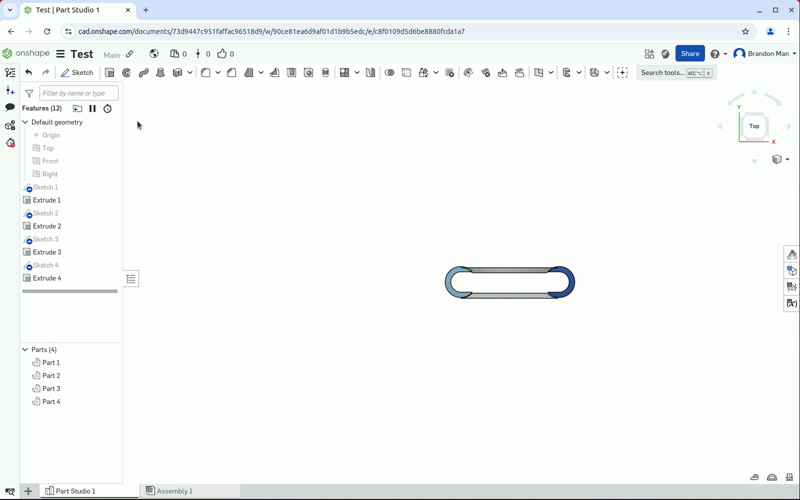
key(shift+h)
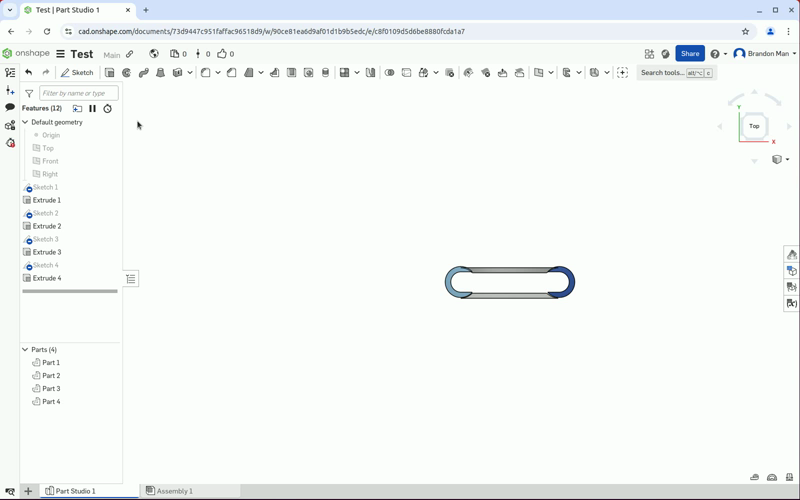
mouse_move(73, 189)
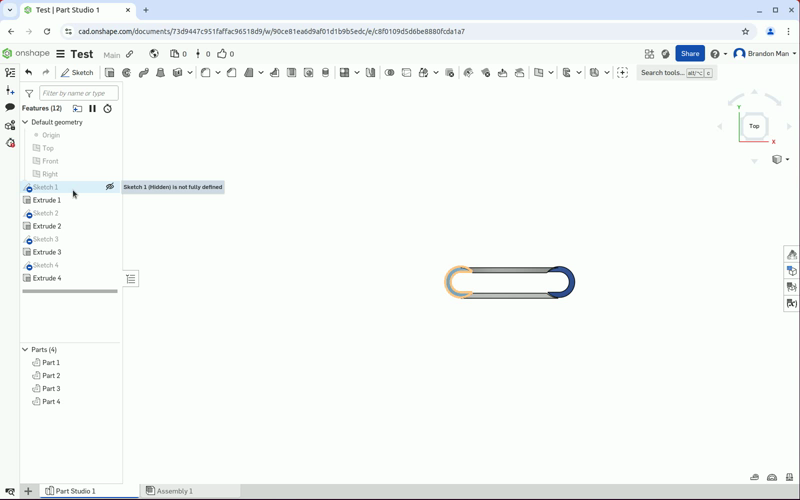
click(73, 189)
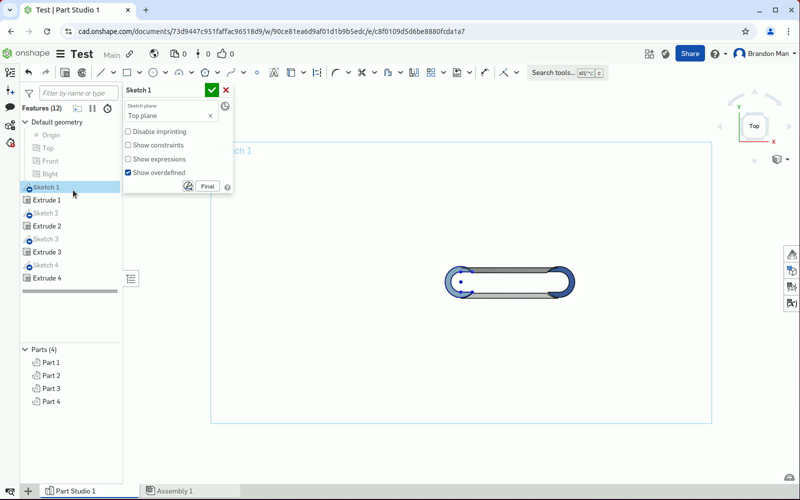
mouse_move(229, 92)
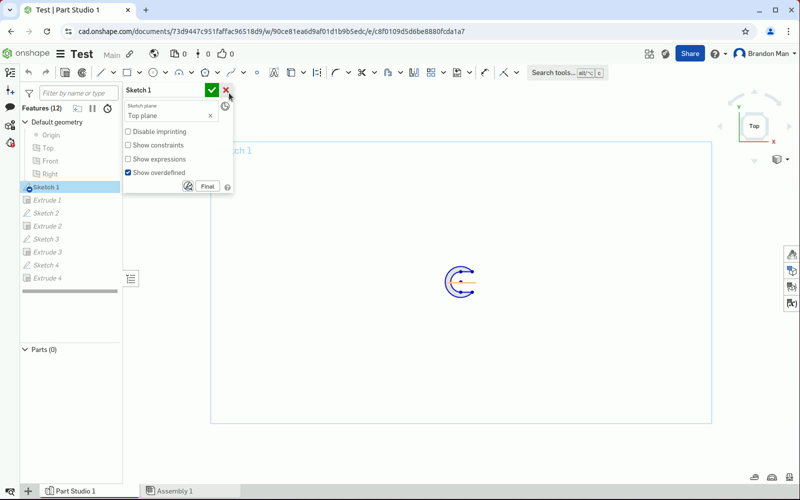
click(229, 92)
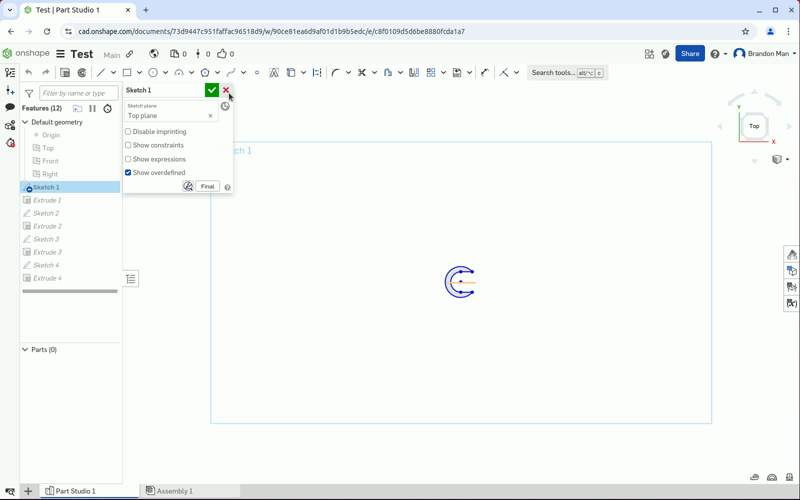
key(shift+s)
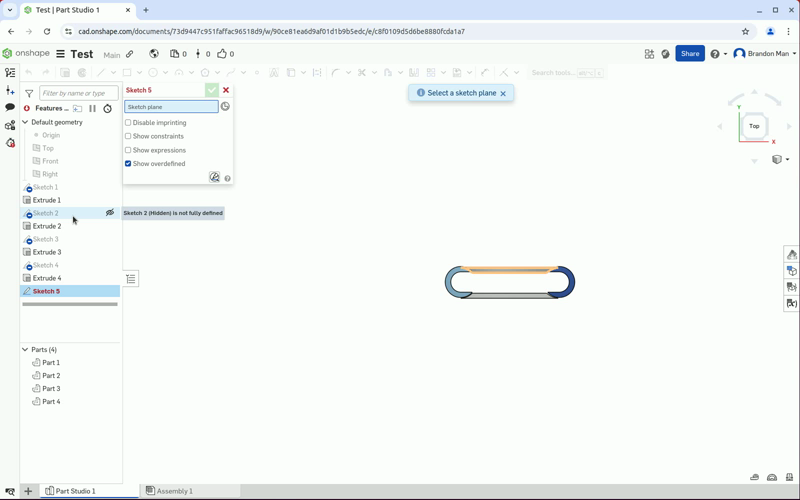
scroll(3)
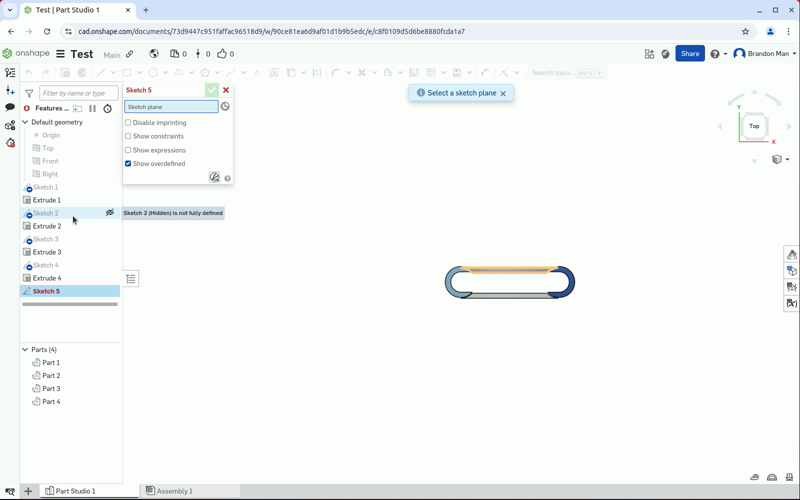
mouse_move(73, 150)
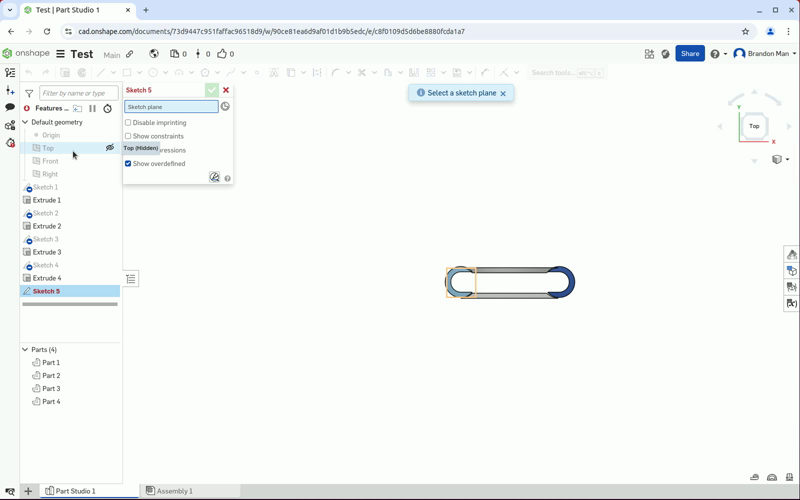
click(73, 150)
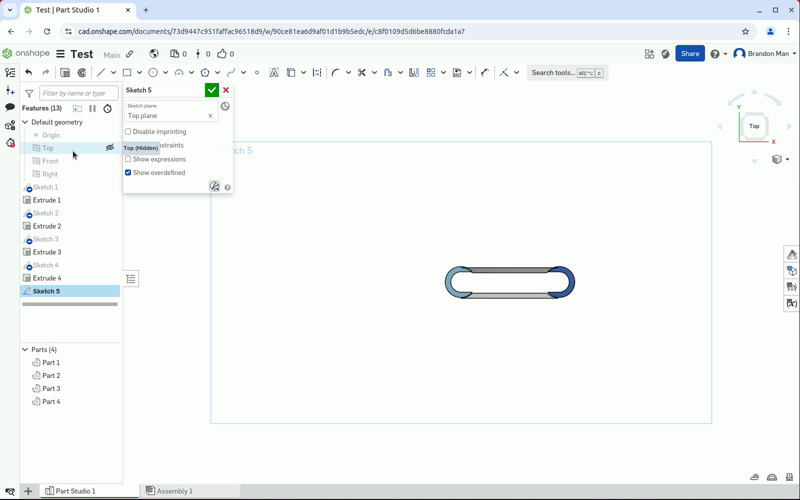
mouse_move(73, 352)
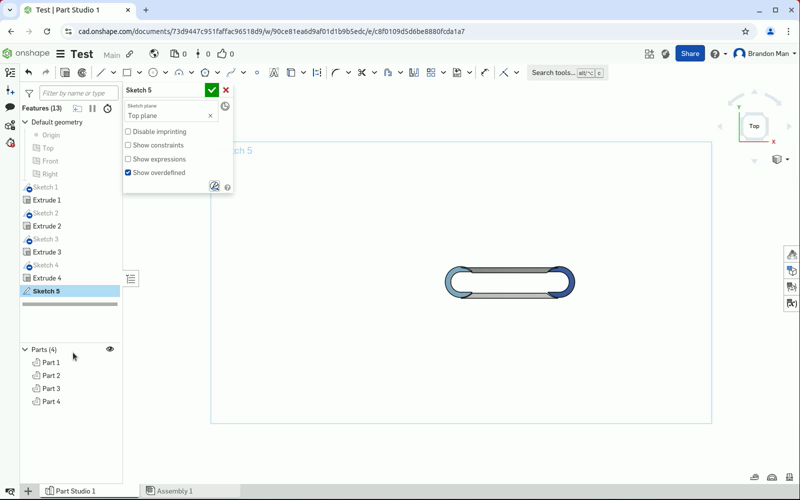
key(y)
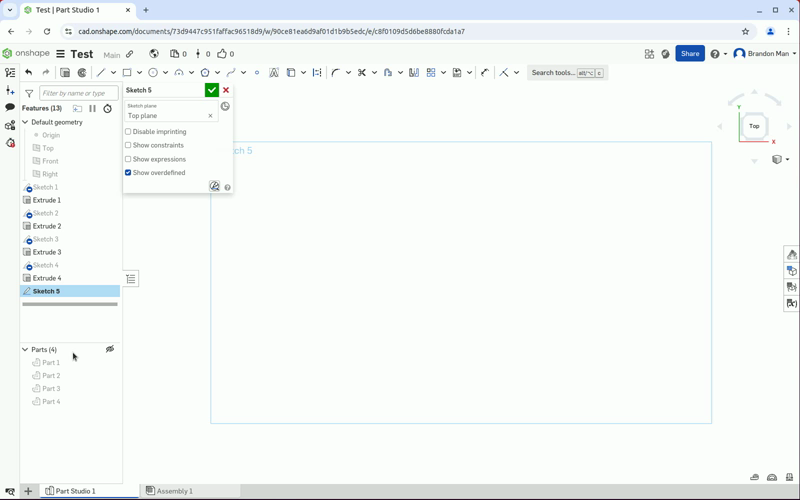
key(l)
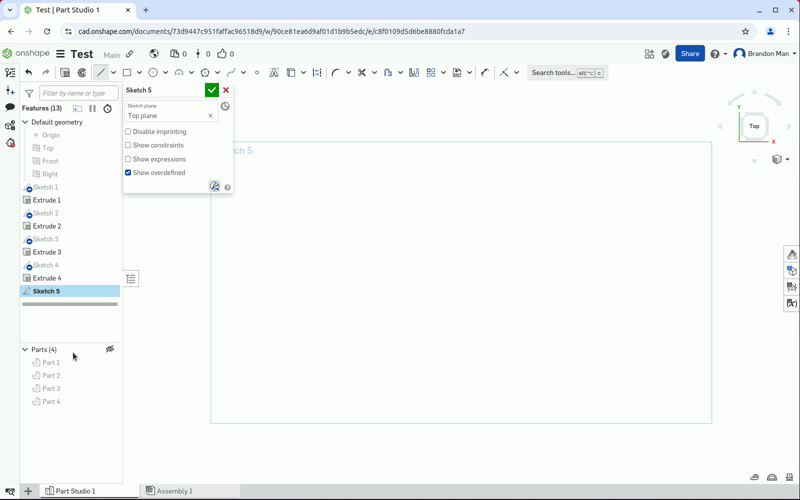
key_down(shift)
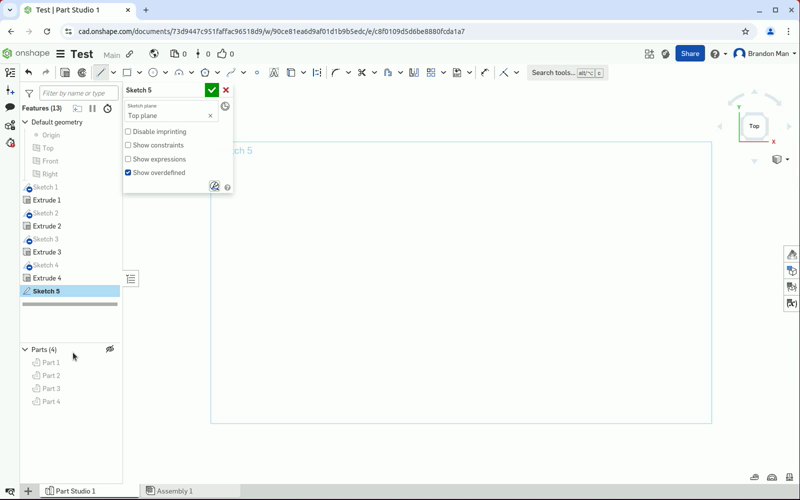
mouse_move(460, 292)
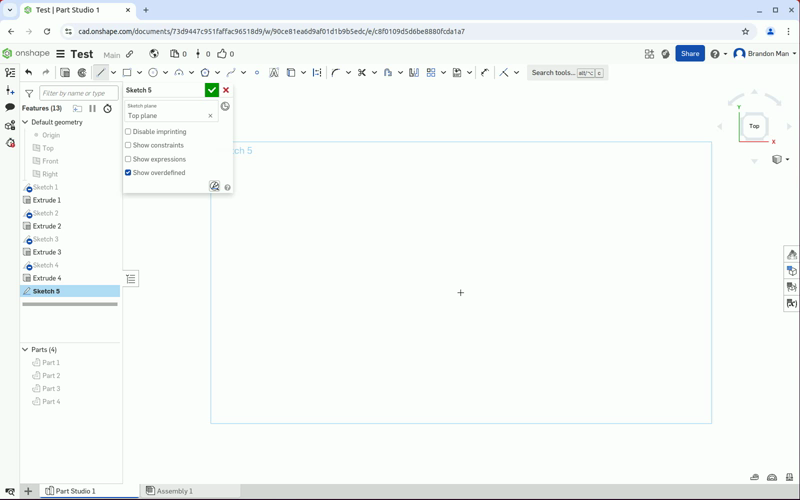
click(460, 292)
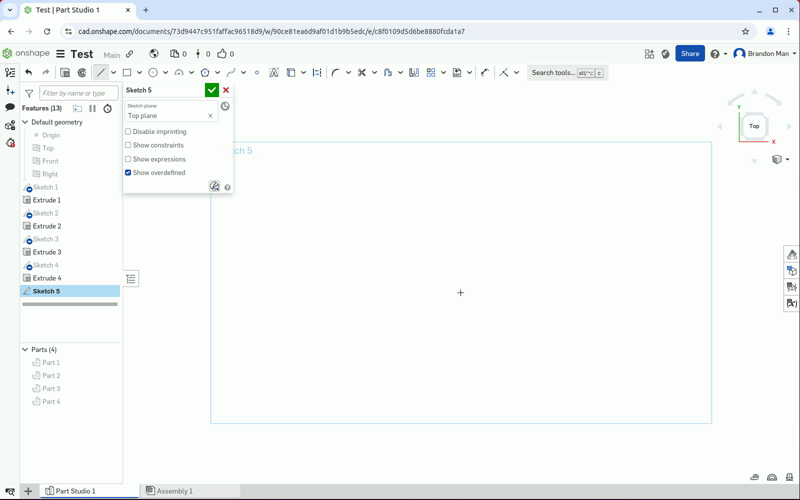
key_up(shift)
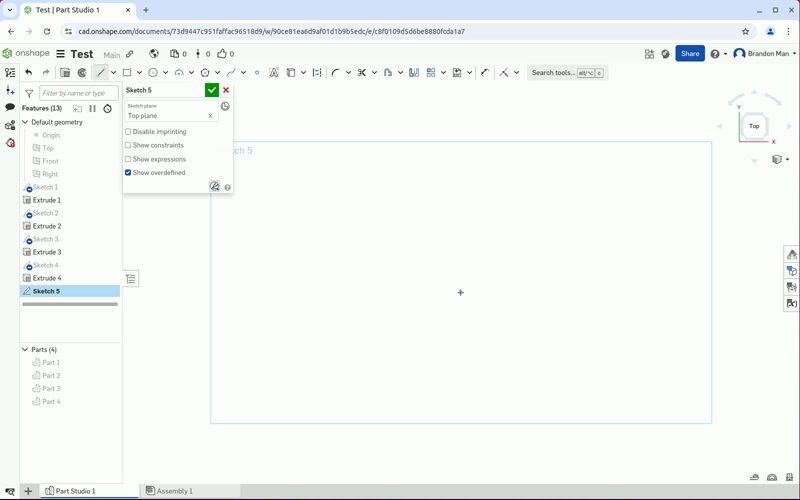
key_down(shift)
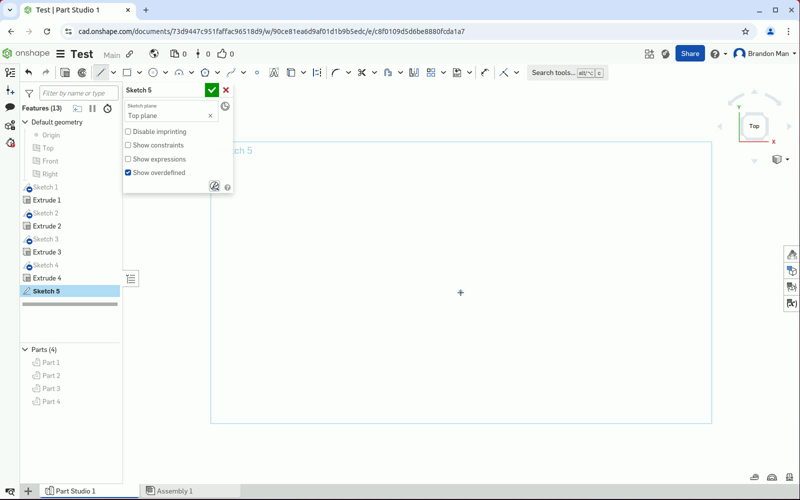
mouse_move(490, 292)
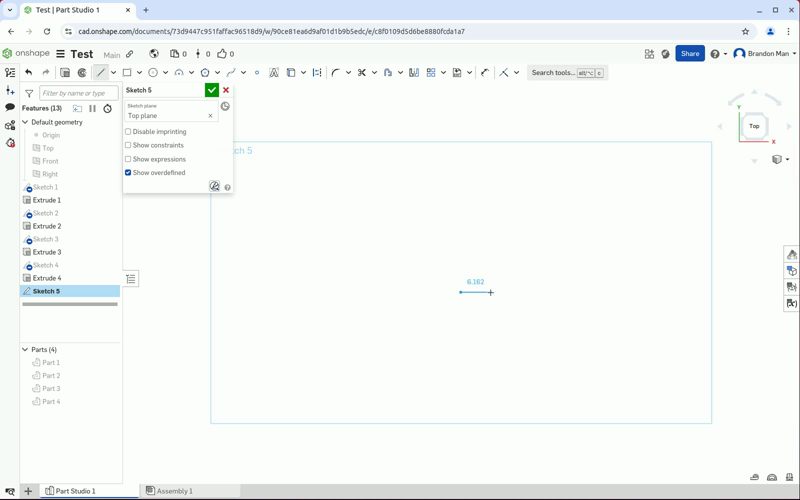
mouse_move(472, 292)
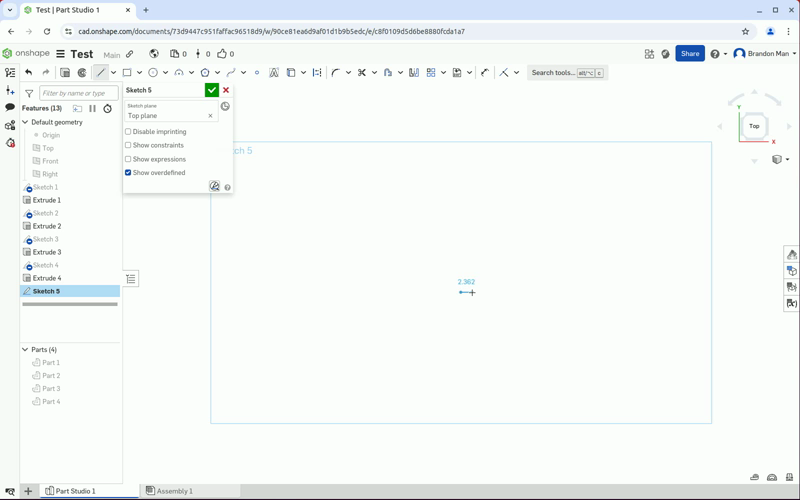
click(472, 292)
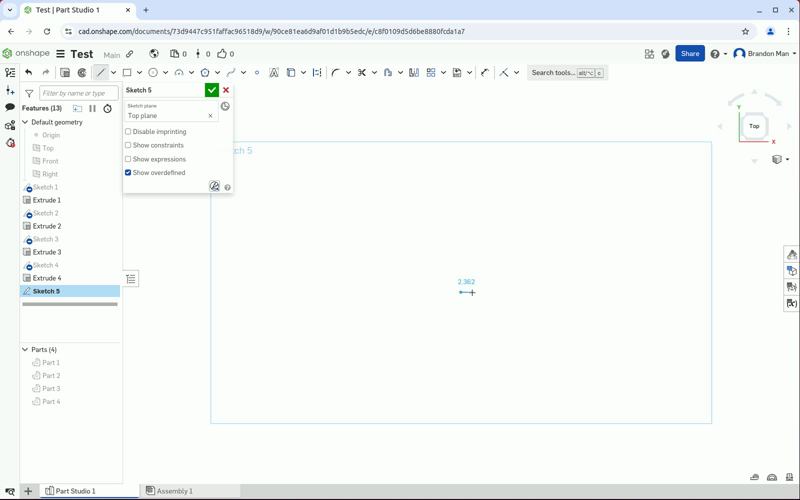
key_up(shift)
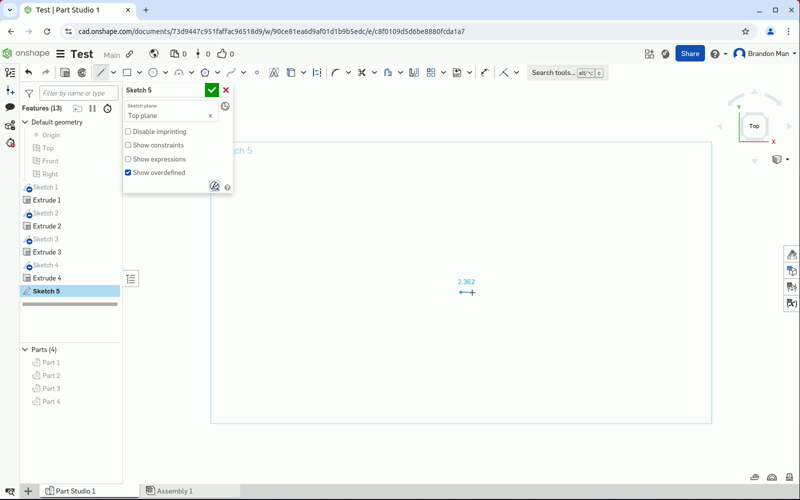
key(esc)
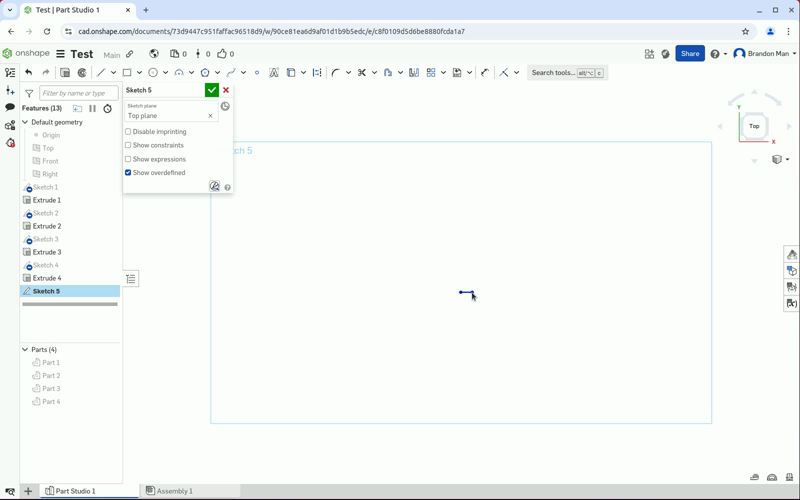
key(a)
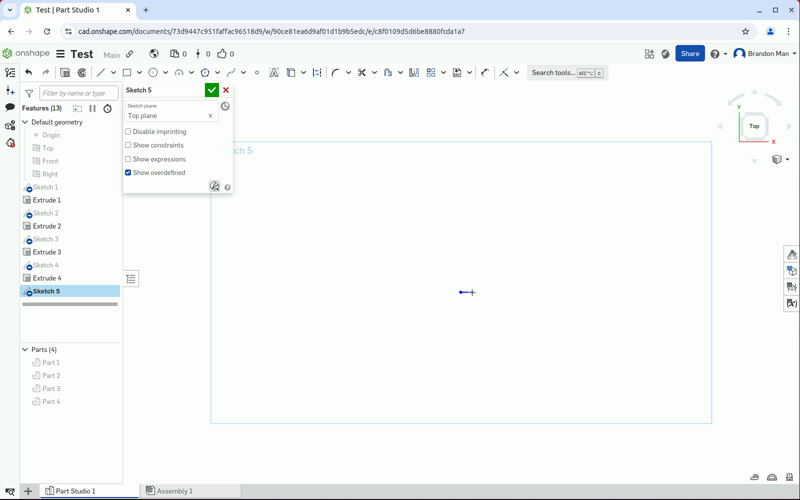
mouse_move(472, 292)
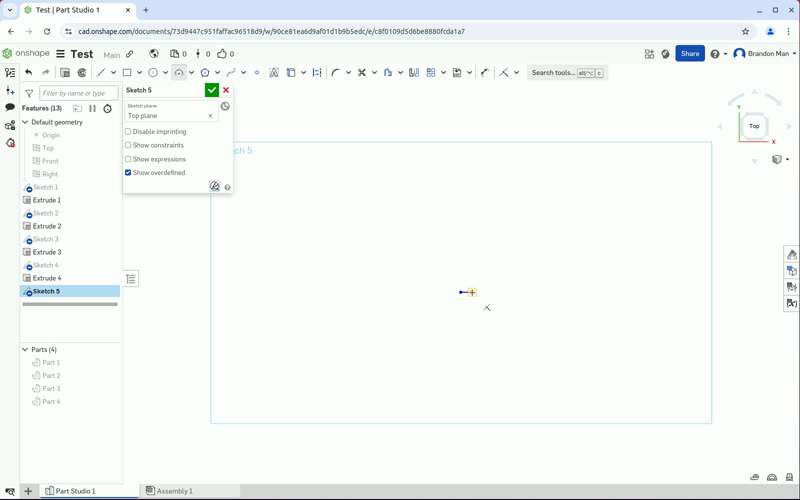
click(472, 292)
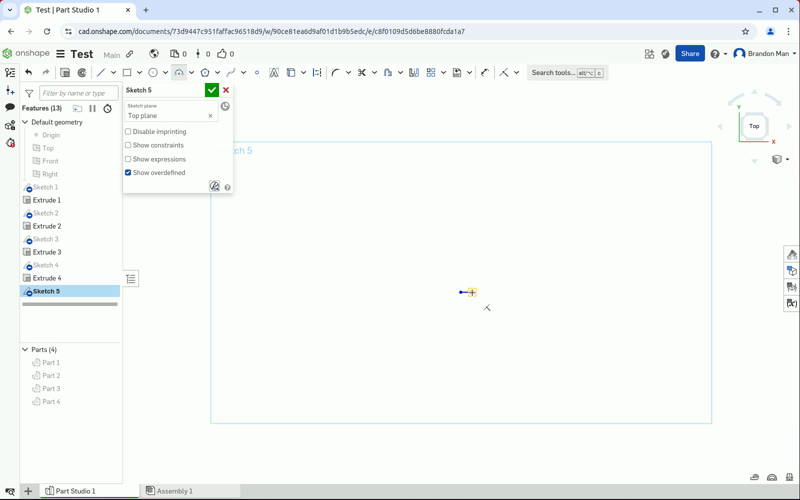
key_down(shift)
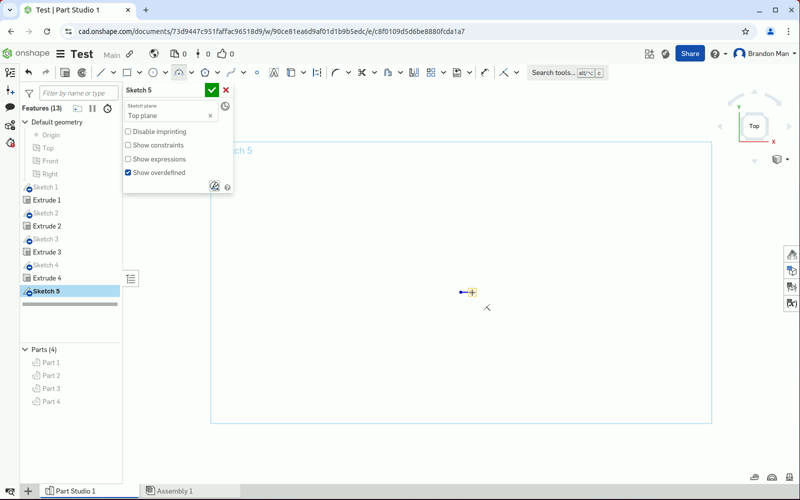
mouse_move(472, 271)
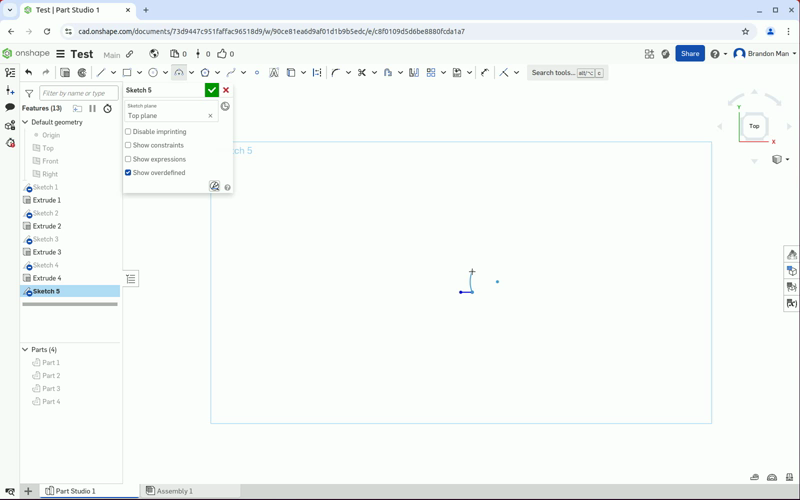
click(472, 271)
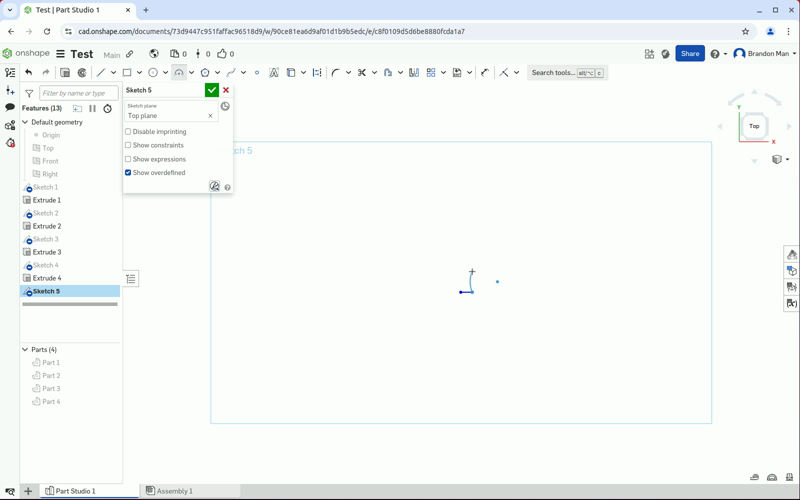
mouse_move(476, 281)
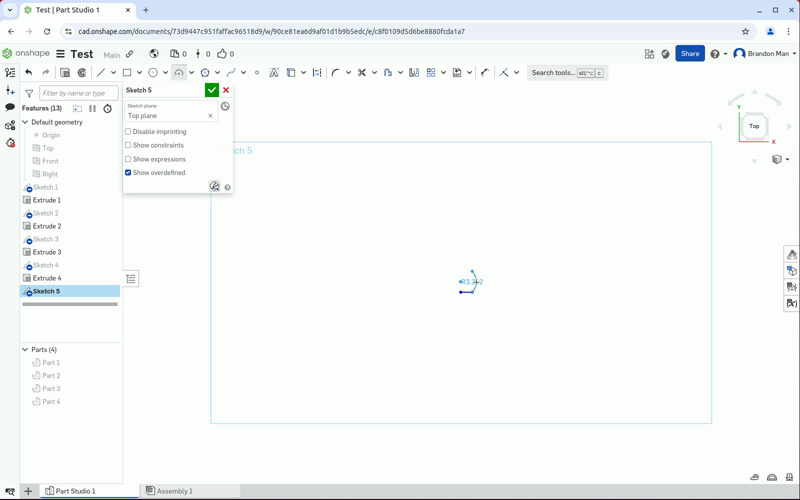
click(476, 281)
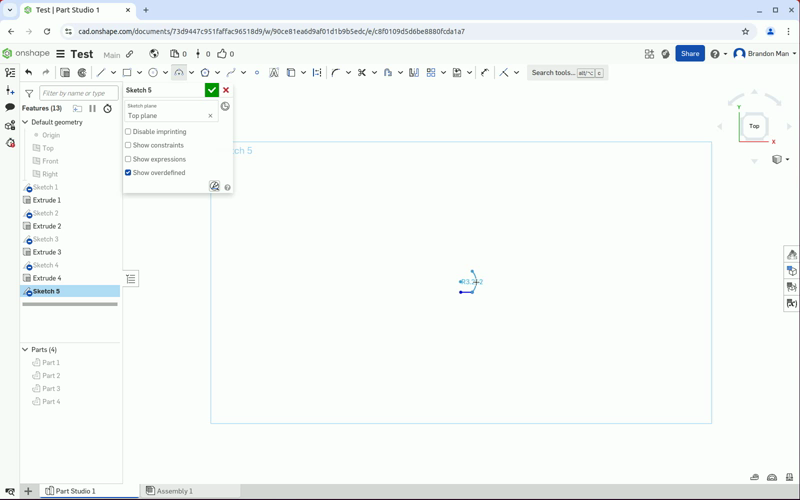
key_up(shift)
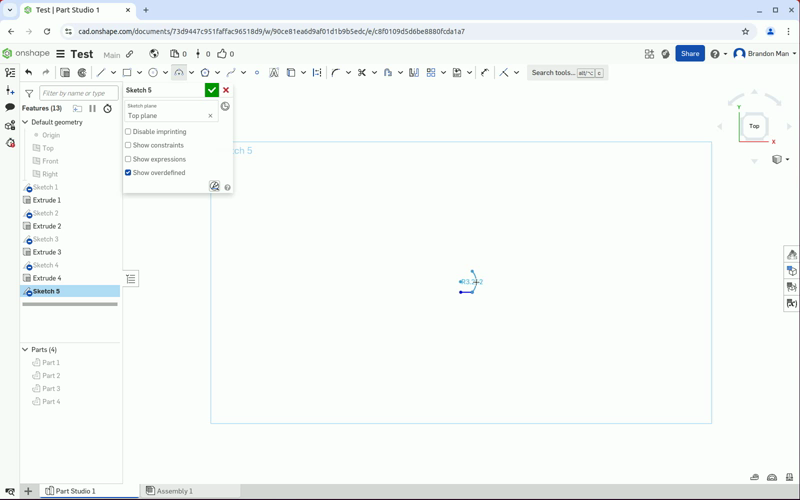
key(esc)
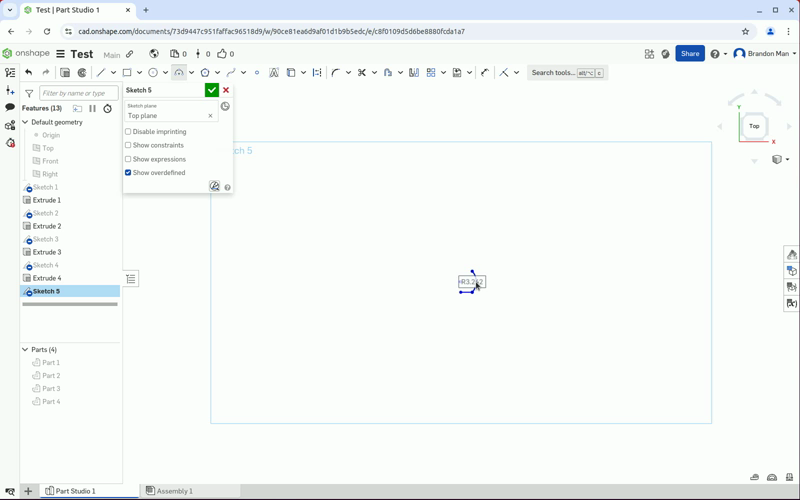
key(l)
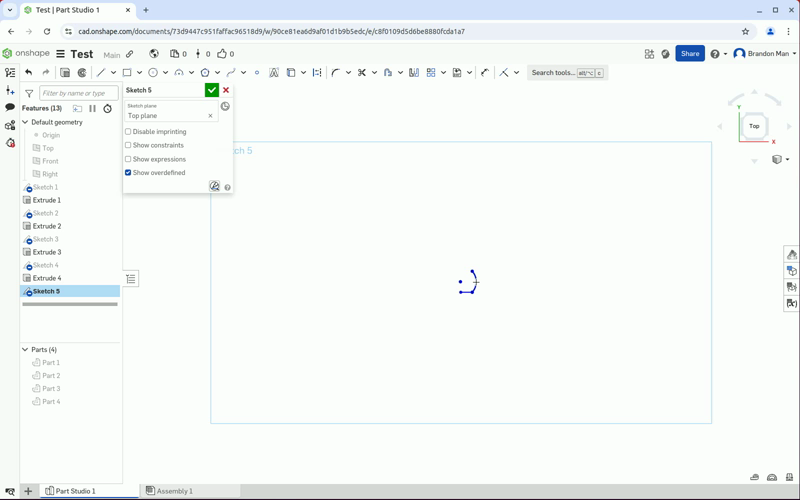
mouse_move(472, 271)
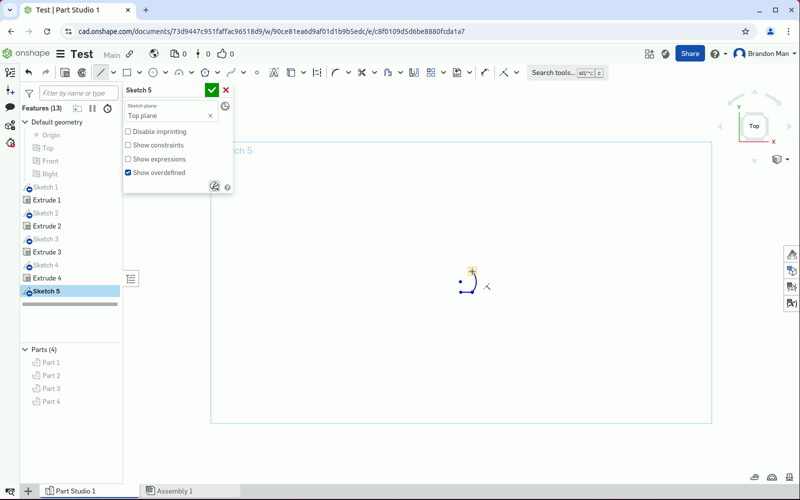
click(472, 271)
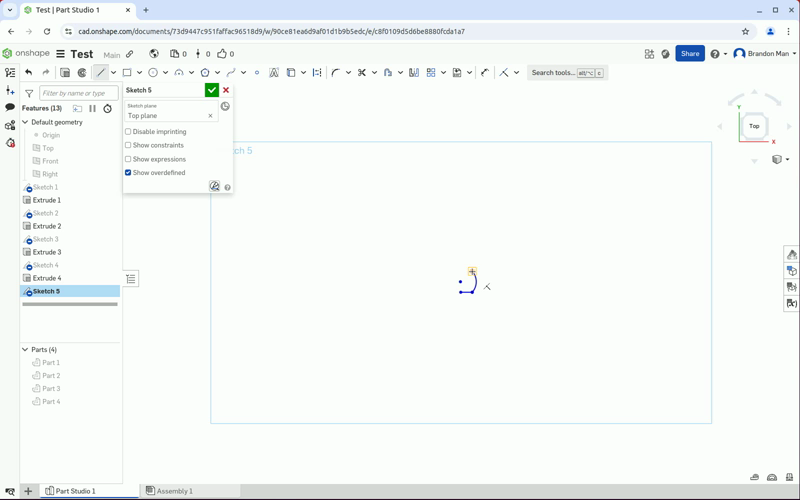
key_down(shift)
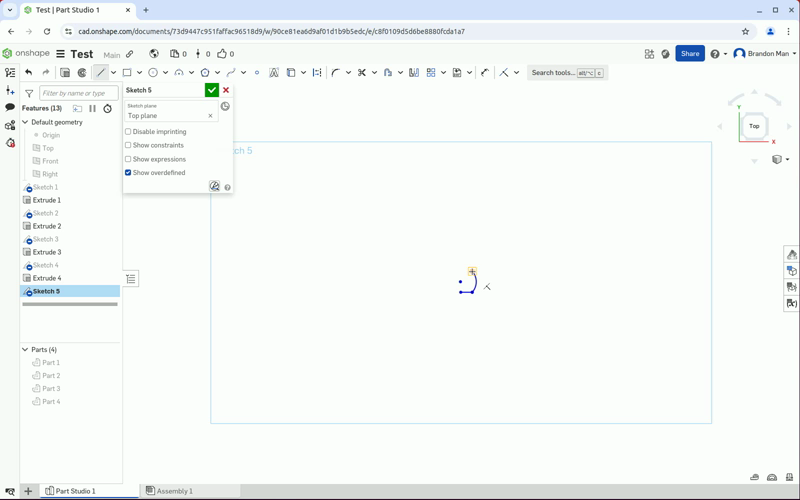
mouse_move(502, 271)
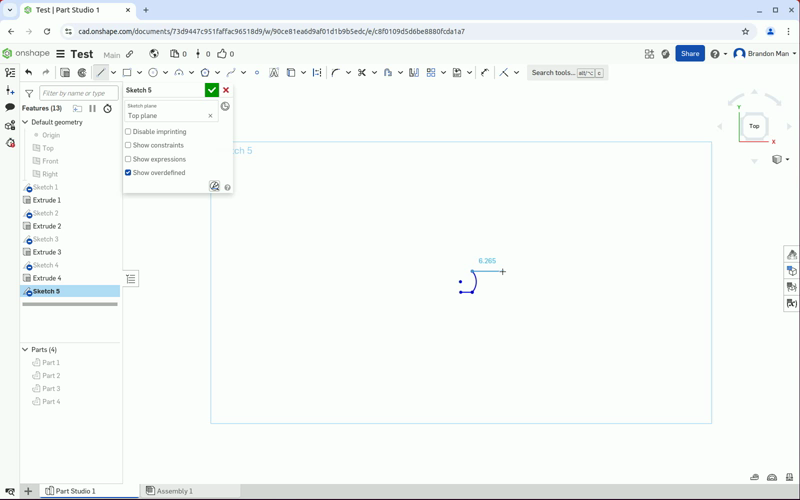
mouse_move(460, 271)
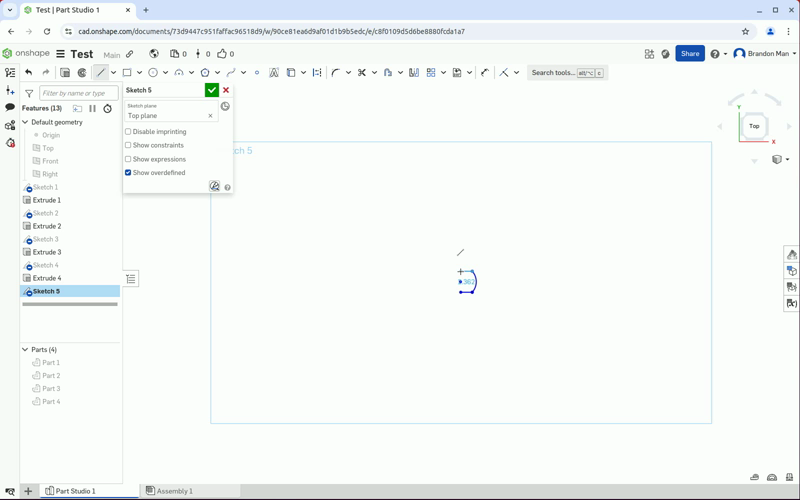
click(460, 271)
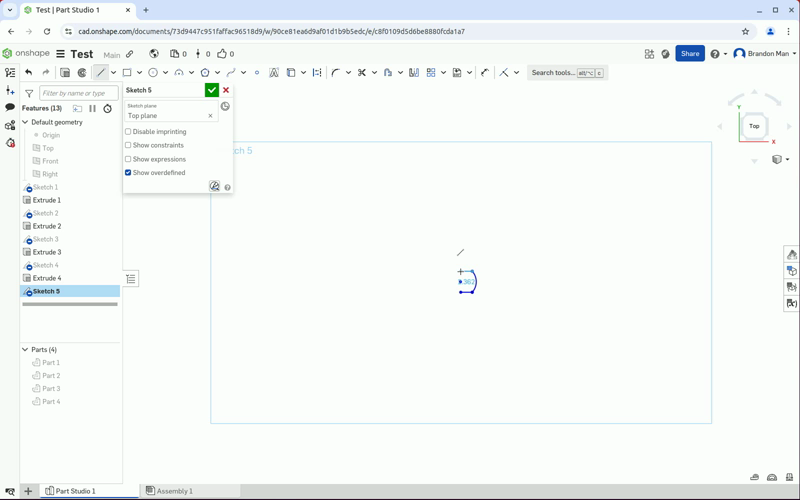
key_up(shift)
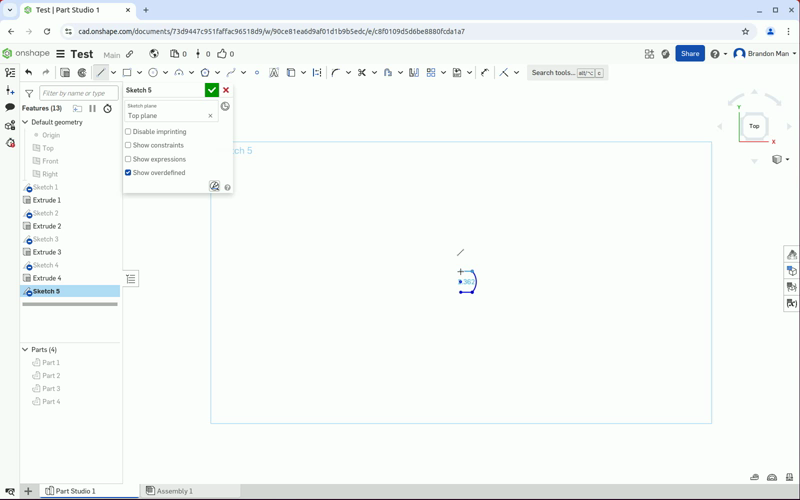
key(esc)
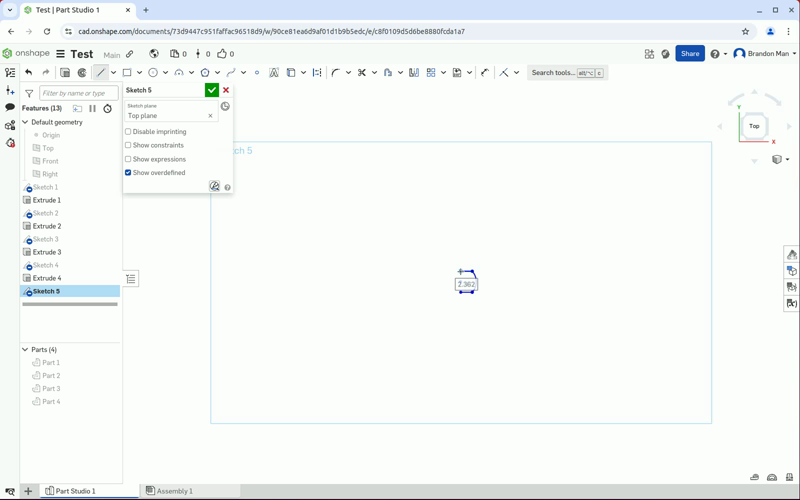
key(a)
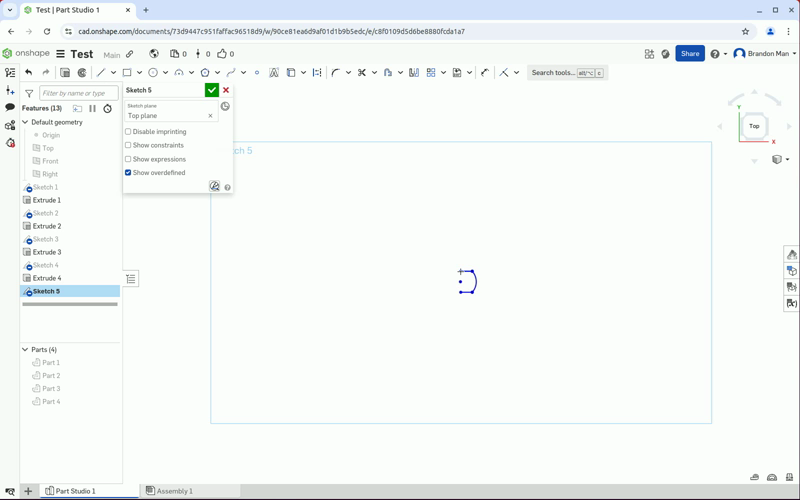
mouse_move(460, 271)
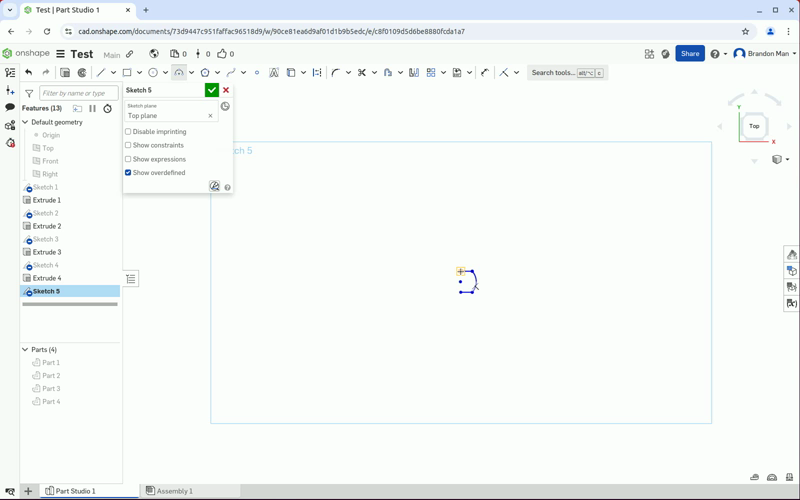
click(460, 271)
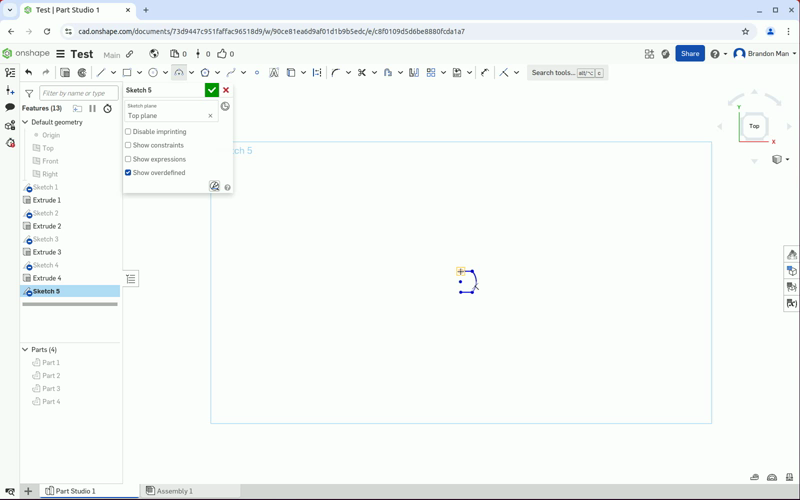
mouse_move(460, 292)
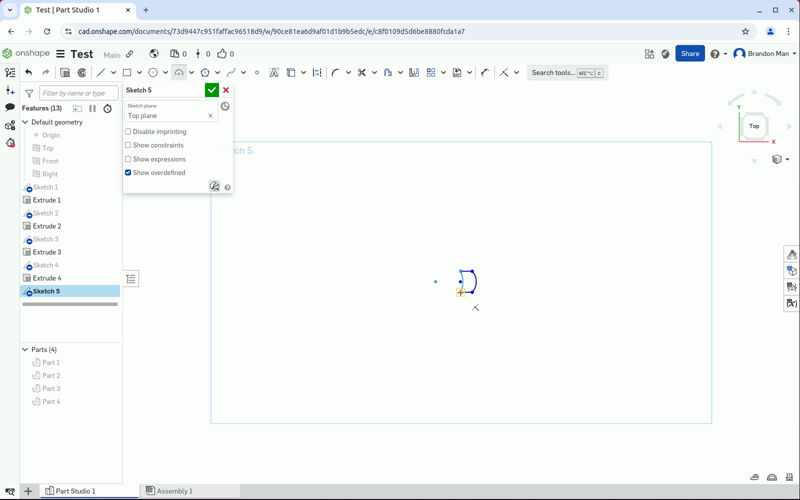
click(460, 292)
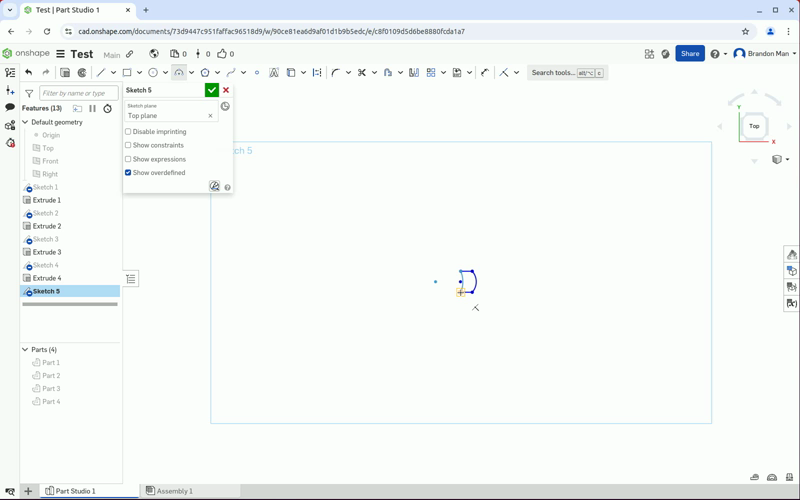
key_down(shift)
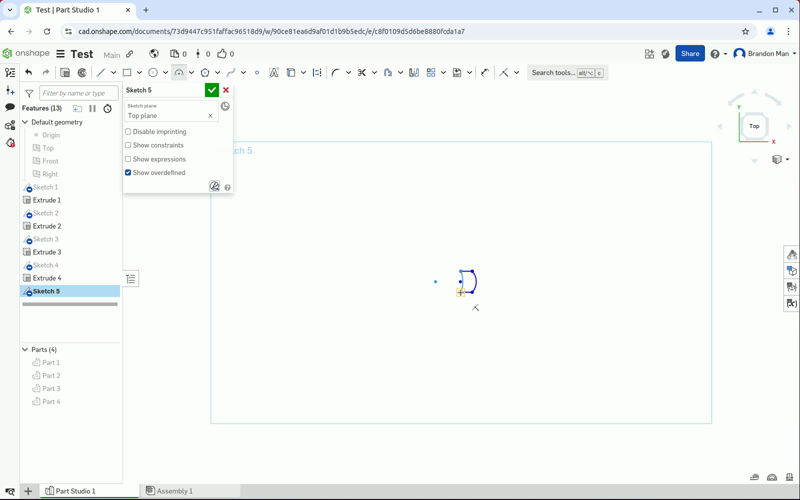
mouse_move(471, 281)
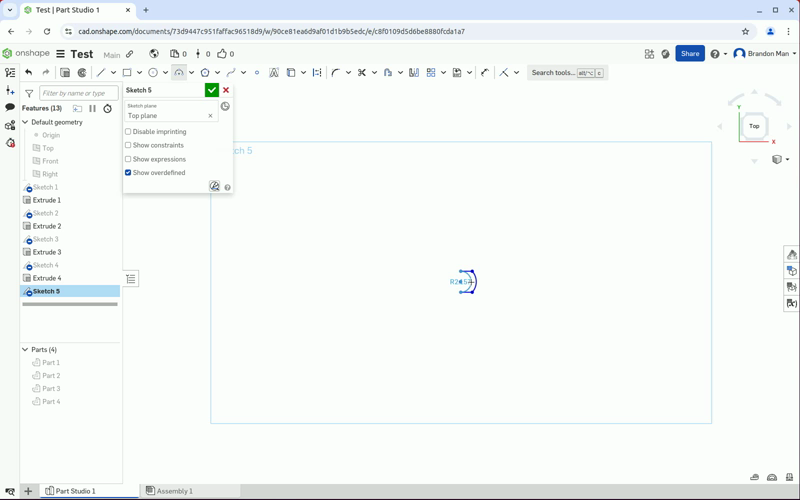
click(471, 281)
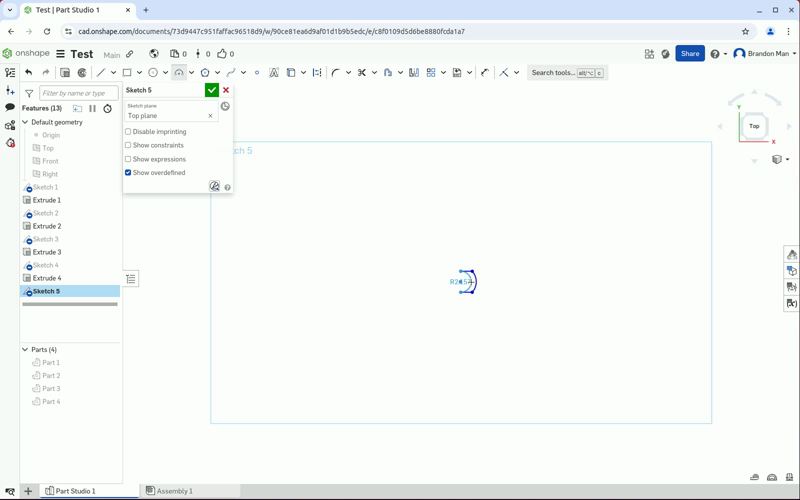
key_up(shift)
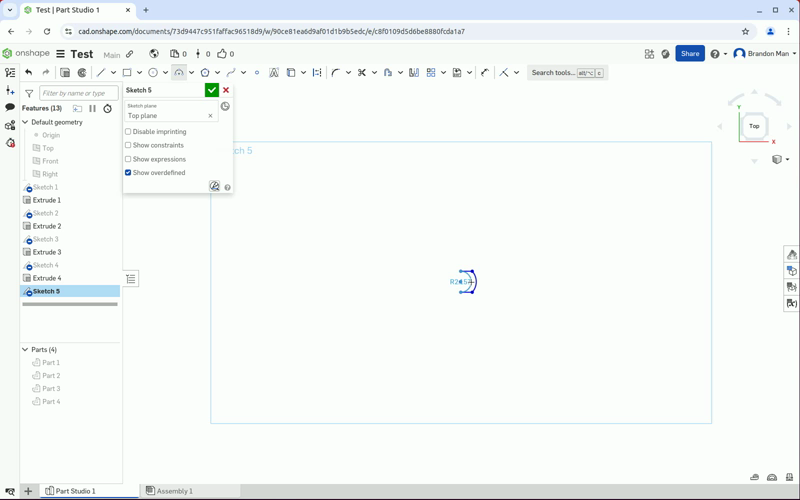
key(esc)
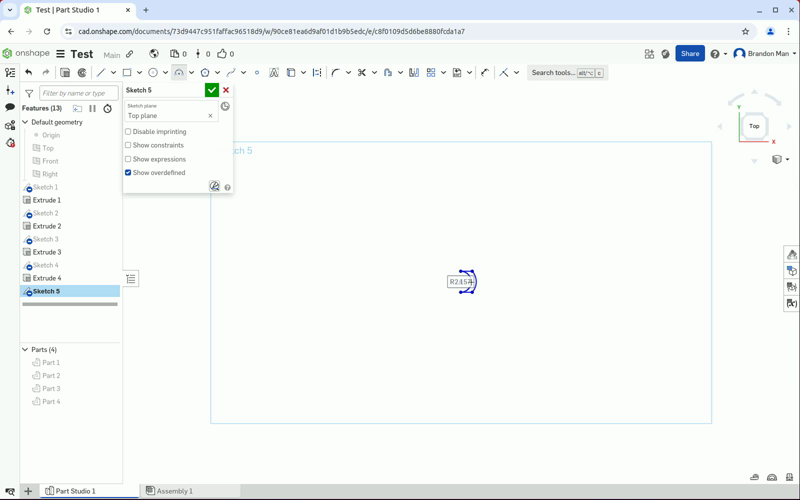
mouse_move(462, 285)
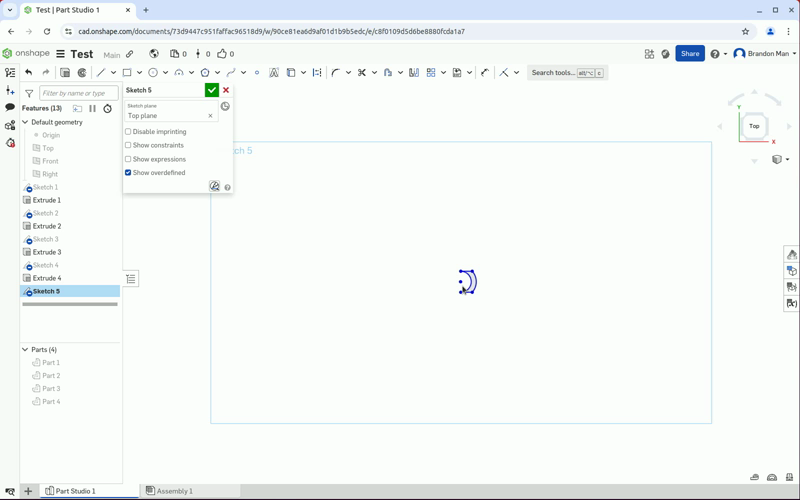
scroll(6)
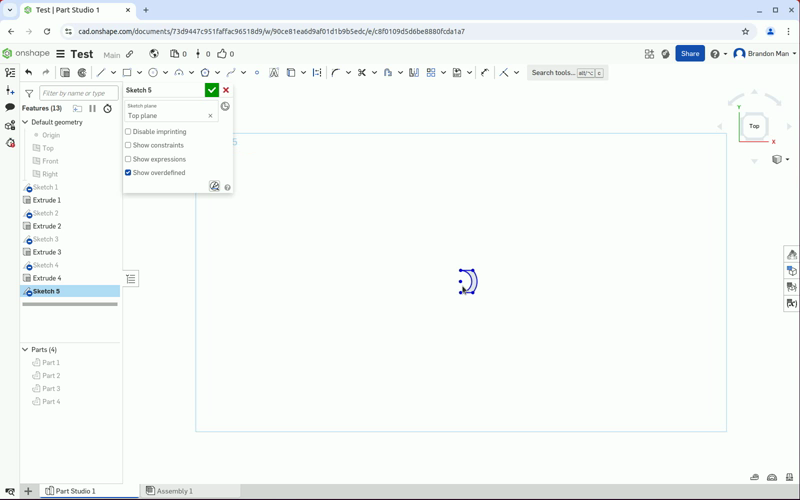
scroll(6)
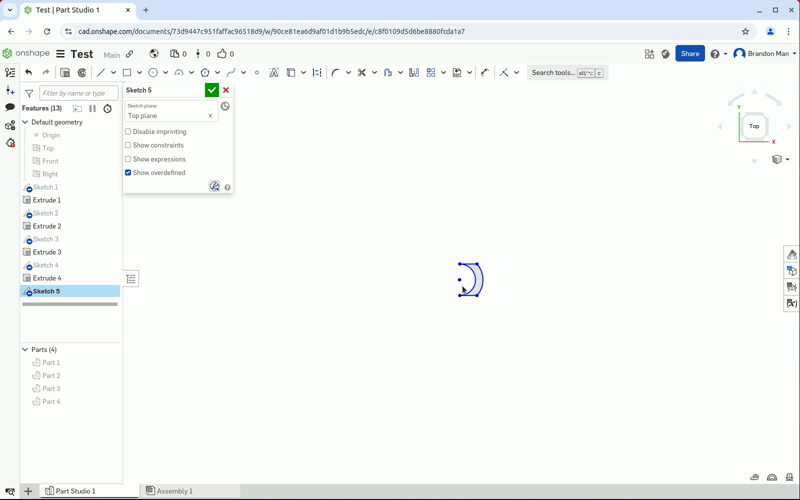
scroll(6)
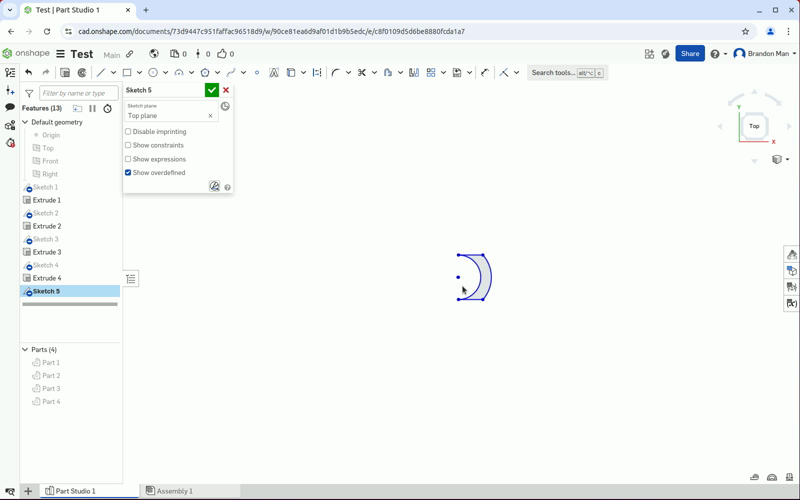
scroll(6)
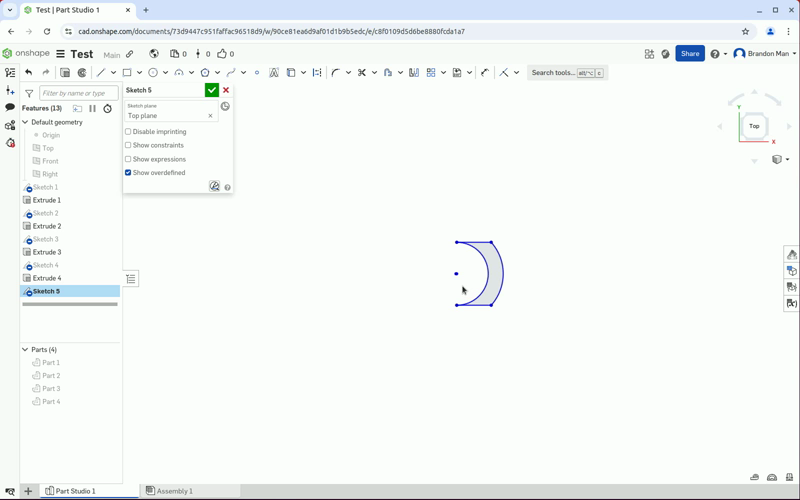
scroll(6)
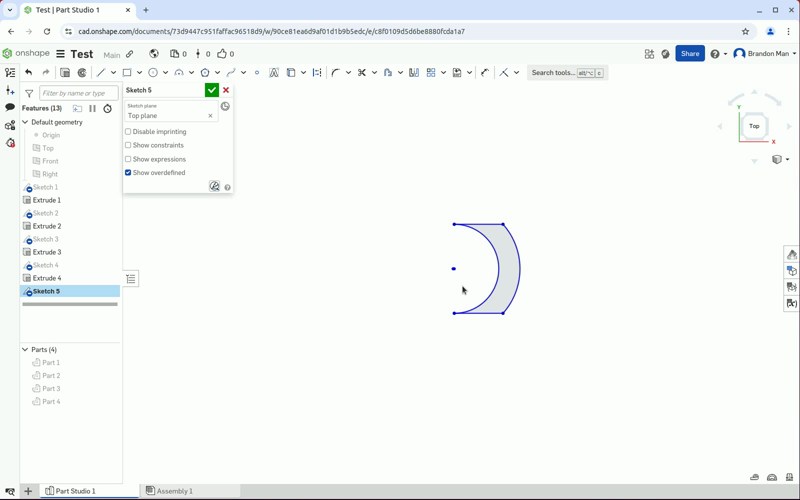
scroll(6)
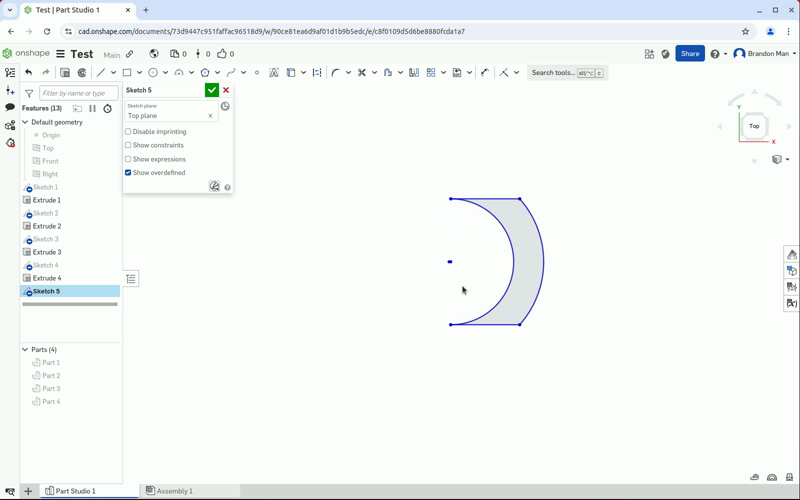
scroll(6)
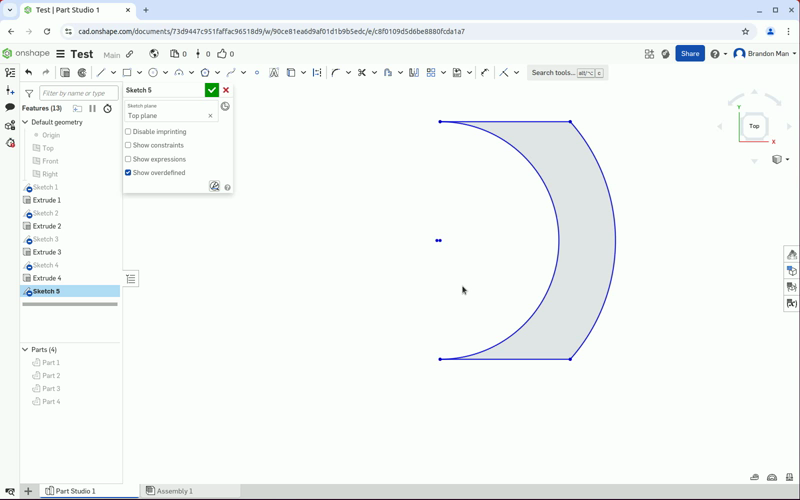
click(462, 285)
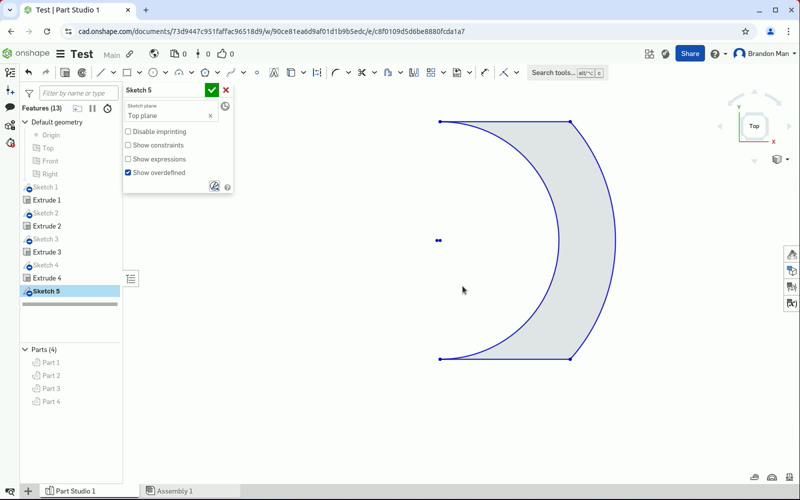
scroll(-6)
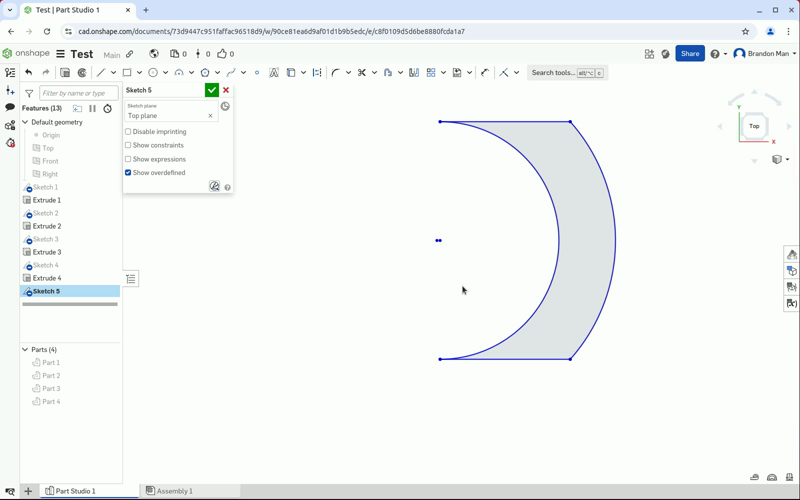
scroll(-6)
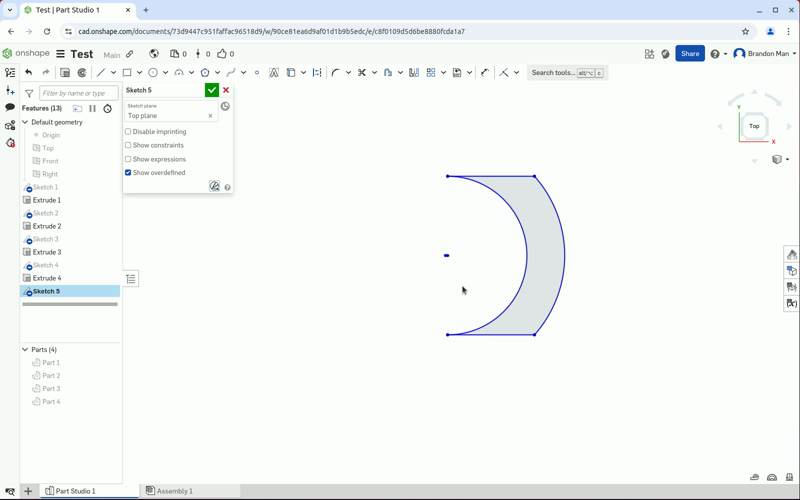
scroll(-6)
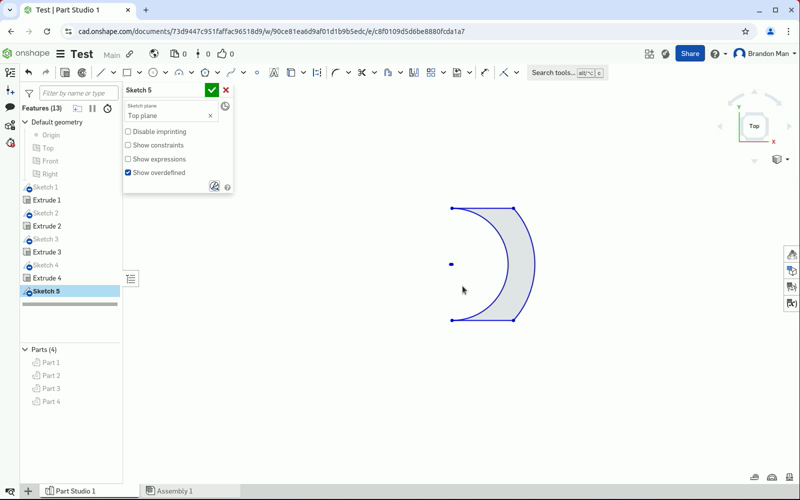
scroll(-6)
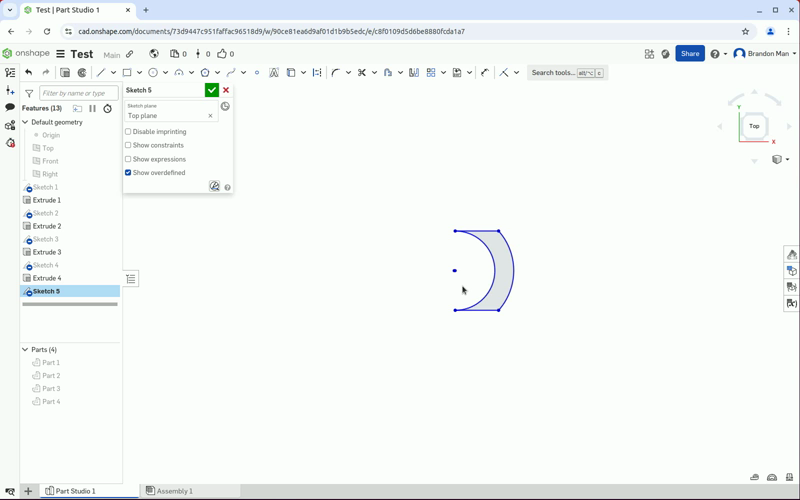
scroll(-6)
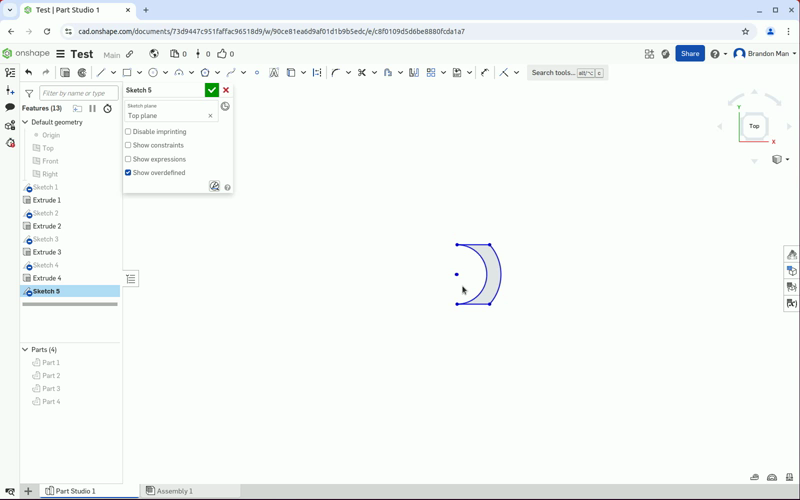
scroll(-6)
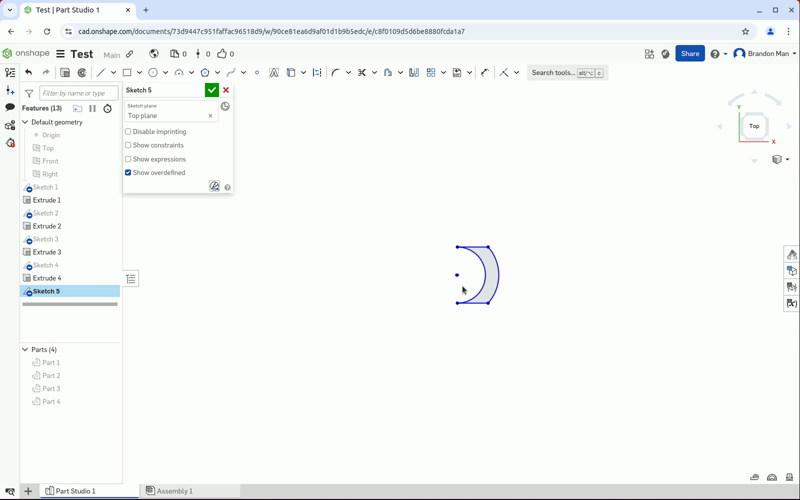
scroll(-6)
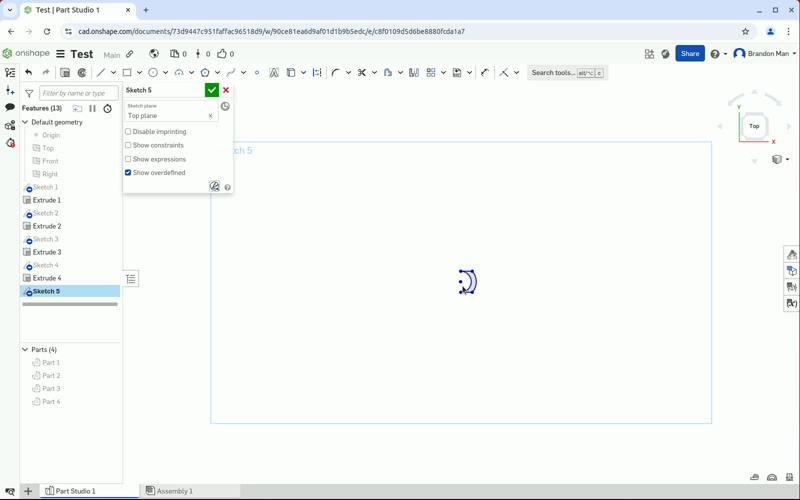
mouse_move(73, 352)
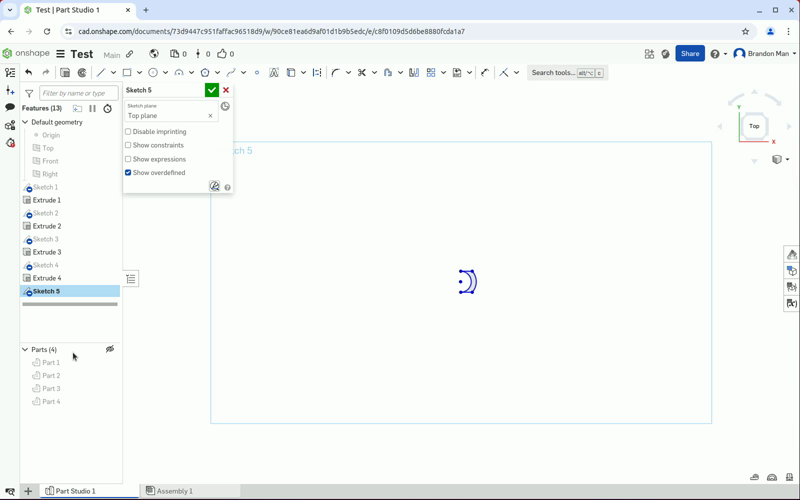
key(shift+y)
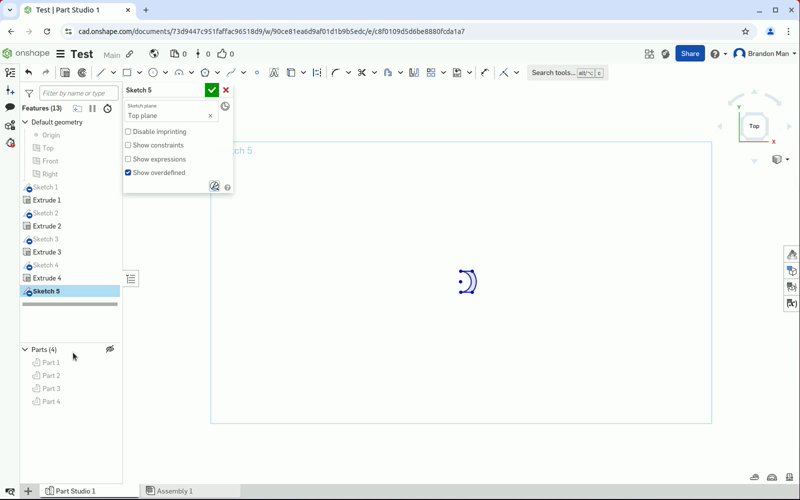
key(shift+e)
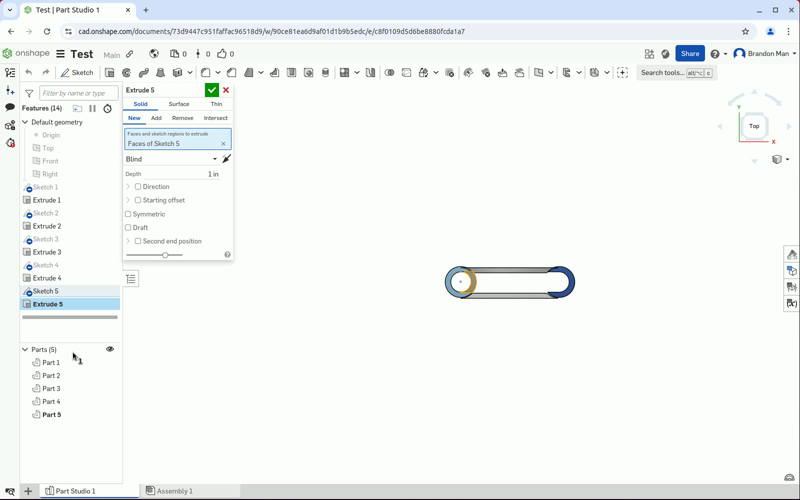
mouse_move(143, 106)
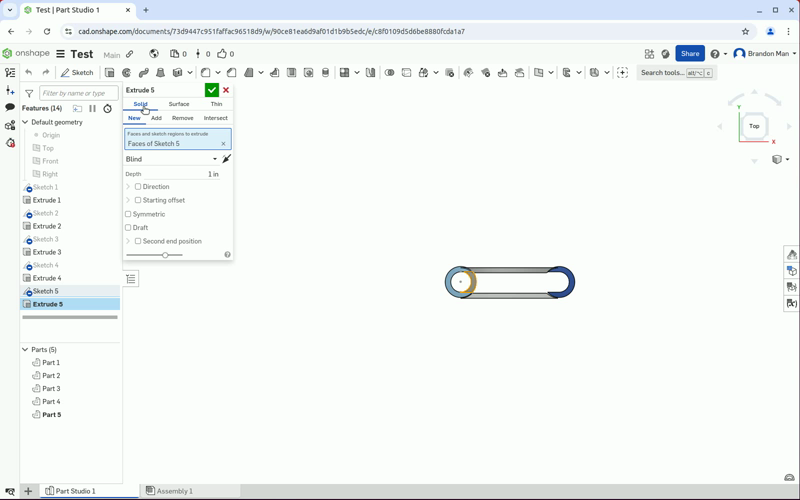
click(143, 106)
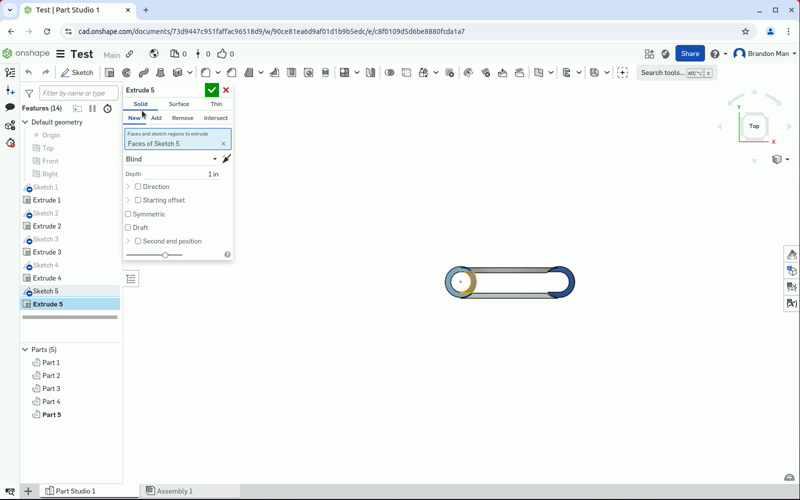
mouse_move(137, 120)
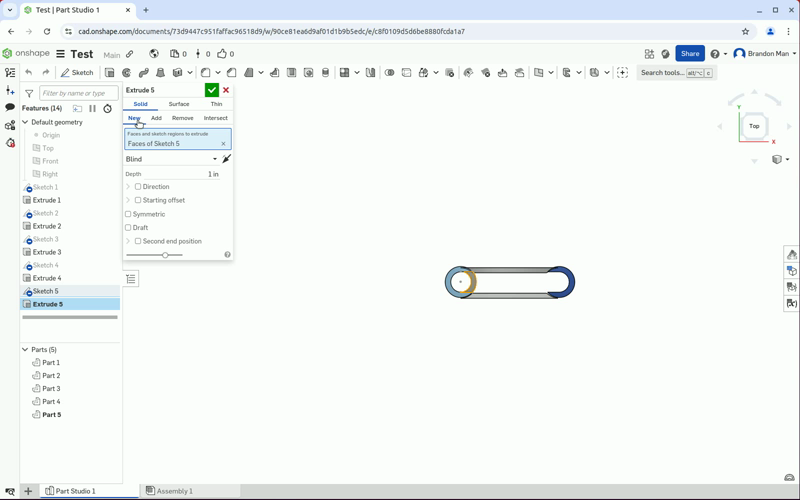
click(137, 120)
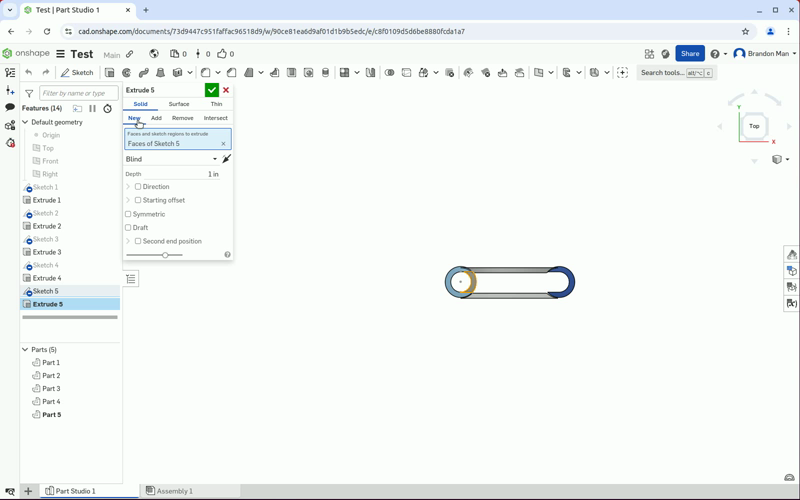
key(tab, 4)
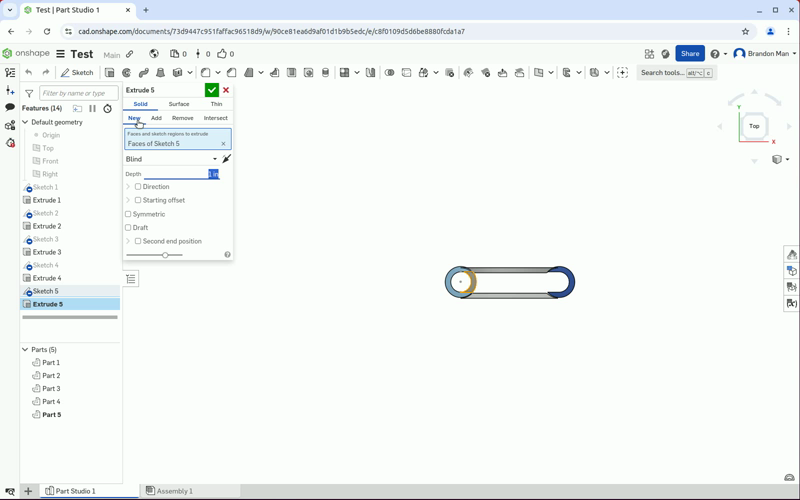
text(1.926)
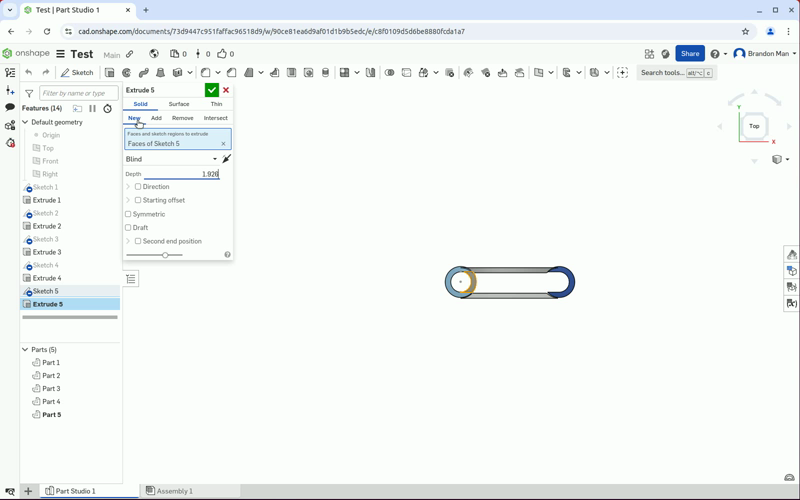
key(enter)
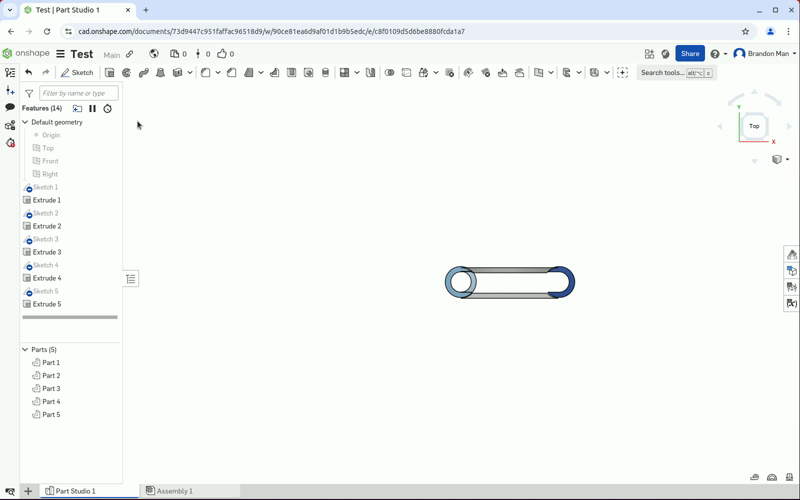
key(shift+h)
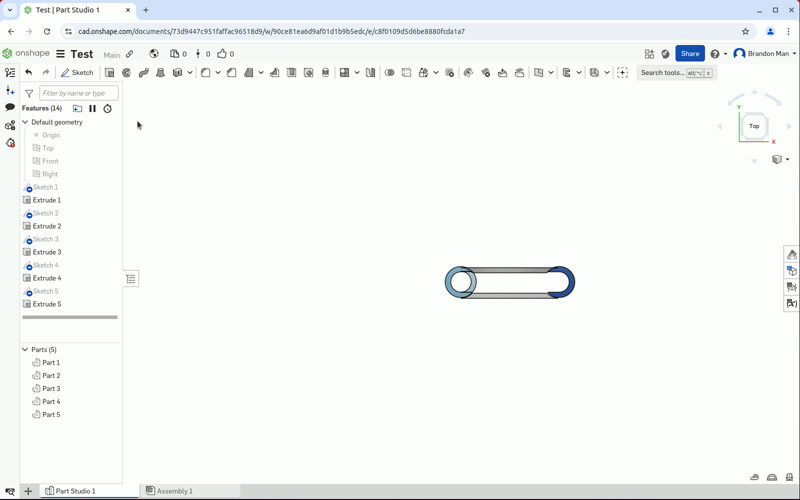
key(shift+h)
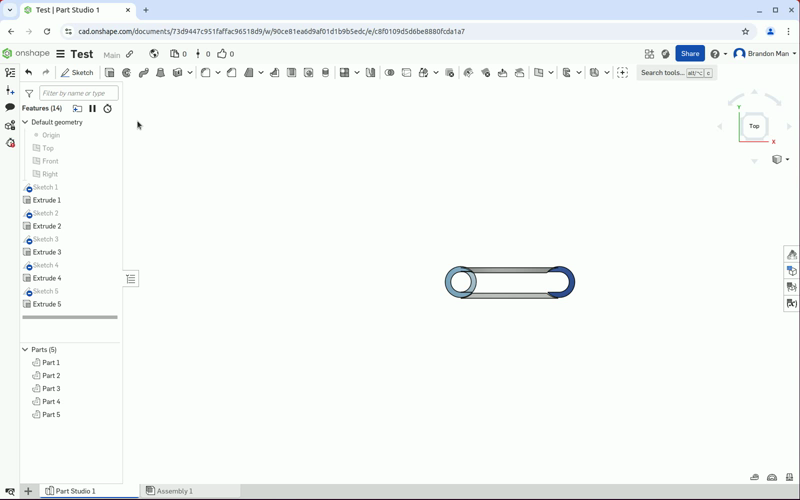
mouse_move(73, 189)
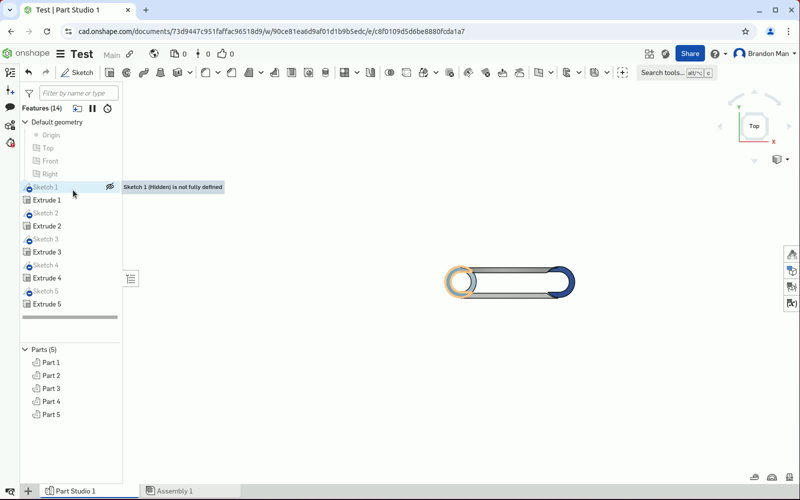
click(73, 189)
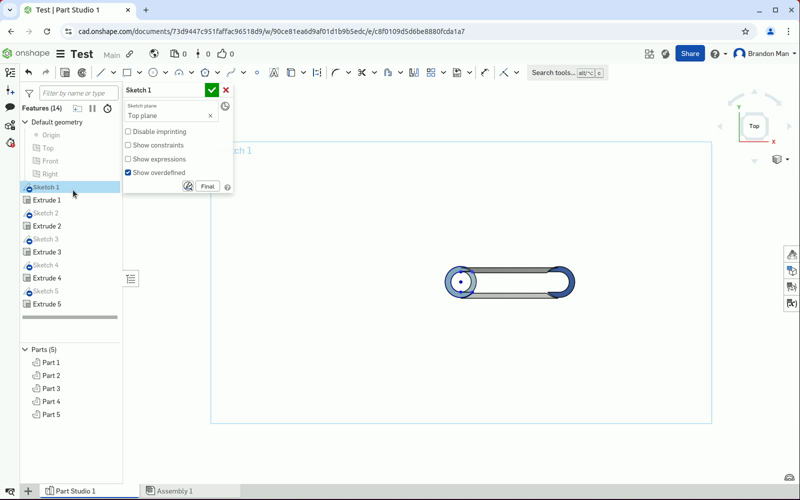
mouse_move(229, 92)
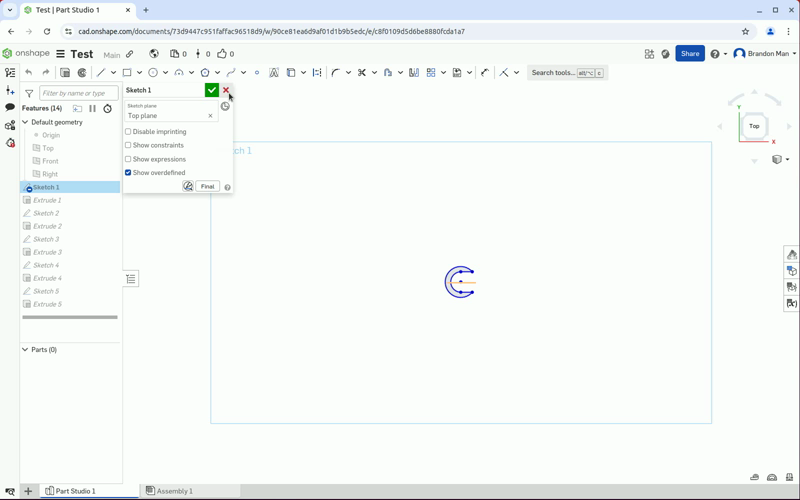
click(229, 92)
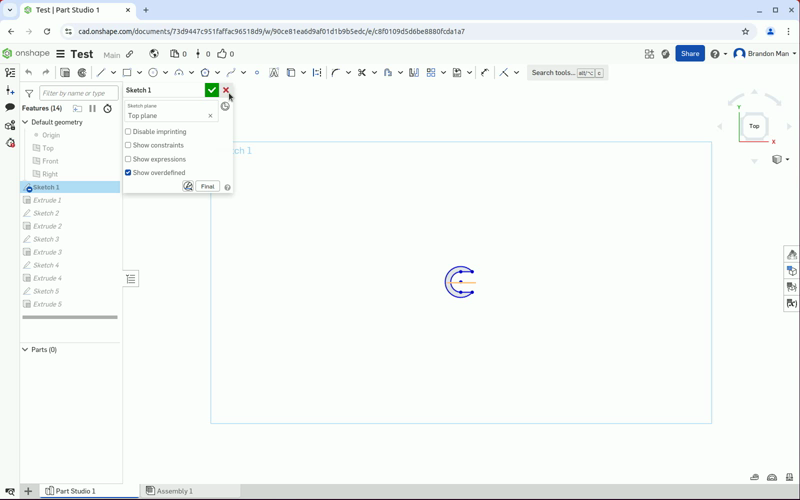
key(shift+s)
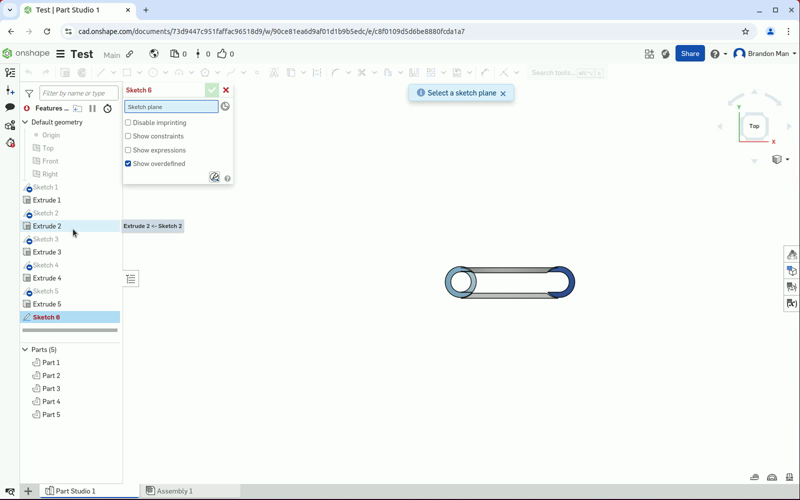
scroll(3)
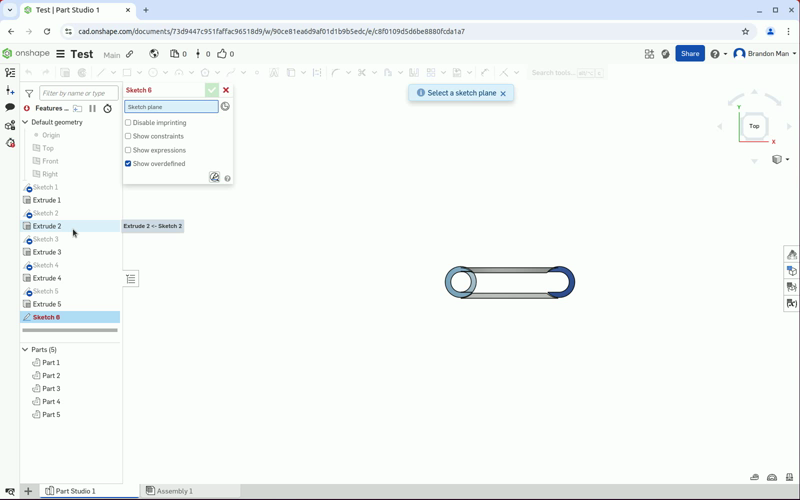
mouse_move(73, 150)
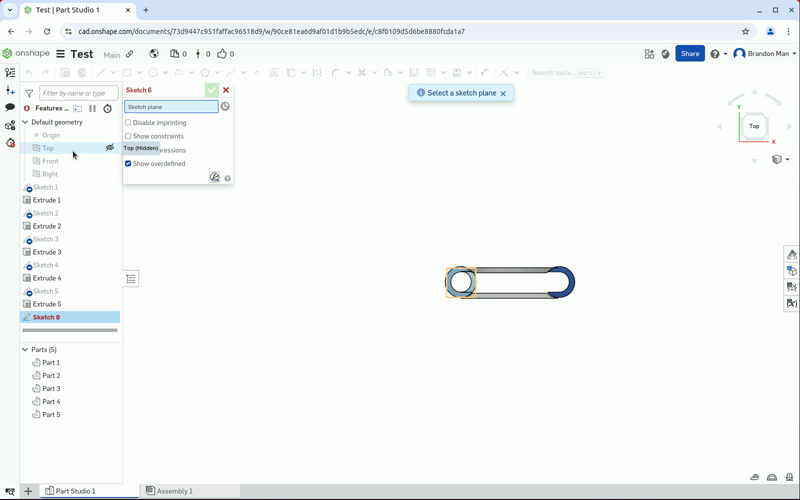
click(73, 150)
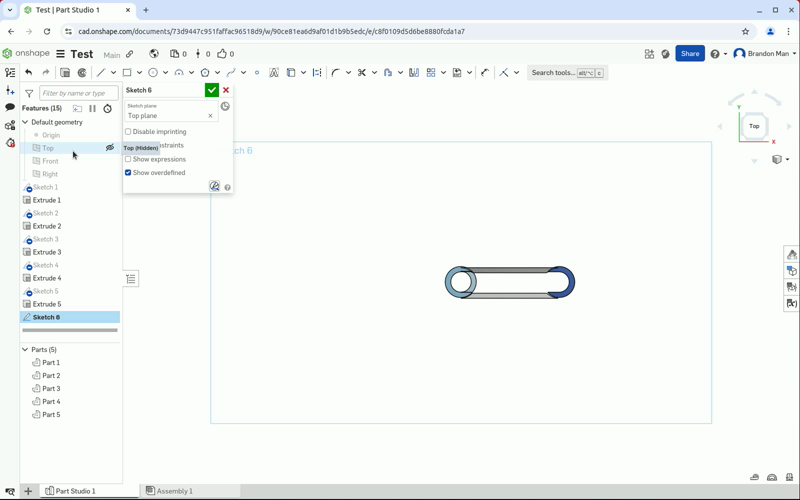
mouse_move(73, 352)
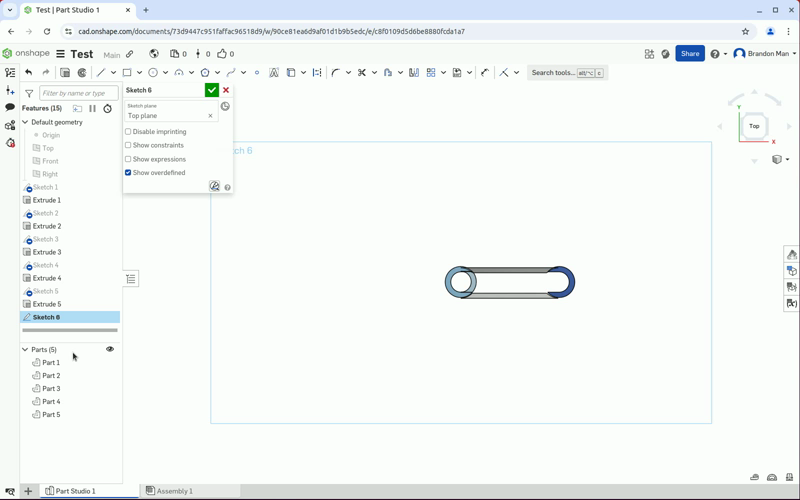
key(y)
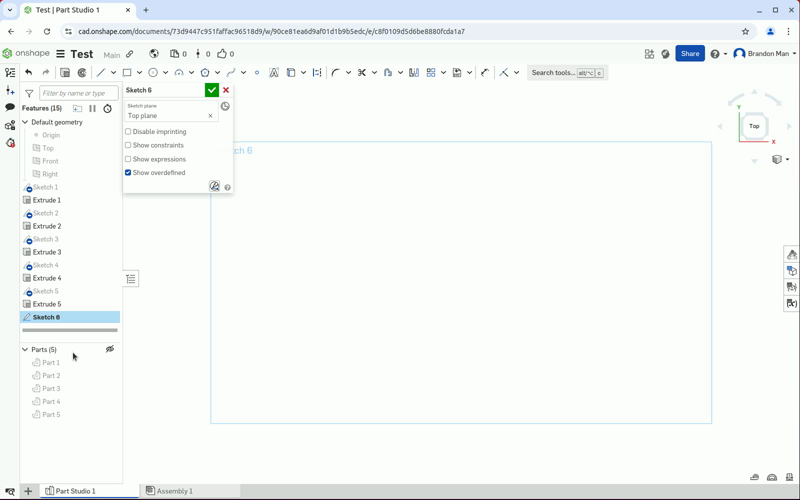
key(l)
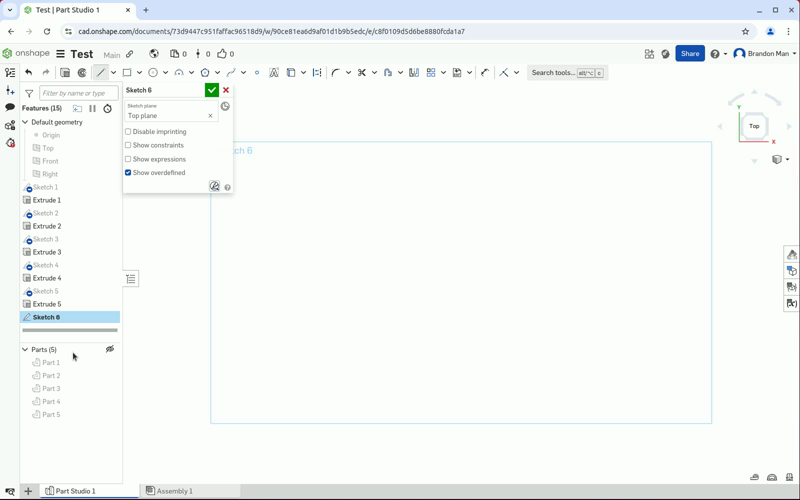
key_down(shift)
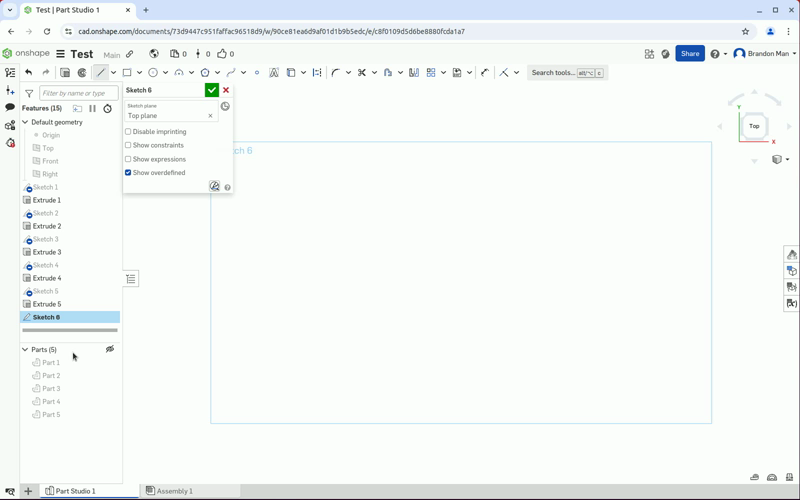
mouse_move(547, 292)
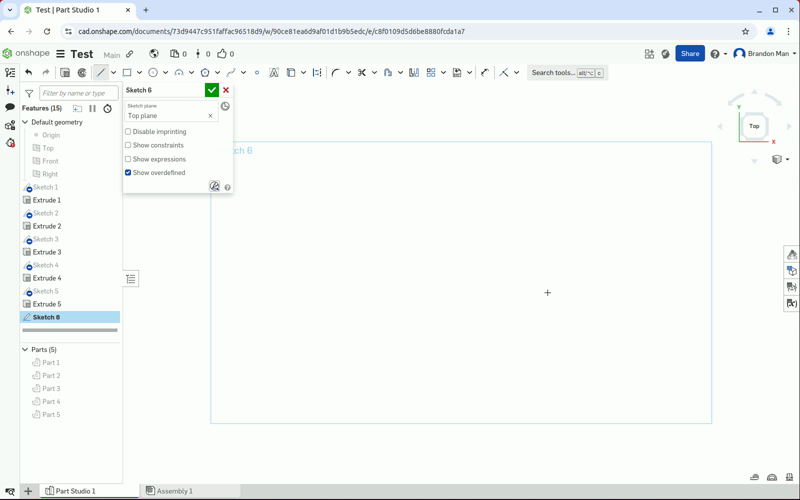
click(547, 292)
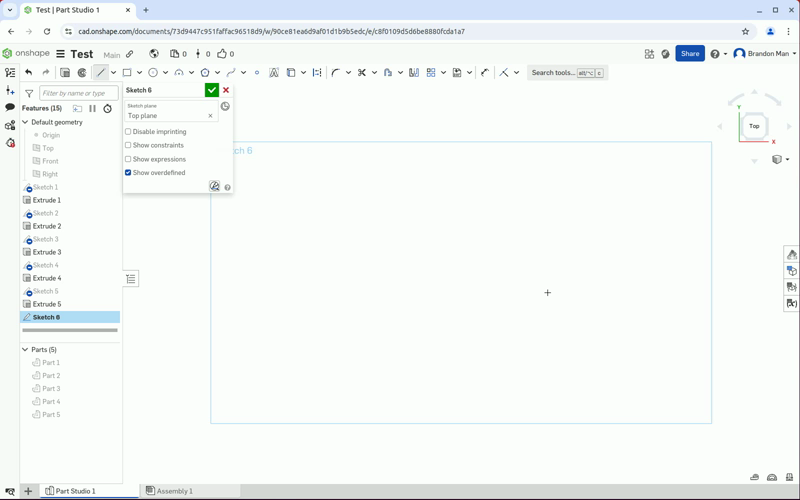
key_up(shift)
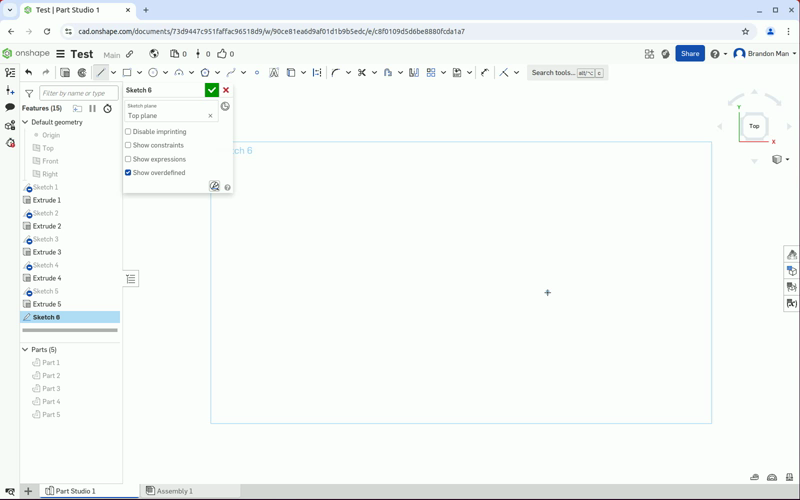
key_down(shift)
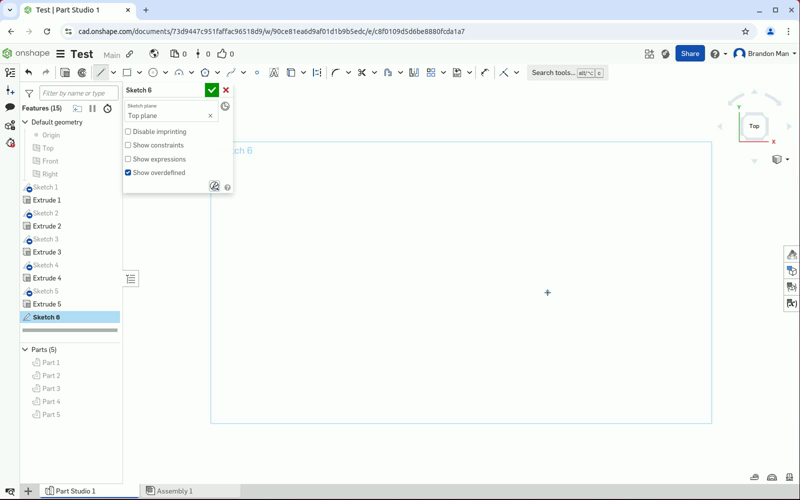
mouse_move(577, 292)
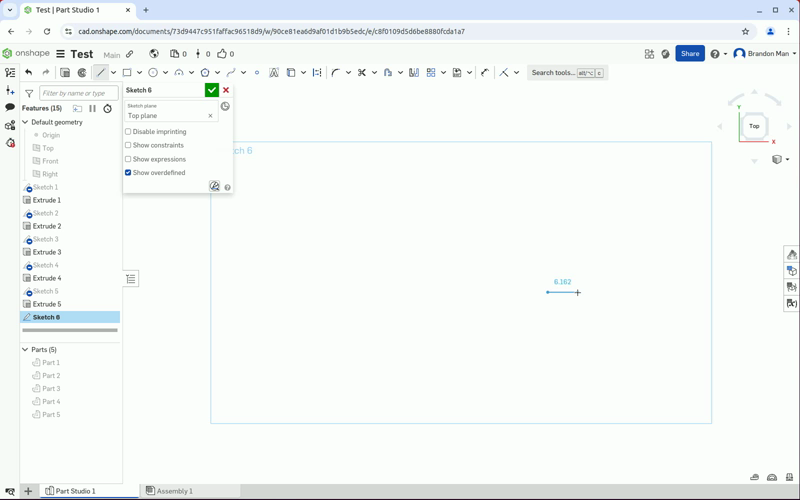
mouse_move(559, 292)
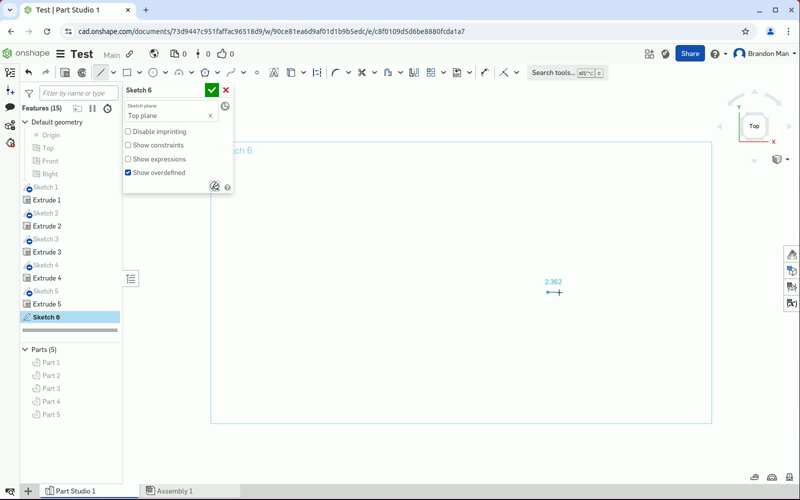
click(559, 292)
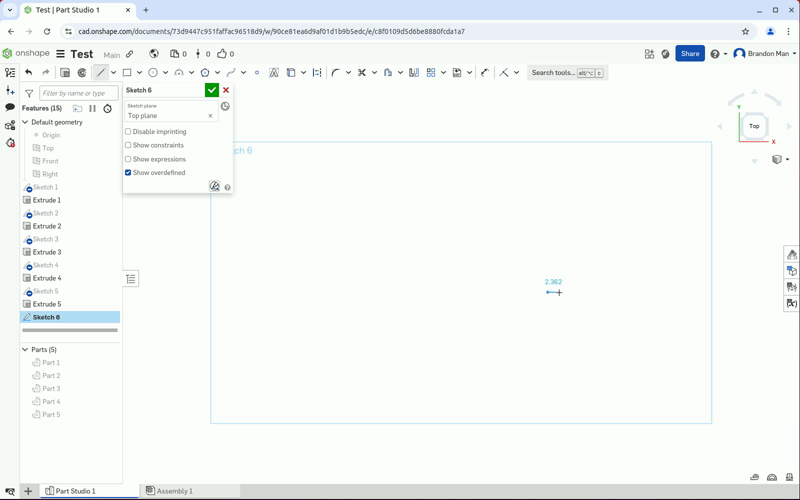
key_up(shift)
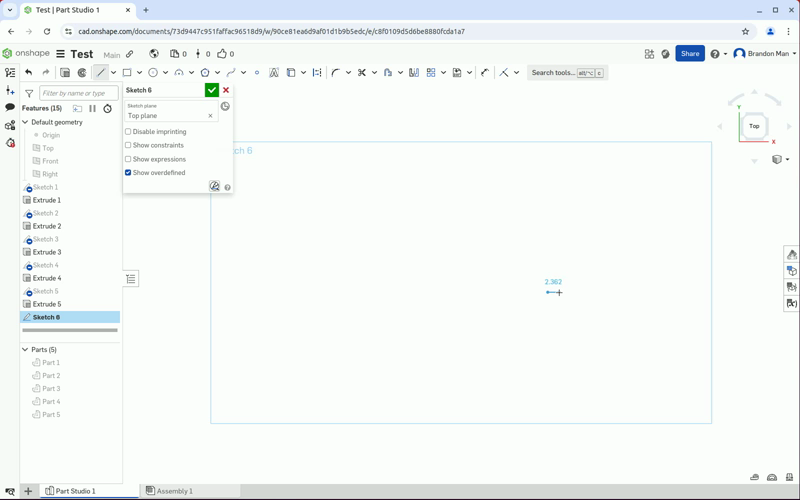
key(esc)
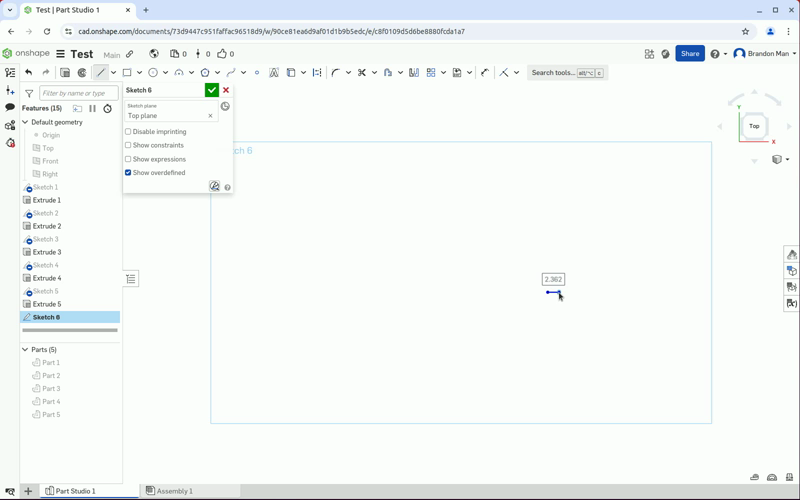
key(a)
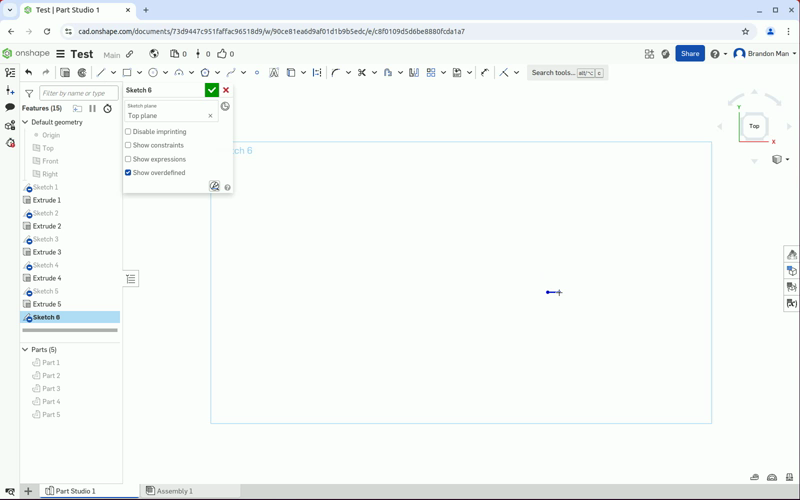
mouse_move(559, 292)
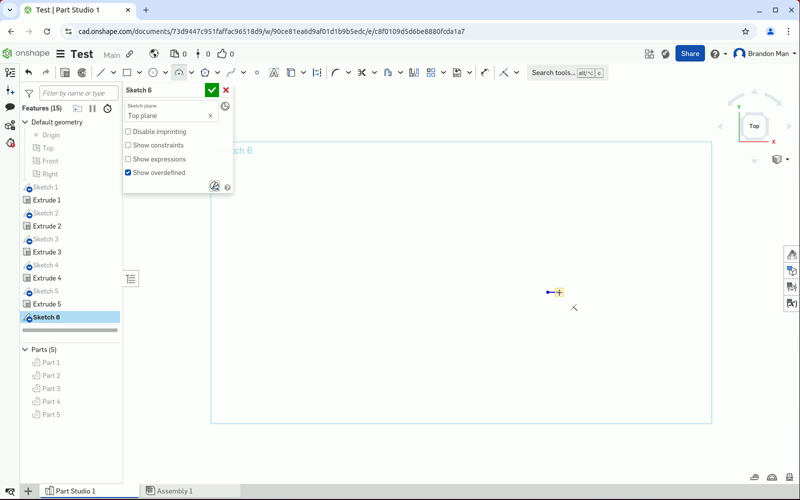
click(559, 292)
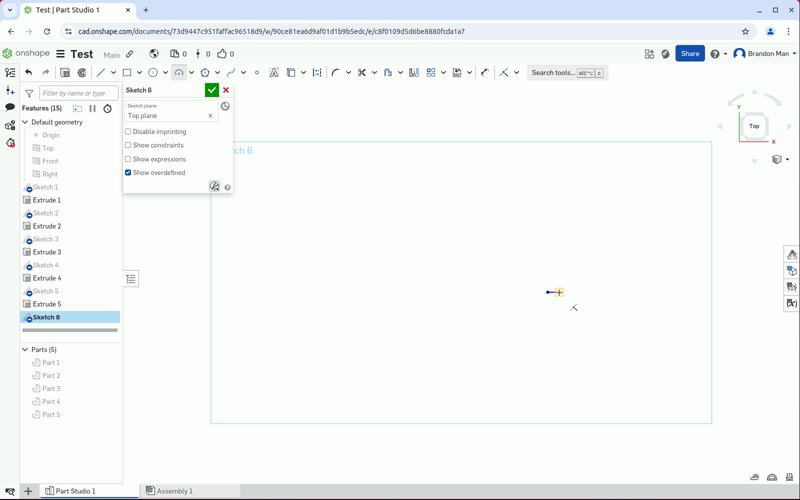
key_down(shift)
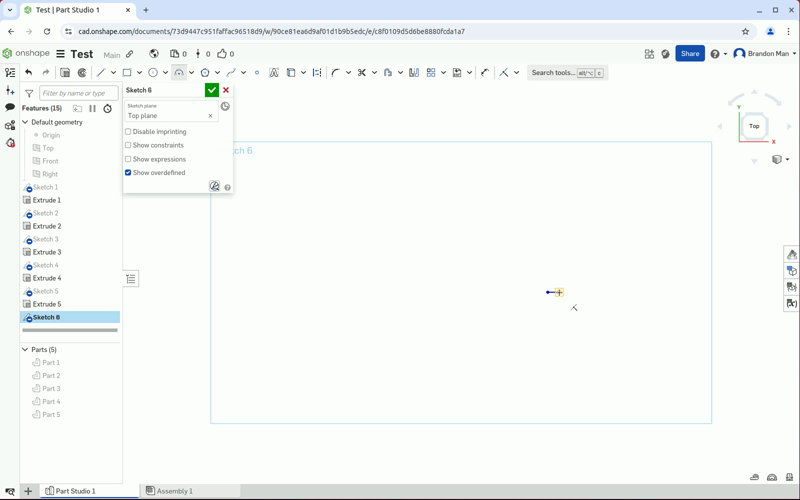
mouse_move(559, 271)
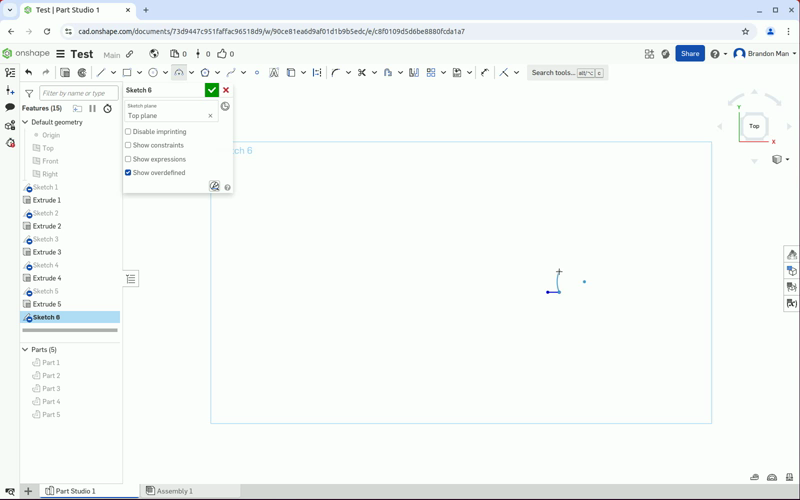
click(559, 271)
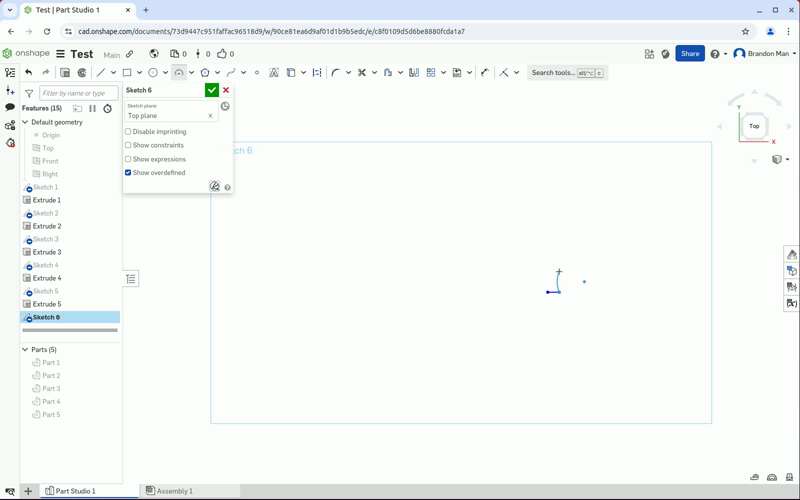
mouse_move(548, 281)
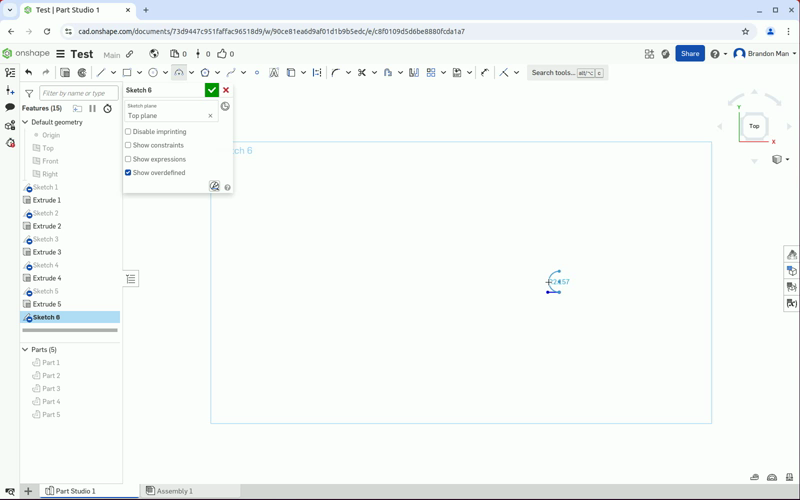
click(548, 281)
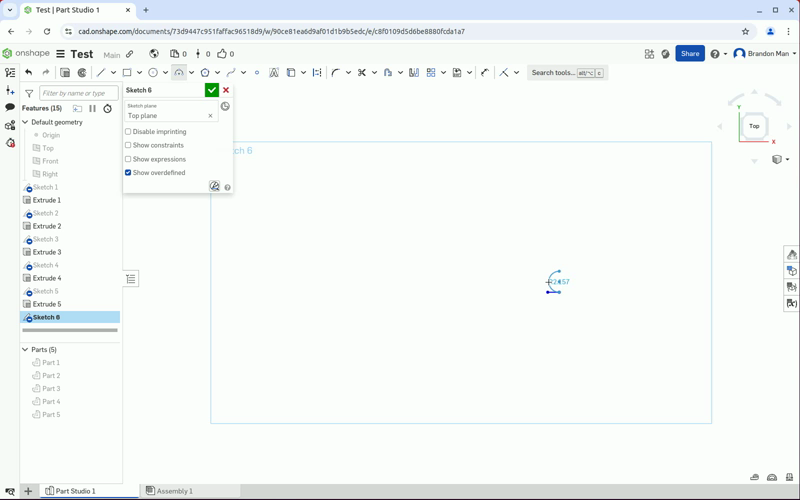
key_up(shift)
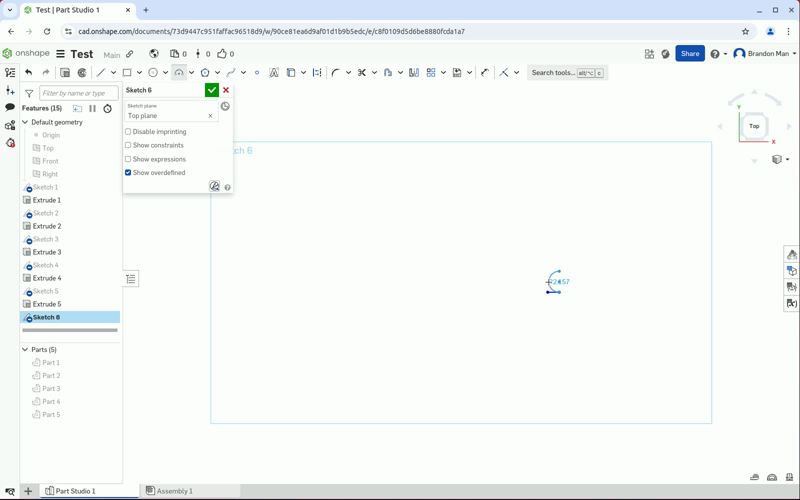
key(esc)
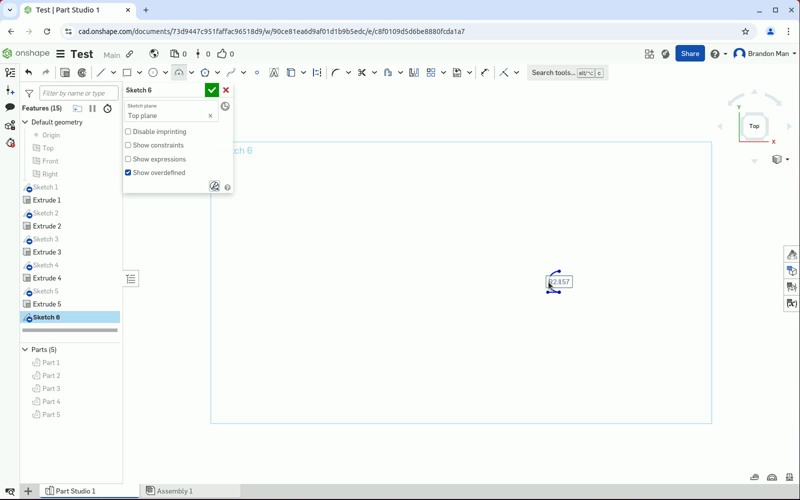
key(l)
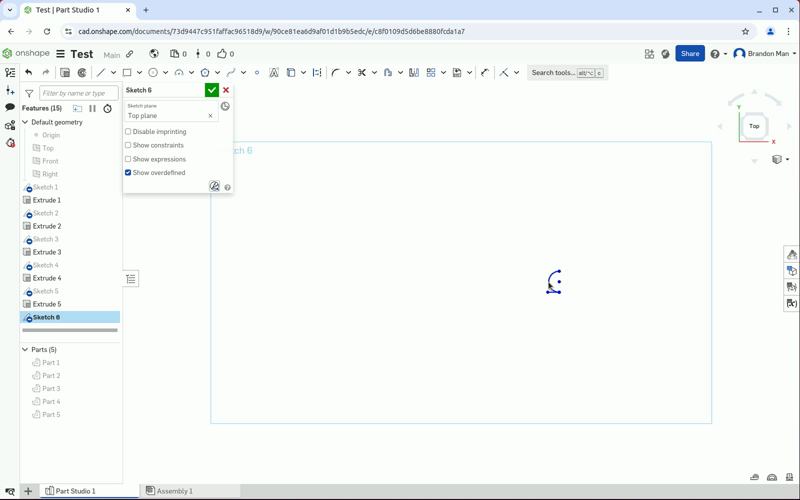
mouse_move(559, 271)
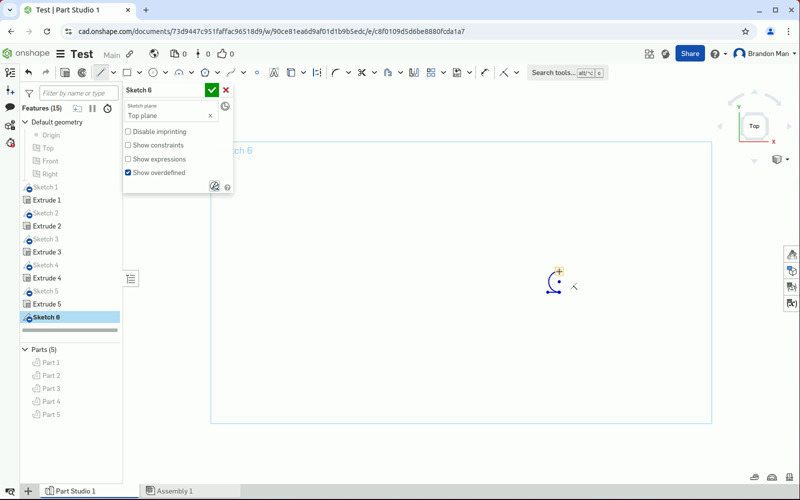
click(559, 271)
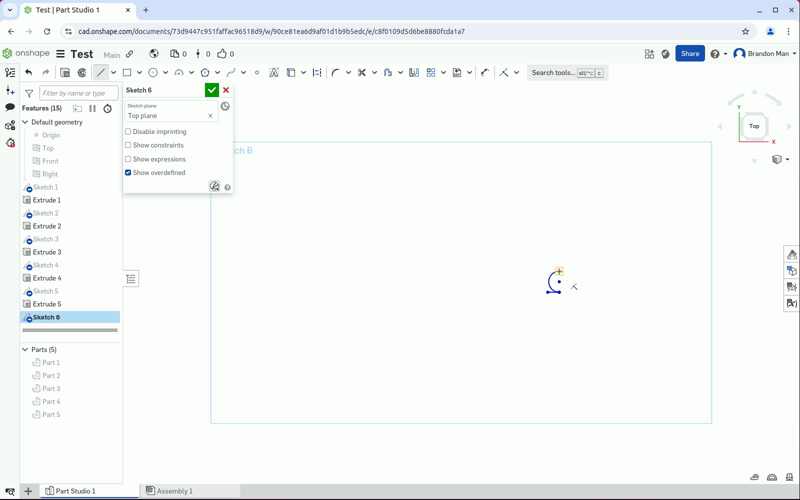
key_down(shift)
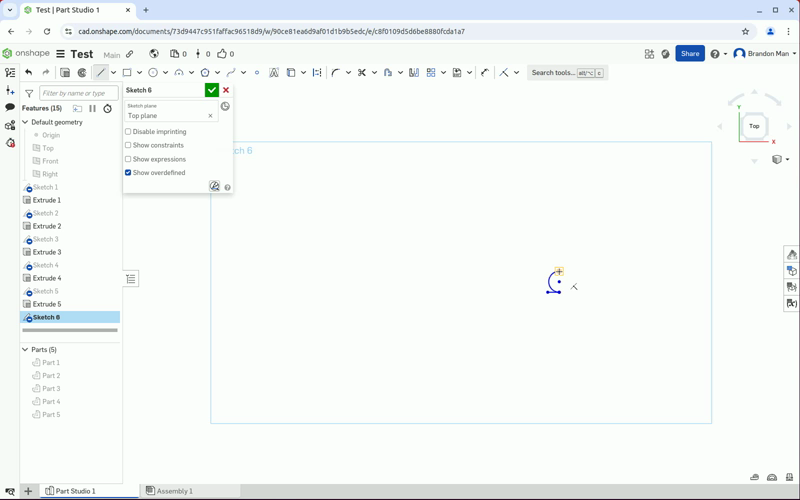
mouse_move(589, 271)
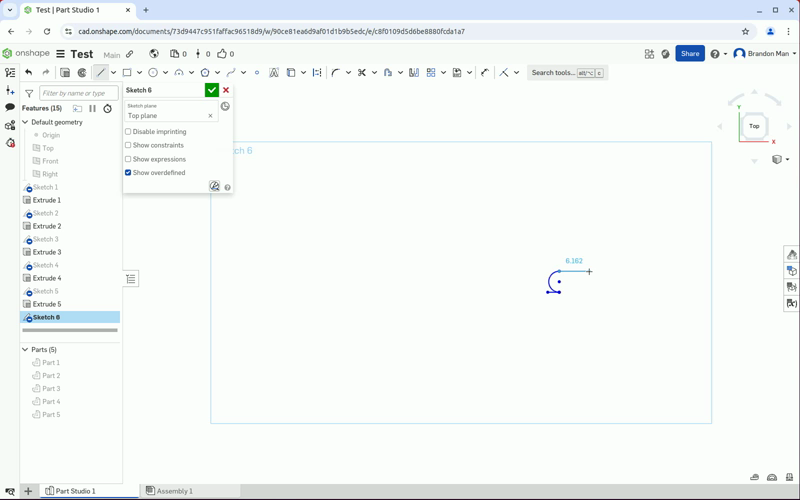
mouse_move(547, 271)
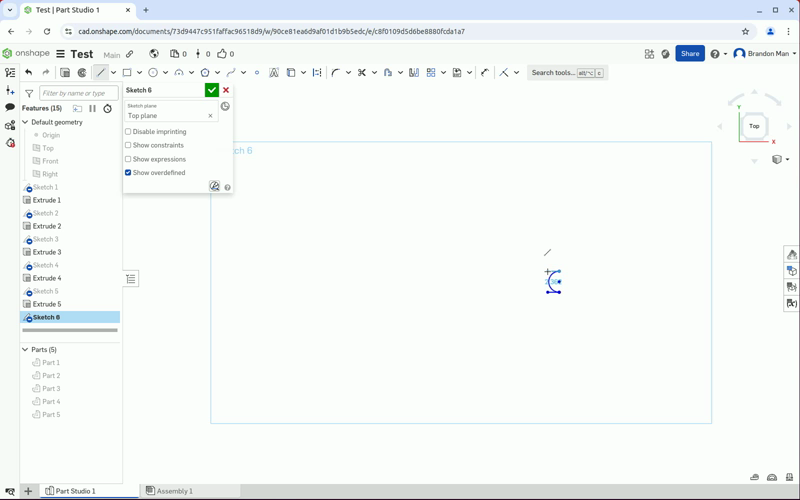
click(547, 271)
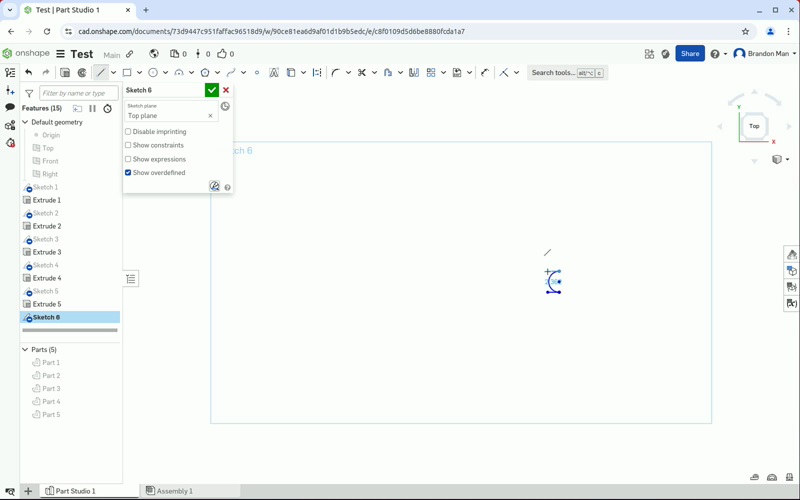
key_up(shift)
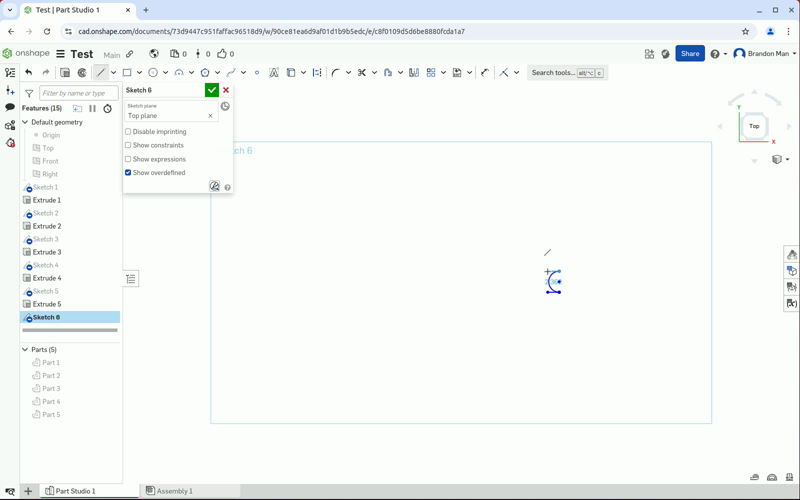
key(esc)
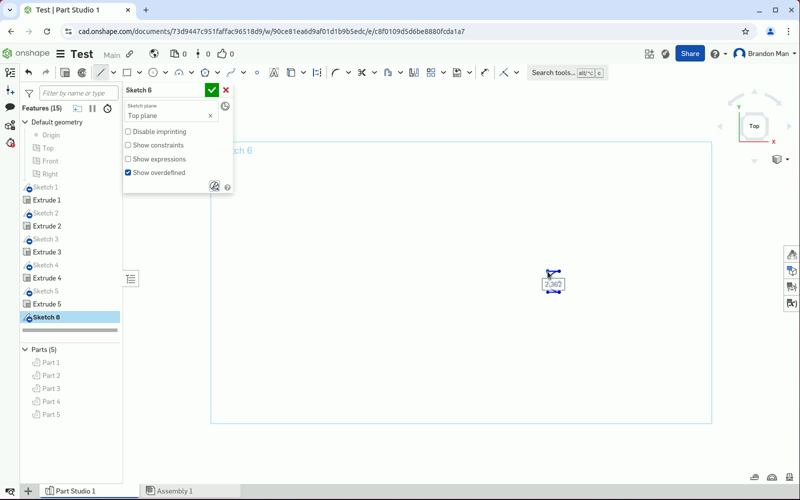
key(a)
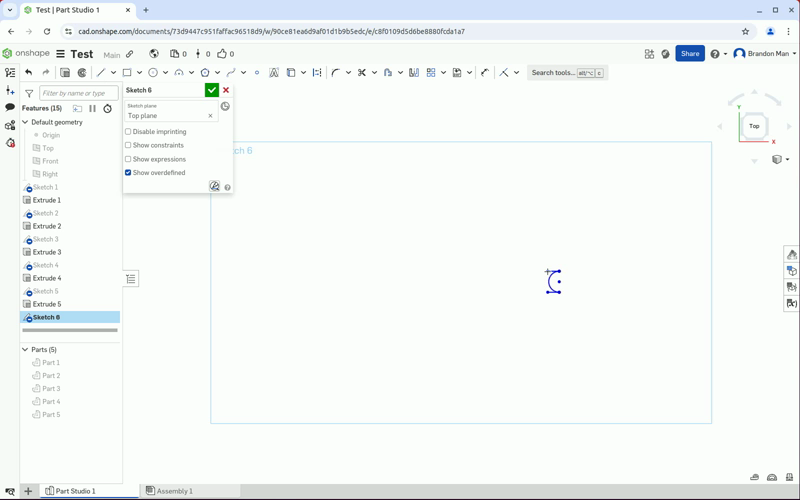
mouse_move(547, 271)
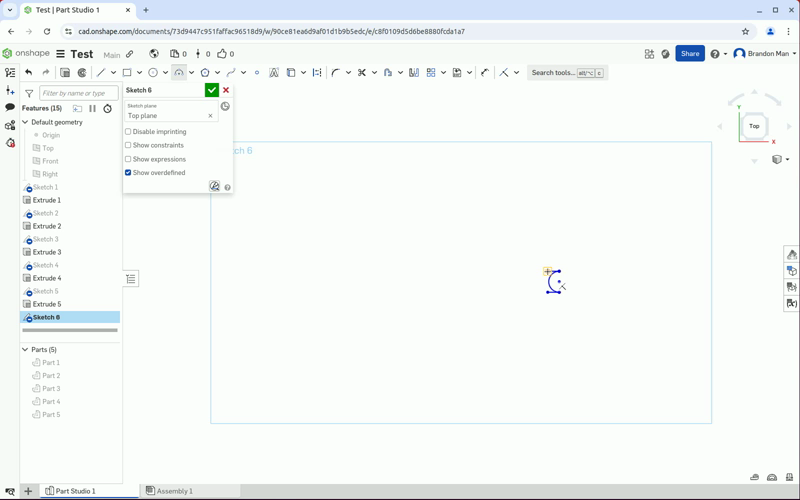
click(547, 271)
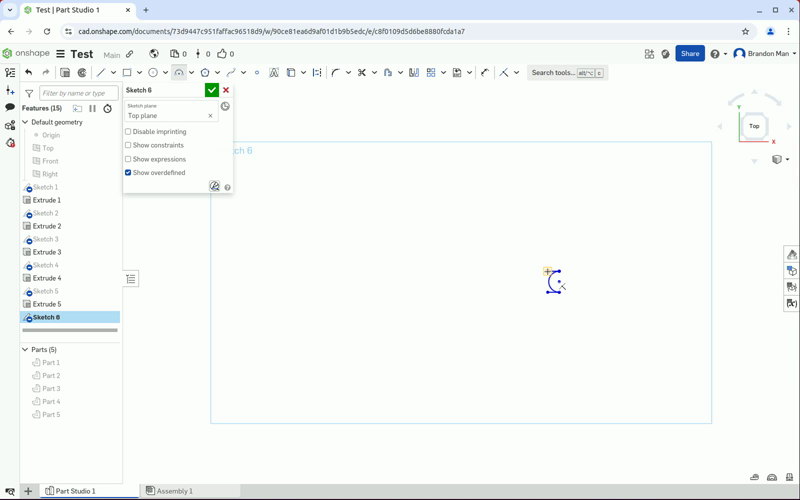
mouse_move(547, 292)
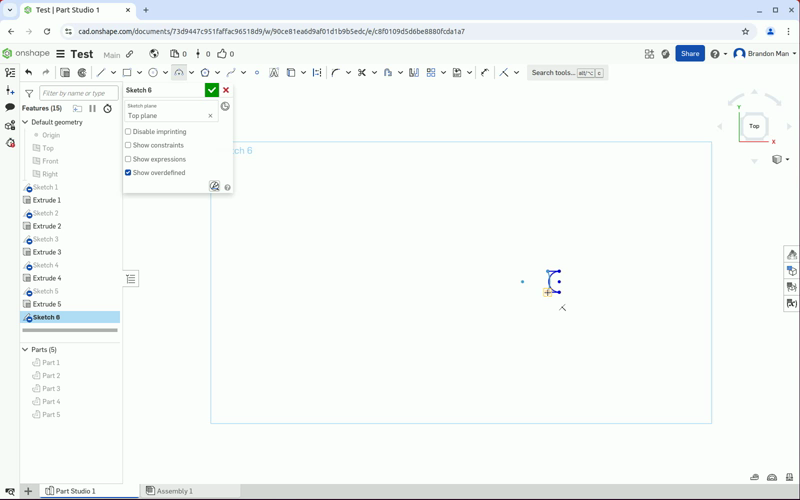
click(547, 292)
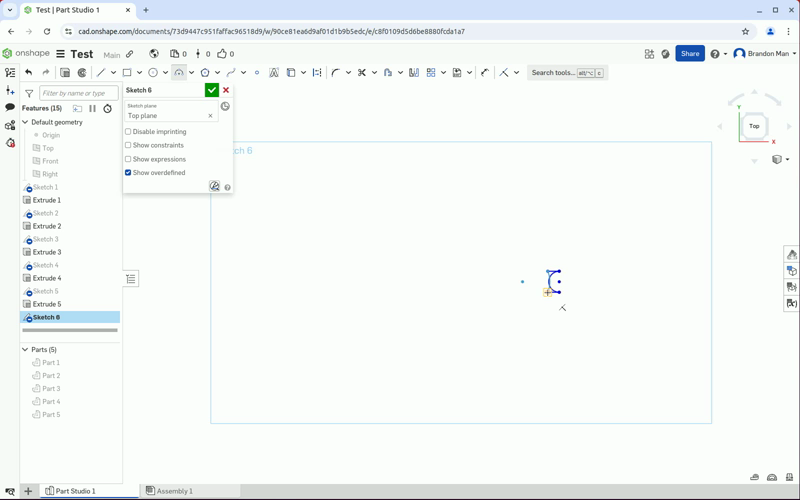
key_down(shift)
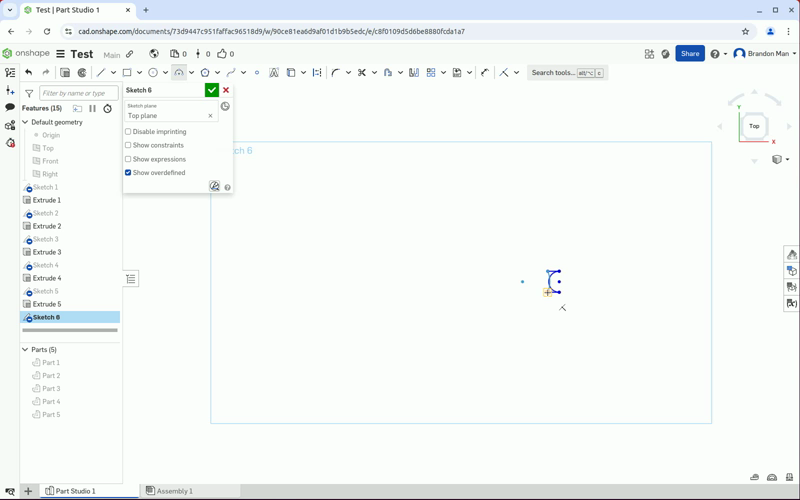
mouse_move(543, 281)
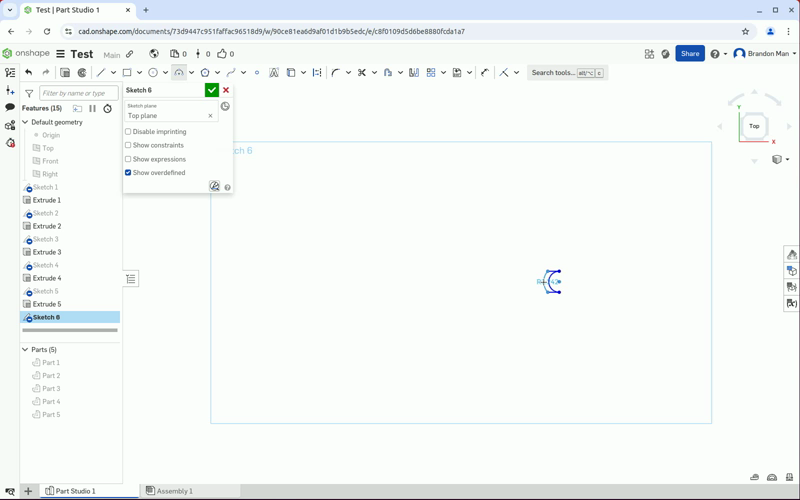
click(543, 281)
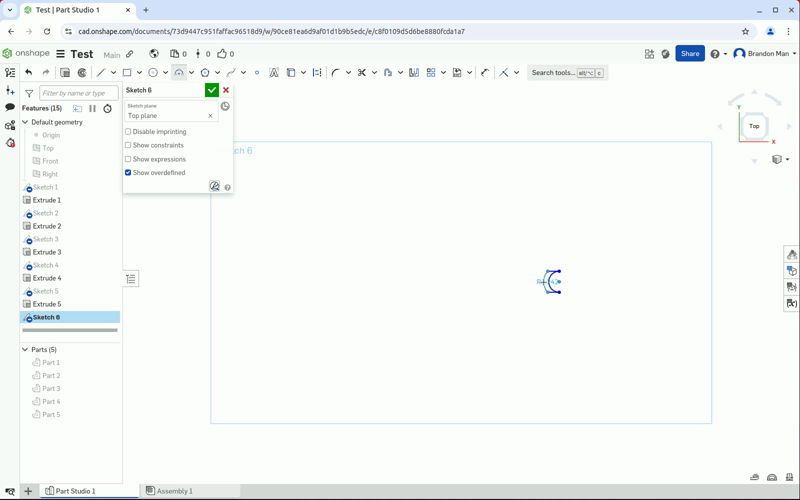
key_up(shift)
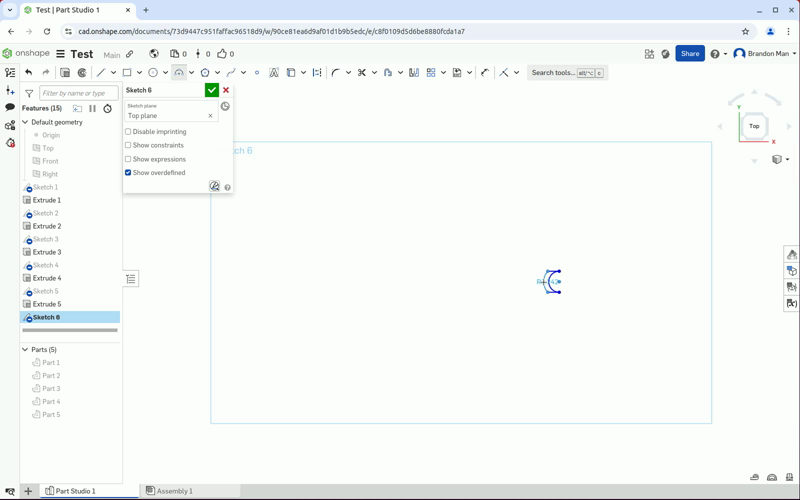
key(esc)
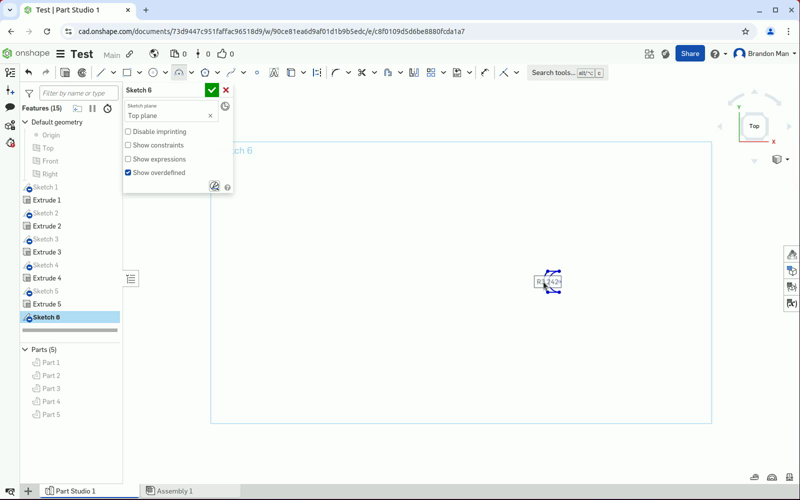
mouse_move(546, 289)
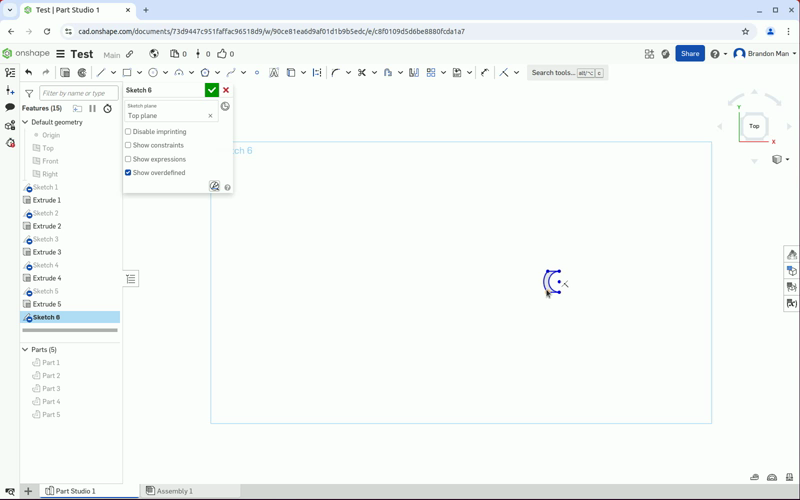
scroll(6)
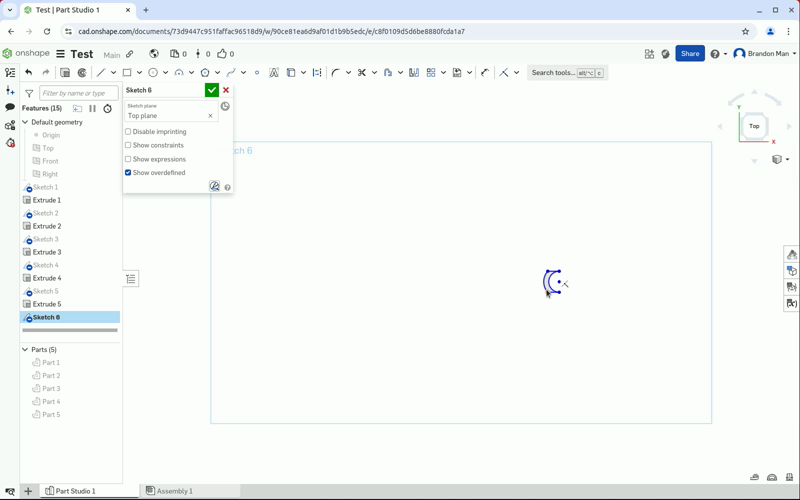
scroll(6)
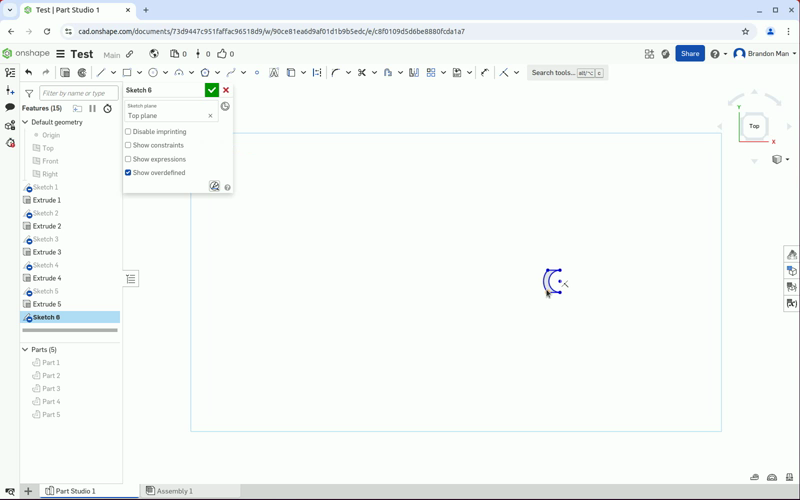
scroll(6)
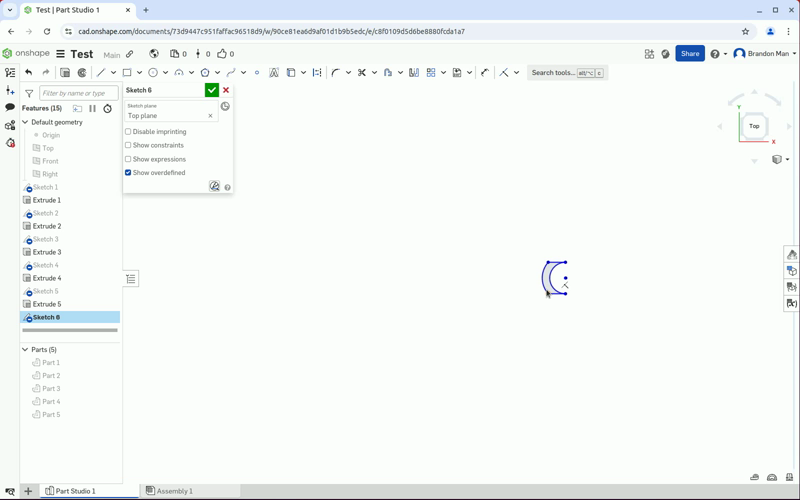
scroll(6)
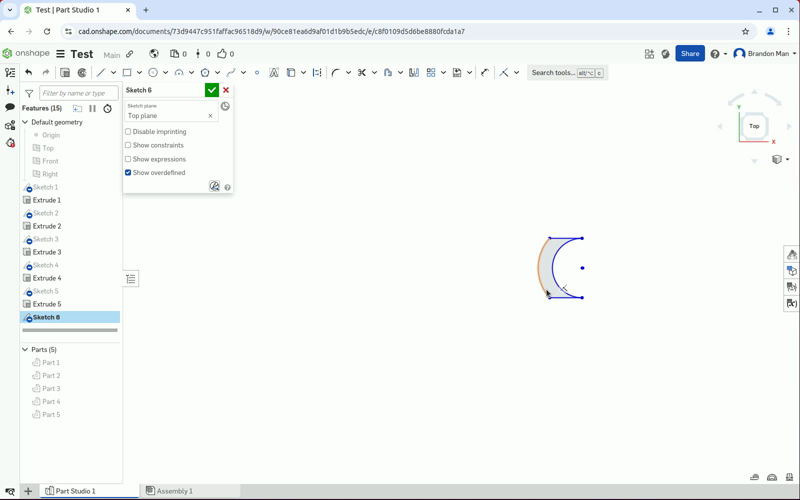
scroll(6)
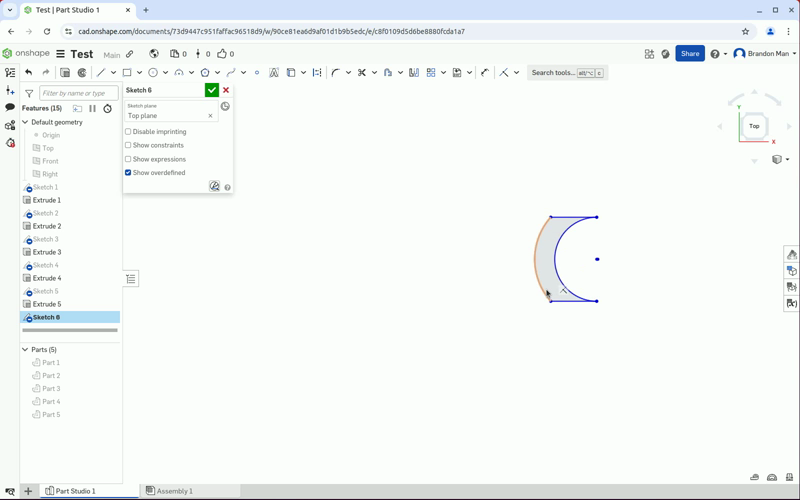
scroll(6)
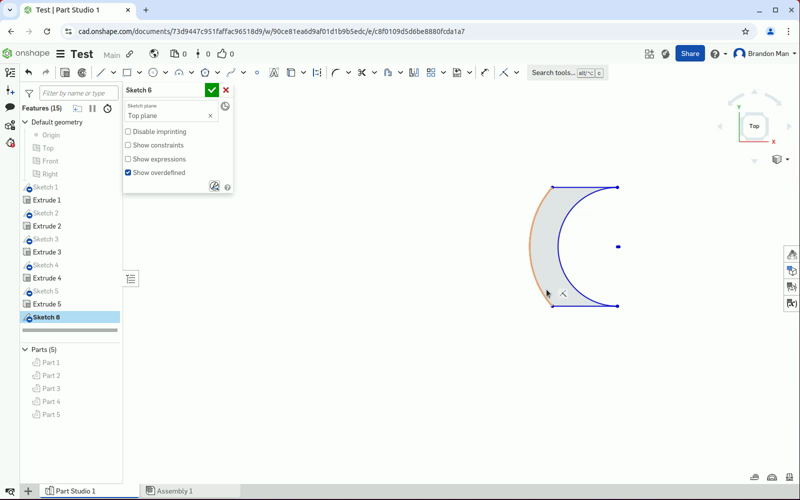
scroll(6)
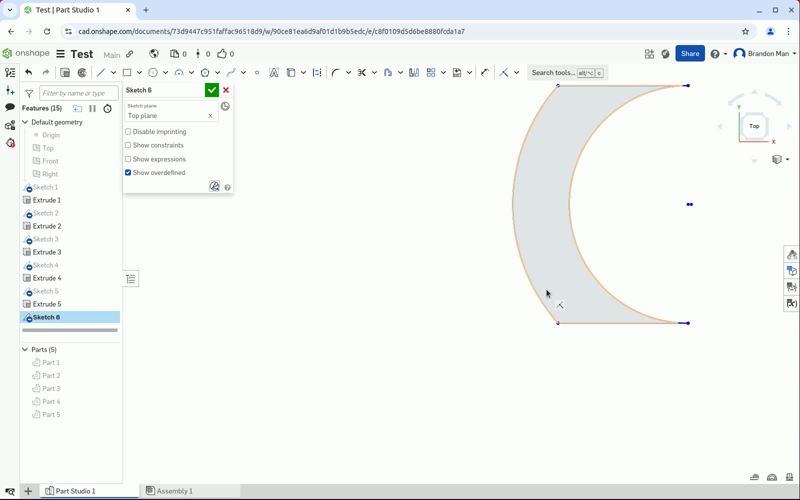
click(546, 289)
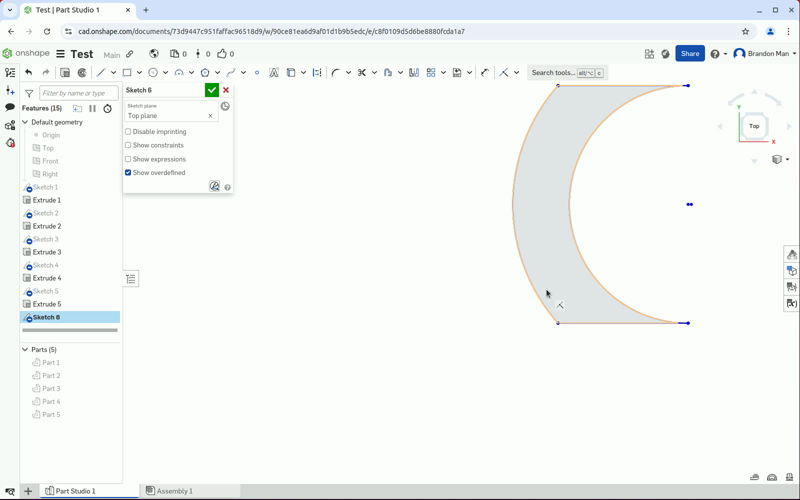
scroll(-6)
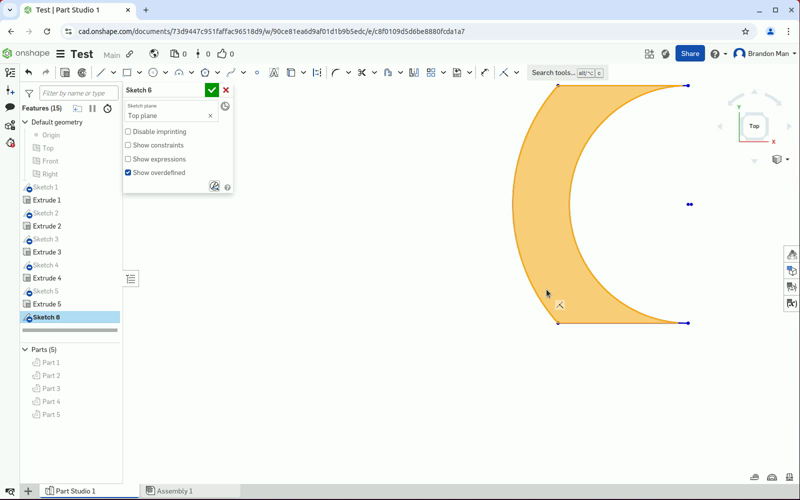
scroll(-6)
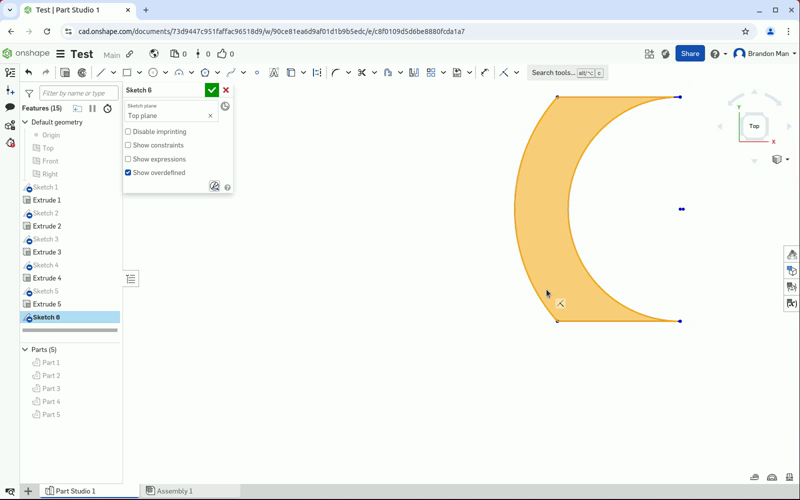
scroll(-6)
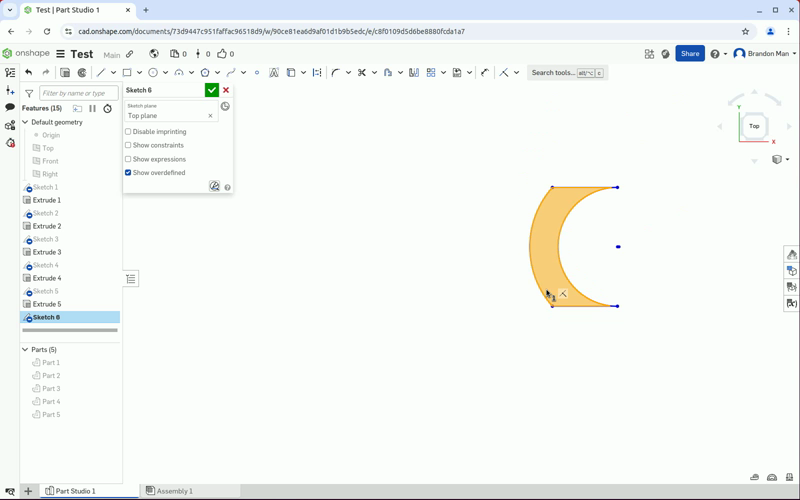
scroll(-6)
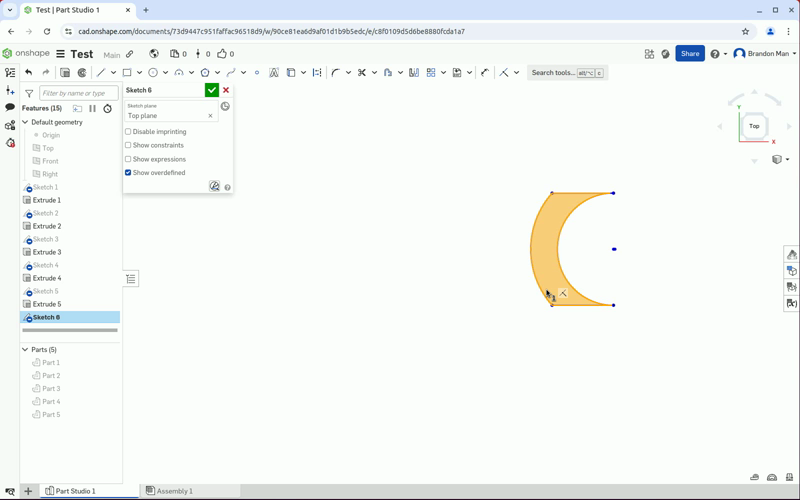
scroll(-6)
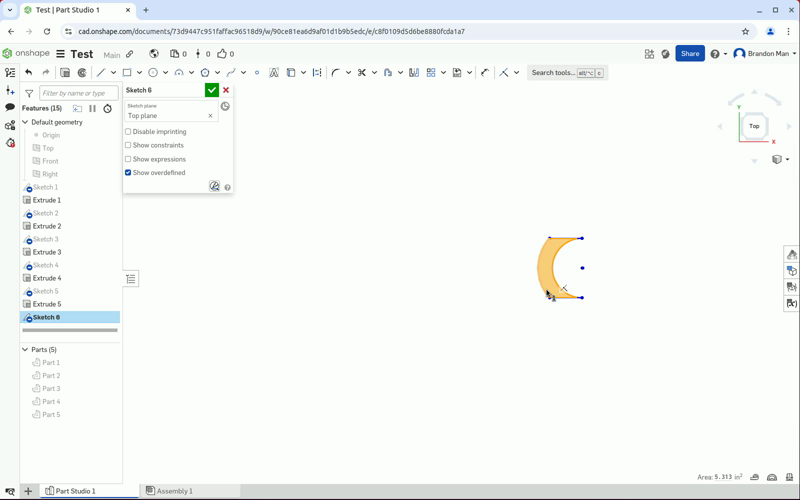
scroll(-6)
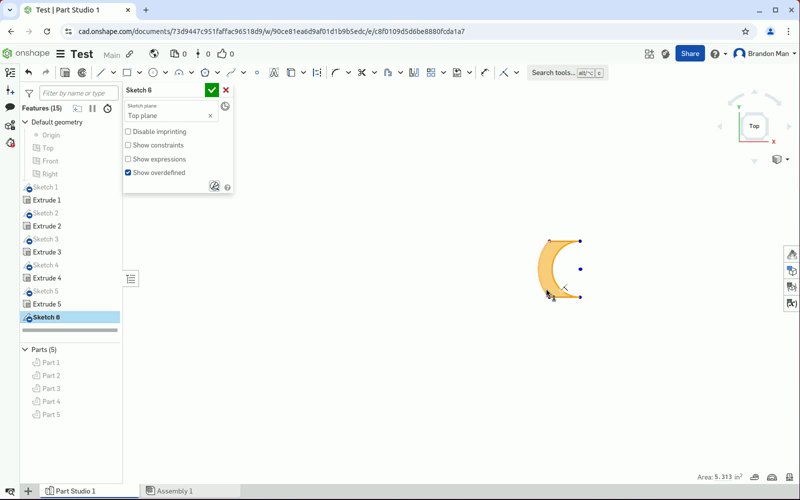
scroll(-6)
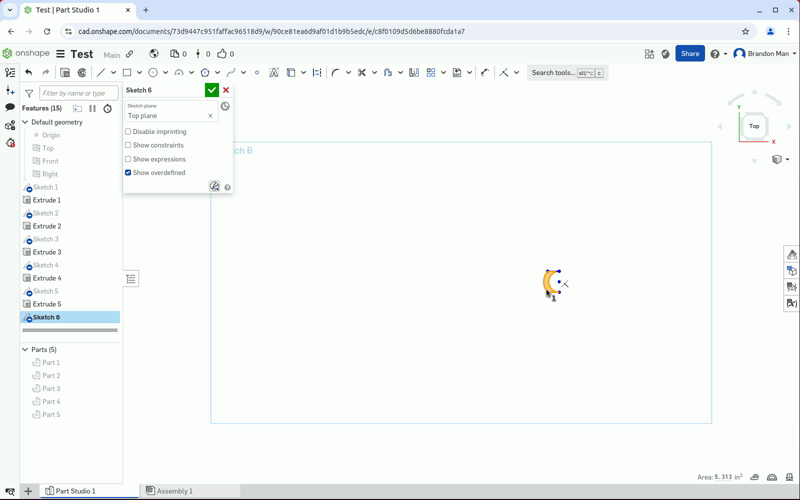
mouse_move(73, 352)
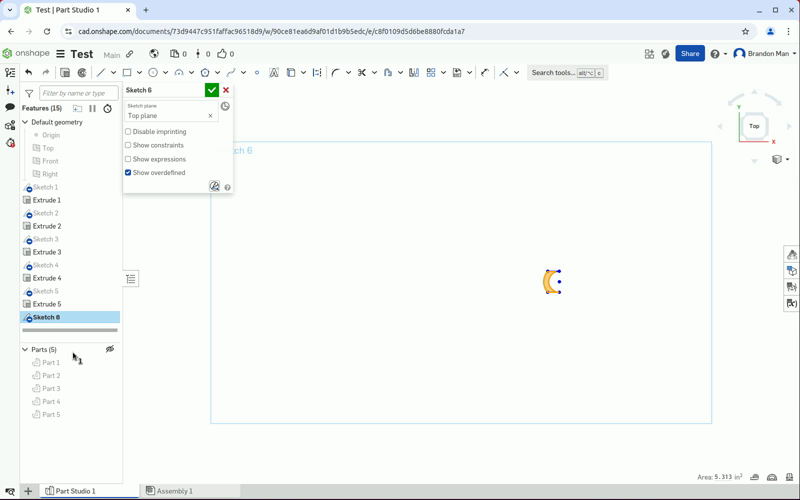
key(shift+y)
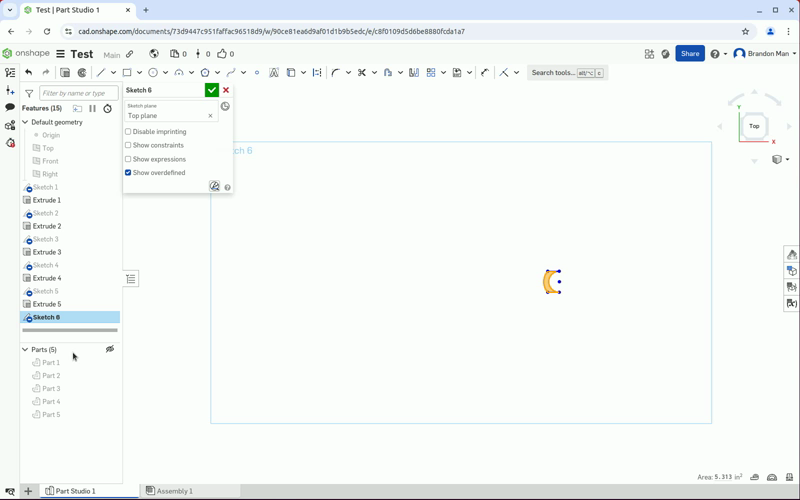
key(shift+e)
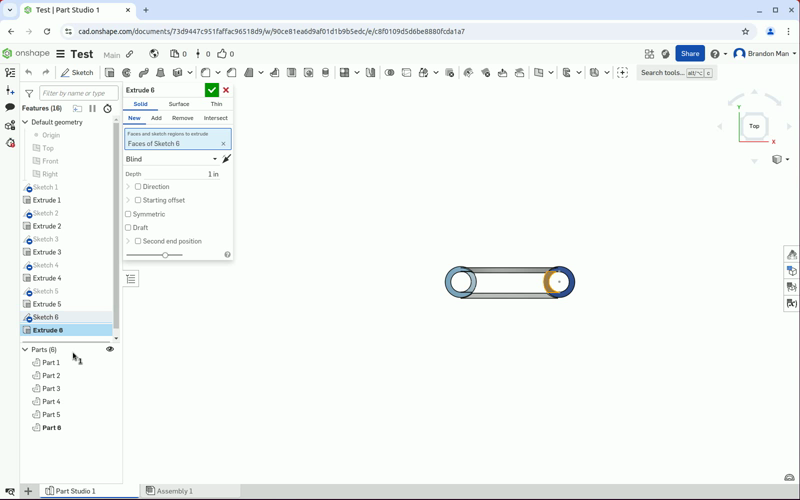
mouse_move(143, 106)
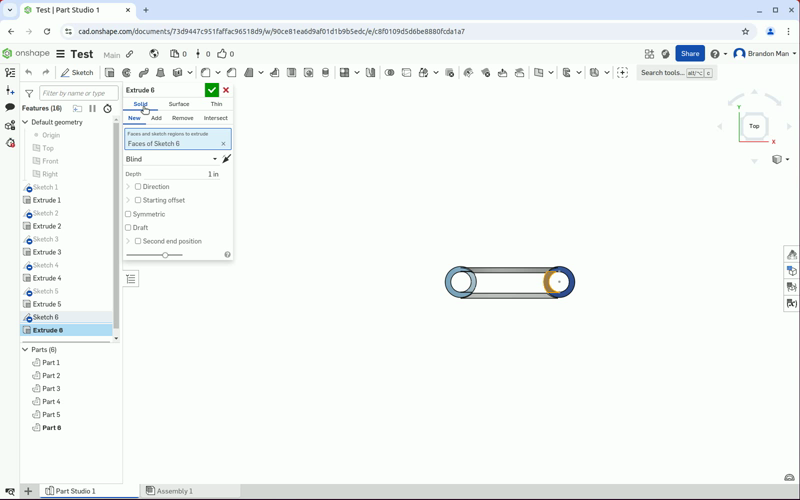
click(143, 106)
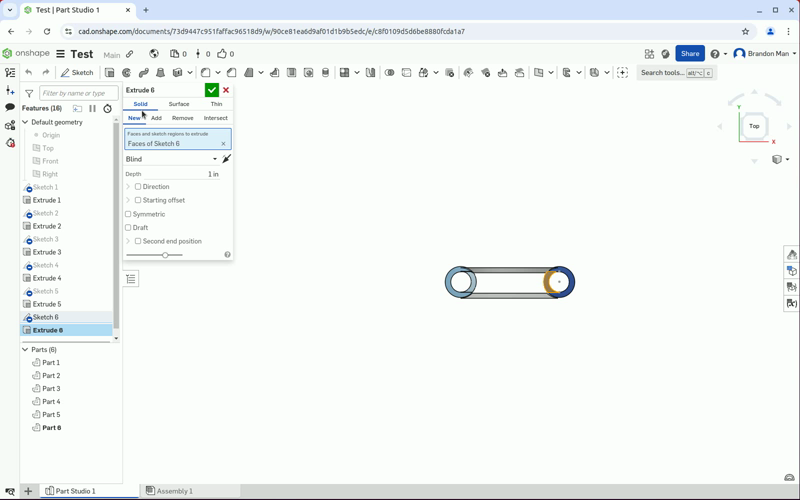
mouse_move(137, 120)
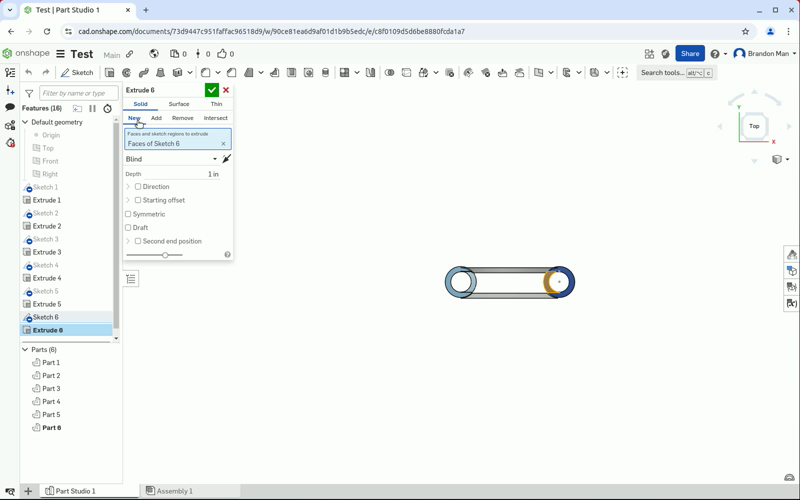
click(137, 120)
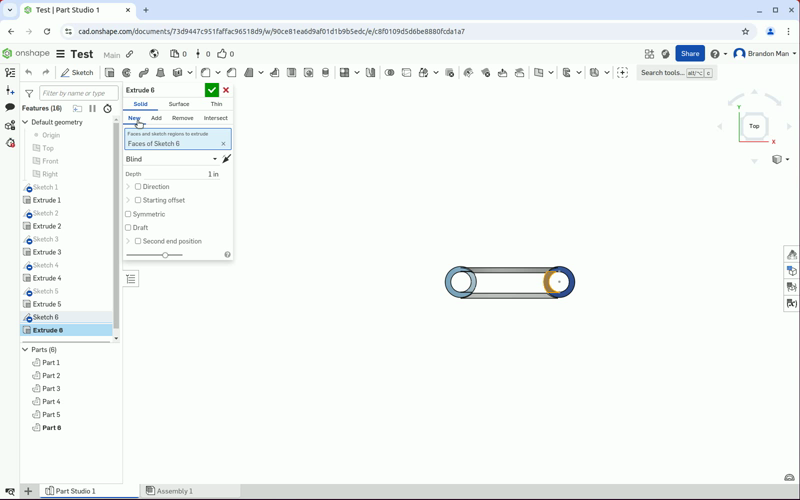
key(tab, 4)
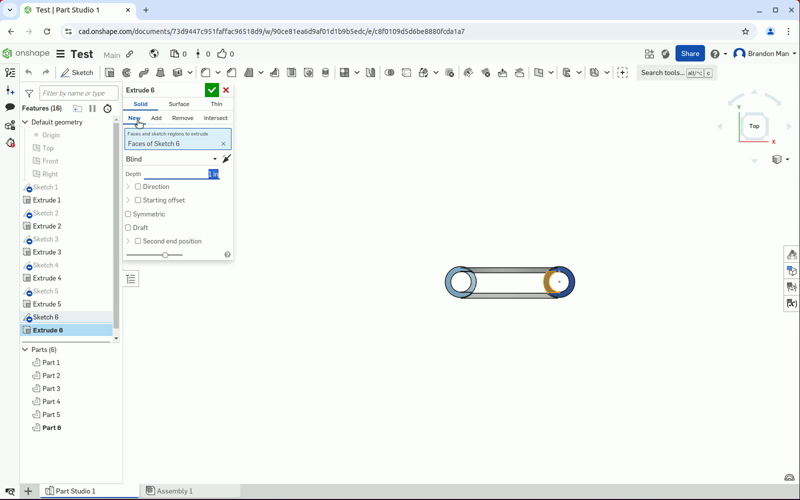
text(1.926)
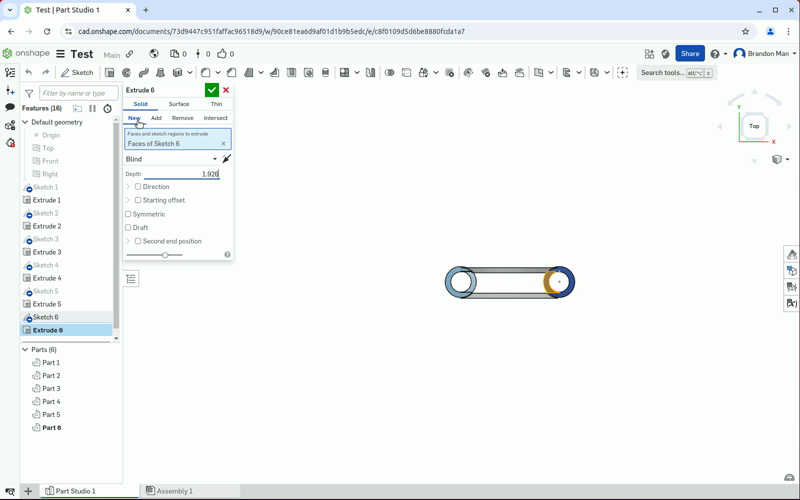
key(enter)
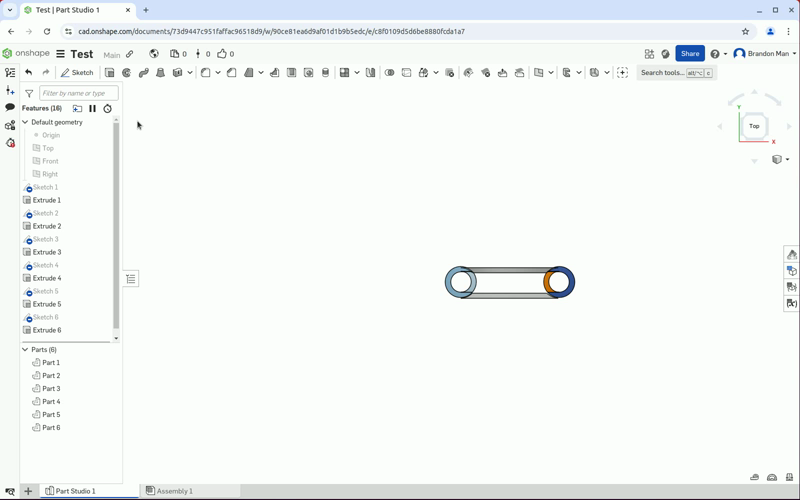
key(shift+h)
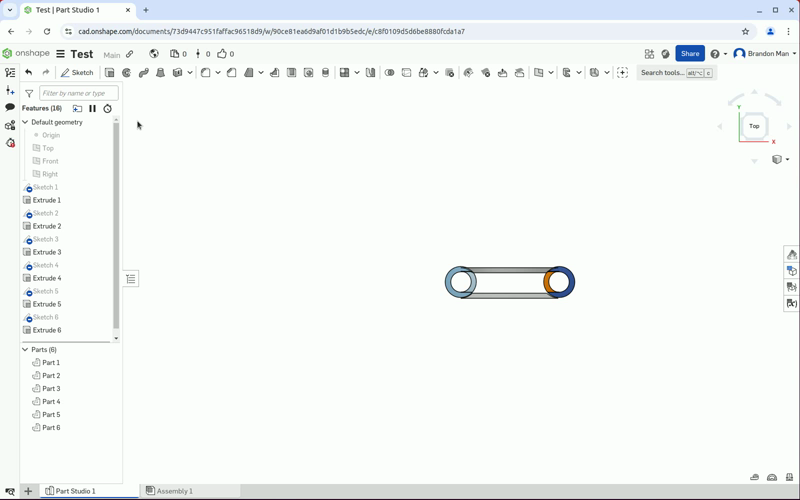
key(shift+h)
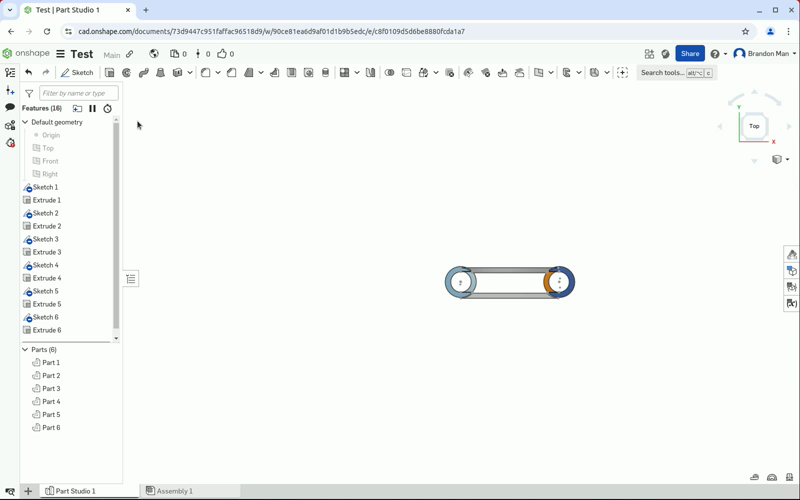
key(shift+7)
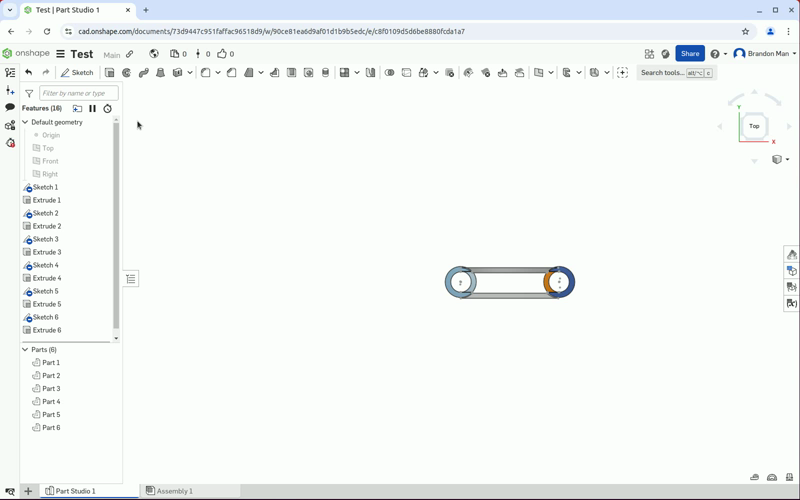
key(up, 3)
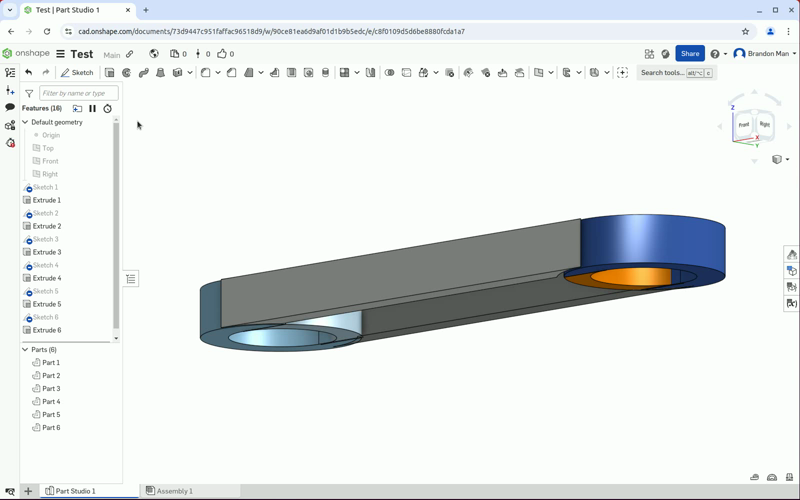
key(left, 3)
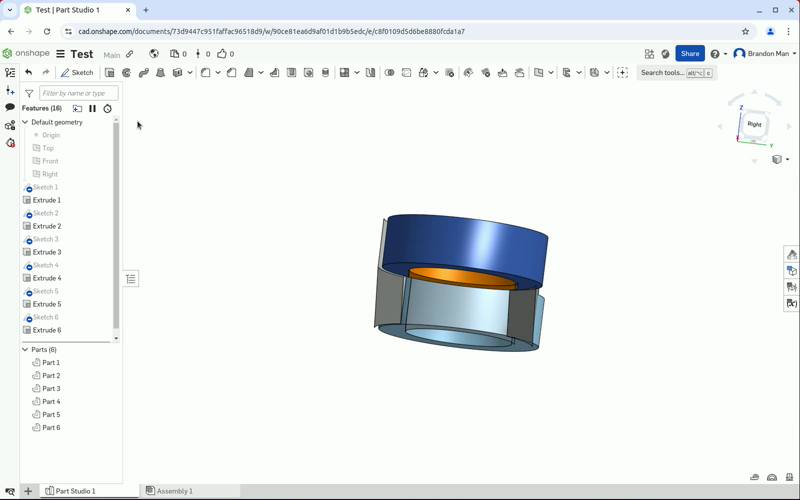
key(right, 3)
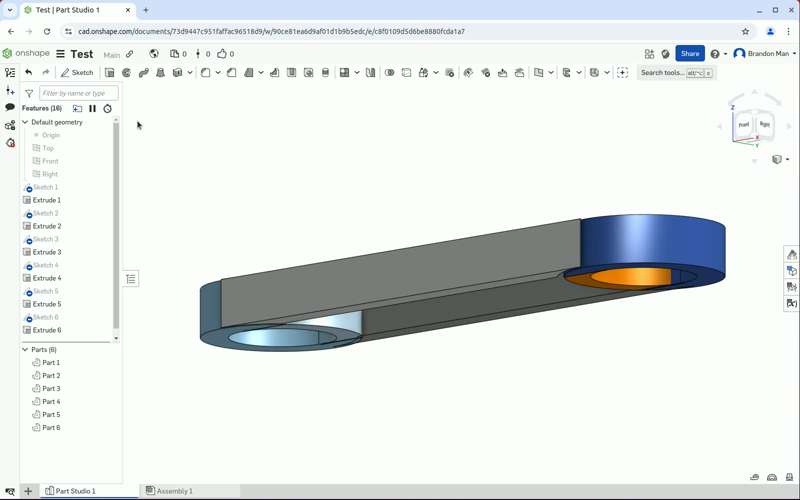
key(down, 3)
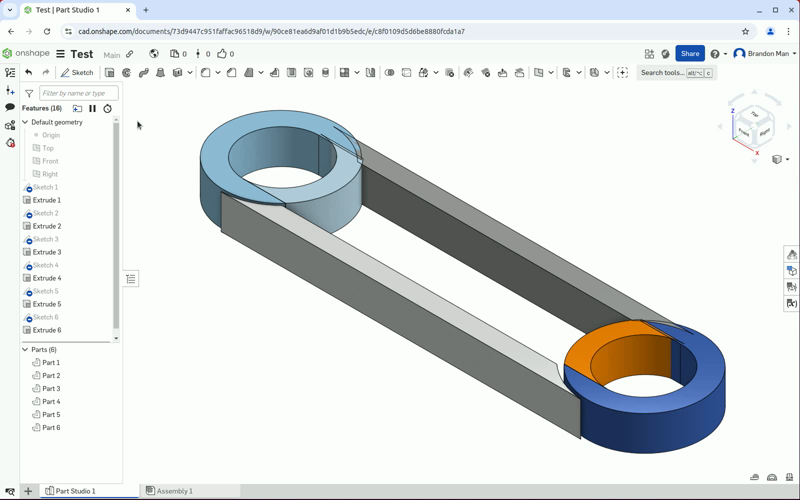
mouse_move(69, 189)
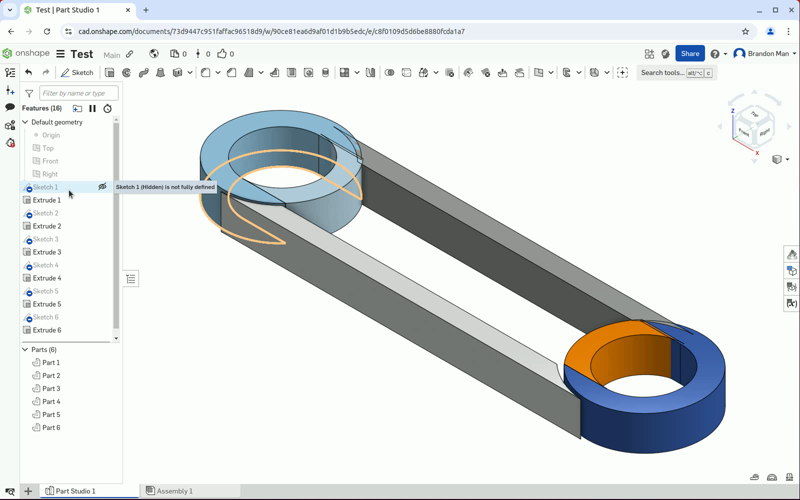
click(69, 189)